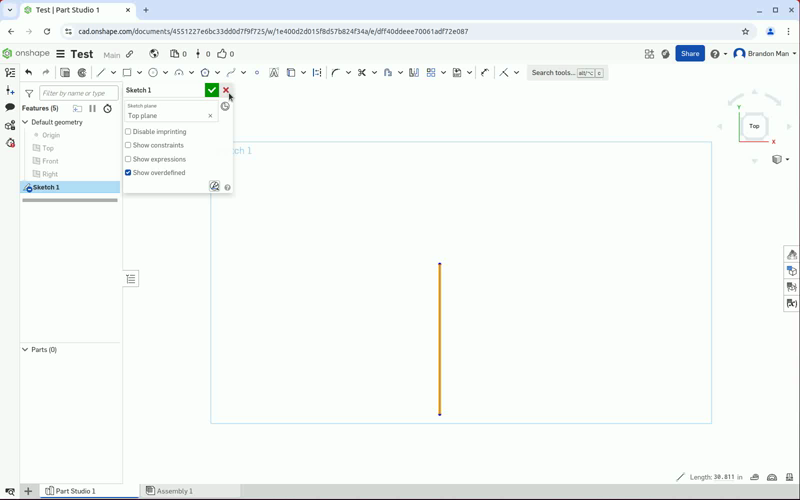
key(shift+h)
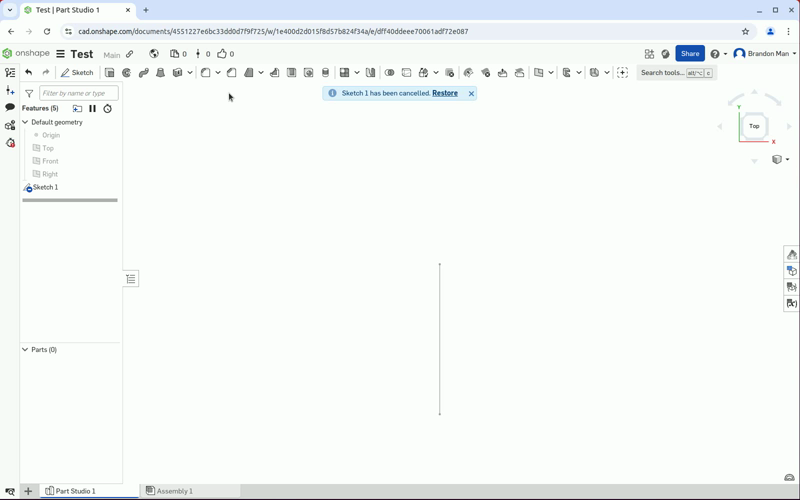
mouse_move(73, 352)
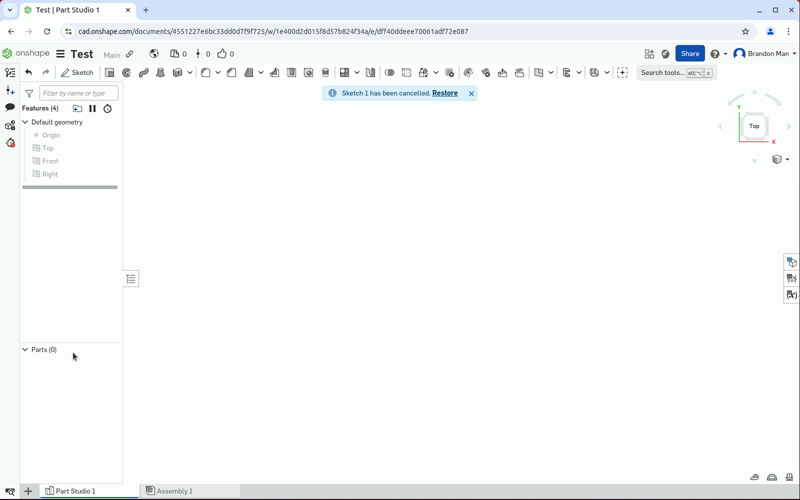
key(y)
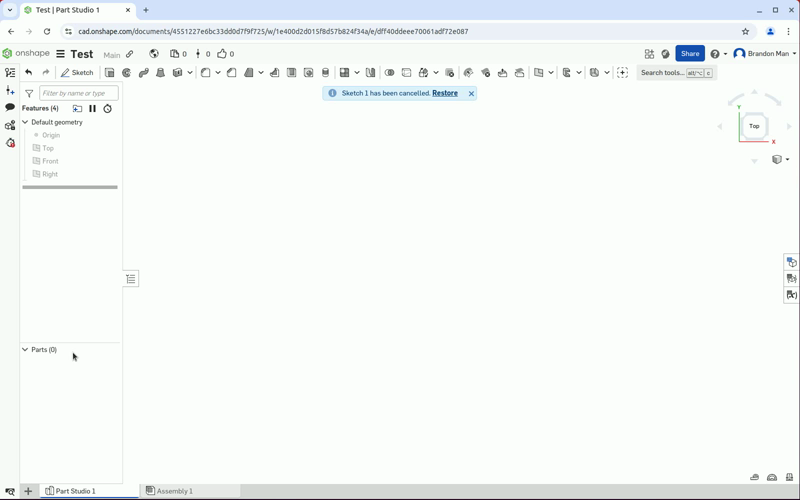
key(shift+p)
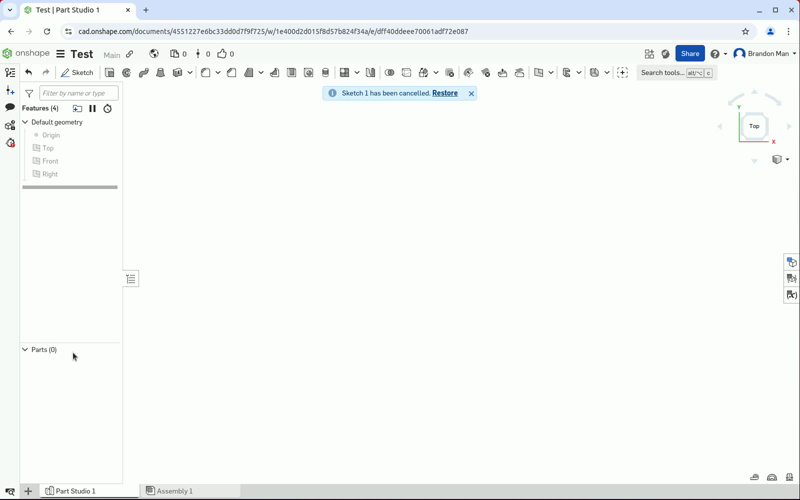
key(space)
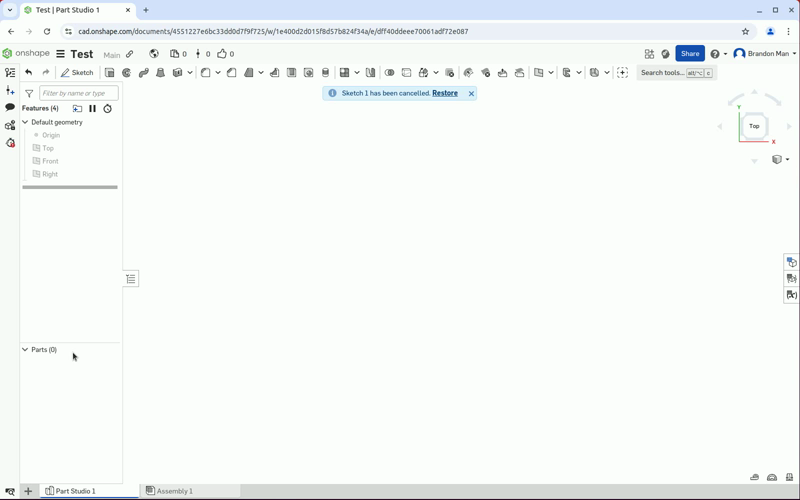
key_down(shift)
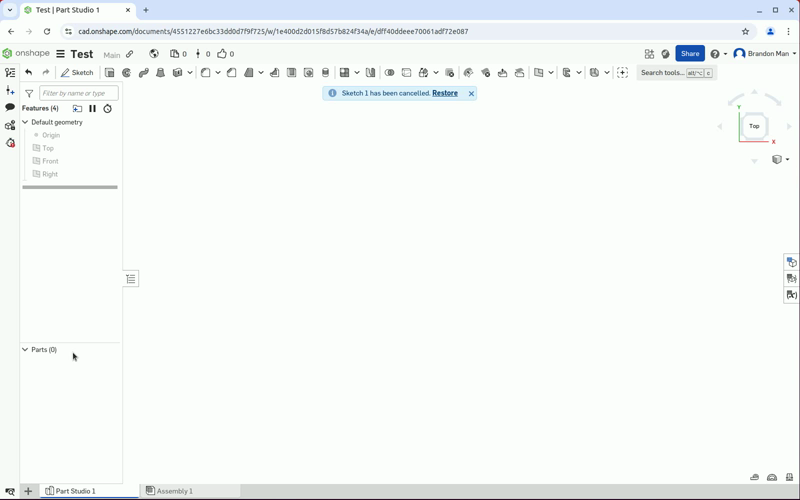
key(up)
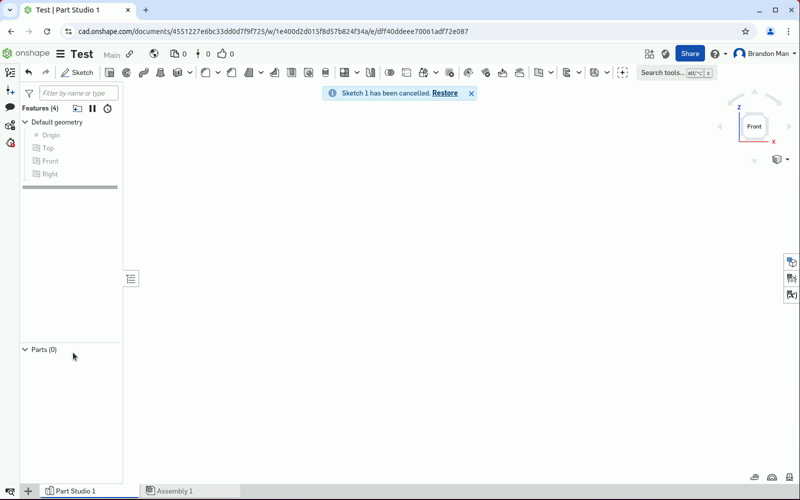
key_up(shift)
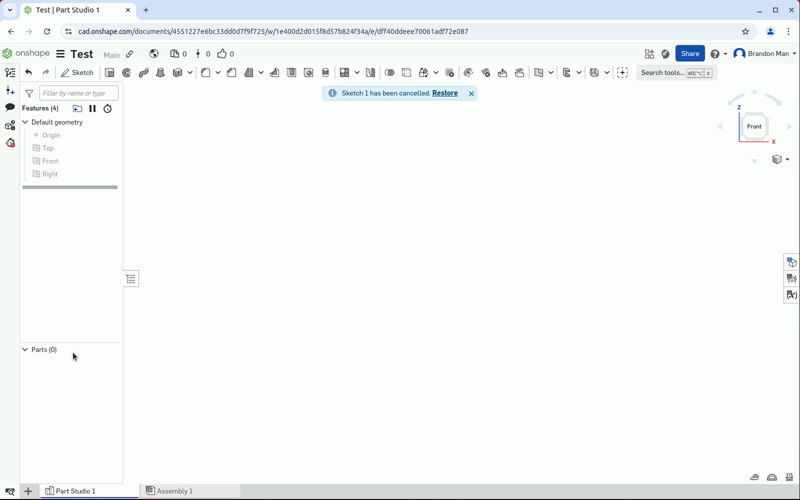
mouse_move(73, 352)
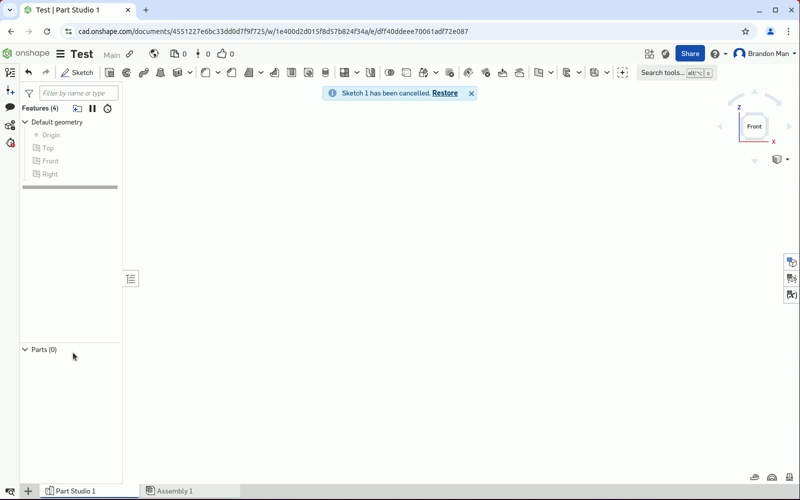
key(shift+y)
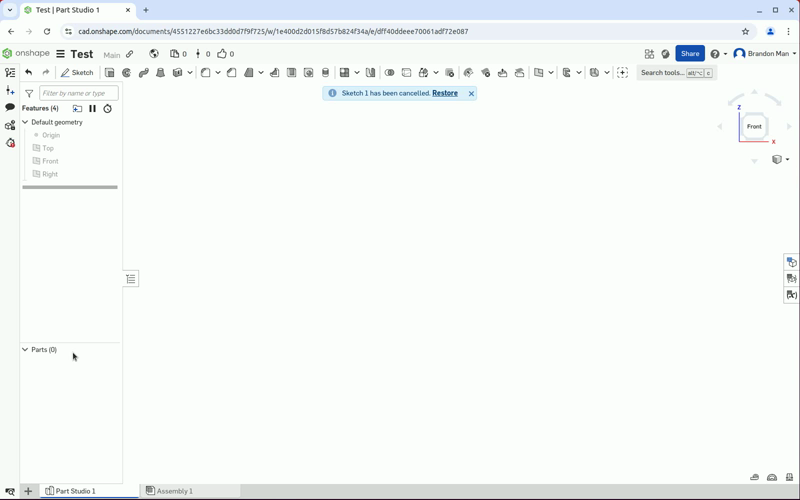
key(shift+s)
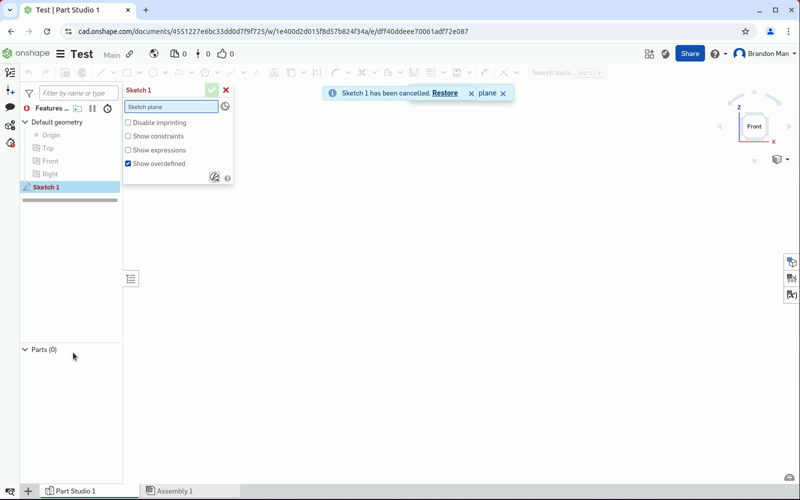
mouse_move(73, 163)
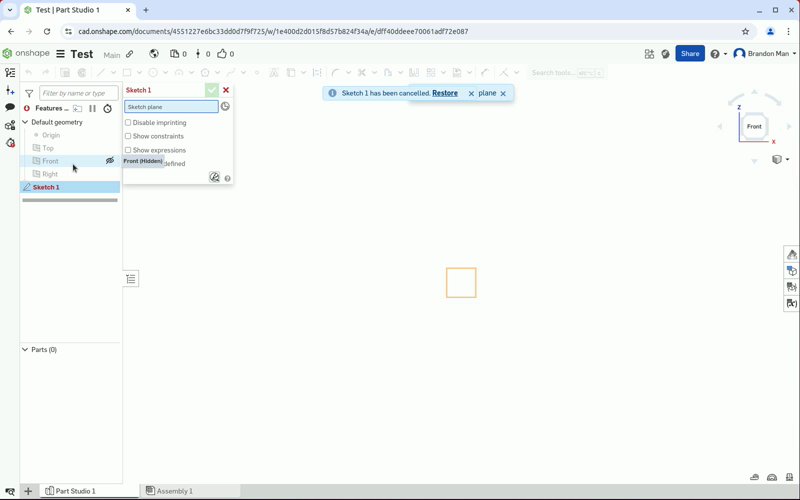
click(73, 163)
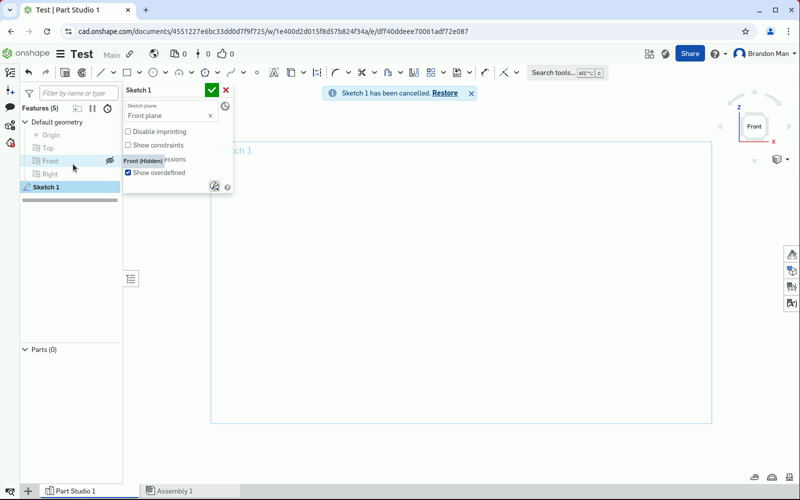
mouse_move(73, 352)
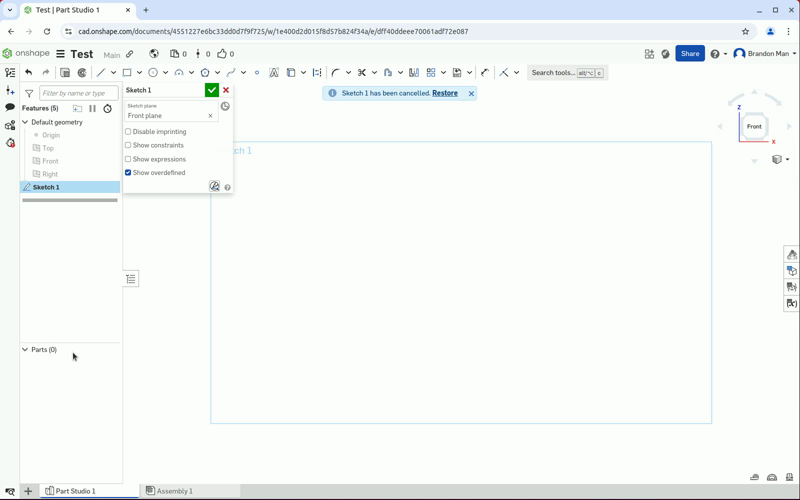
key(y)
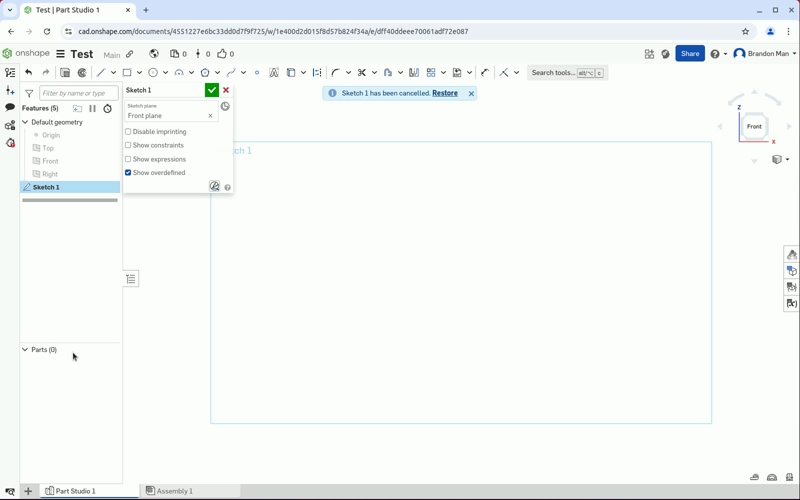
key(l)
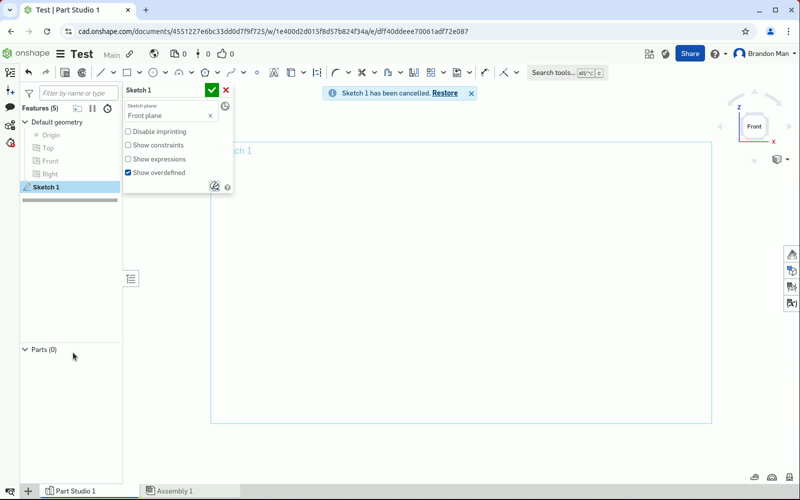
key_down(shift)
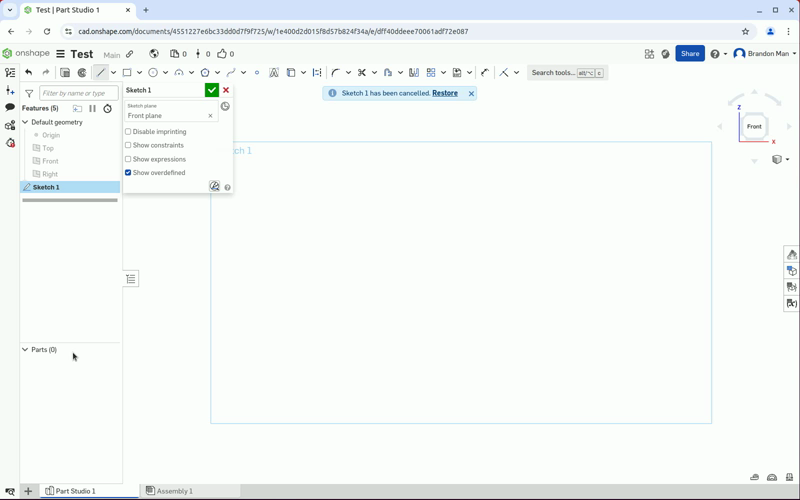
mouse_move(460, 383)
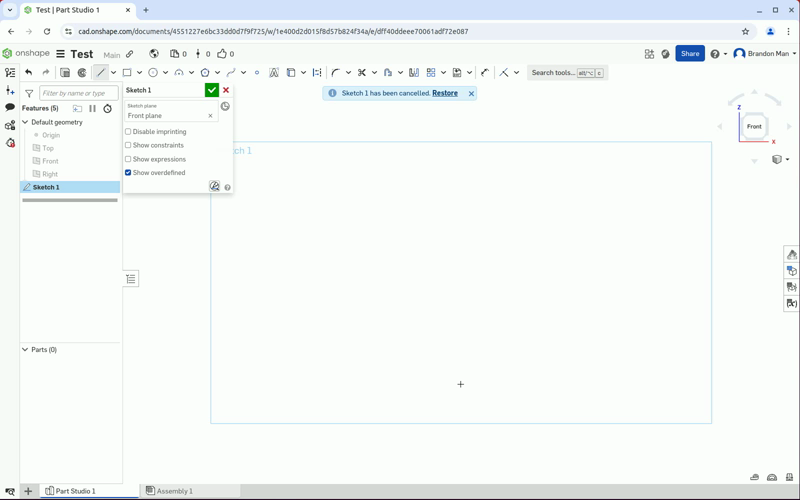
click(460, 383)
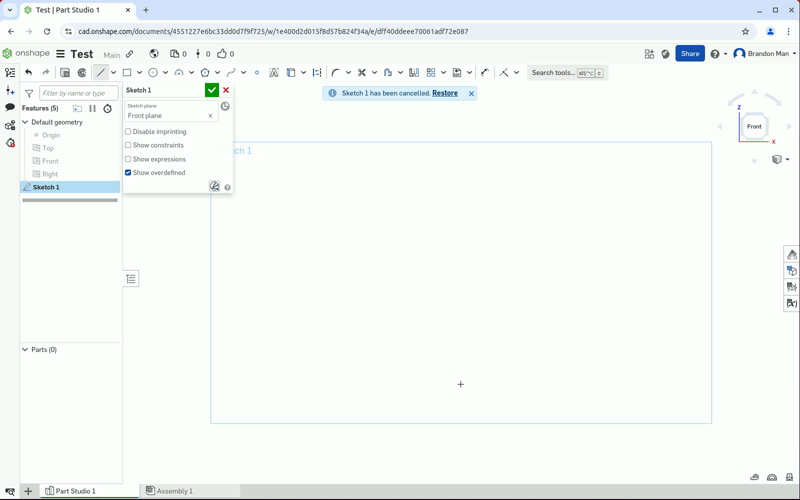
key_up(shift)
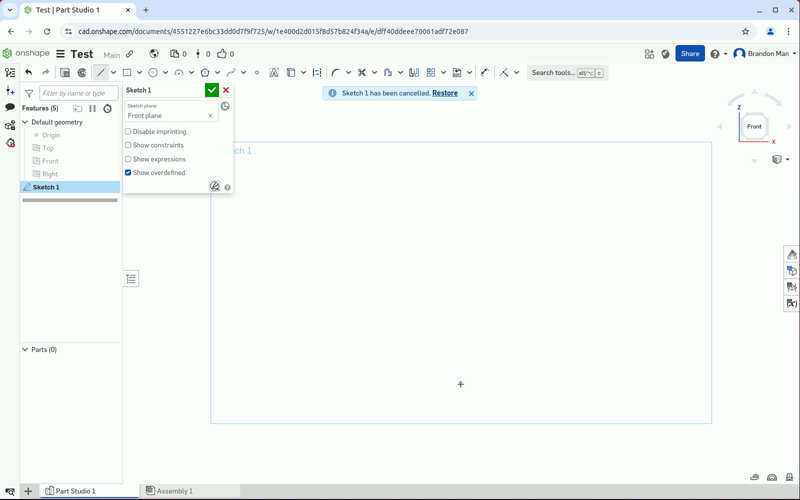
key_down(shift)
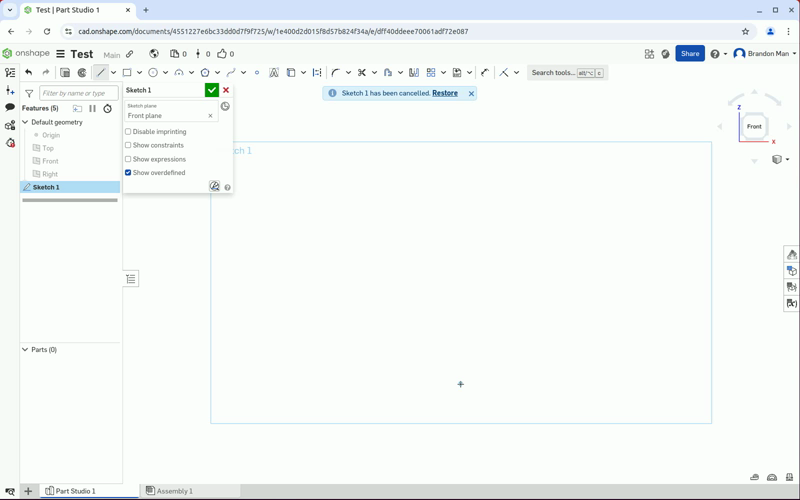
mouse_move(490, 383)
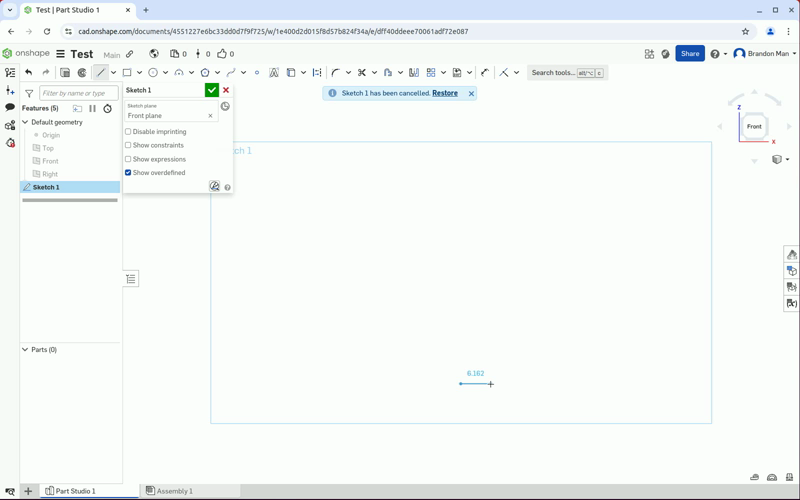
mouse_move(467, 383)
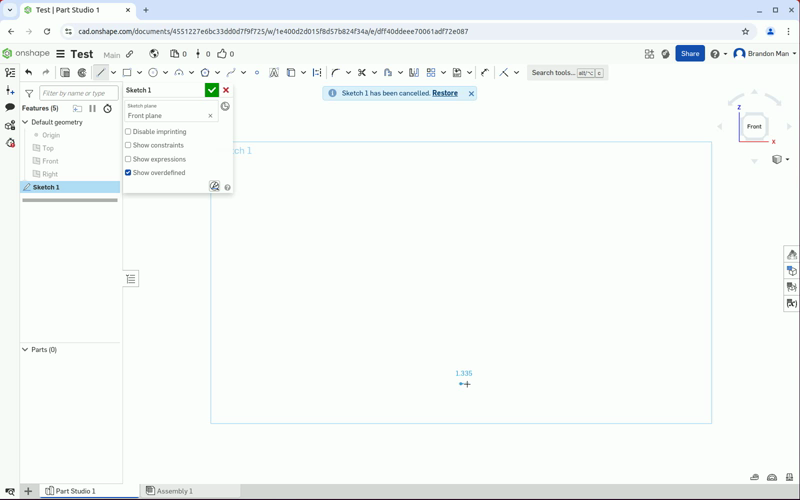
scroll(6)
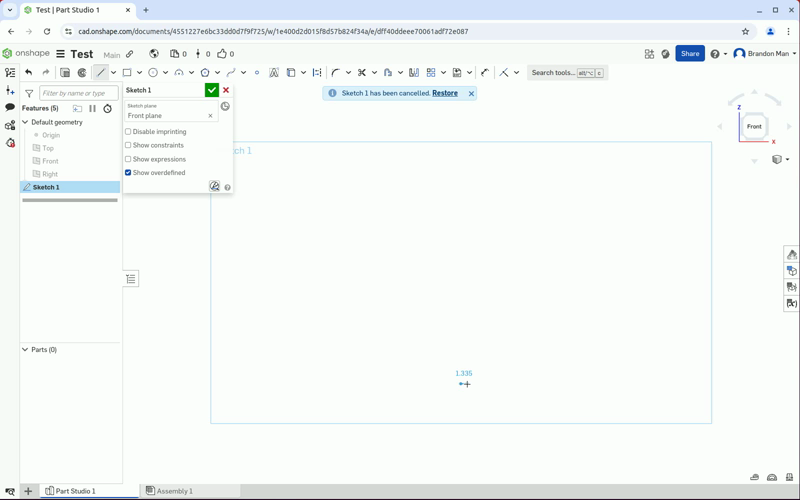
scroll(6)
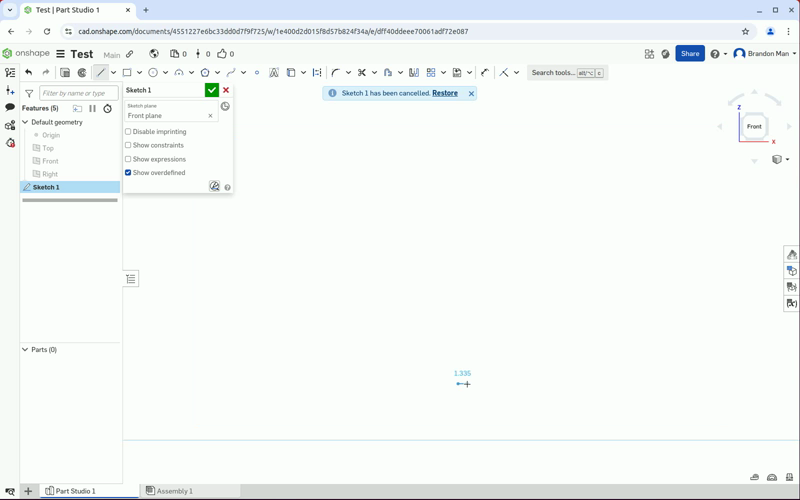
scroll(6)
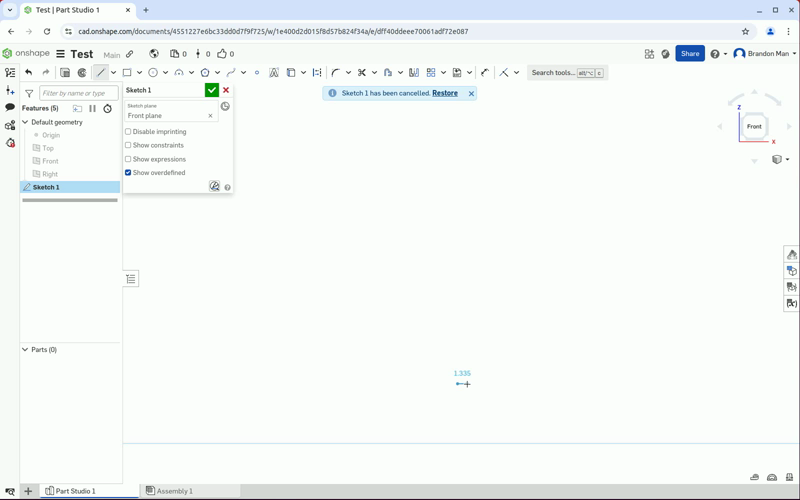
scroll(6)
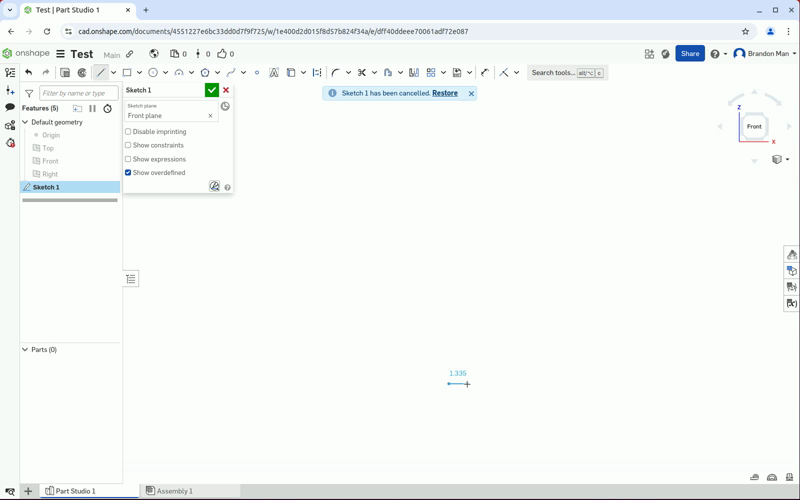
scroll(6)
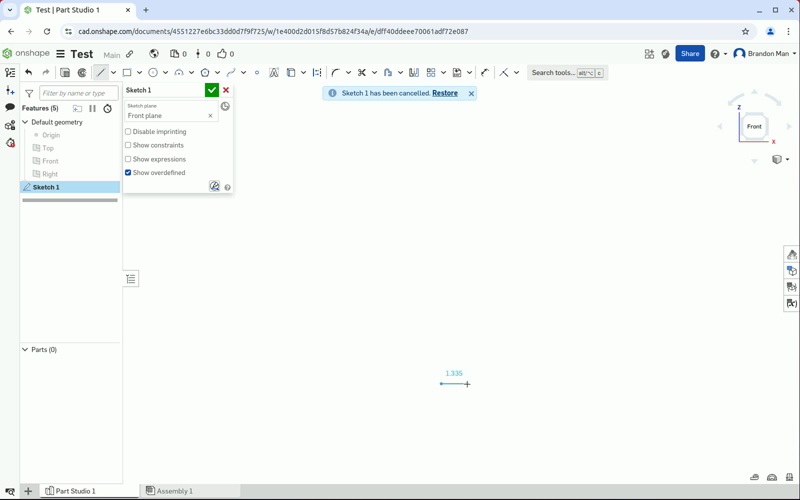
scroll(6)
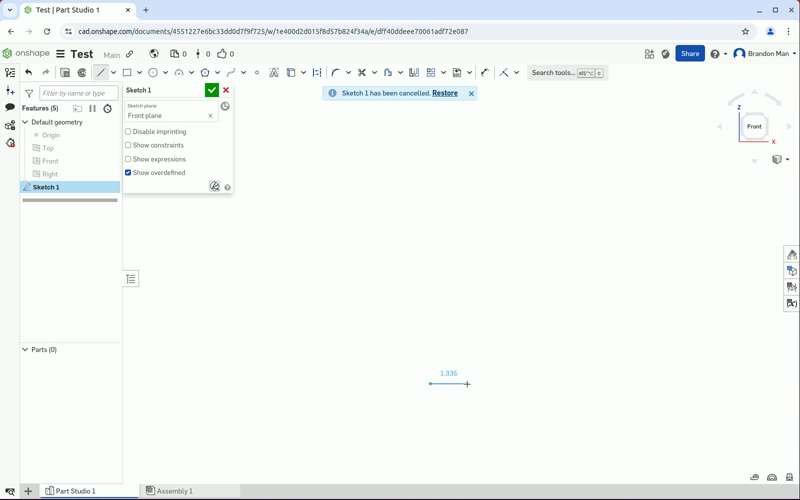
scroll(6)
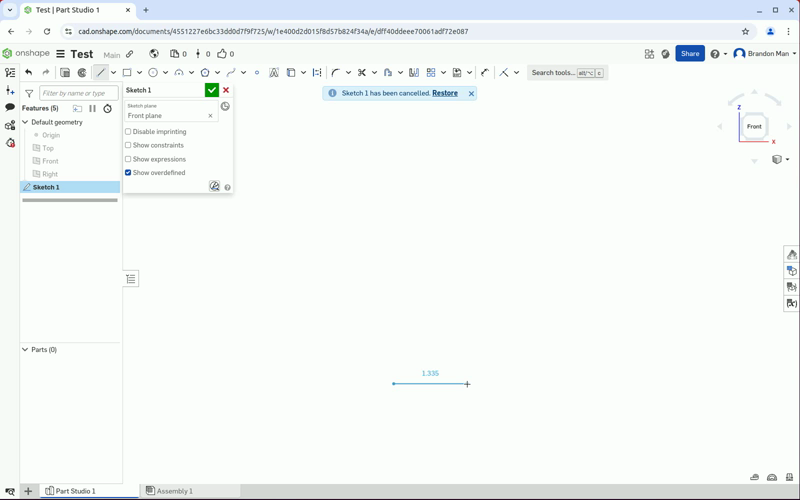
click(467, 383)
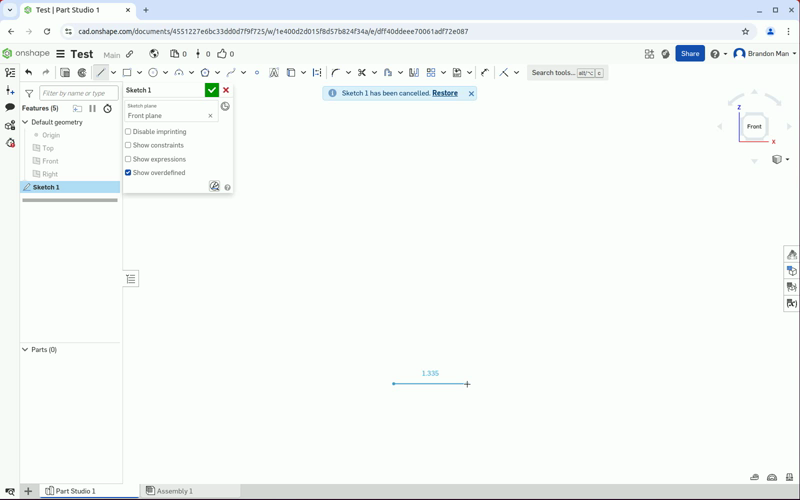
scroll(-6)
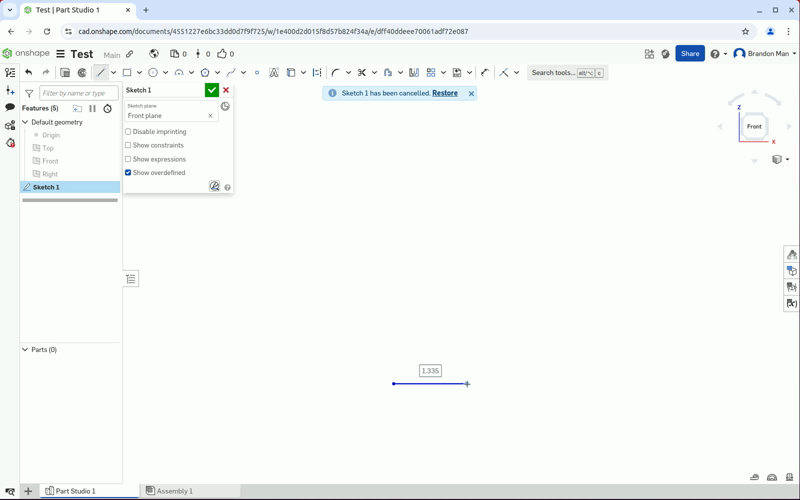
scroll(-6)
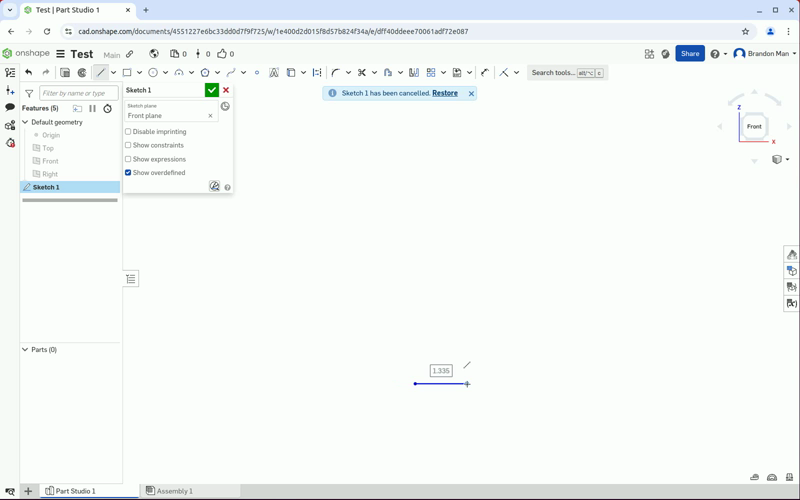
scroll(-6)
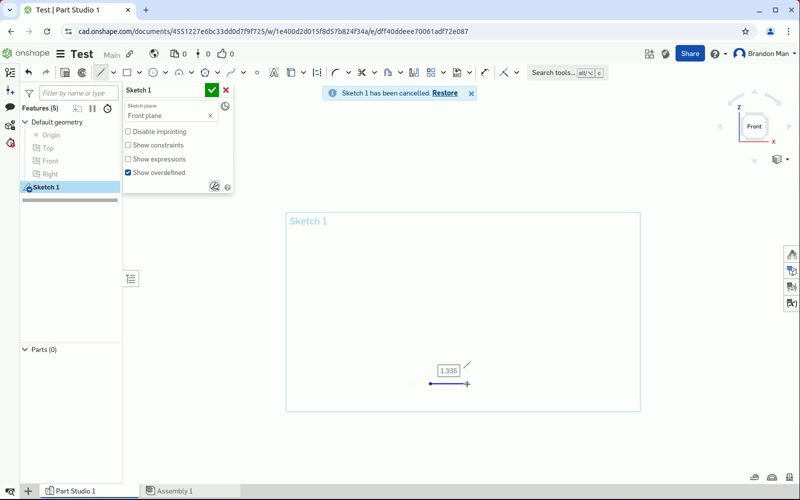
scroll(-6)
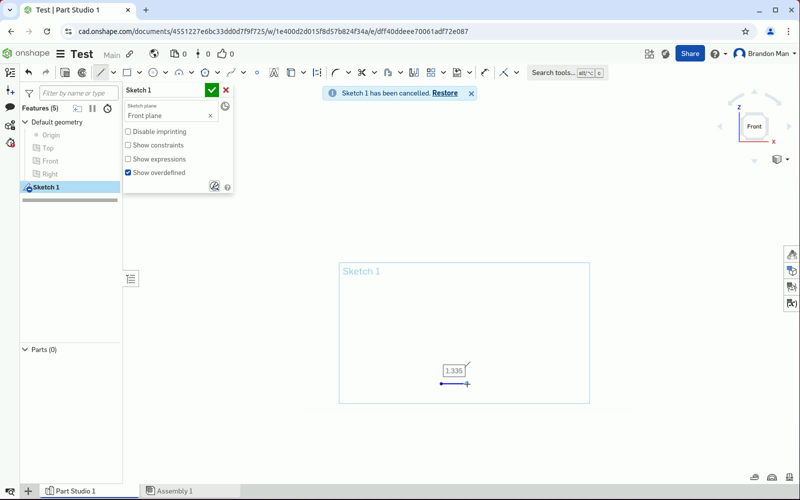
scroll(-6)
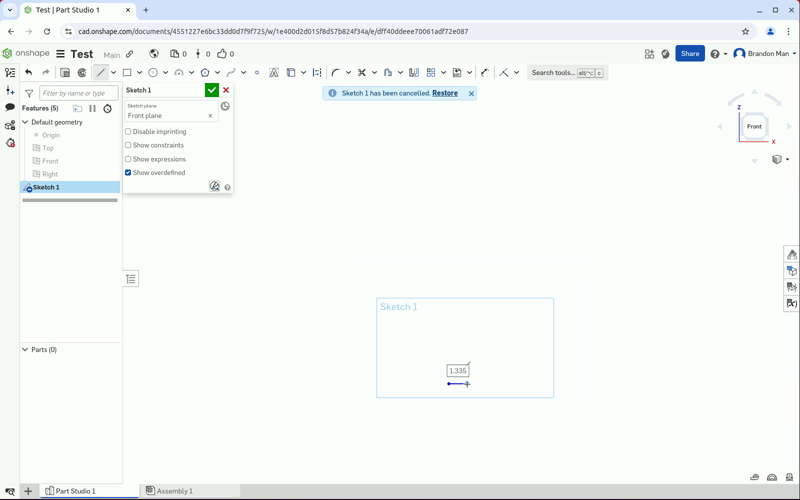
scroll(-6)
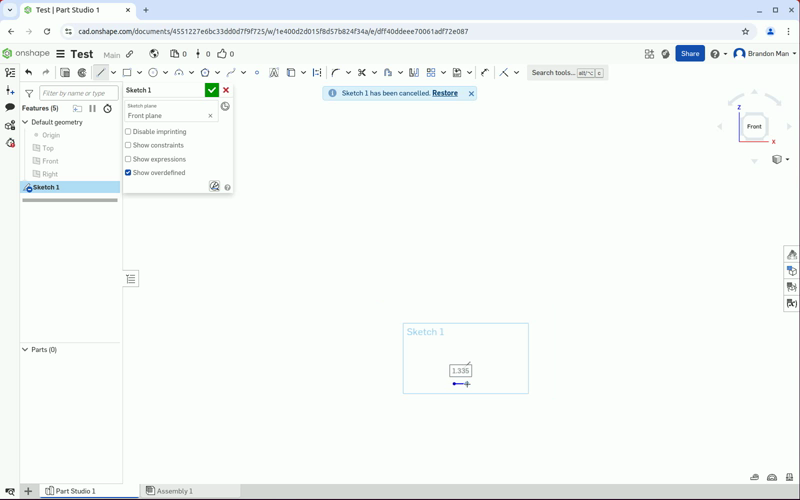
scroll(-6)
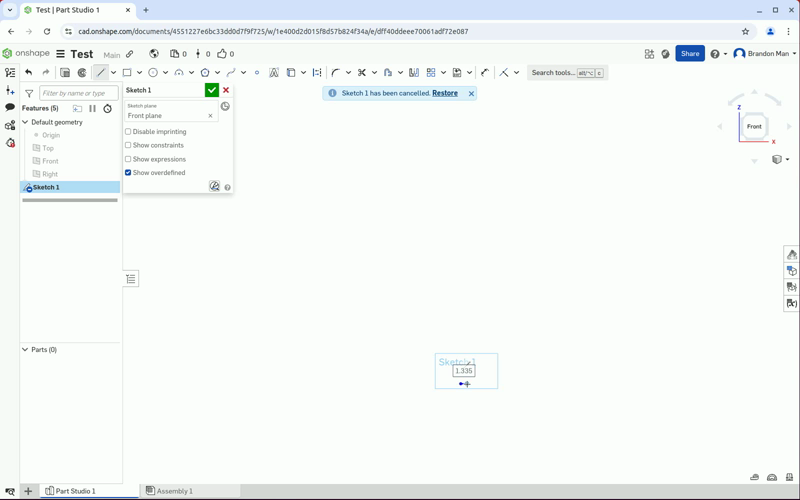
key_up(shift)
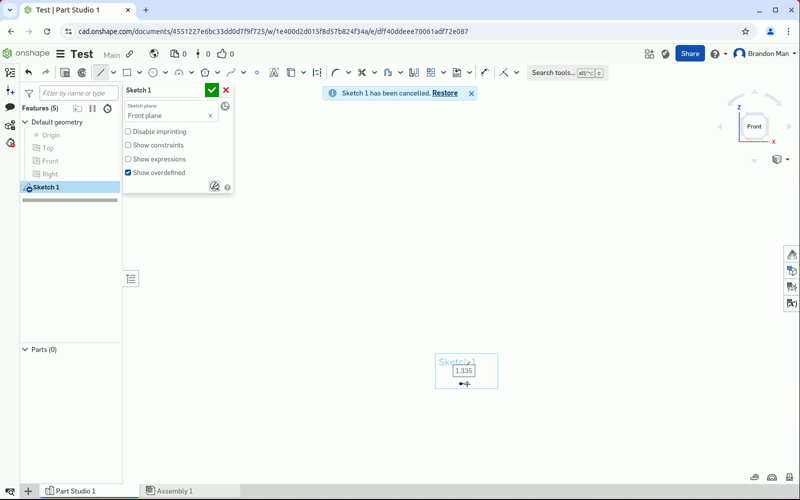
key_down(shift)
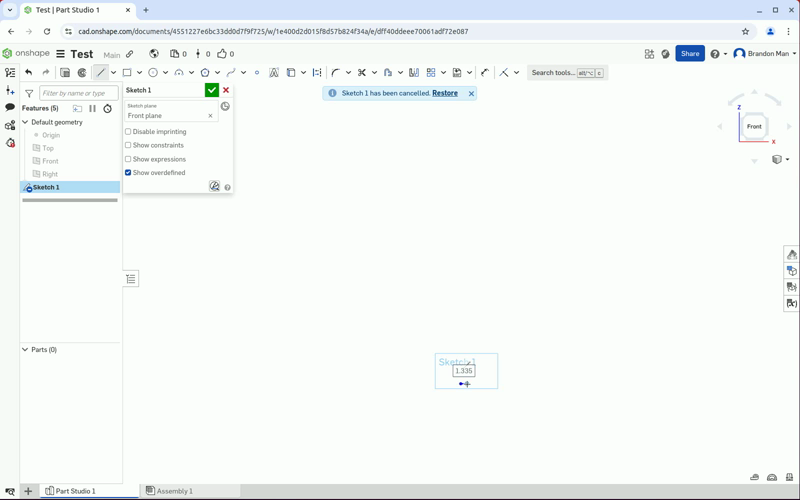
mouse_move(467, 283)
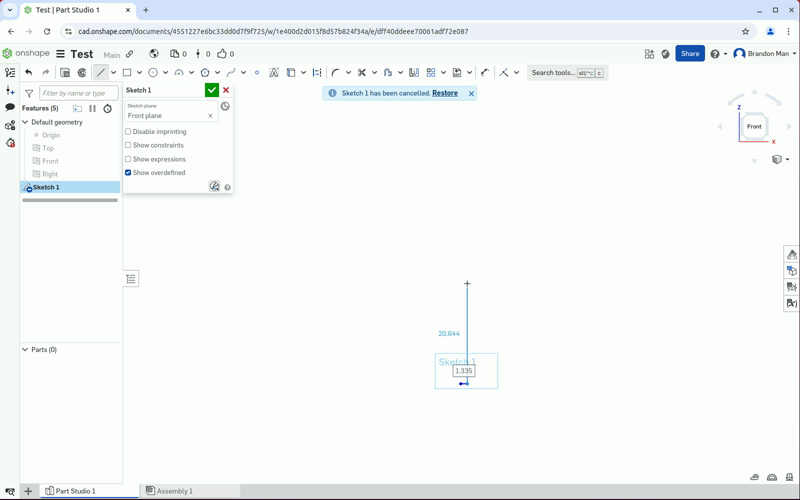
click(467, 283)
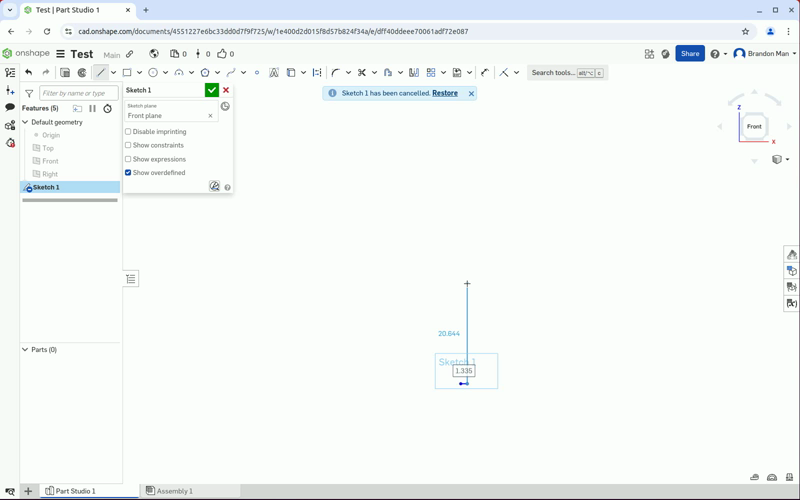
key_up(shift)
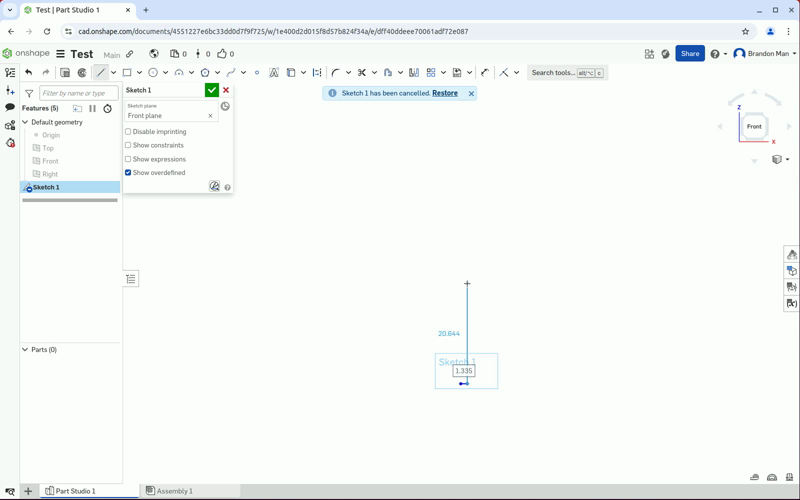
key_down(shift)
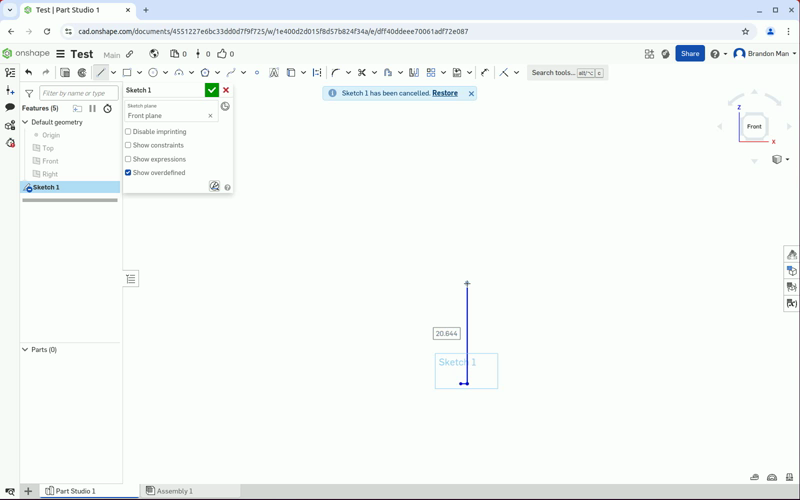
mouse_move(483, 171)
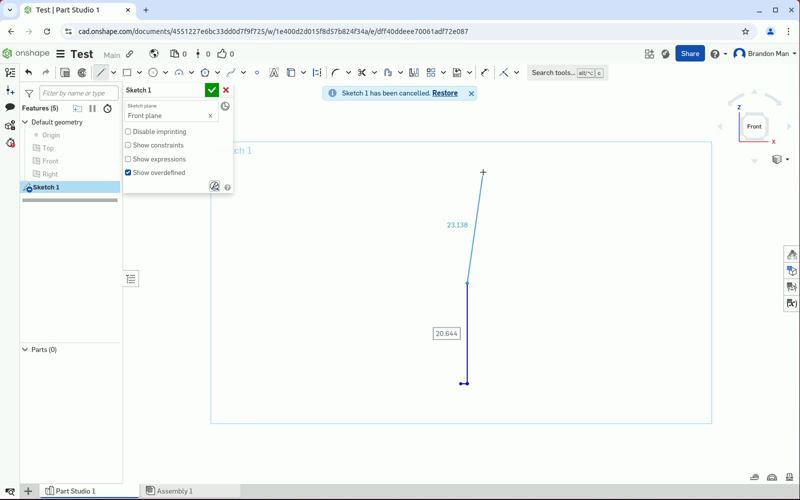
click(483, 171)
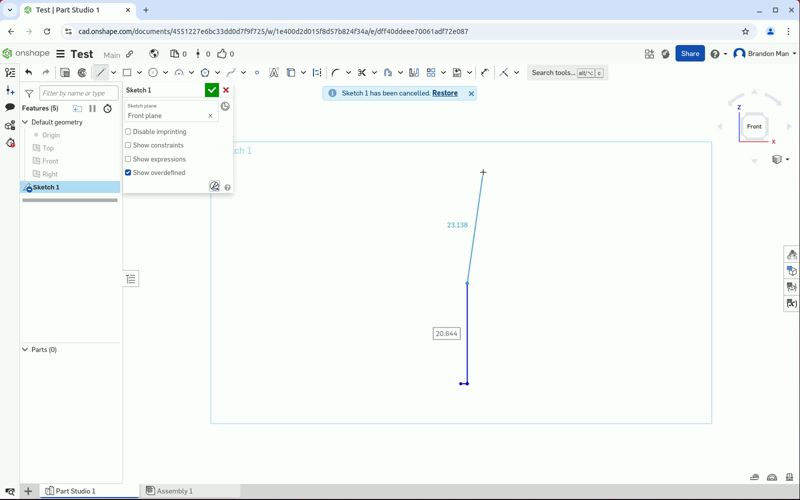
key_up(shift)
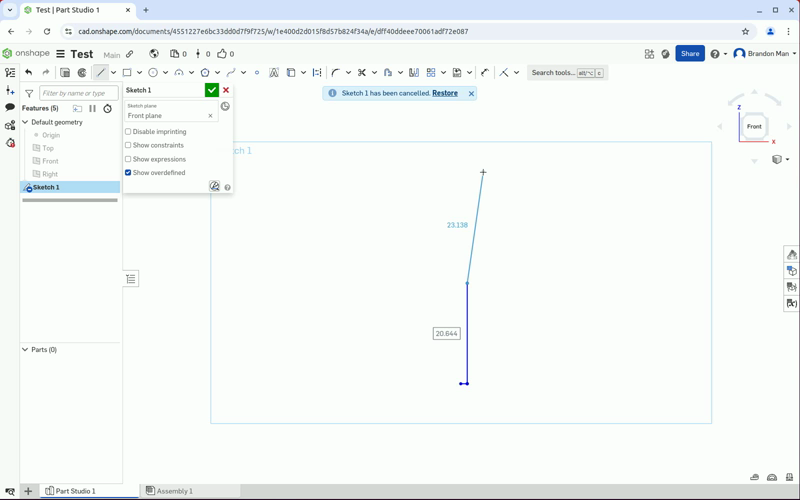
key_down(shift)
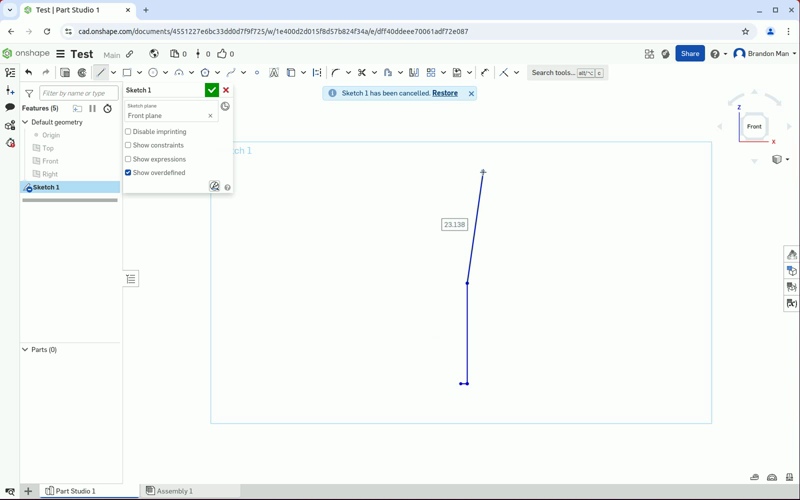
mouse_move(513, 171)
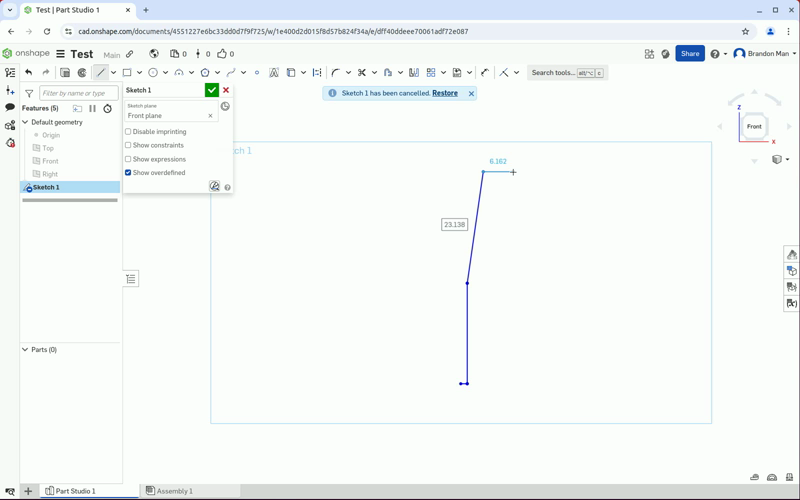
mouse_move(476, 171)
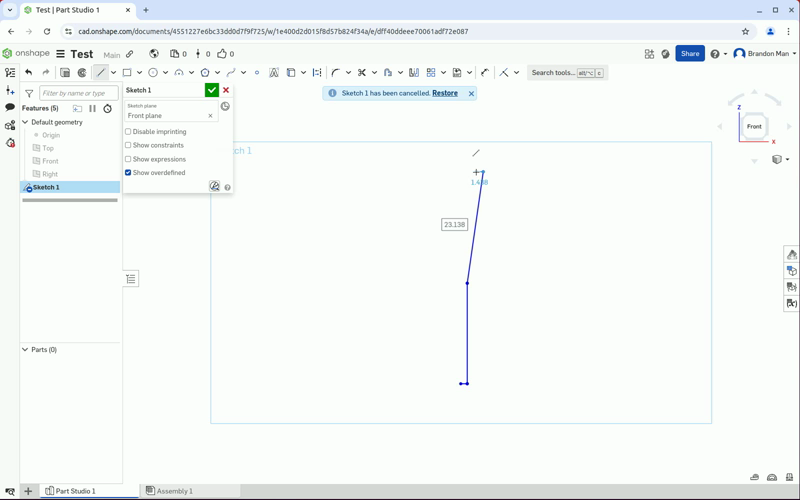
scroll(6)
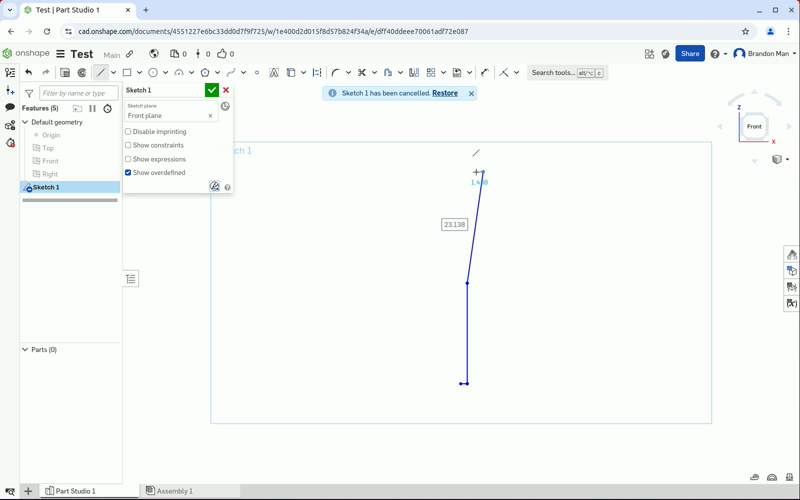
scroll(6)
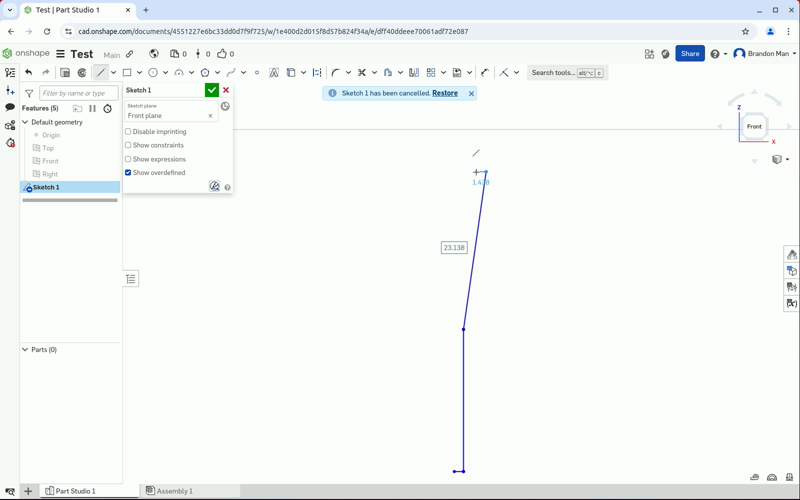
scroll(6)
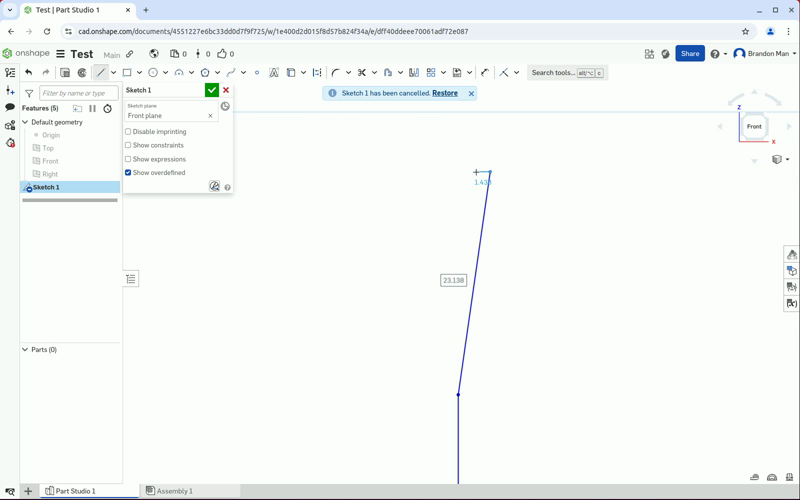
scroll(6)
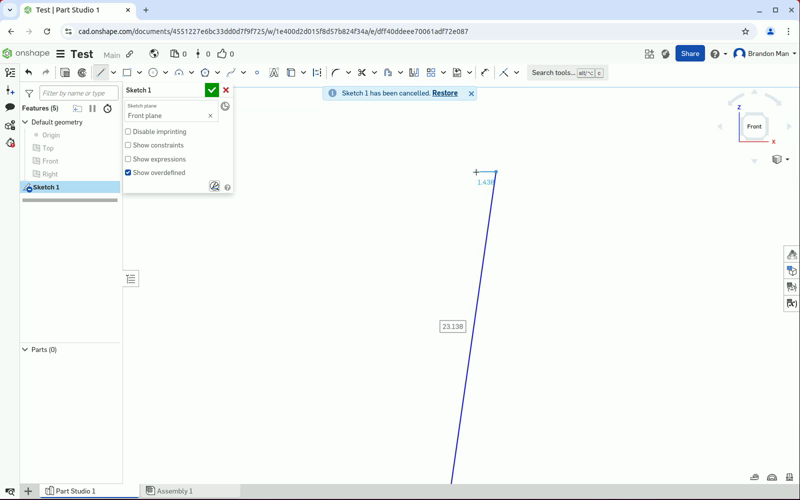
scroll(6)
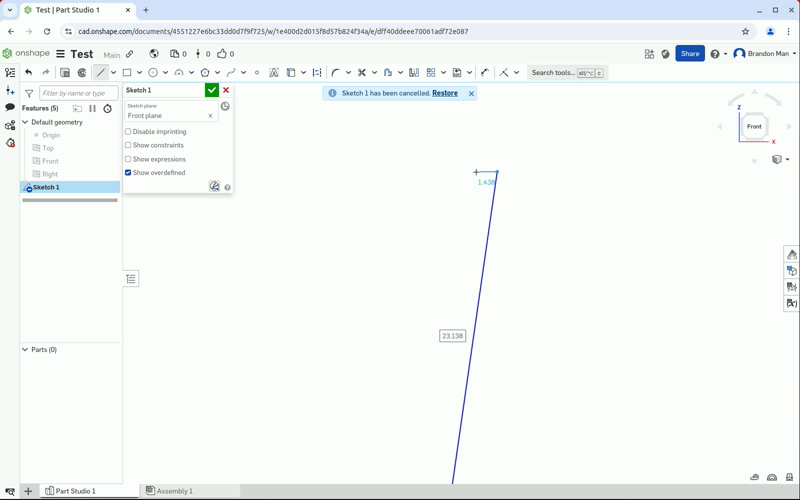
scroll(6)
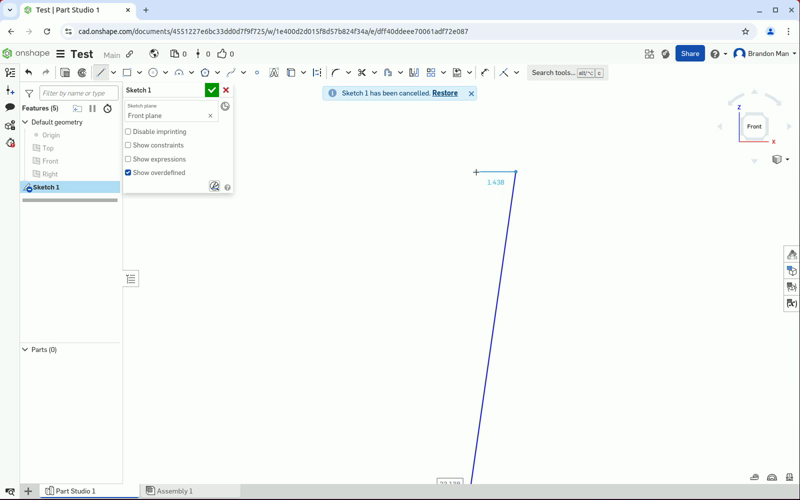
scroll(6)
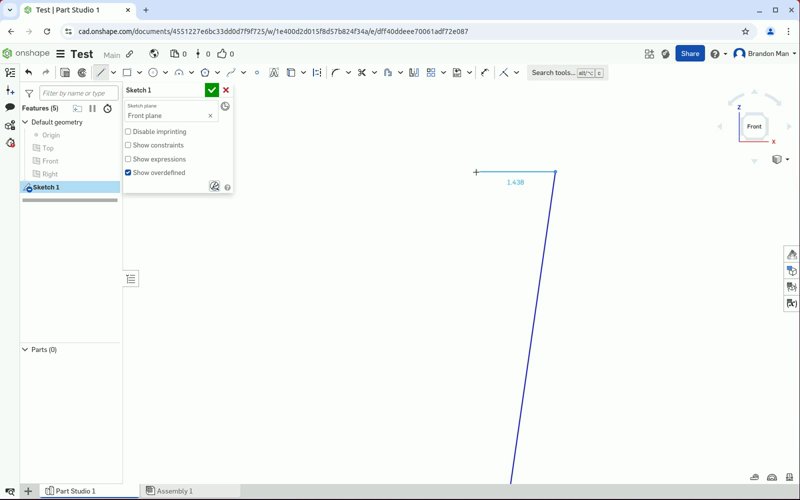
click(476, 171)
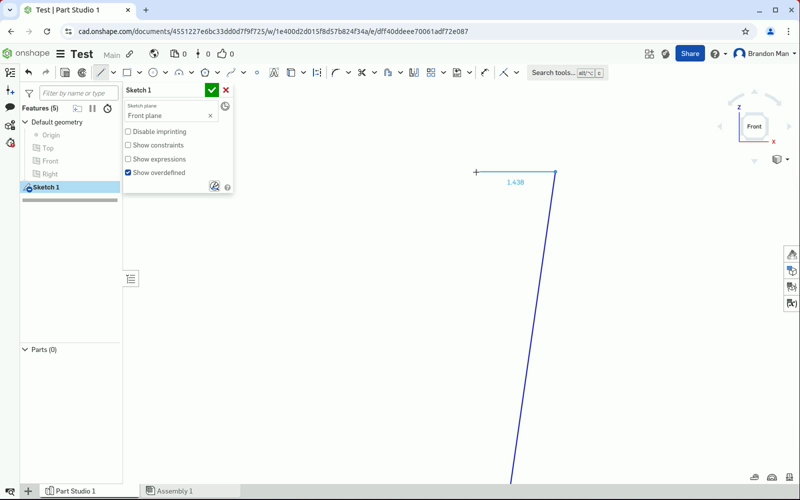
scroll(-6)
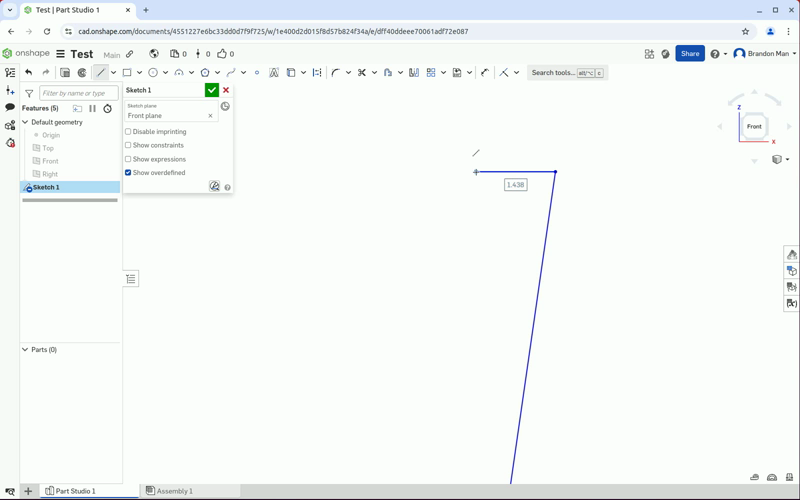
scroll(-6)
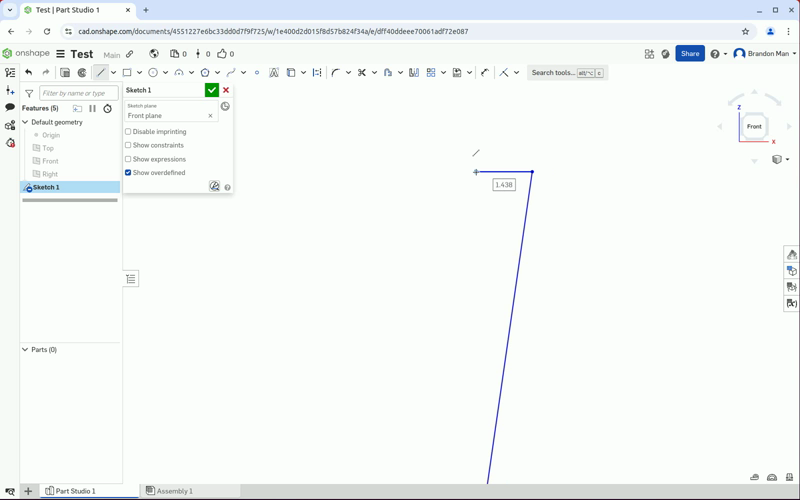
scroll(-6)
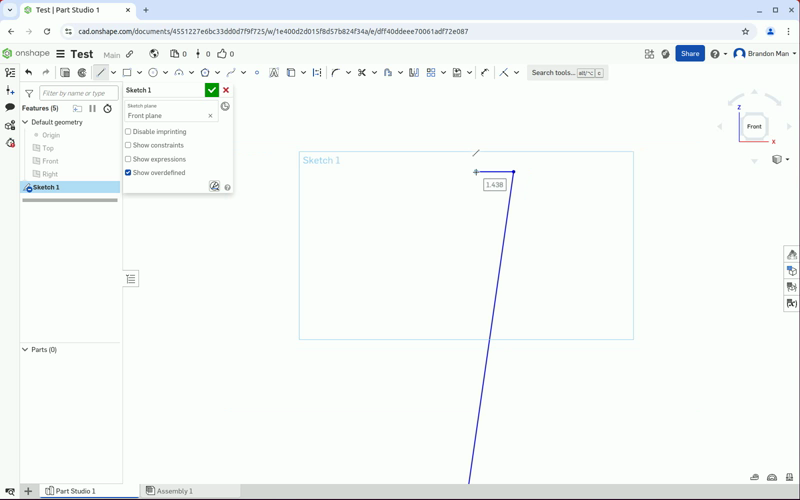
scroll(-6)
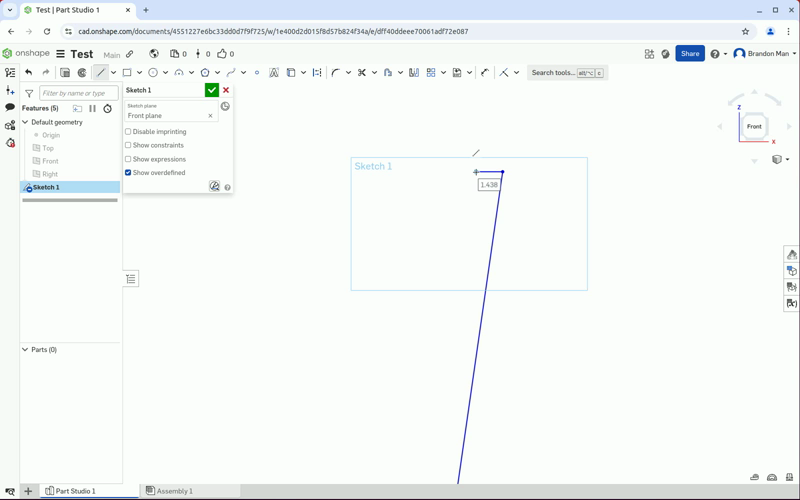
scroll(-6)
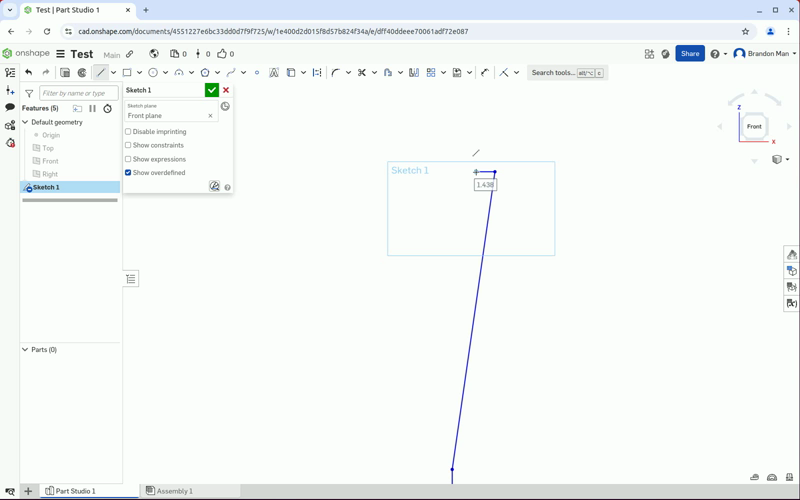
scroll(-6)
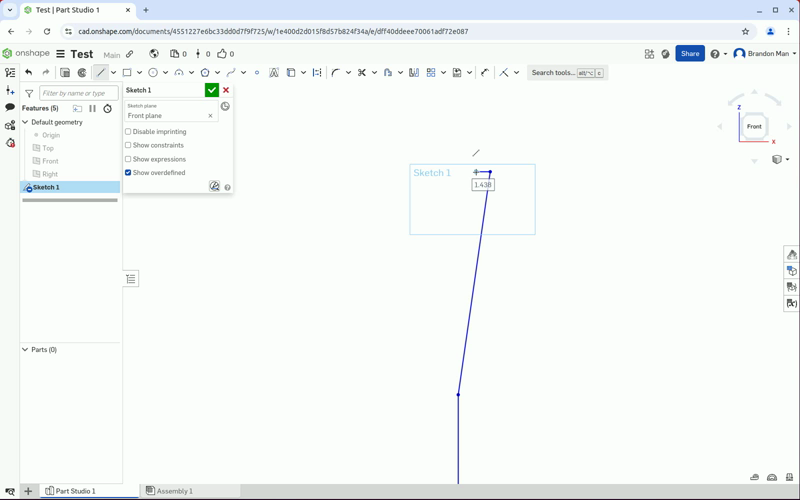
scroll(-6)
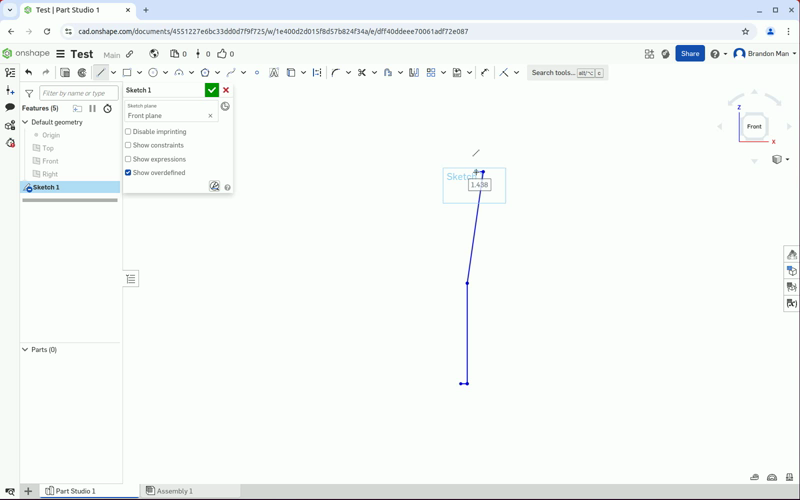
key_up(shift)
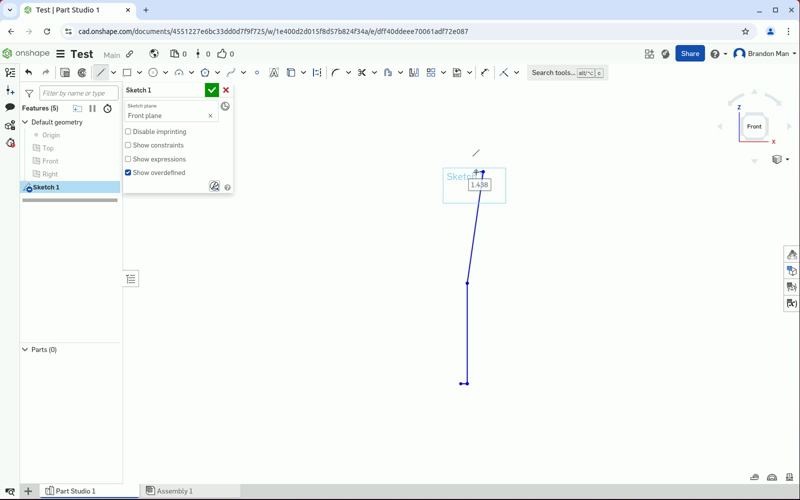
key_down(shift)
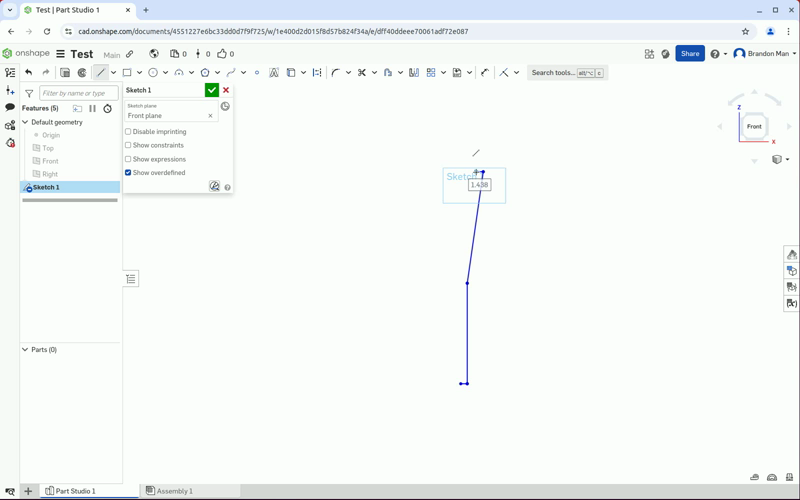
mouse_move(460, 283)
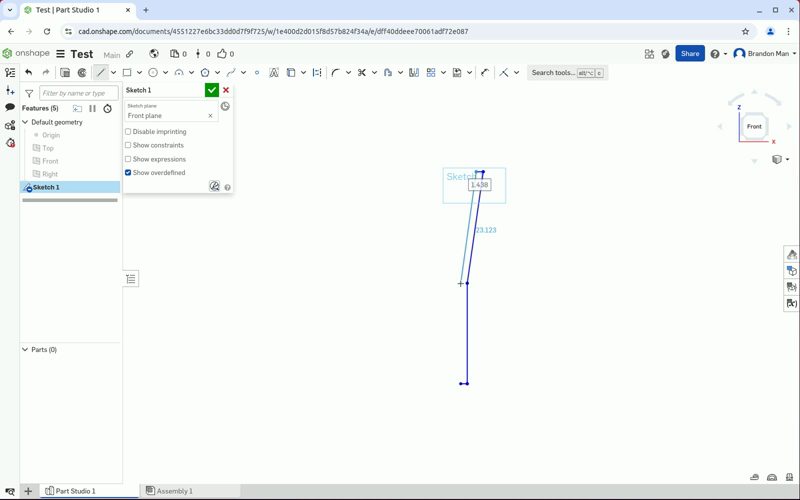
click(460, 283)
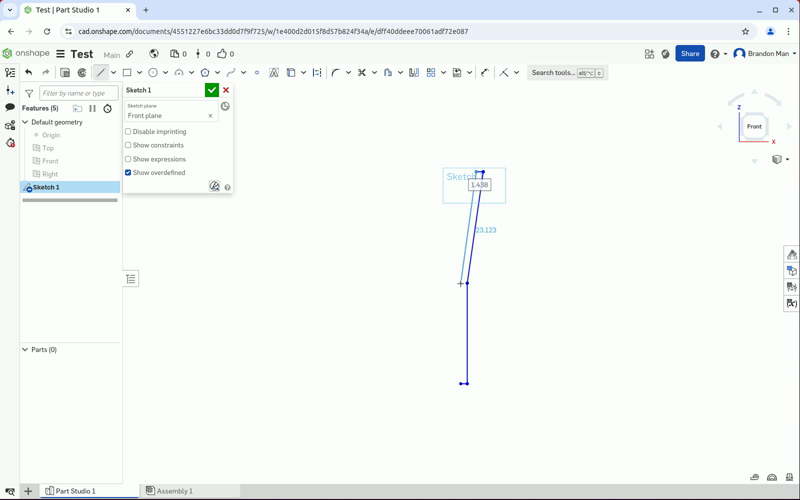
key_up(shift)
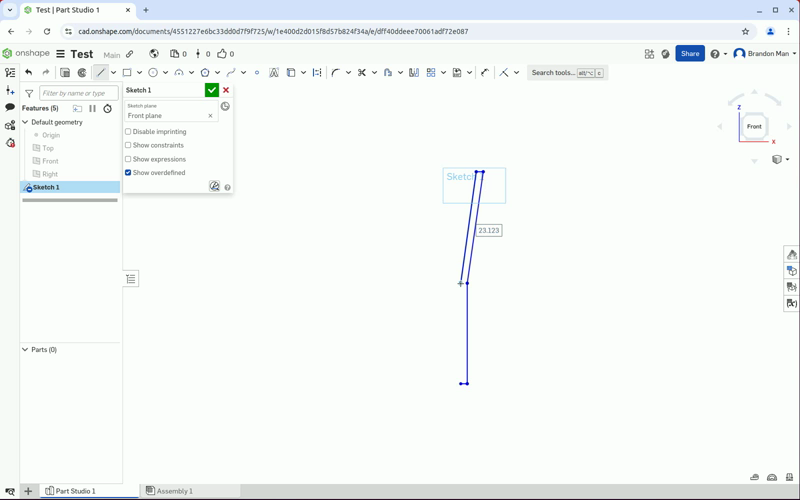
key_down(shift)
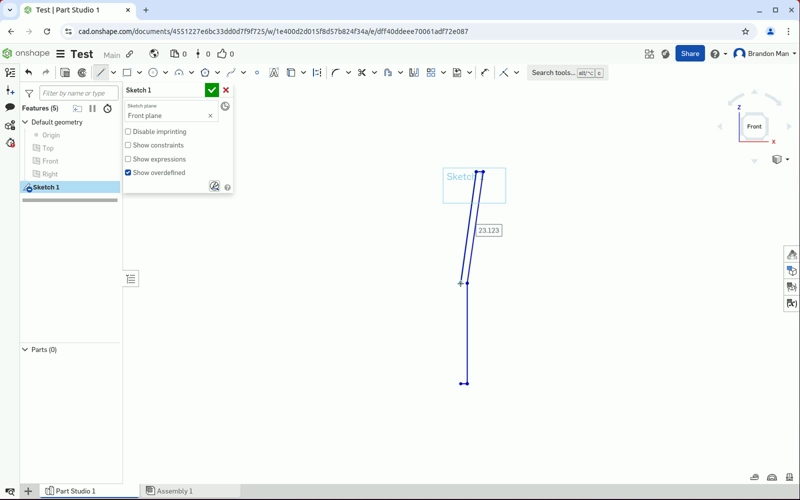
mouse_move(460, 383)
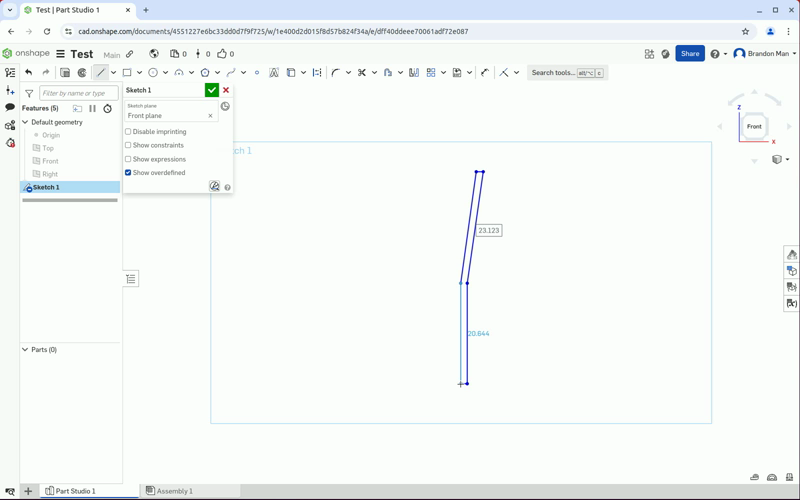
key_up(shift)
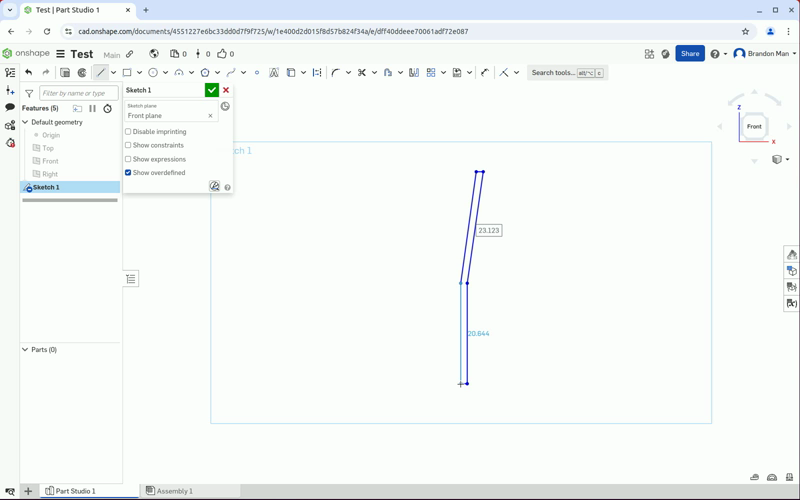
click(460, 383)
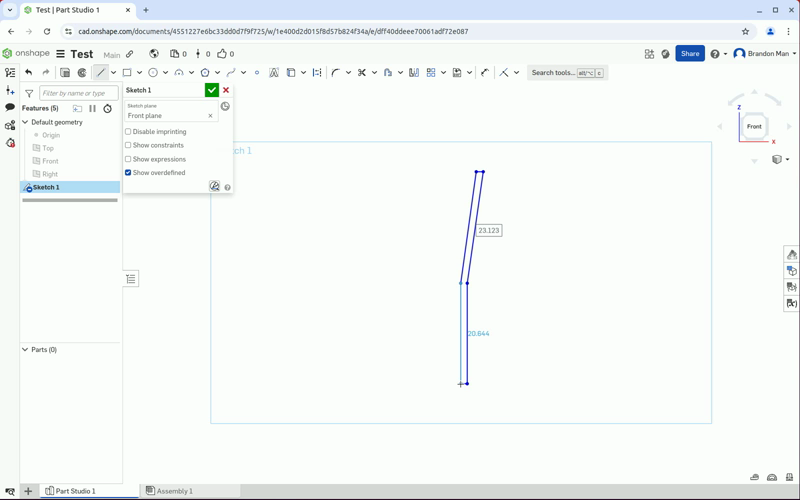
key(esc)
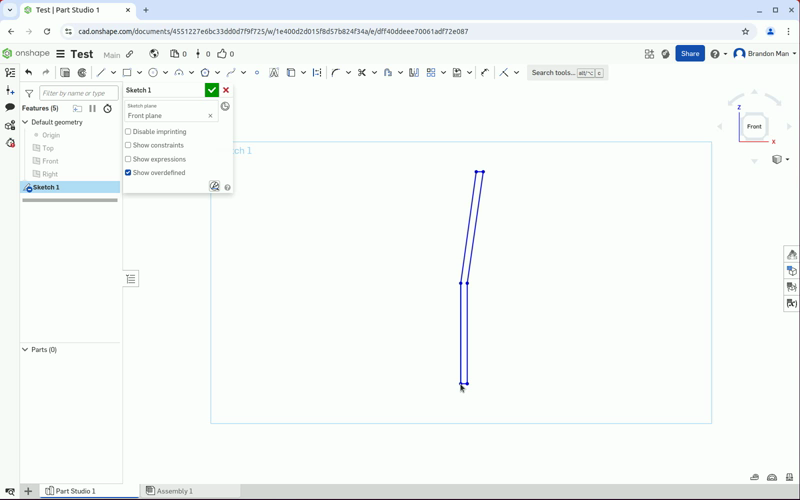
mouse_move(474, 212)
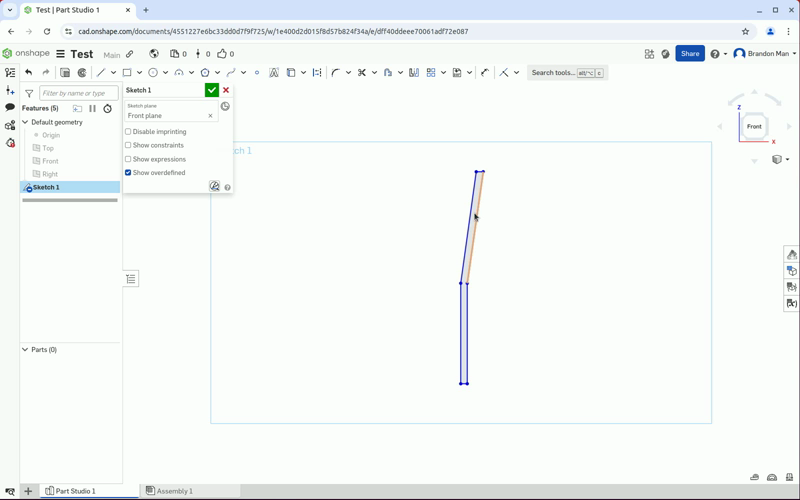
scroll(6)
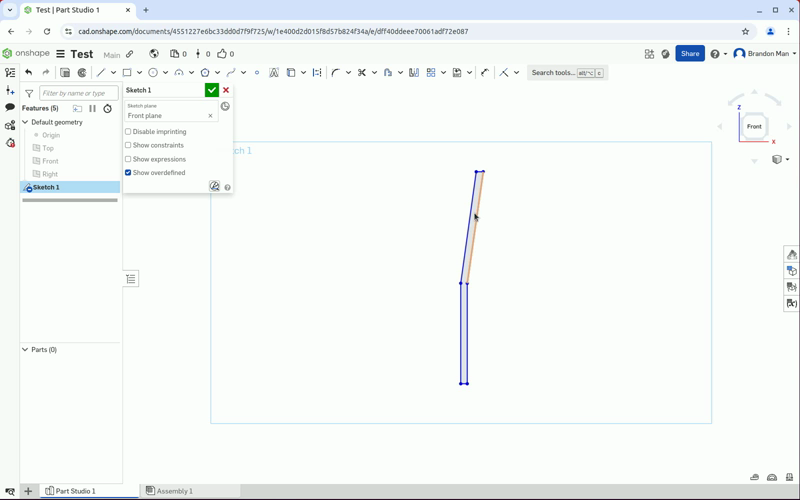
scroll(6)
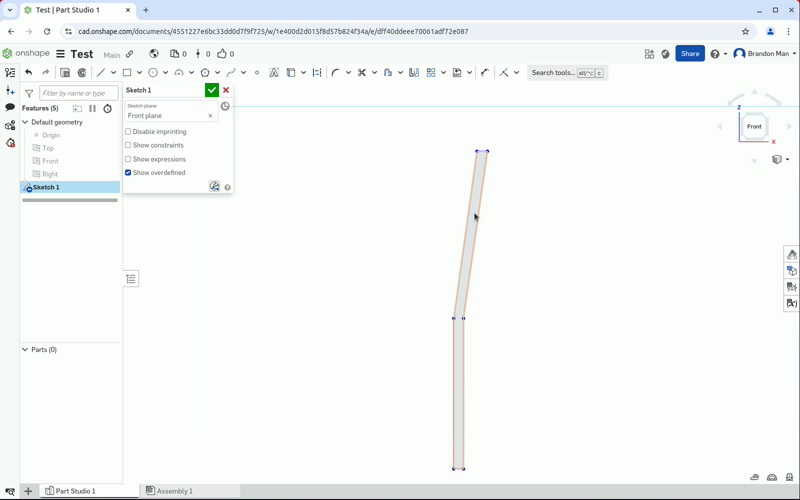
scroll(6)
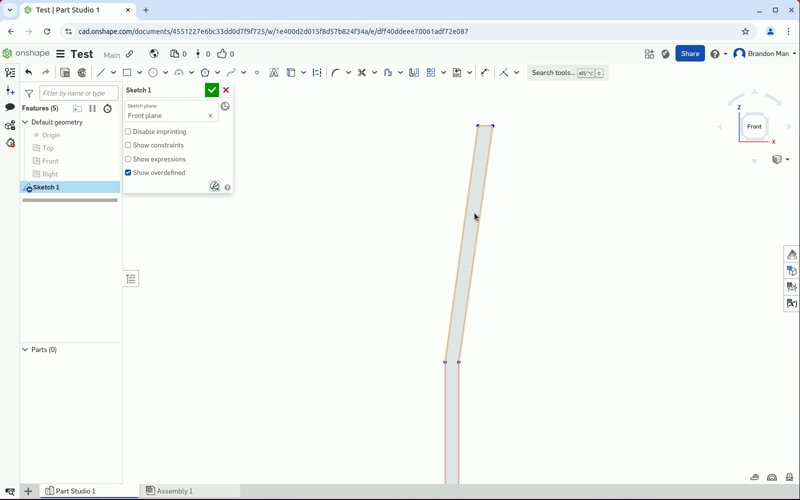
scroll(6)
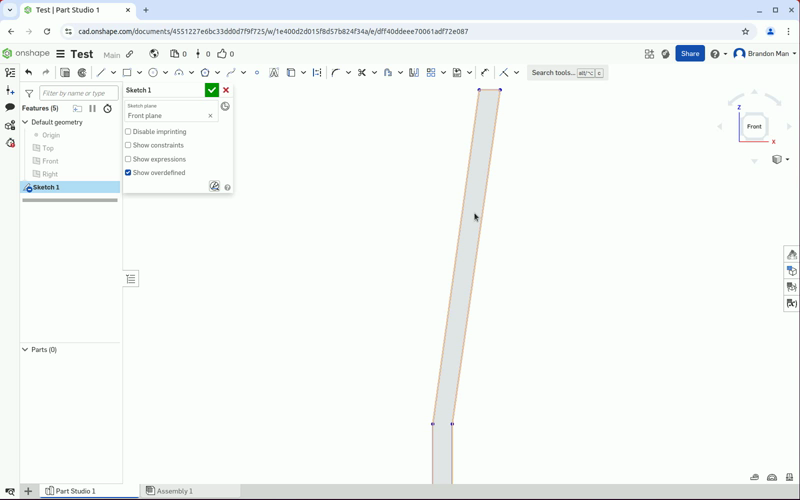
scroll(6)
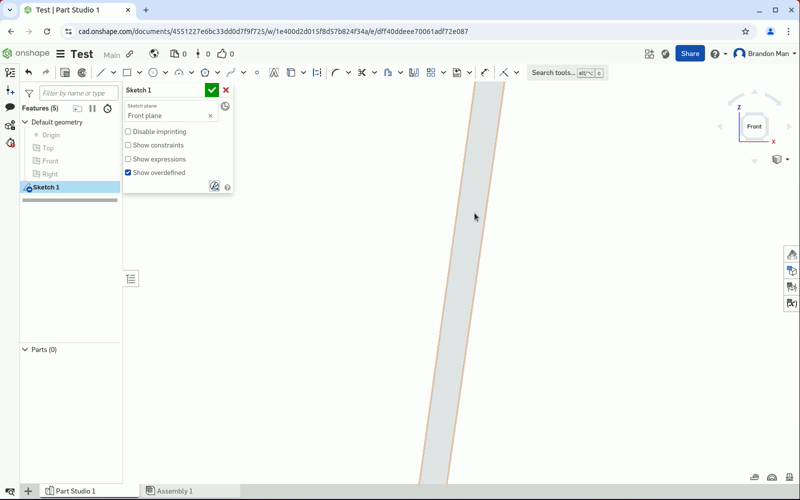
scroll(6)
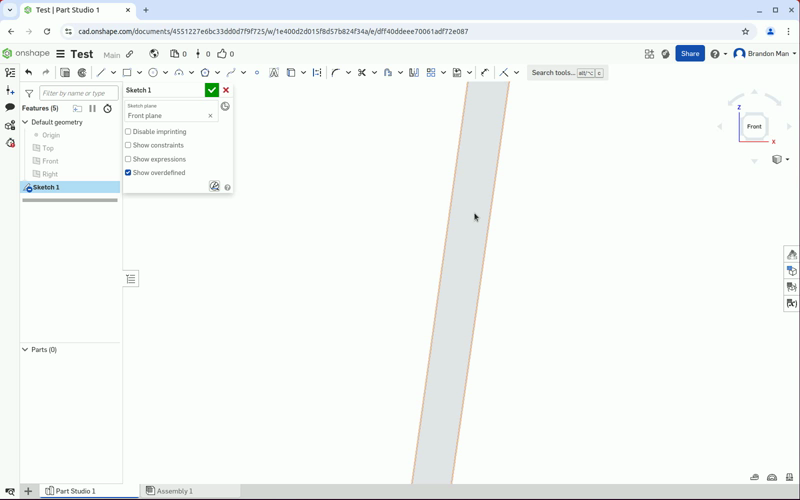
scroll(6)
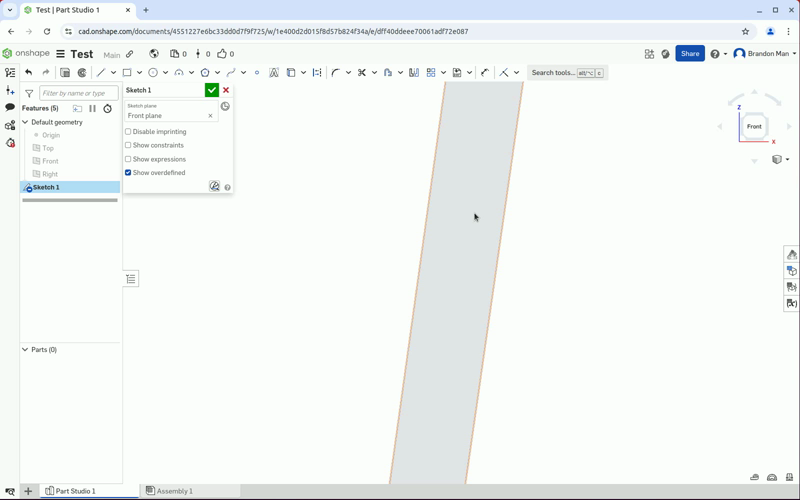
click(474, 212)
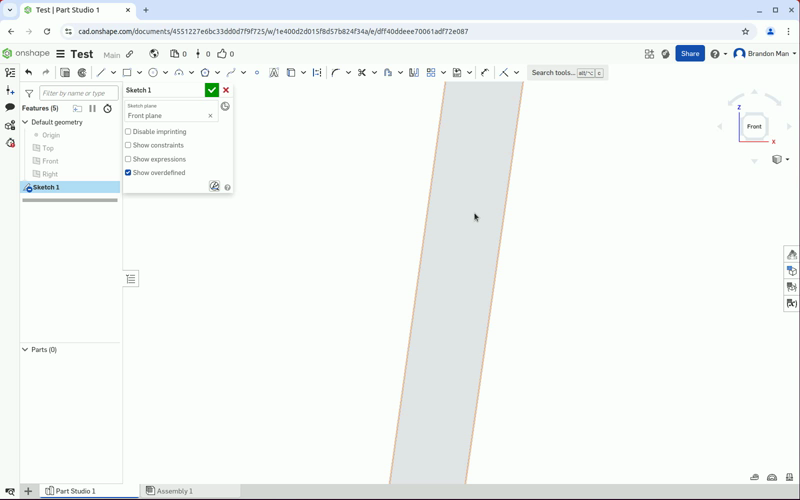
scroll(-6)
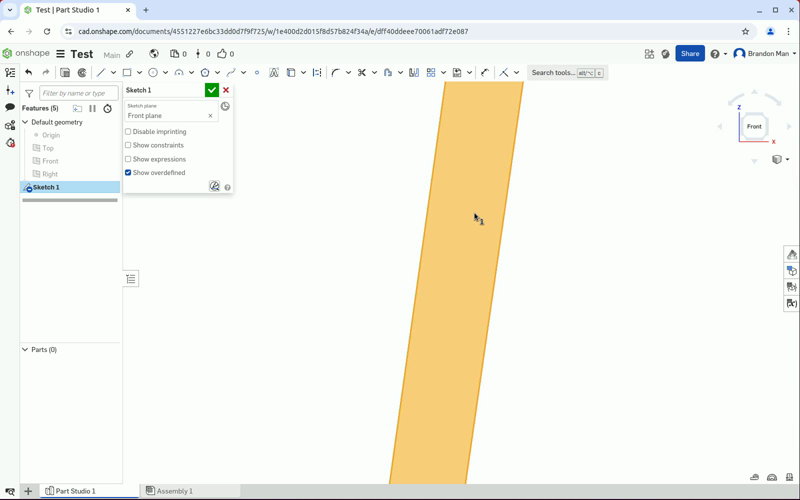
scroll(-6)
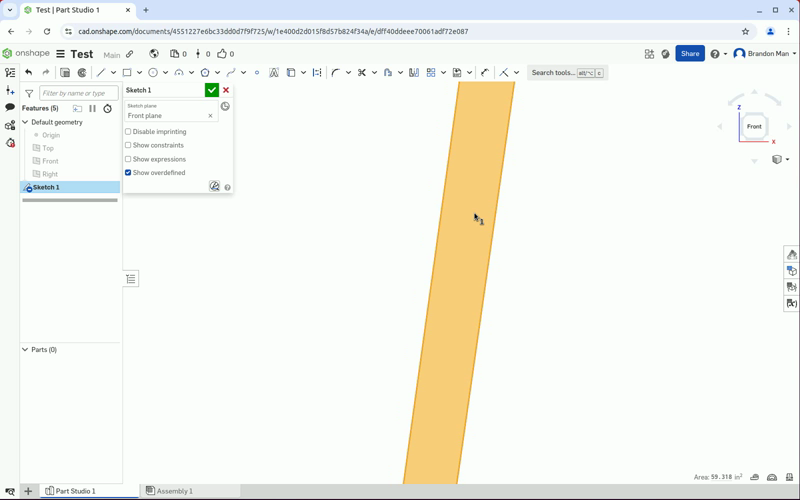
scroll(-6)
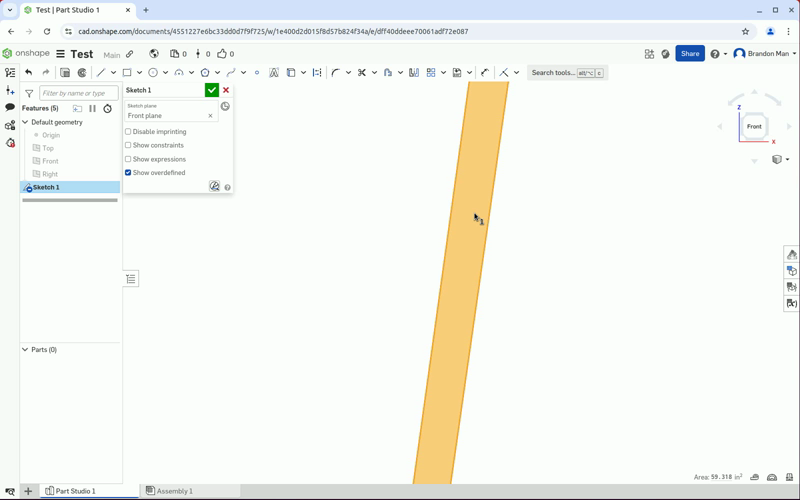
scroll(-6)
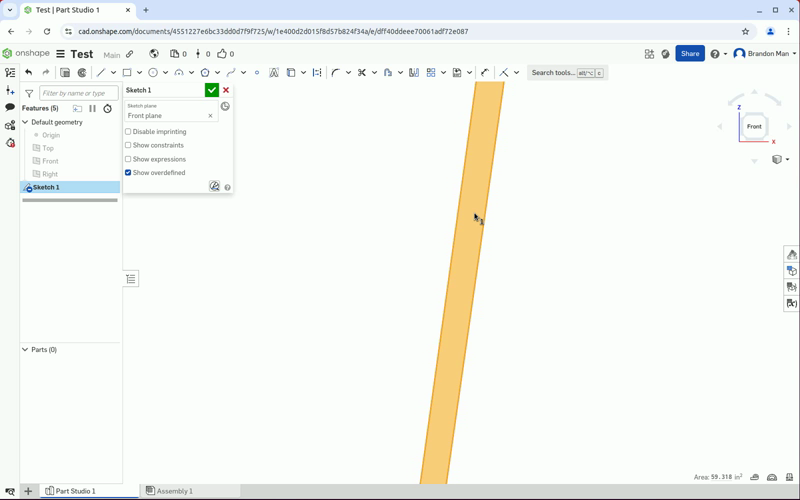
scroll(-6)
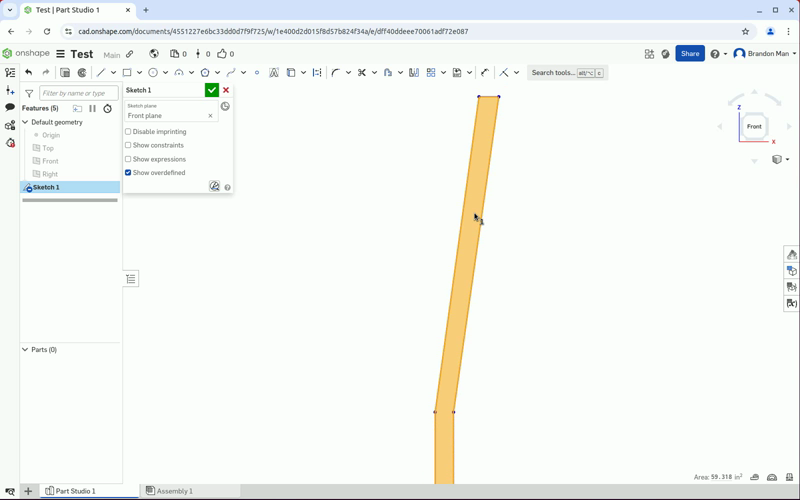
scroll(-6)
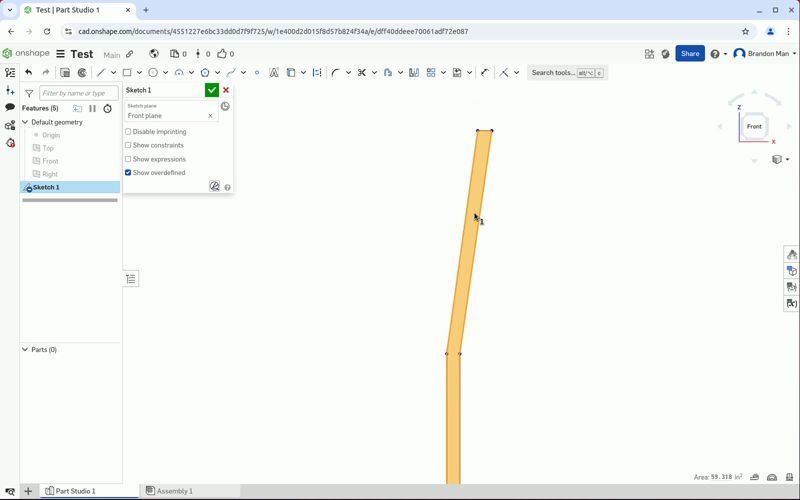
scroll(-6)
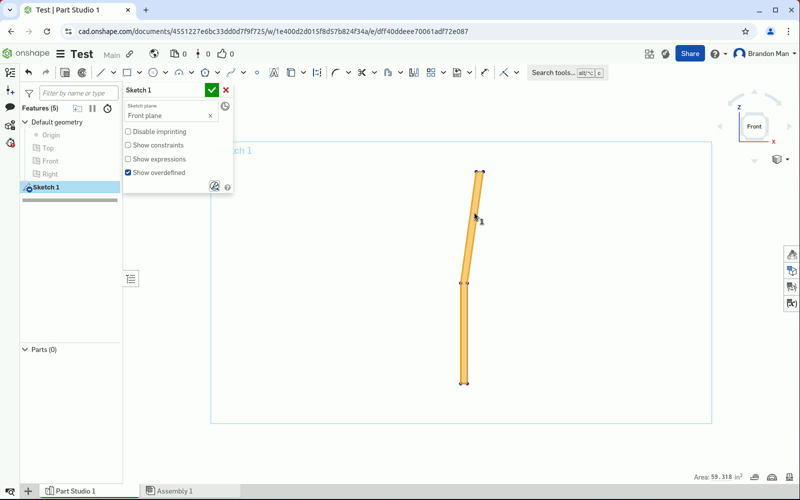
mouse_move(73, 352)
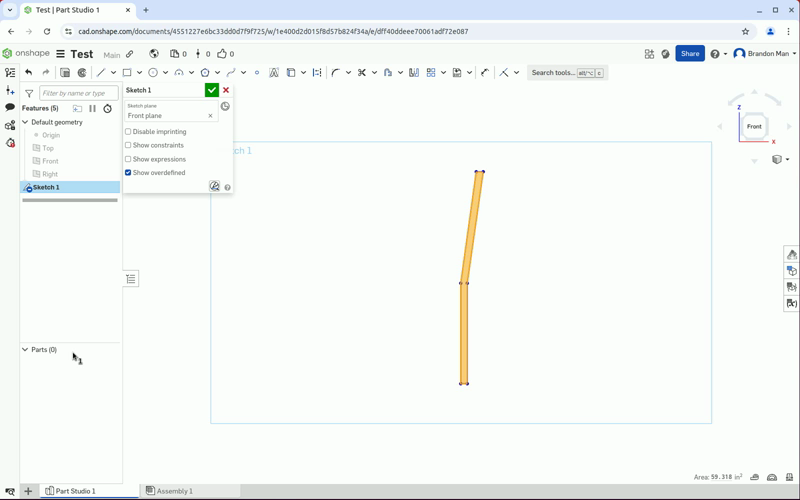
key(shift+y)
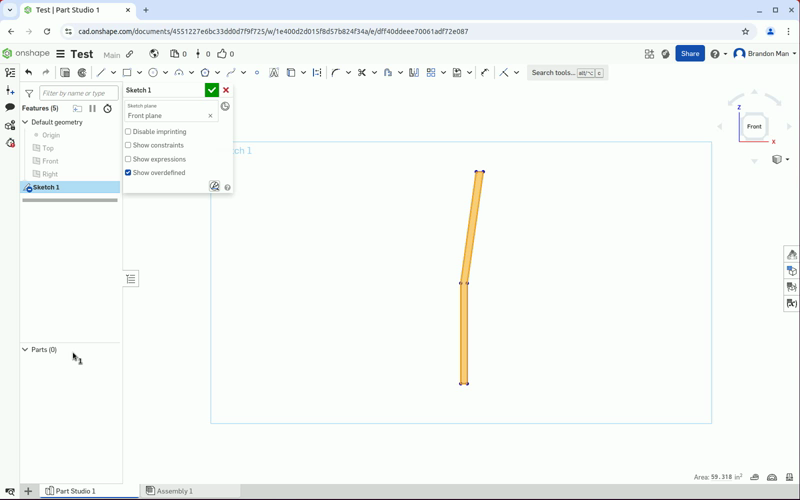
key(shift+e)
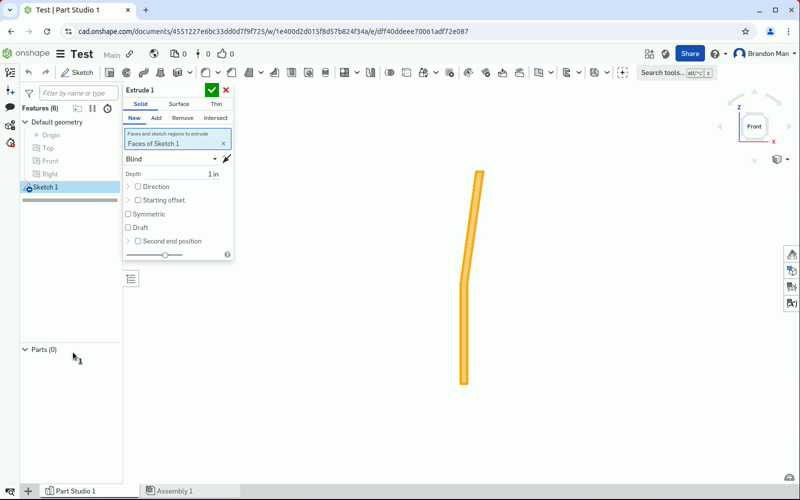
mouse_move(143, 106)
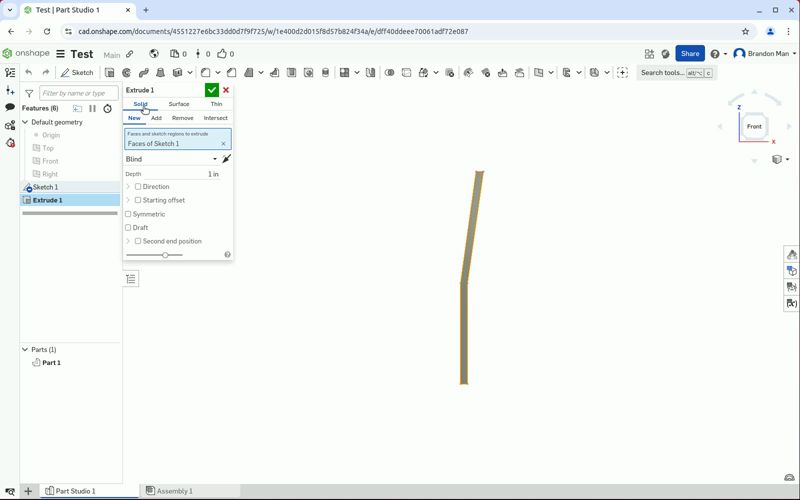
click(143, 106)
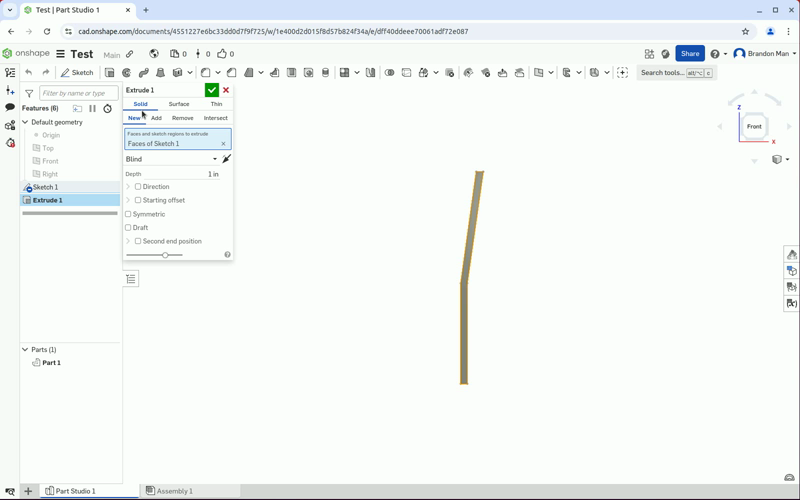
mouse_move(137, 120)
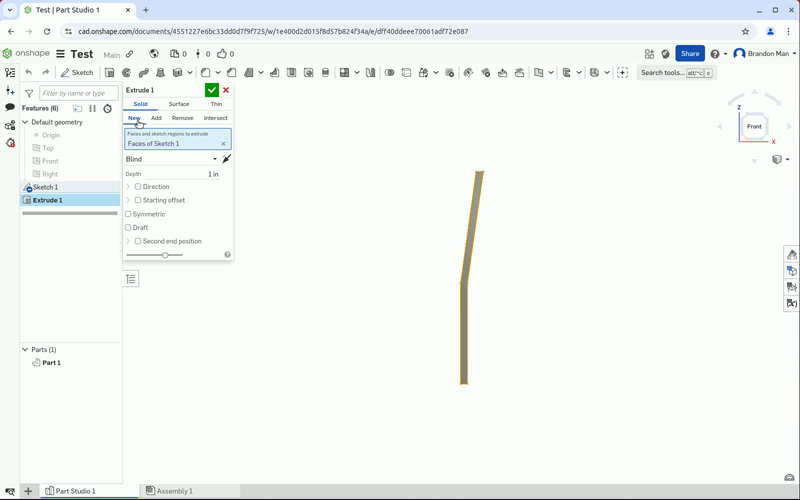
click(137, 120)
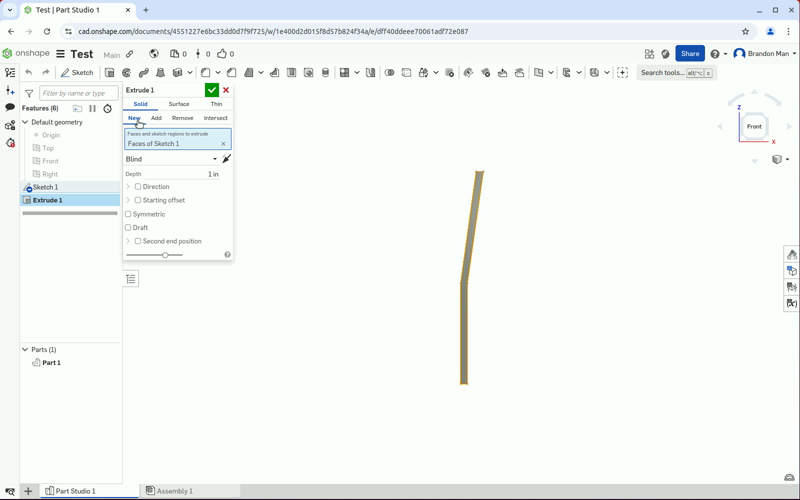
key(tab, 4)
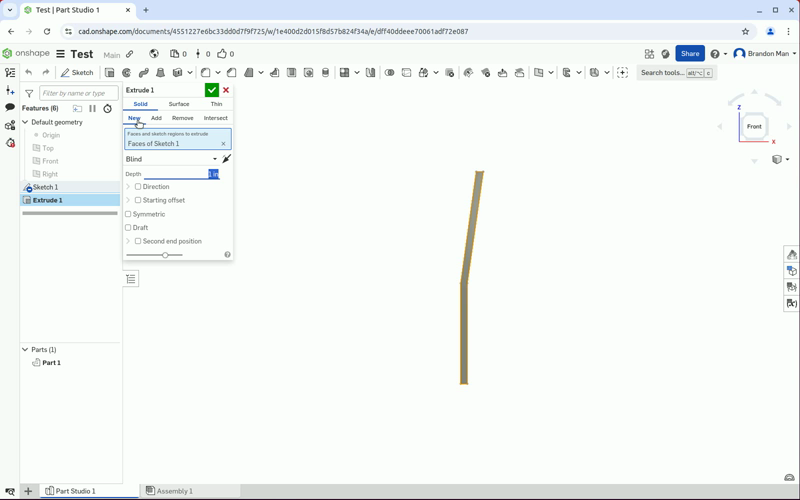
text(1.444)
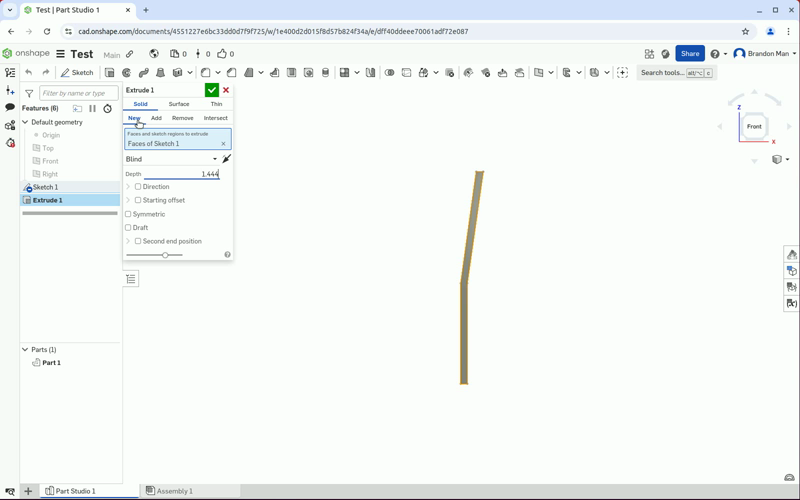
key(enter)
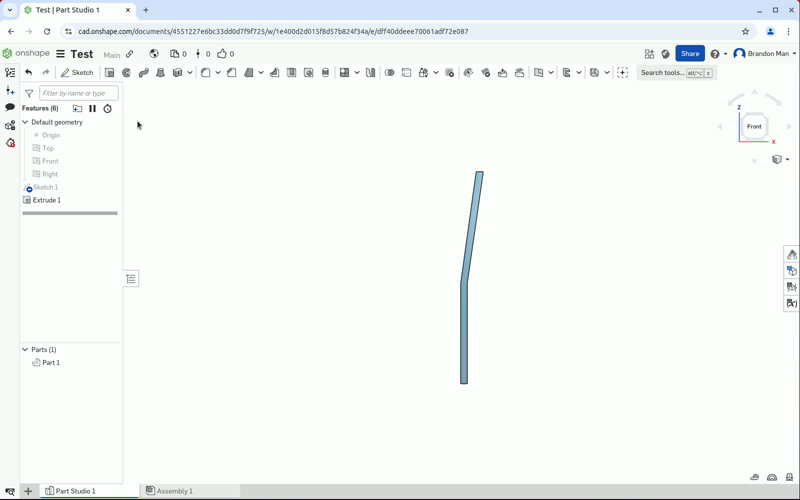
key(shift+h)
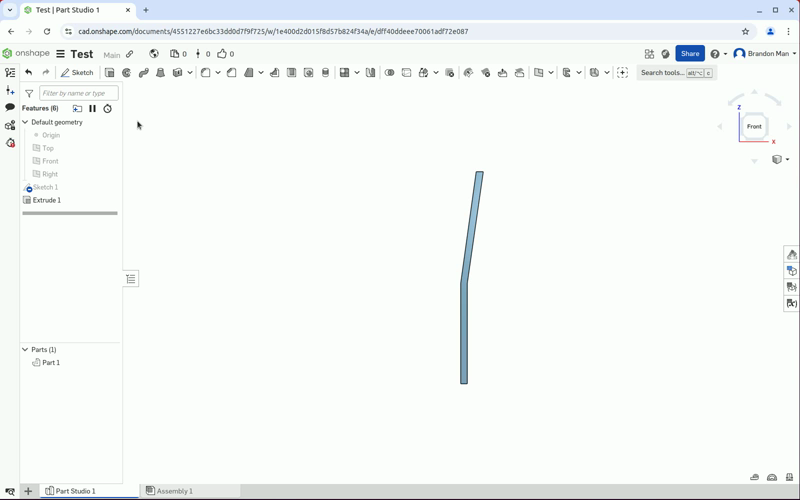
key(shift+h)
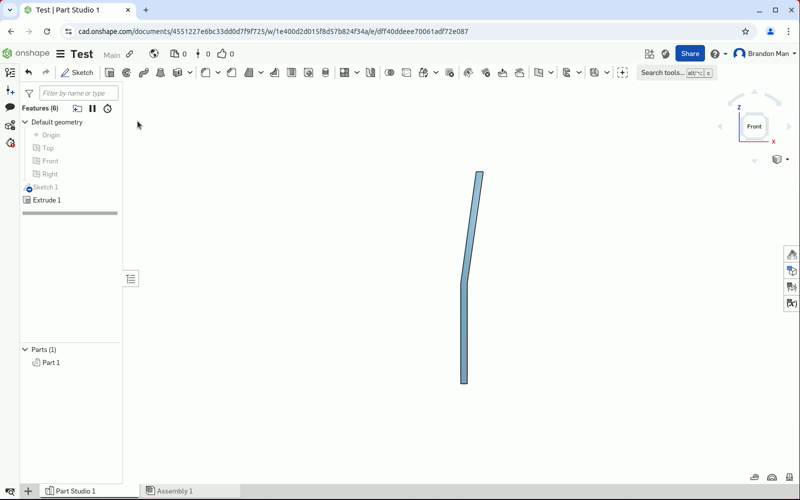
mouse_move(73, 189)
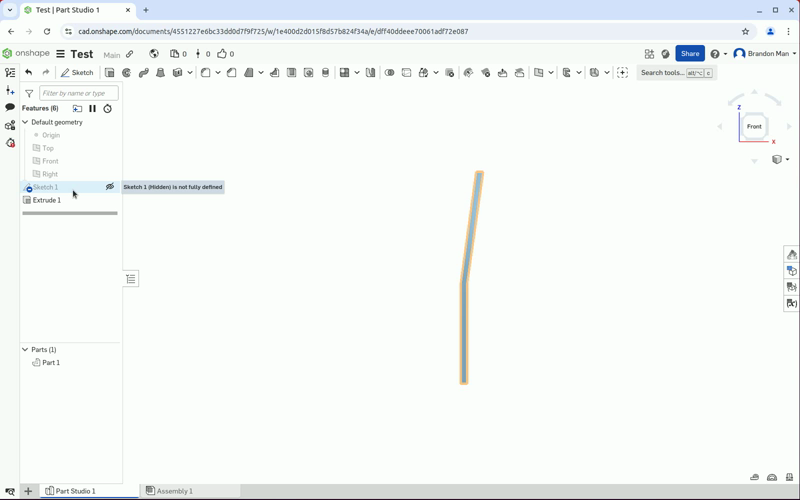
click(73, 189)
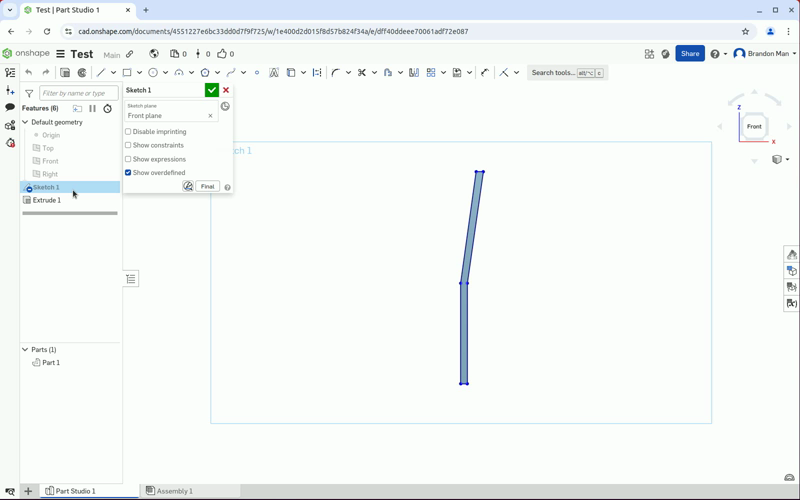
mouse_move(229, 92)
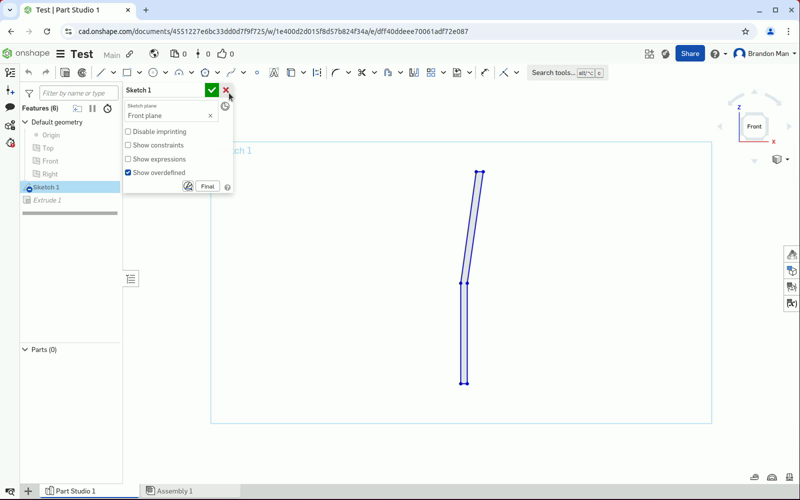
click(229, 92)
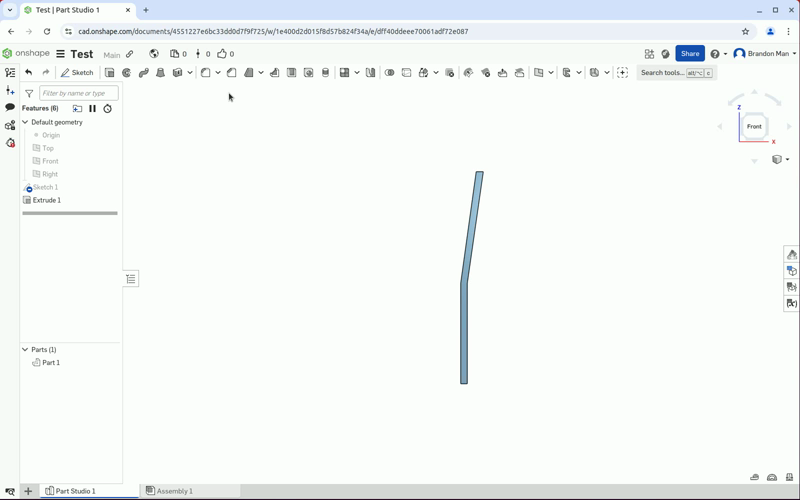
mouse_move(541, 75)
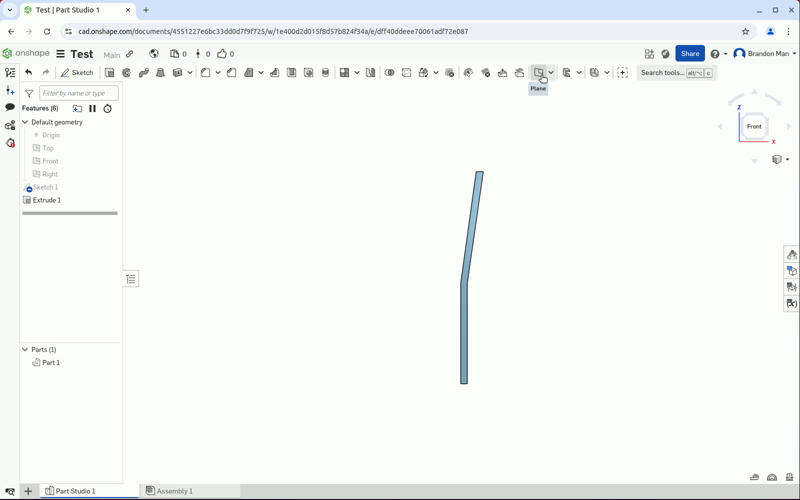
click(541, 75)
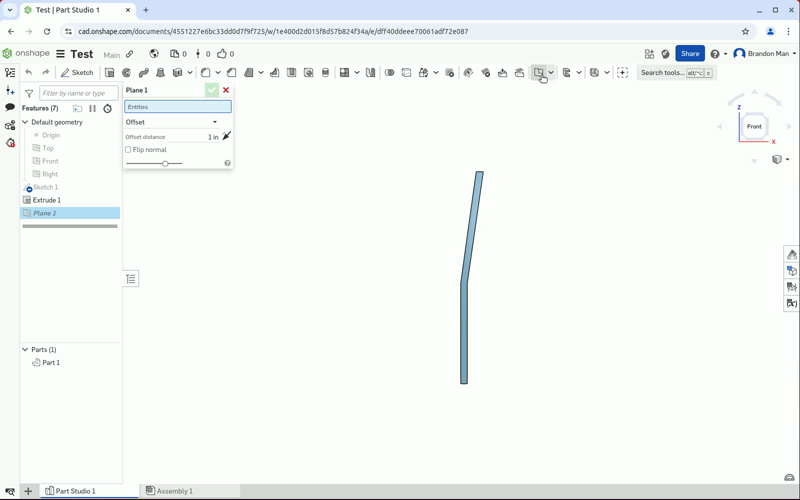
mouse_move(73, 163)
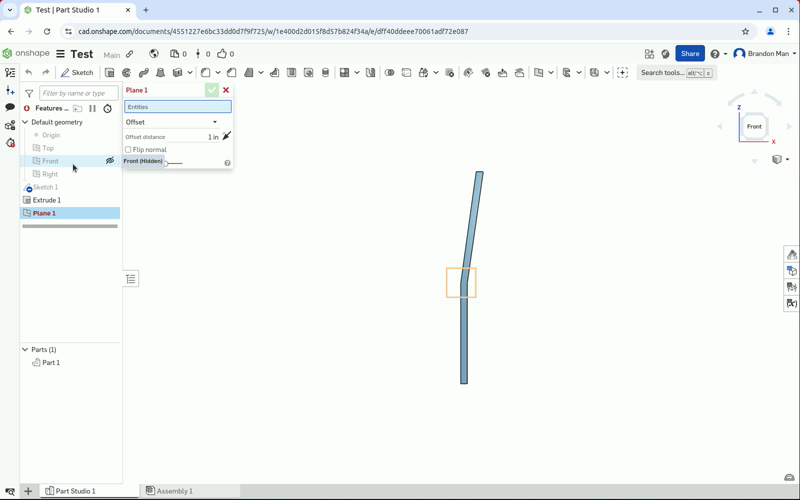
click(73, 163)
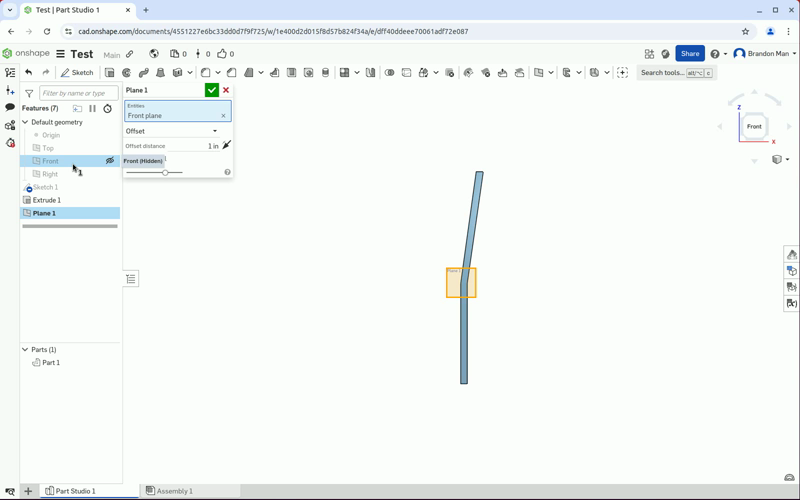
key(tab, 2)
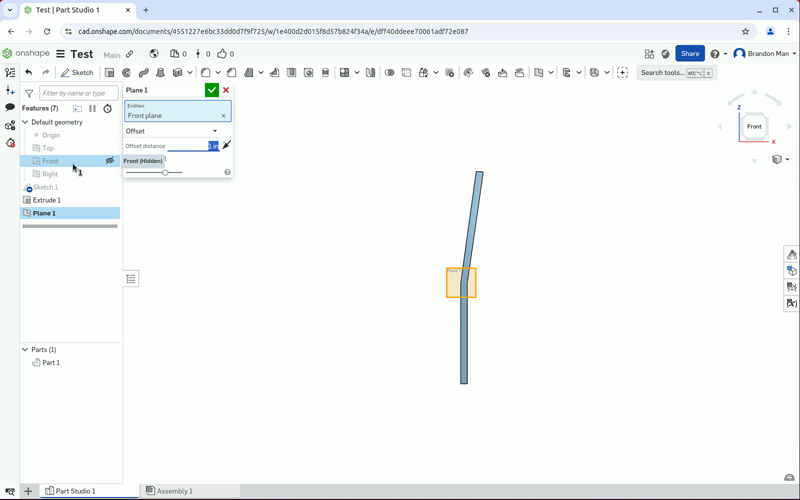
text(1.448)
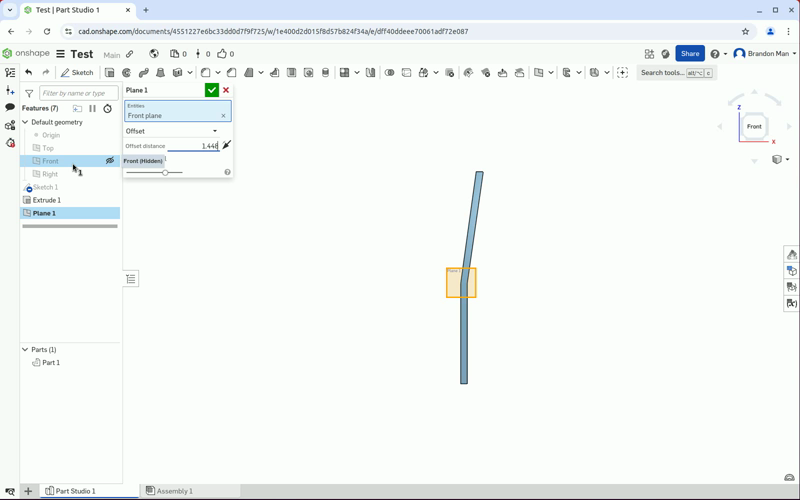
key(enter, 2)
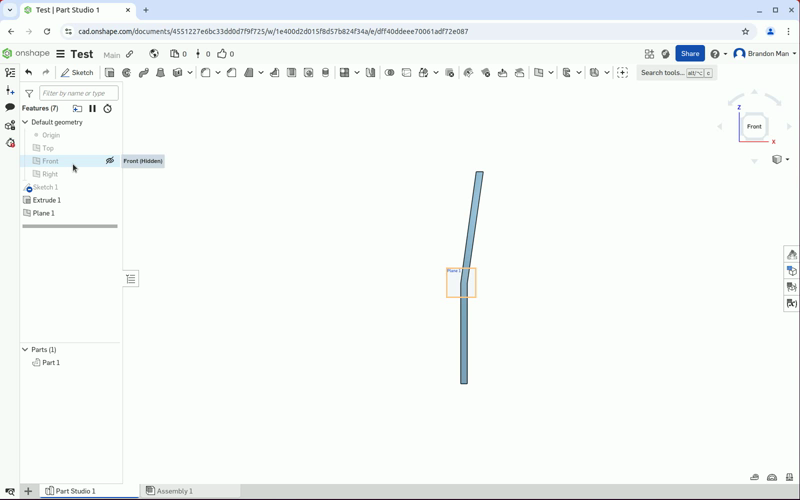
key(shift+s)
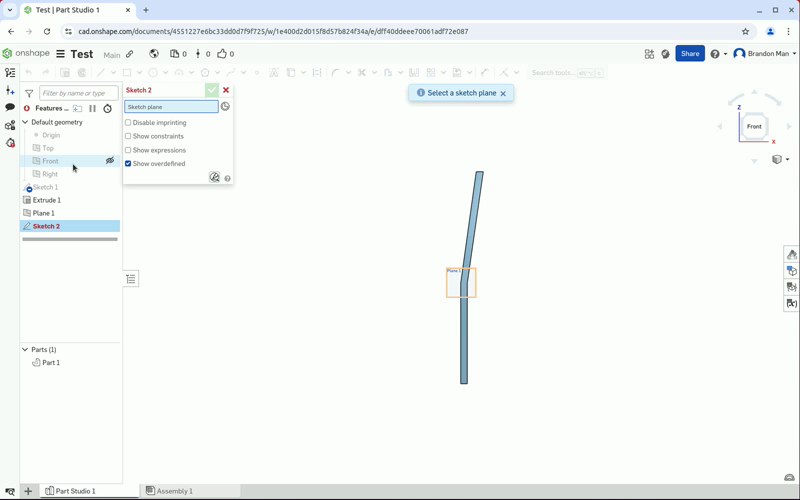
mouse_move(73, 215)
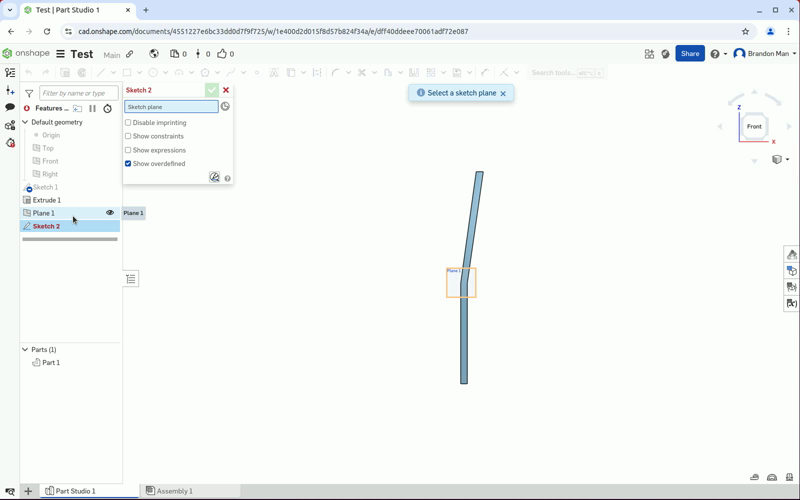
click(73, 215)
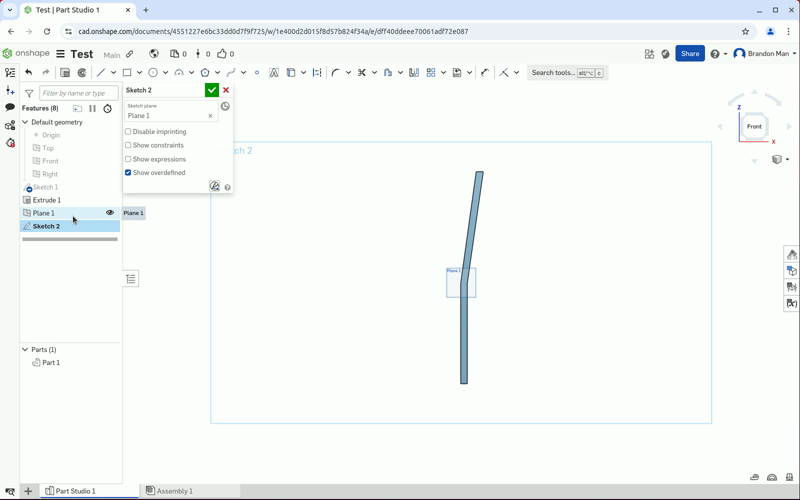
mouse_move(73, 352)
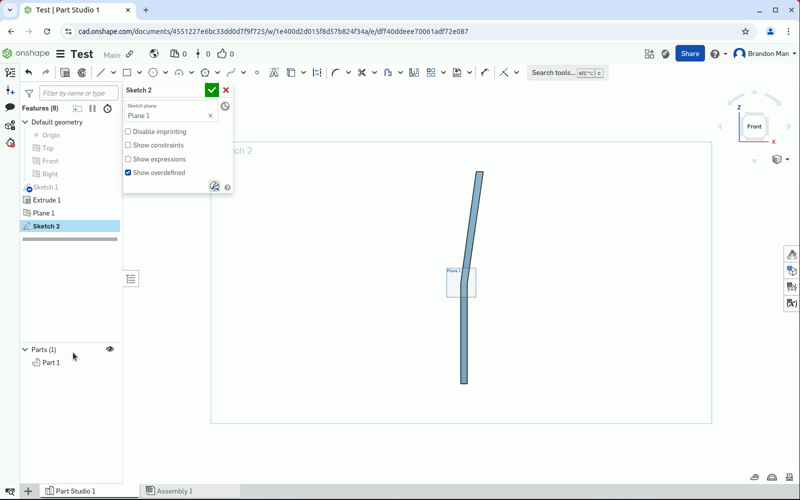
key(y)
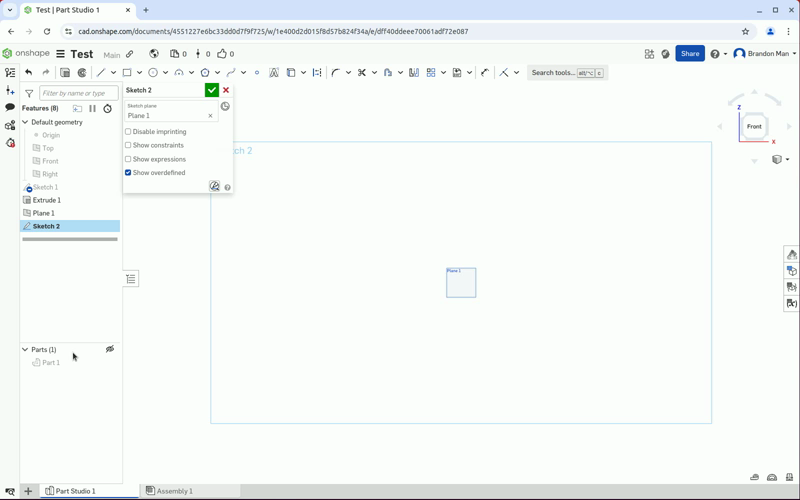
key(l)
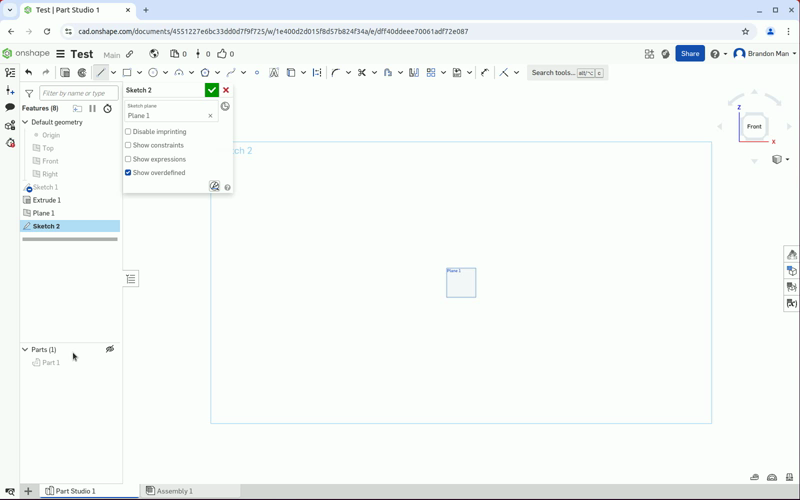
key_down(shift)
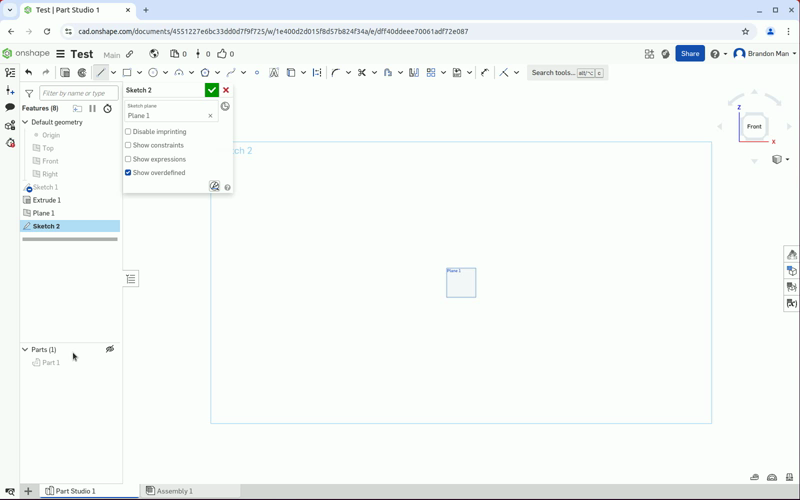
mouse_move(463, 294)
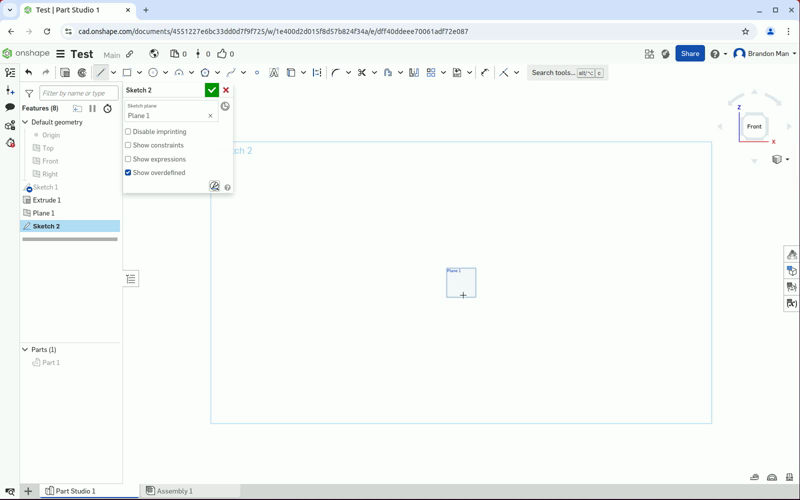
click(463, 294)
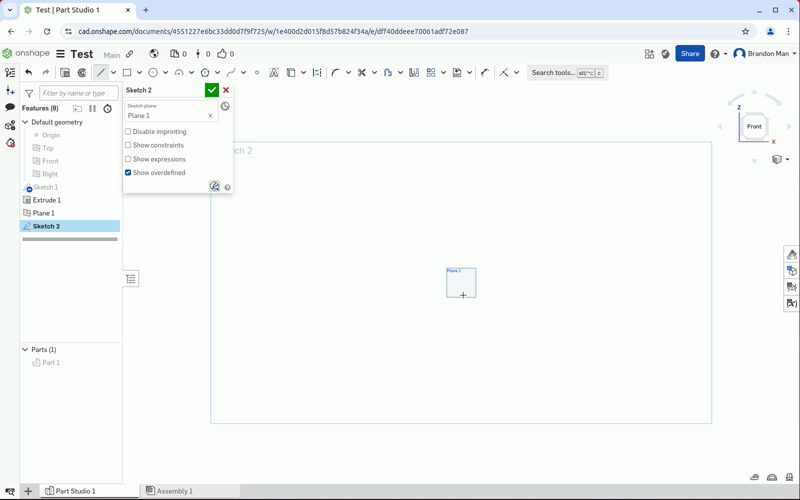
key_up(shift)
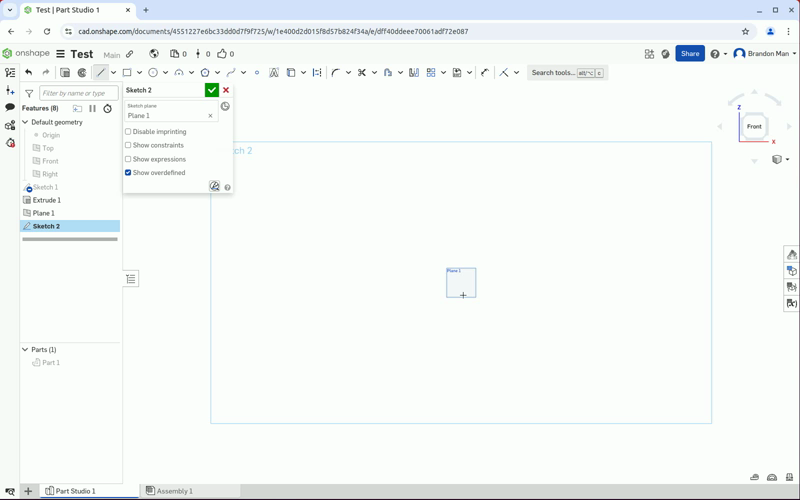
key_down(shift)
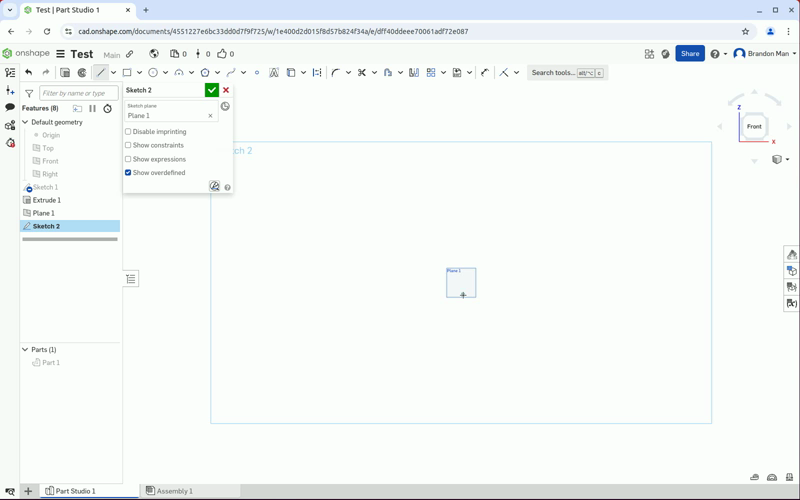
mouse_move(493, 294)
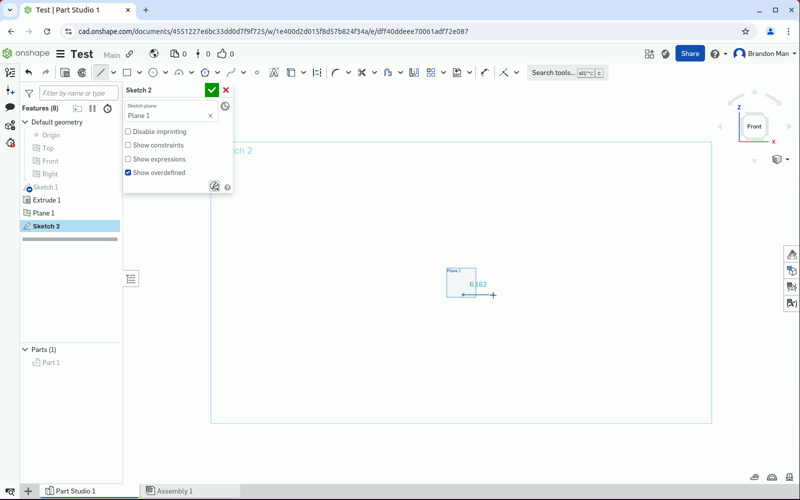
mouse_move(465, 294)
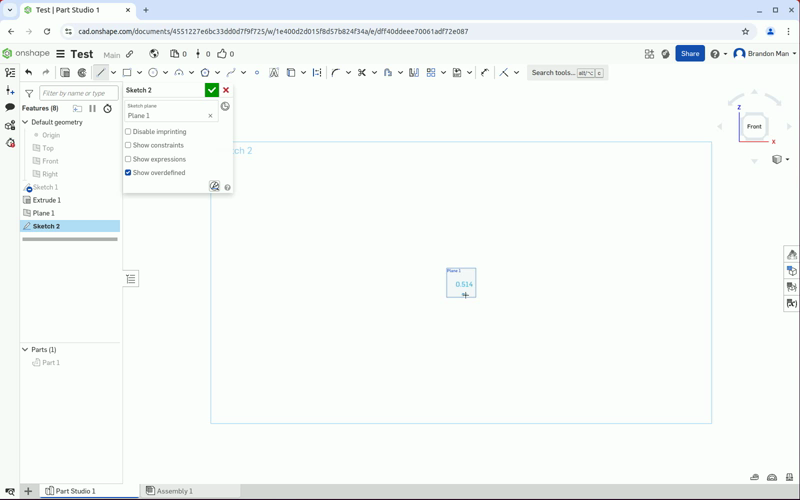
scroll(6)
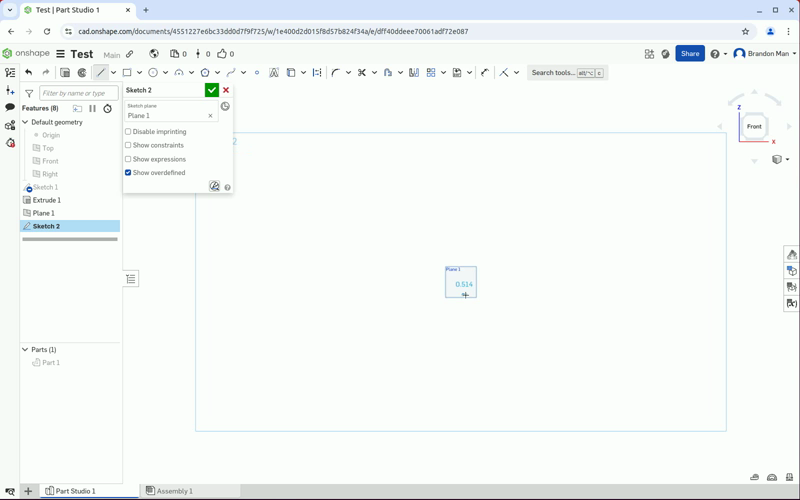
scroll(6)
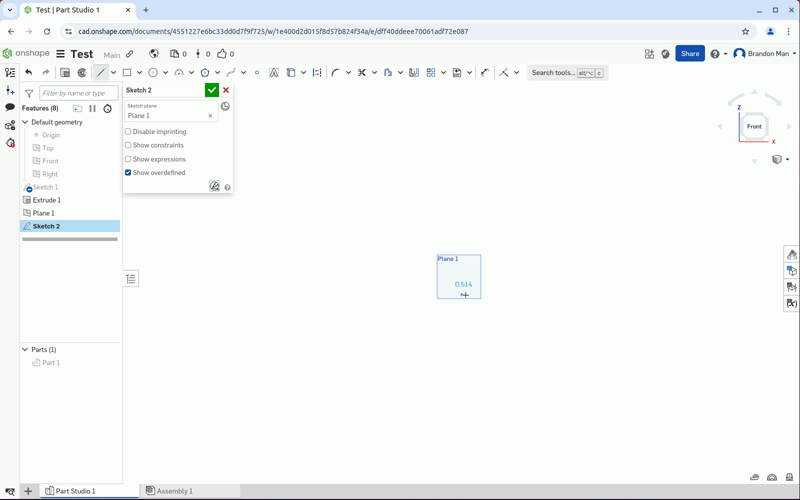
scroll(6)
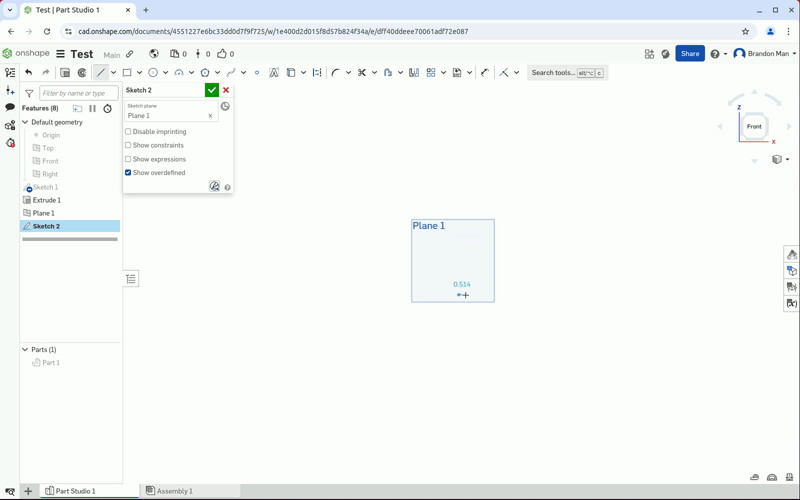
scroll(6)
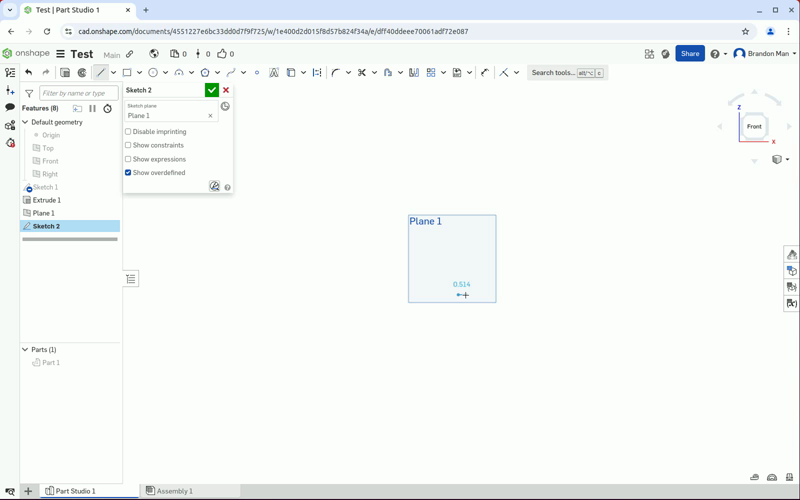
scroll(6)
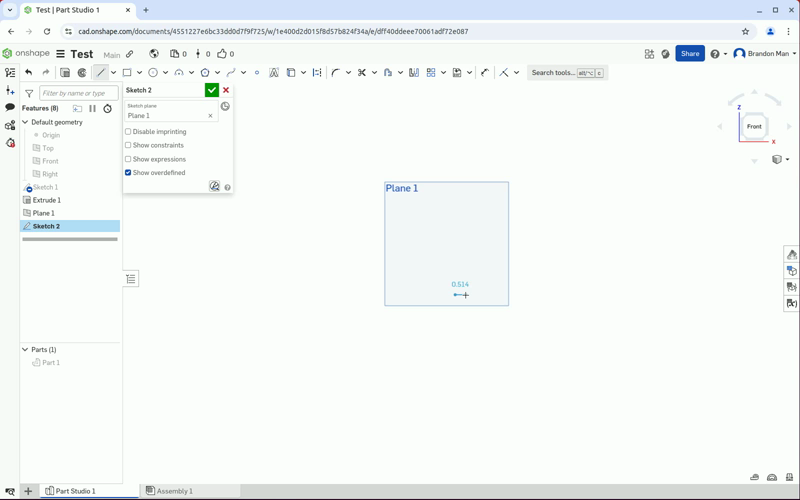
scroll(6)
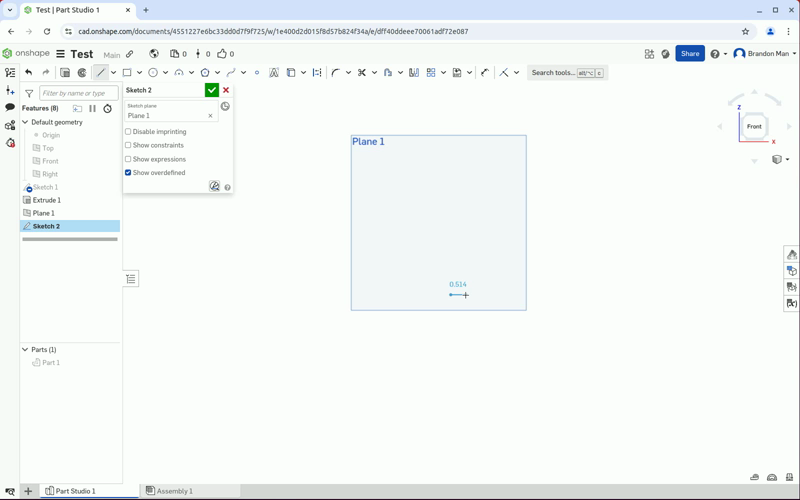
scroll(6)
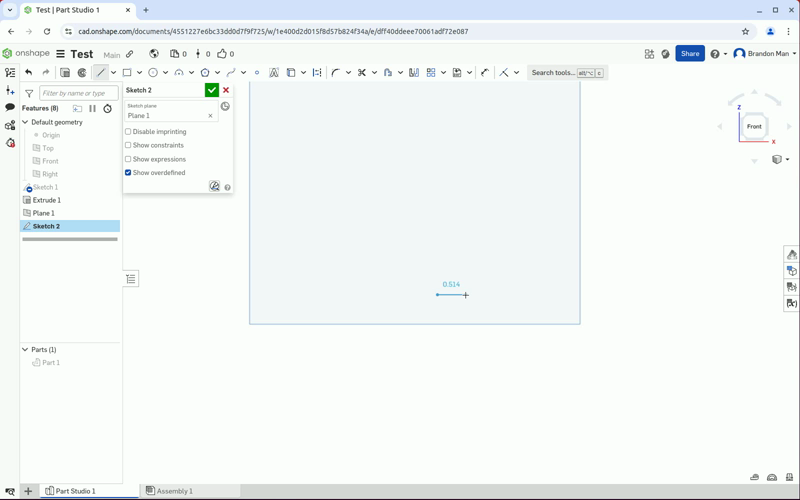
click(465, 294)
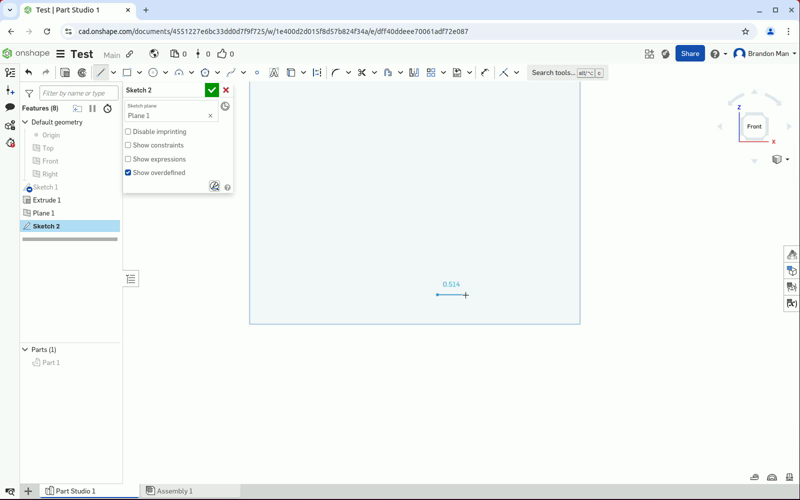
scroll(-6)
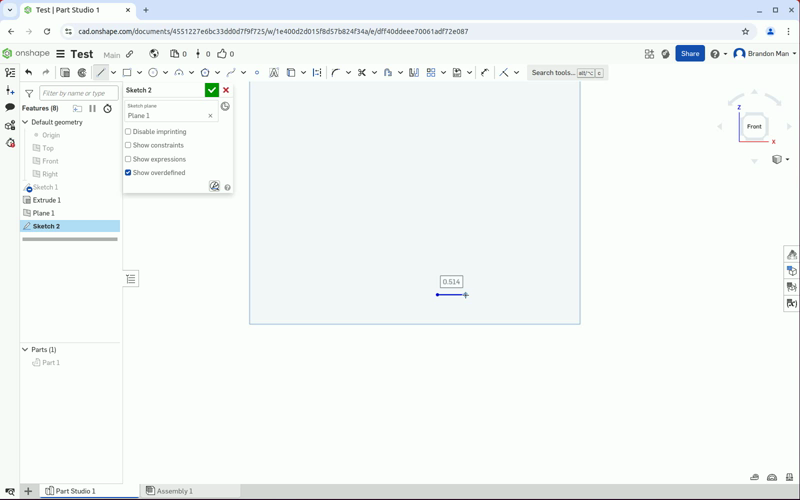
scroll(-6)
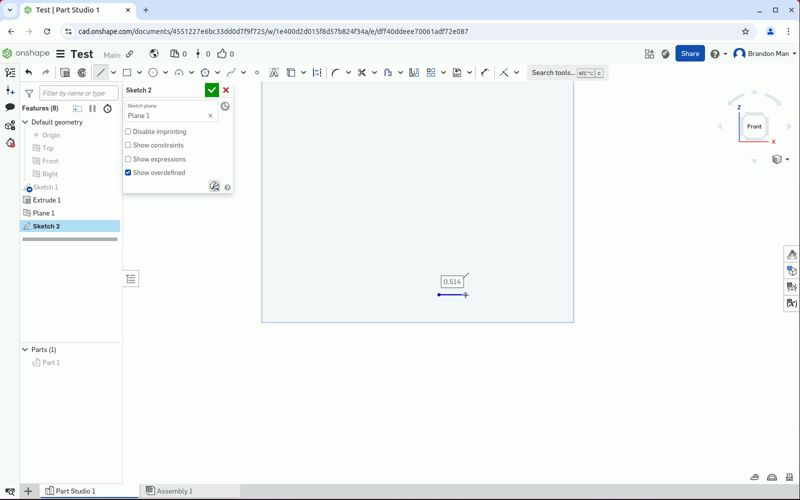
scroll(-6)
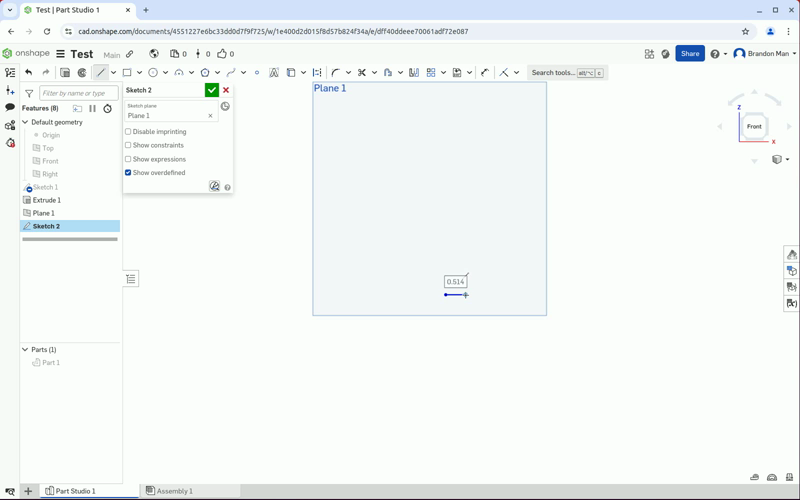
scroll(-6)
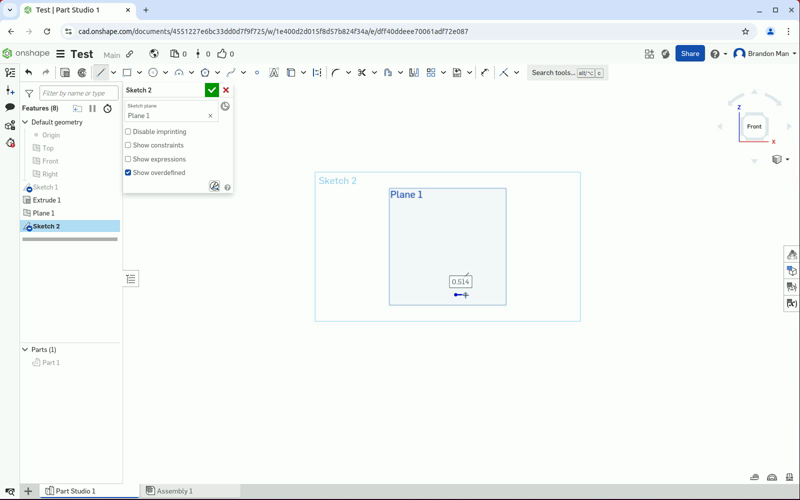
scroll(-6)
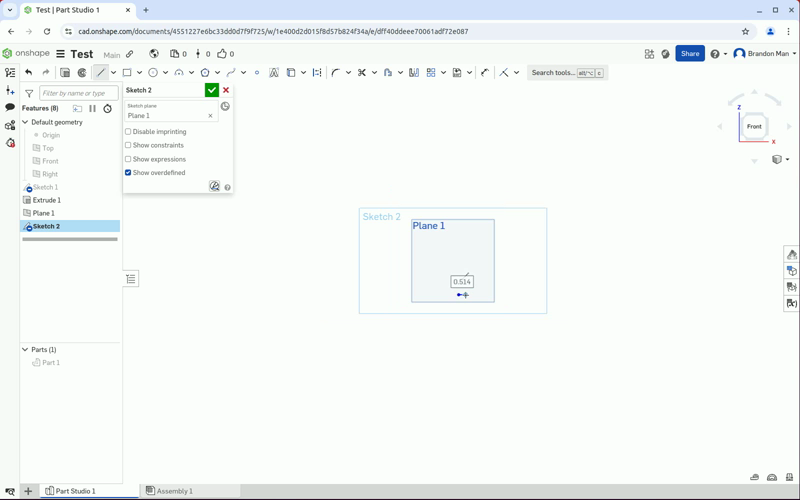
scroll(-6)
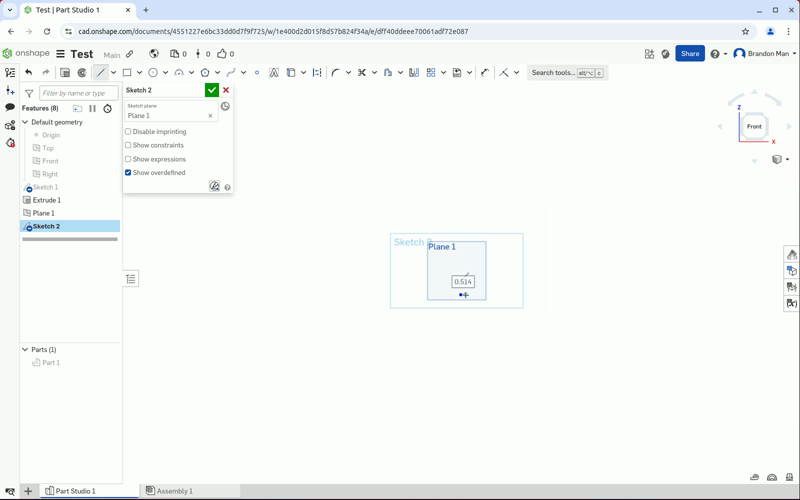
scroll(-6)
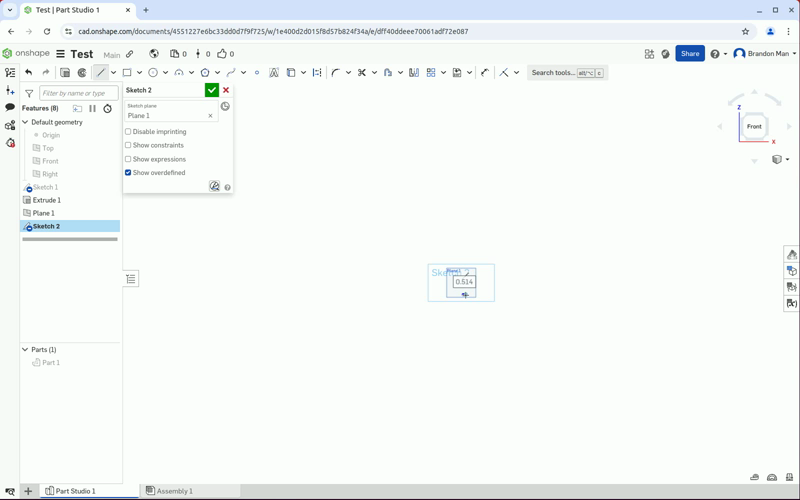
key_up(shift)
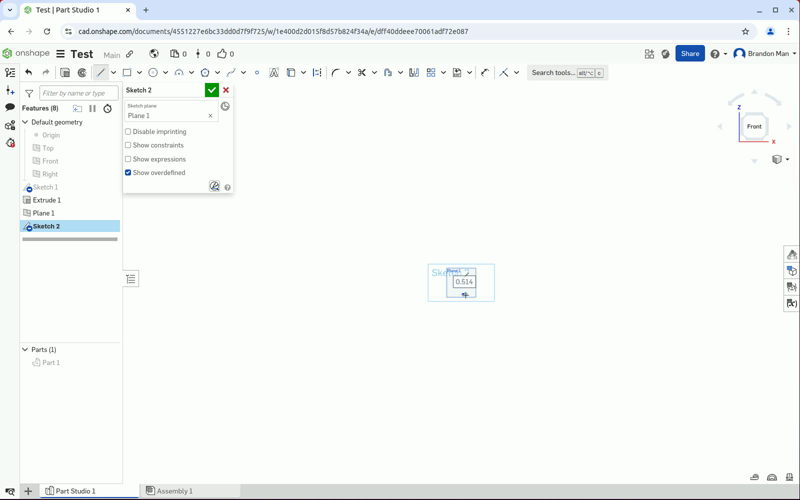
key_down(shift)
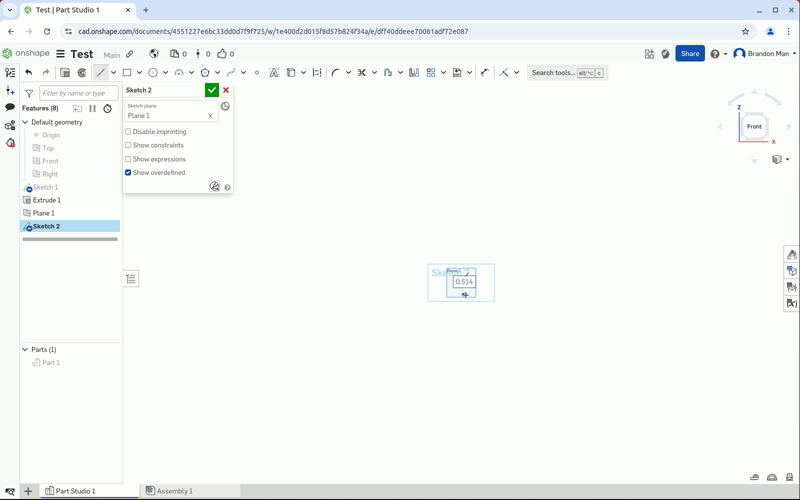
mouse_move(495, 294)
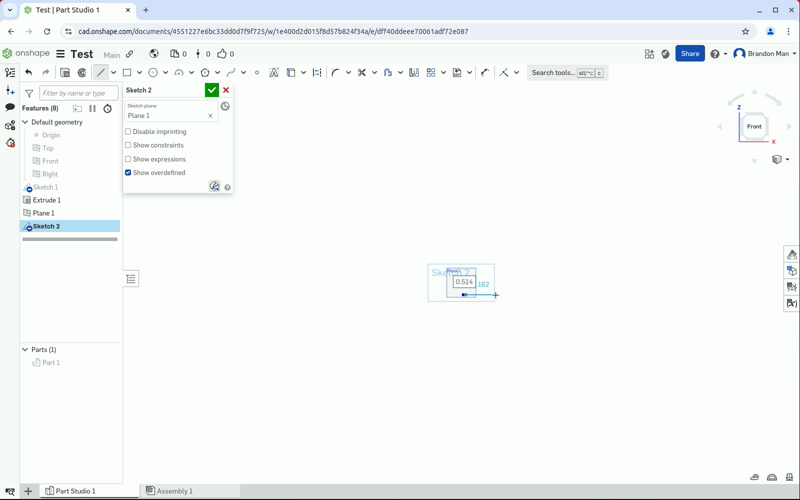
mouse_move(465, 286)
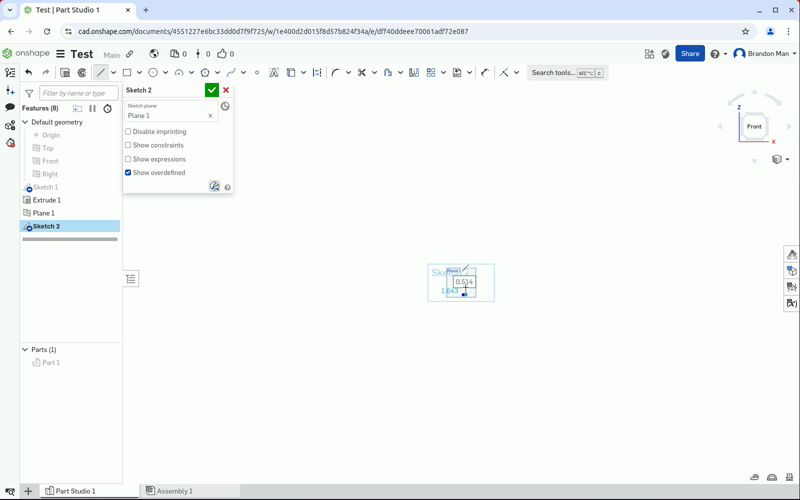
click(465, 286)
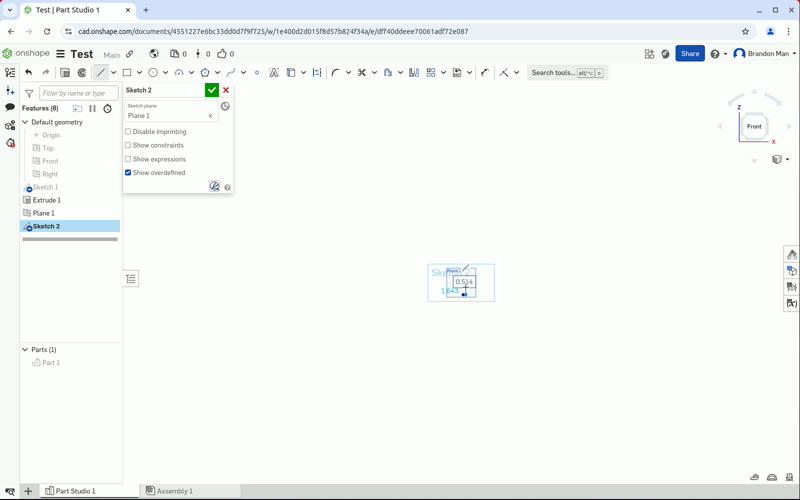
key_up(shift)
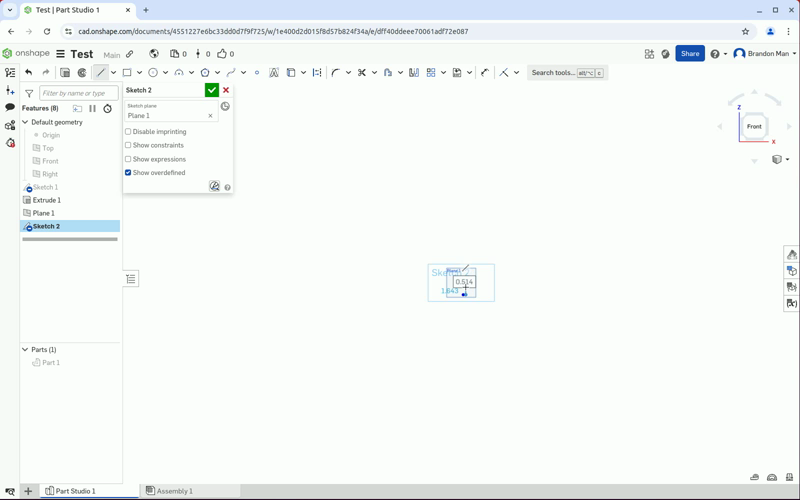
key_down(shift)
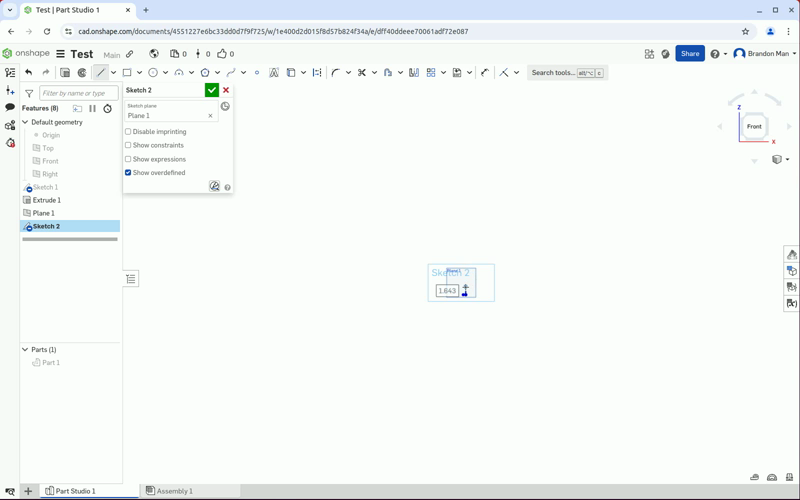
mouse_move(495, 286)
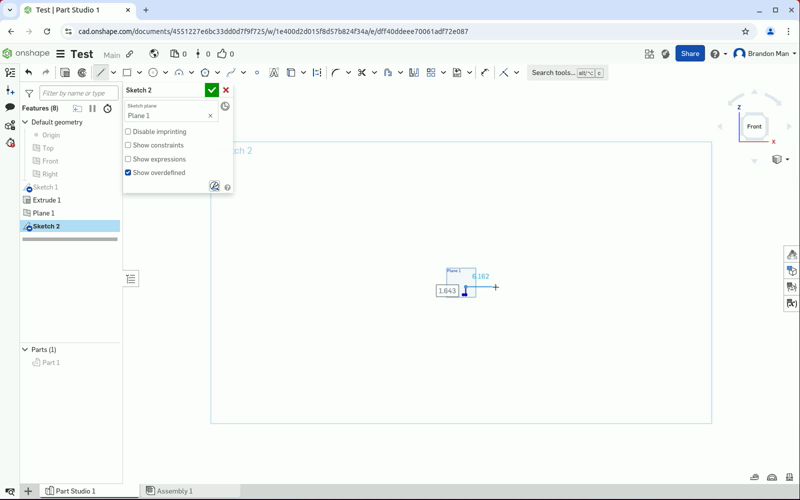
mouse_move(463, 286)
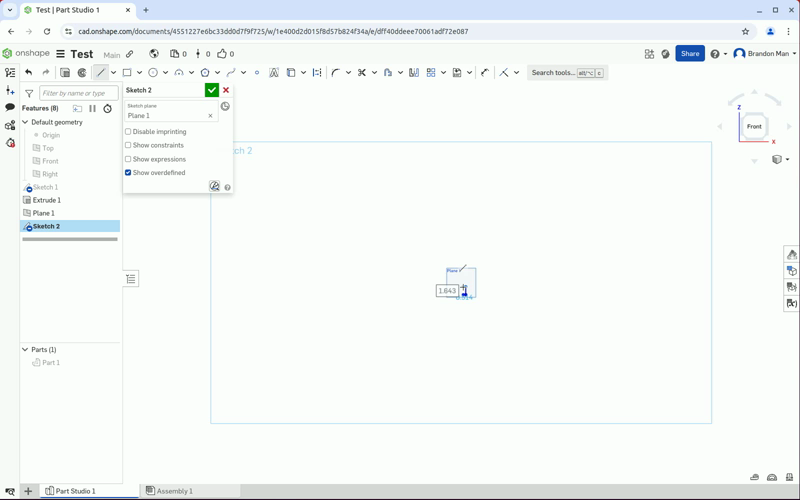
scroll(6)
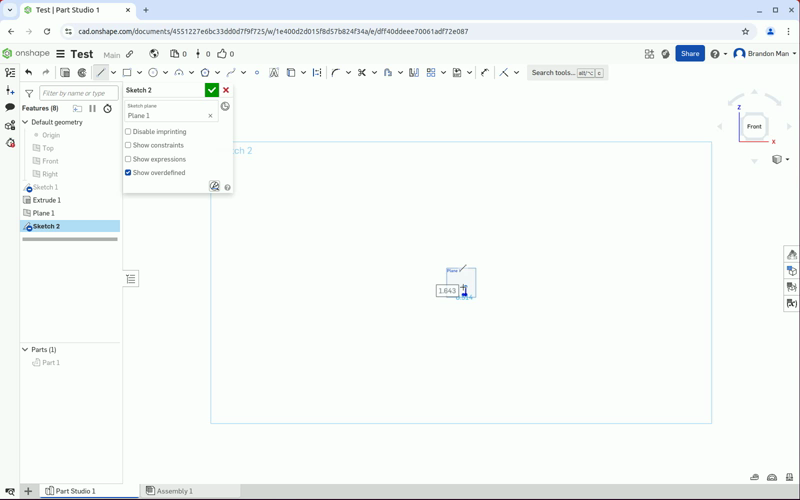
scroll(6)
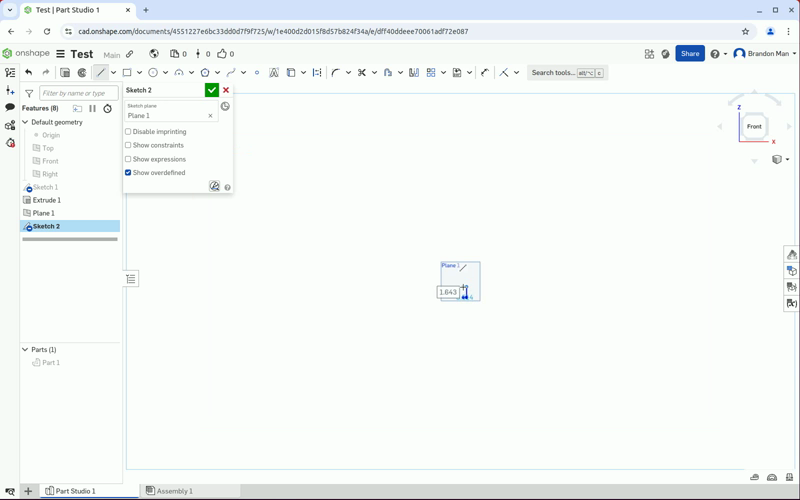
scroll(6)
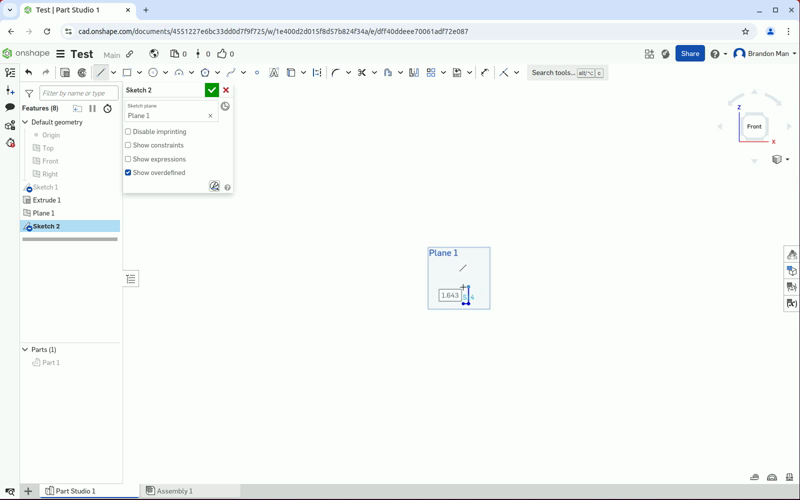
scroll(6)
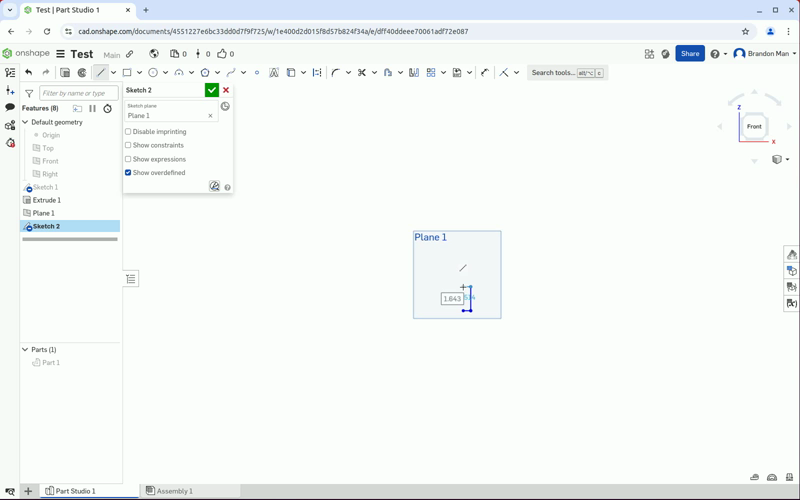
scroll(6)
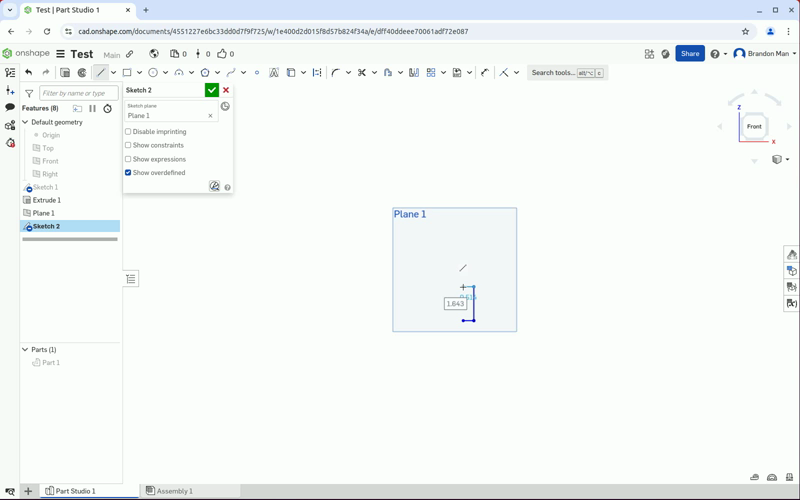
scroll(6)
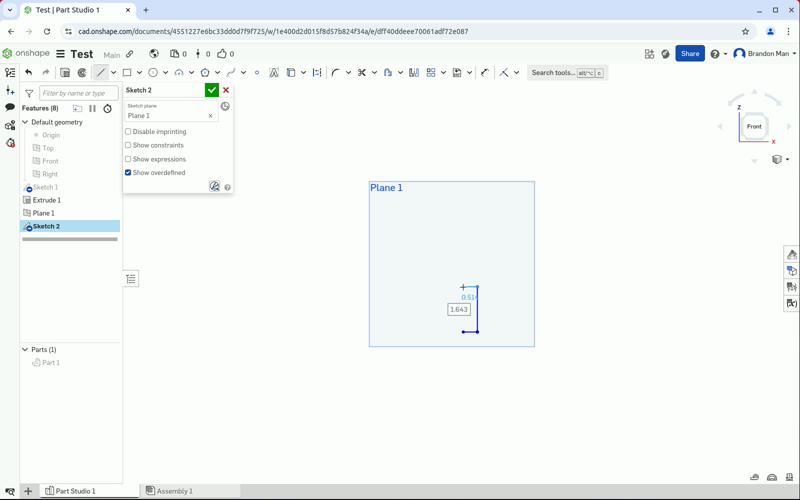
scroll(6)
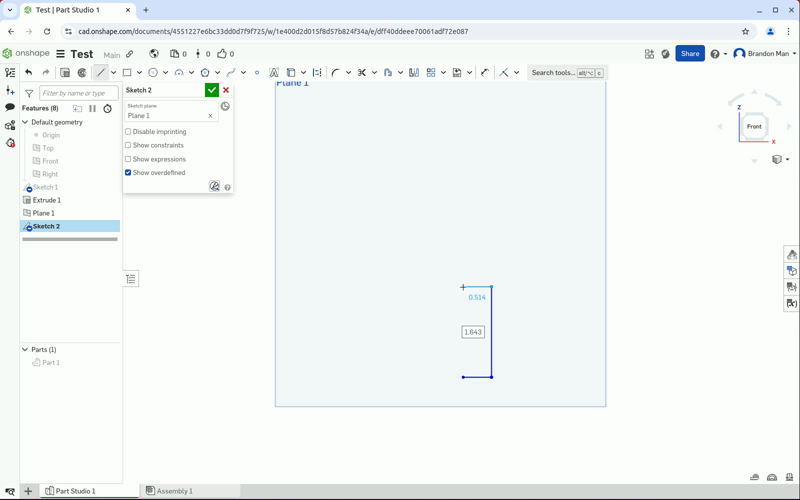
click(463, 286)
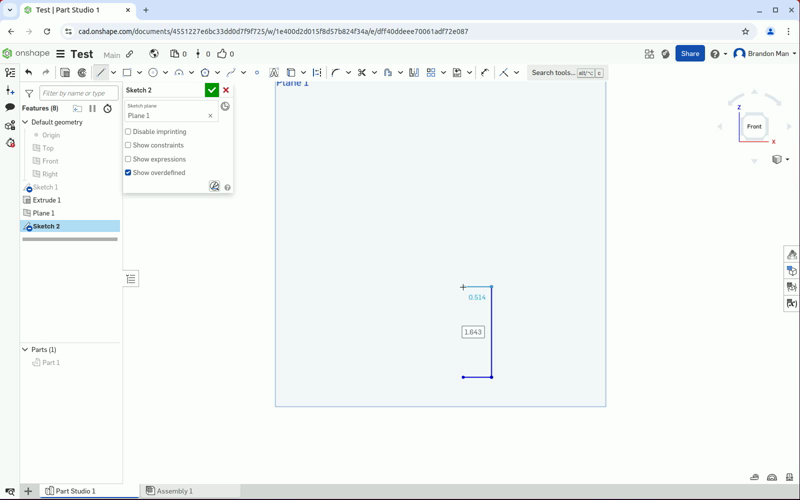
scroll(-6)
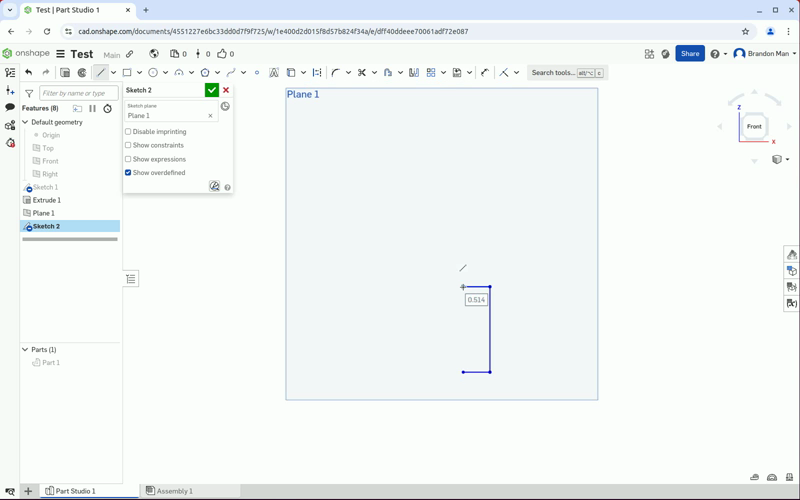
scroll(-6)
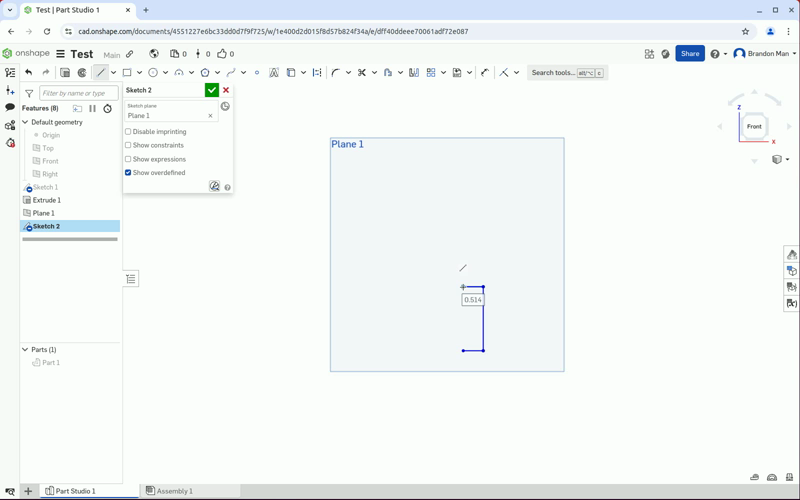
scroll(-6)
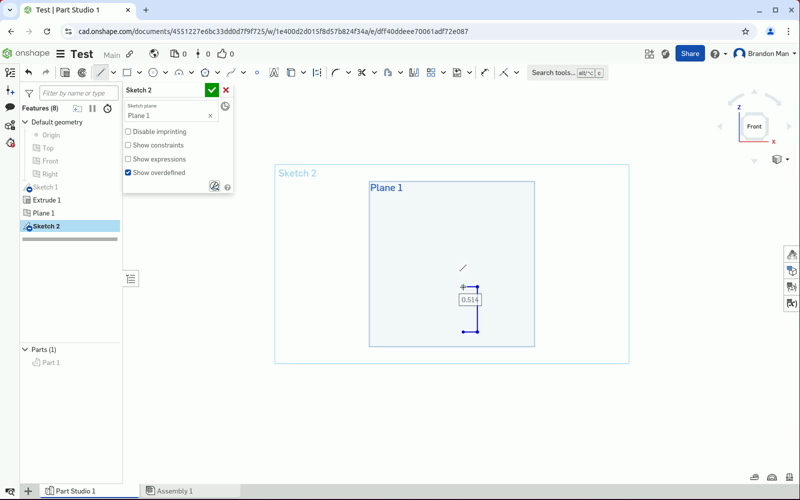
scroll(-6)
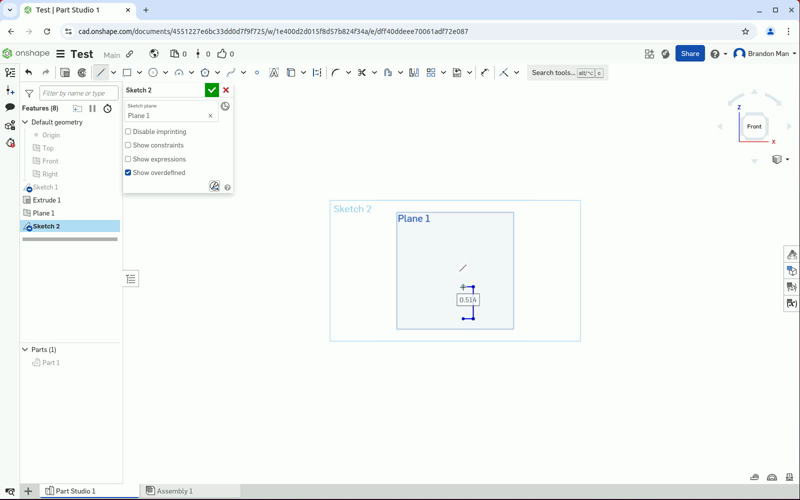
scroll(-6)
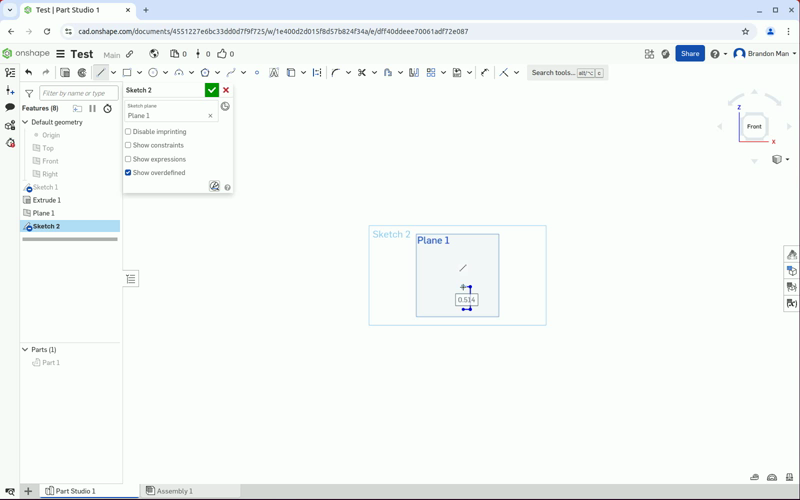
scroll(-6)
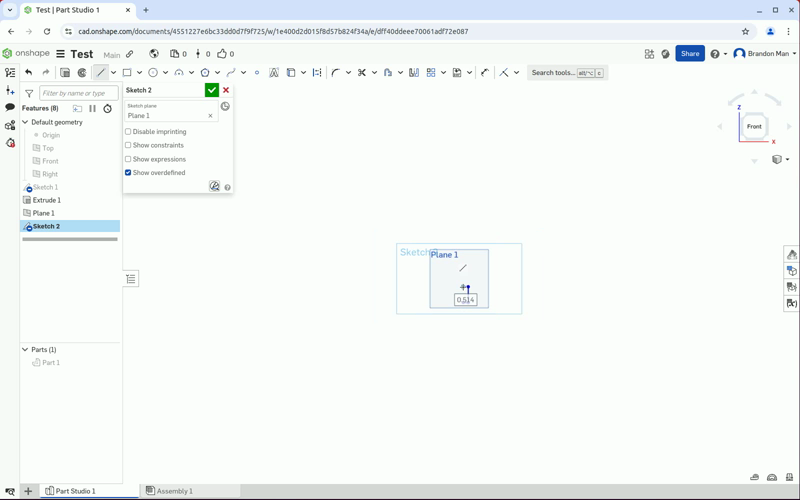
scroll(-6)
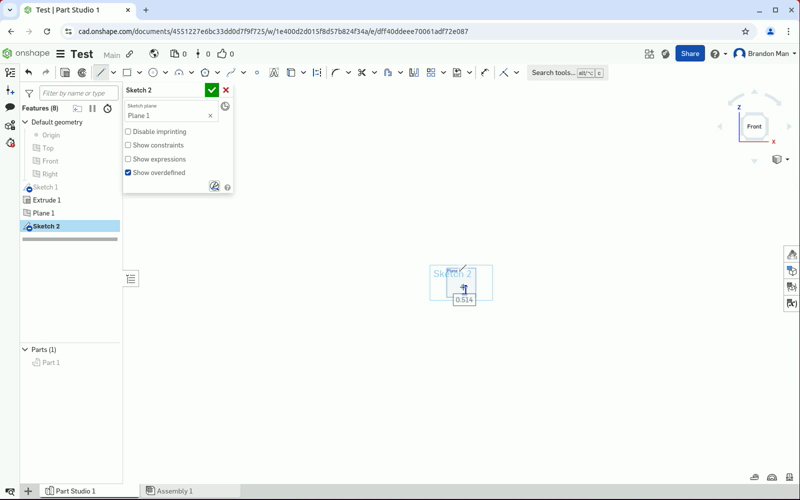
key_up(shift)
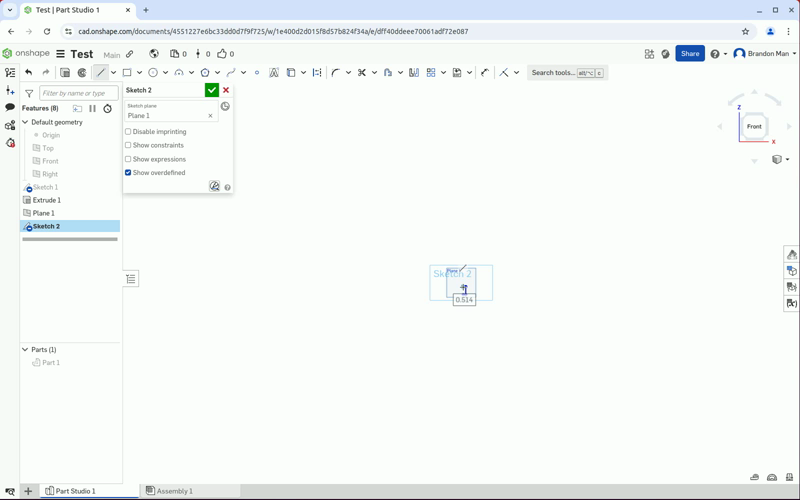
mouse_move(493, 286)
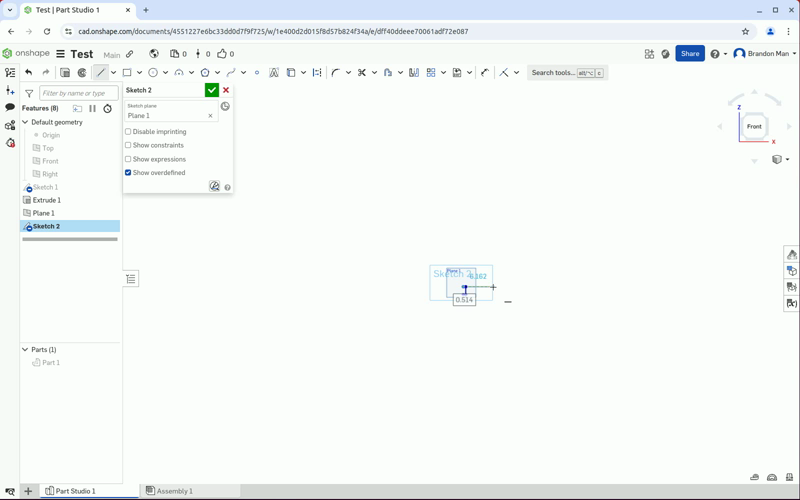
key_down(shift)
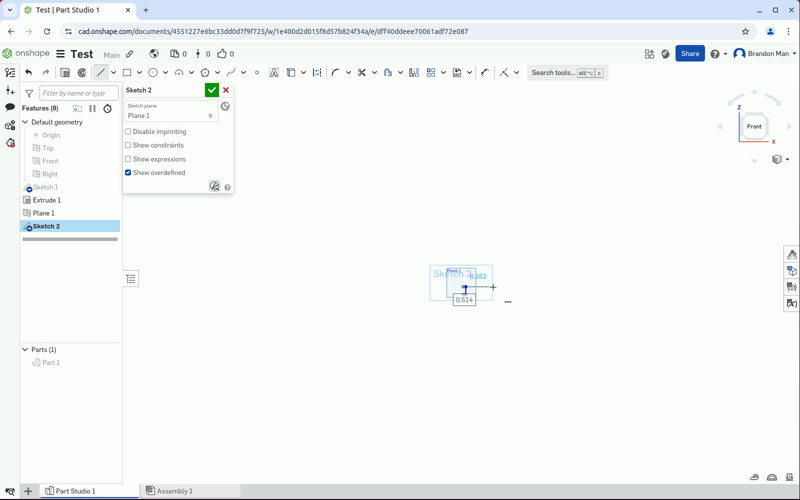
mouse_move(463, 294)
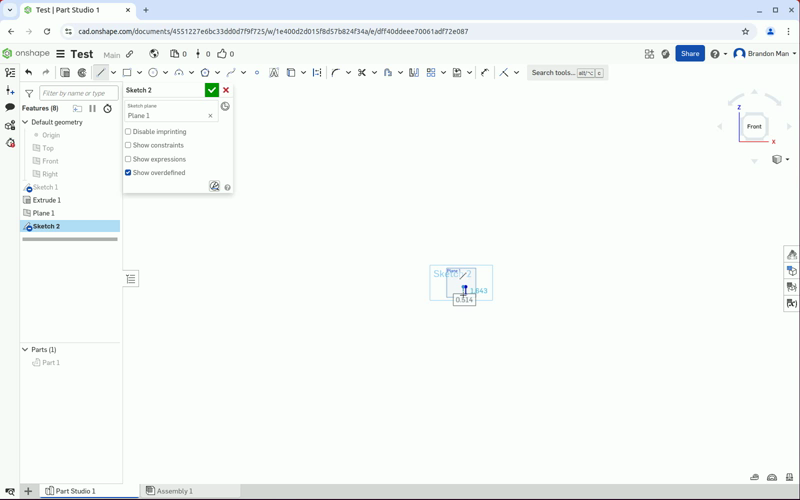
scroll(6)
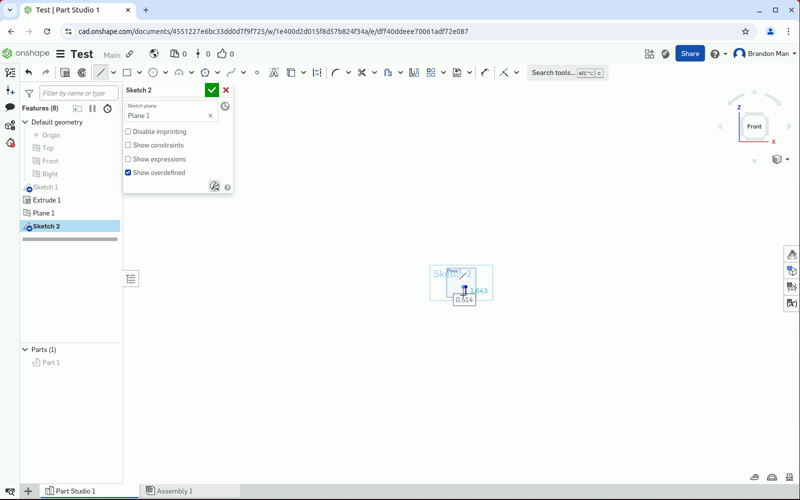
scroll(6)
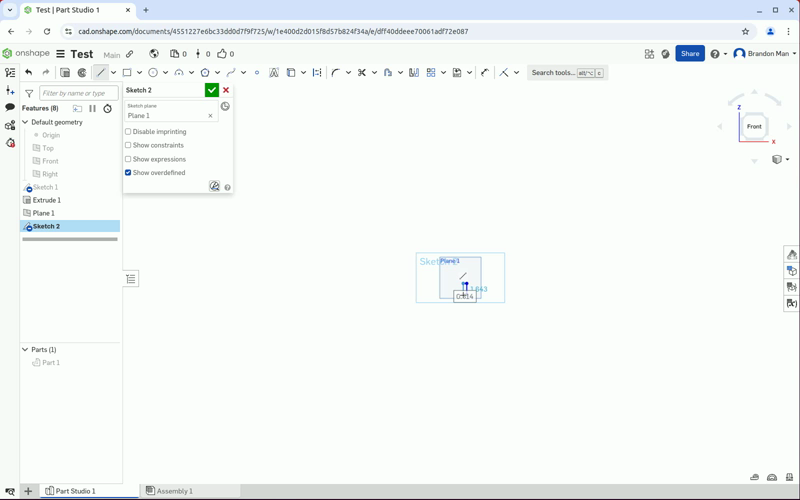
scroll(6)
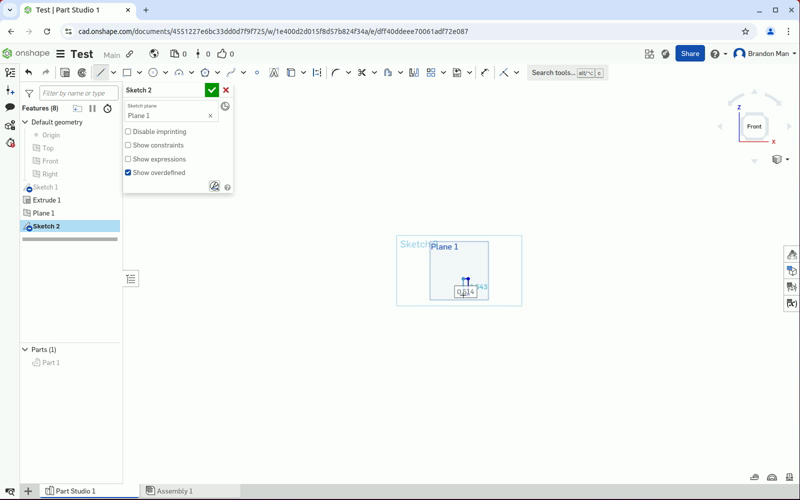
scroll(6)
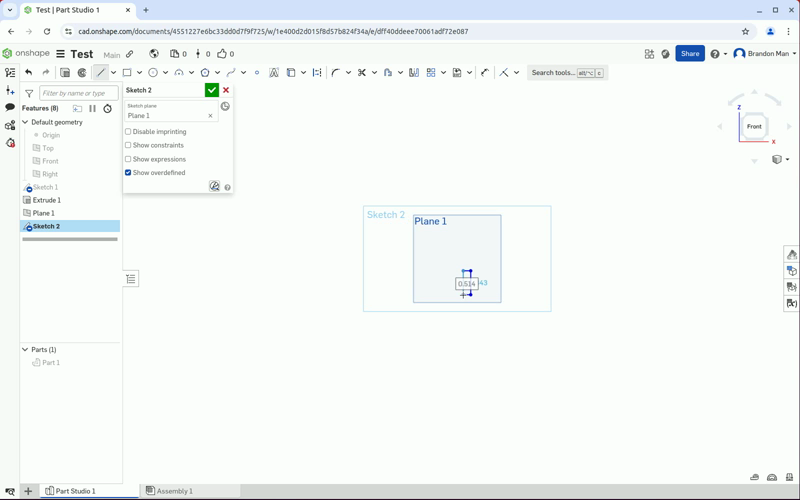
scroll(6)
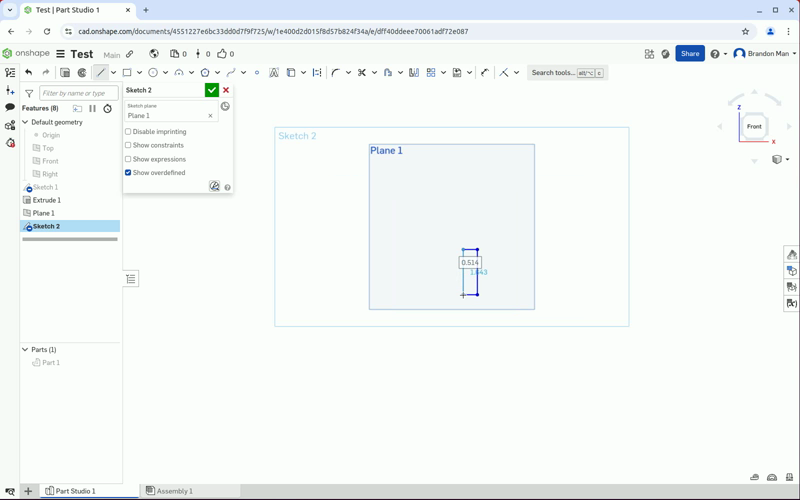
scroll(6)
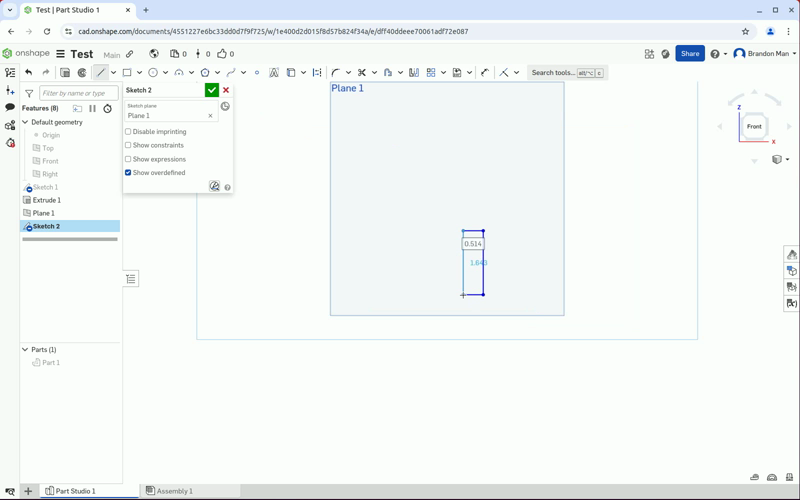
scroll(6)
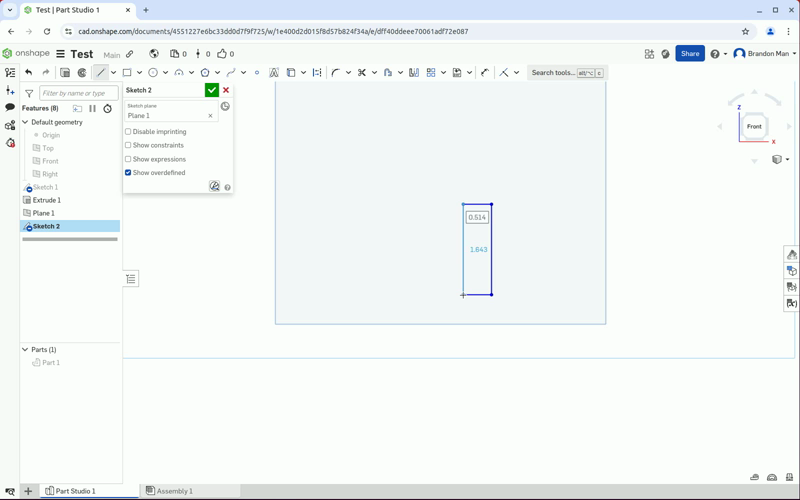
key_up(shift)
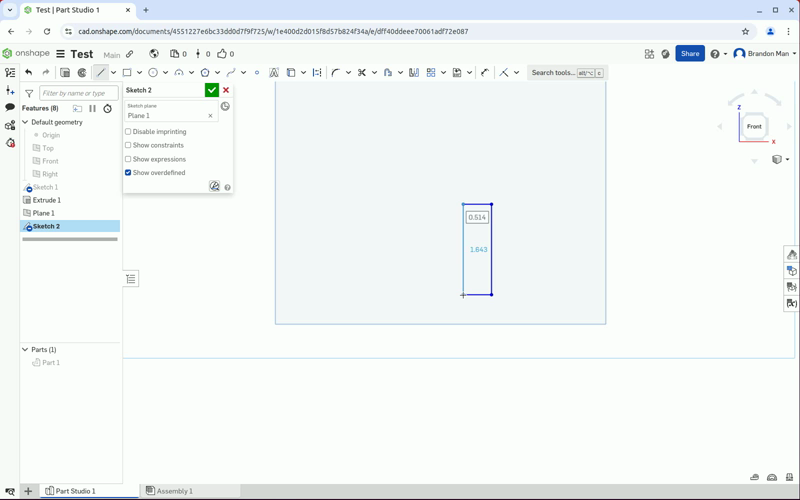
click(463, 294)
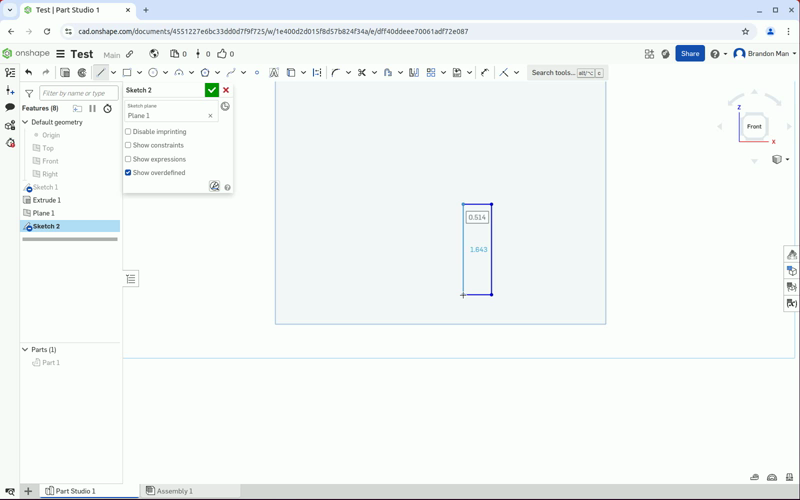
scroll(-6)
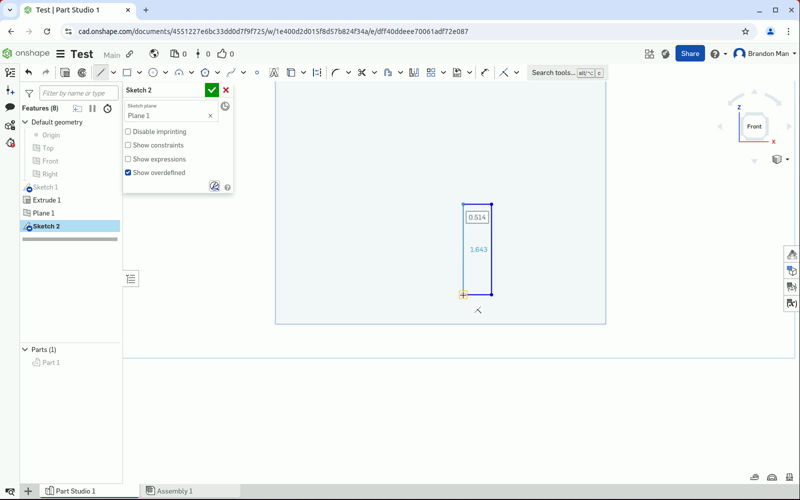
scroll(-6)
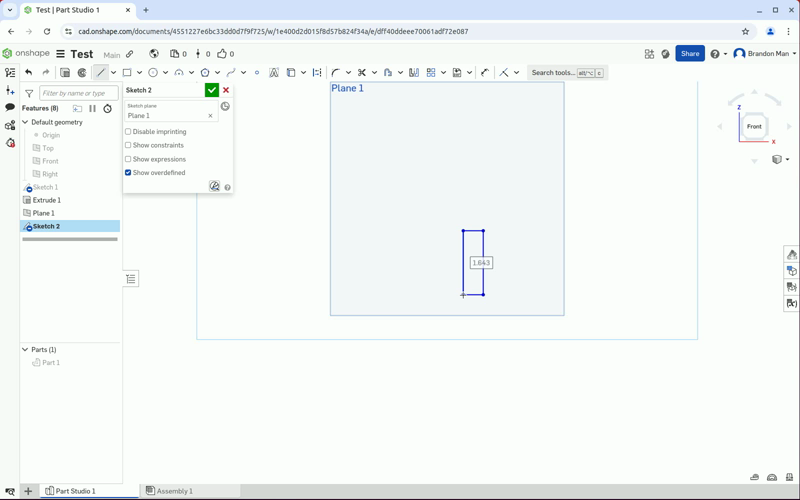
scroll(-6)
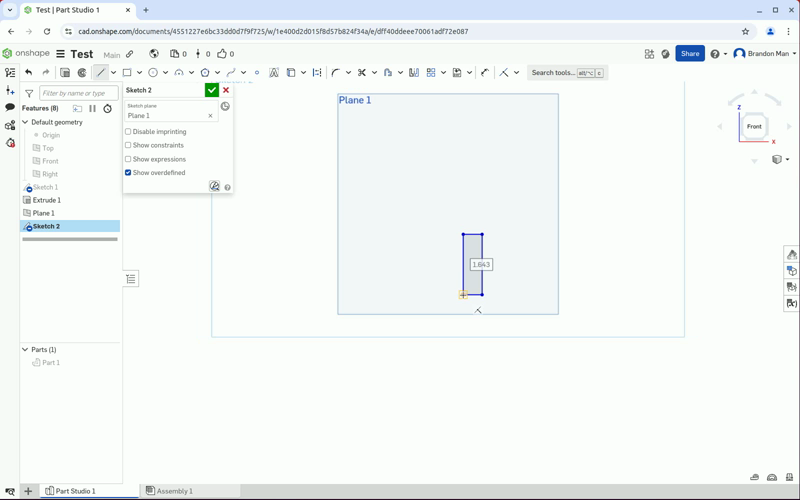
scroll(-6)
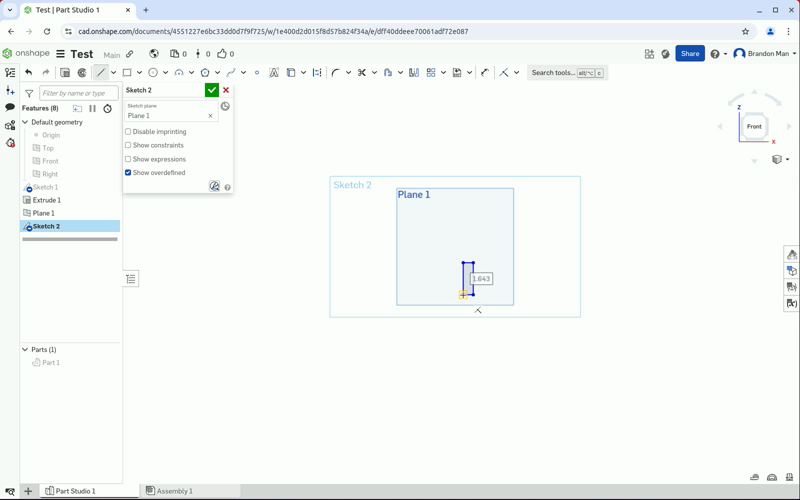
scroll(-6)
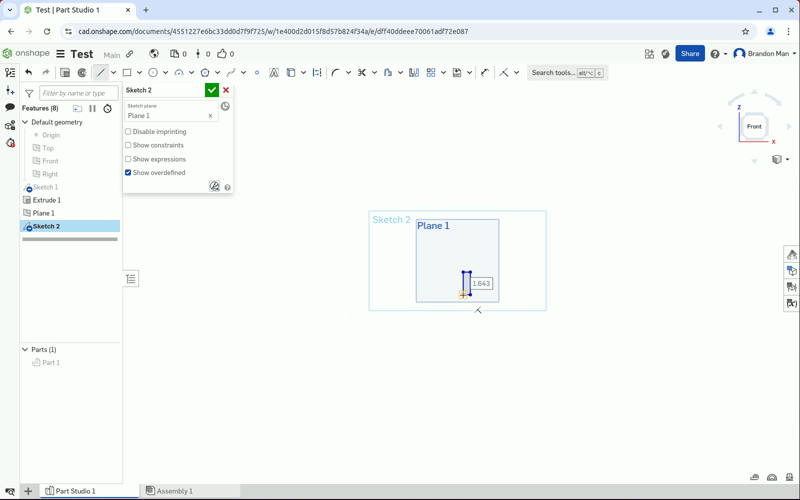
scroll(-6)
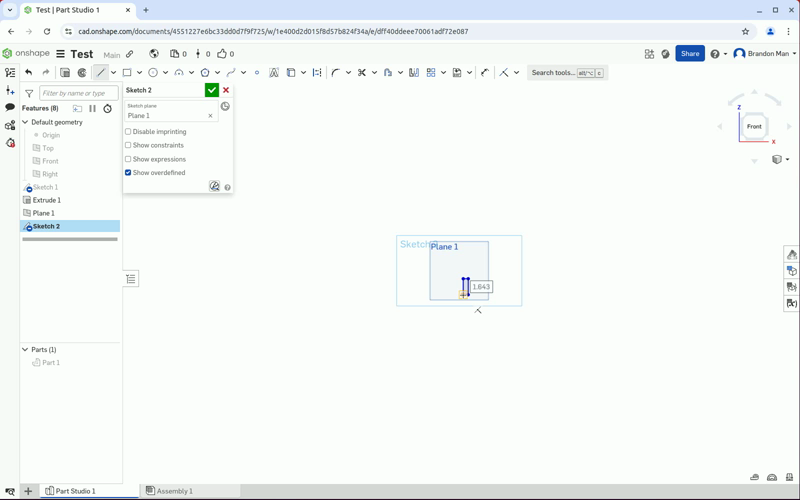
scroll(-6)
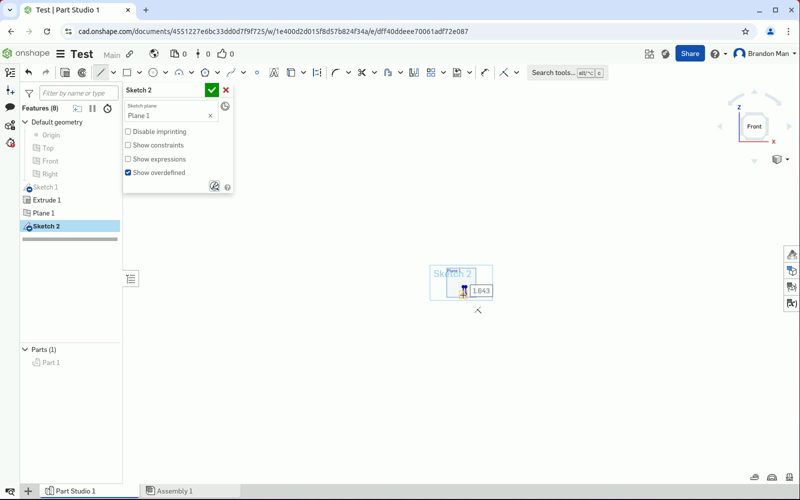
key(esc)
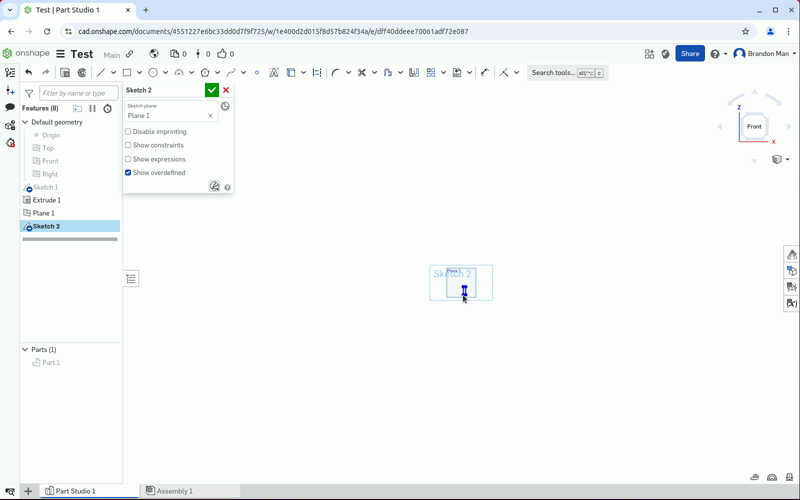
mouse_move(463, 287)
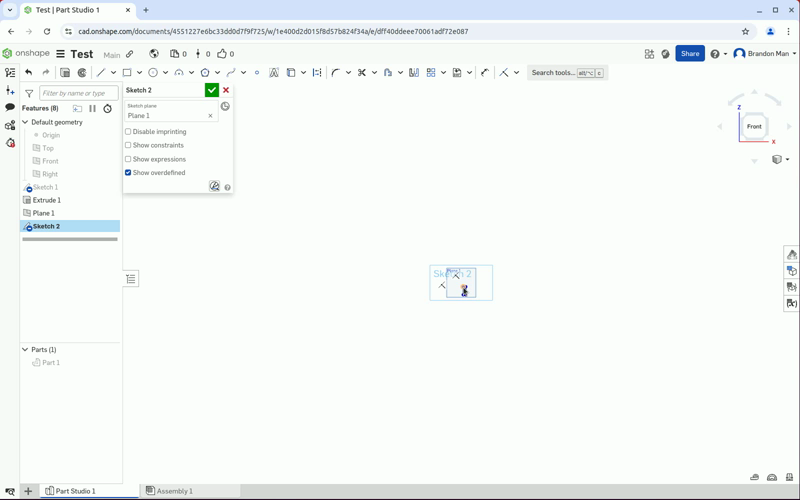
scroll(6)
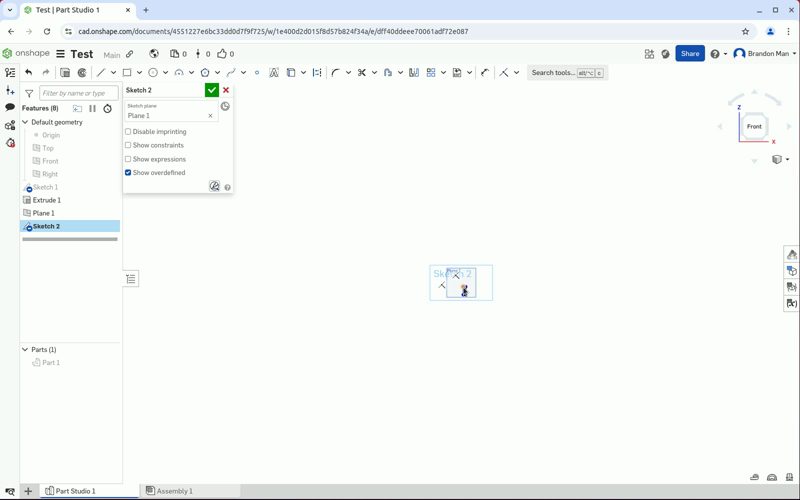
scroll(6)
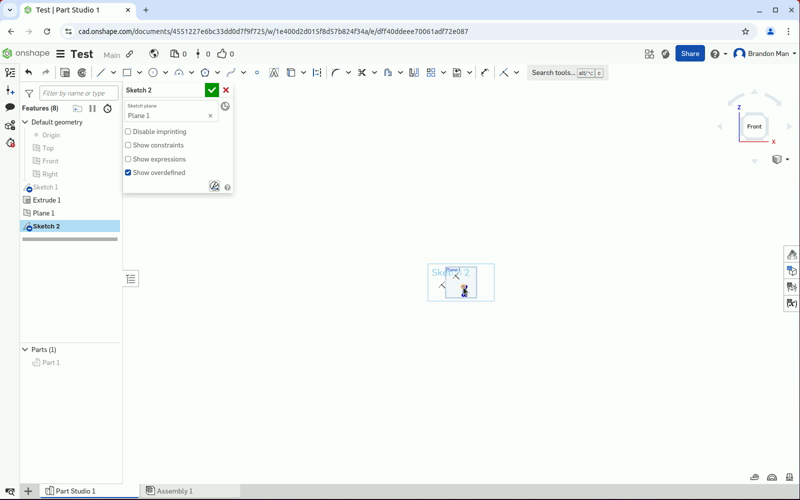
scroll(6)
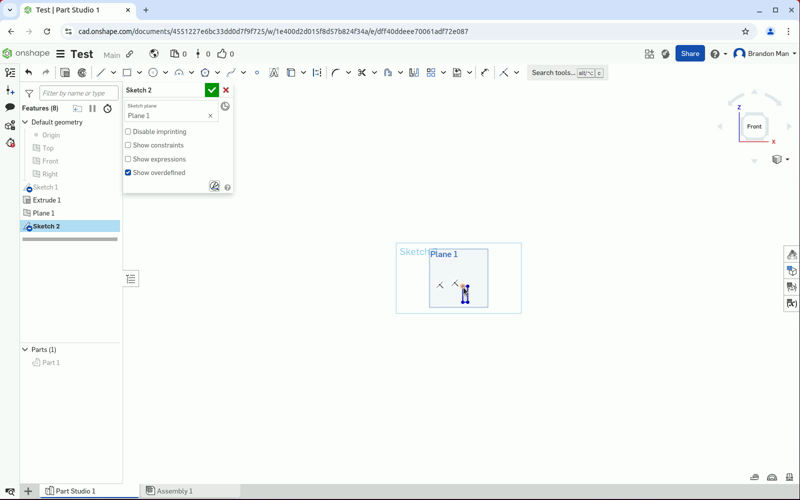
scroll(6)
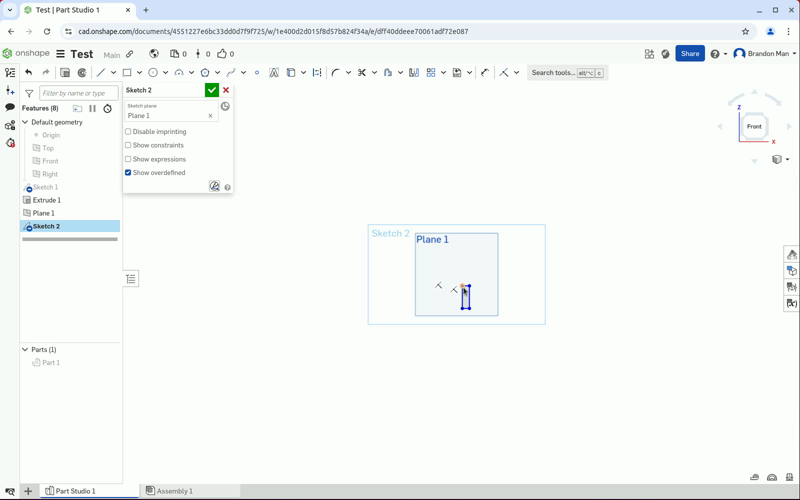
scroll(6)
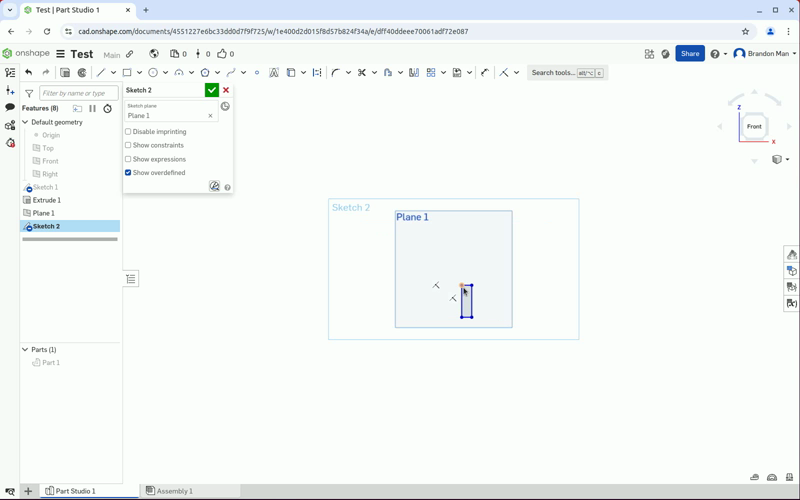
scroll(6)
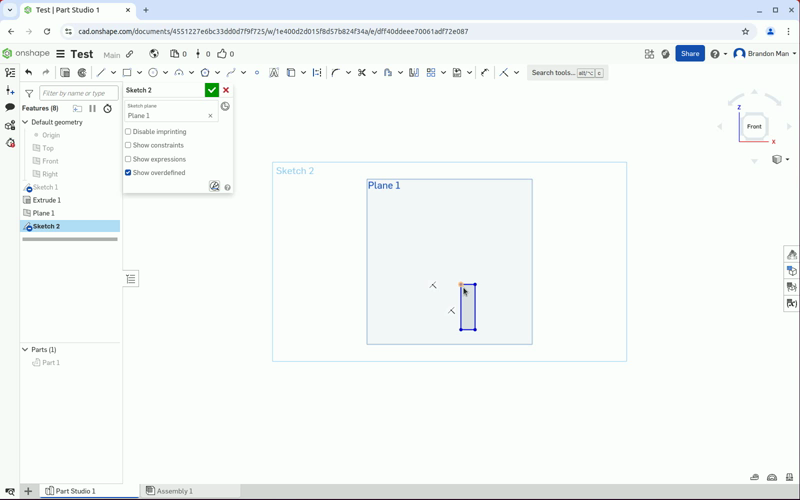
scroll(6)
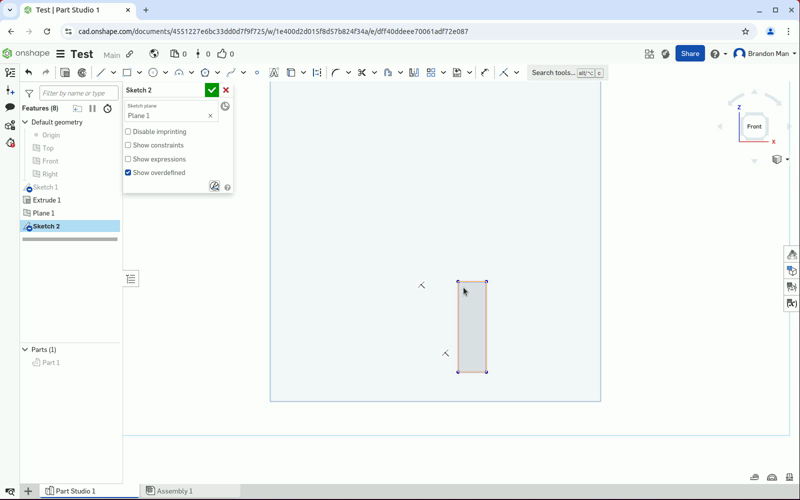
click(463, 287)
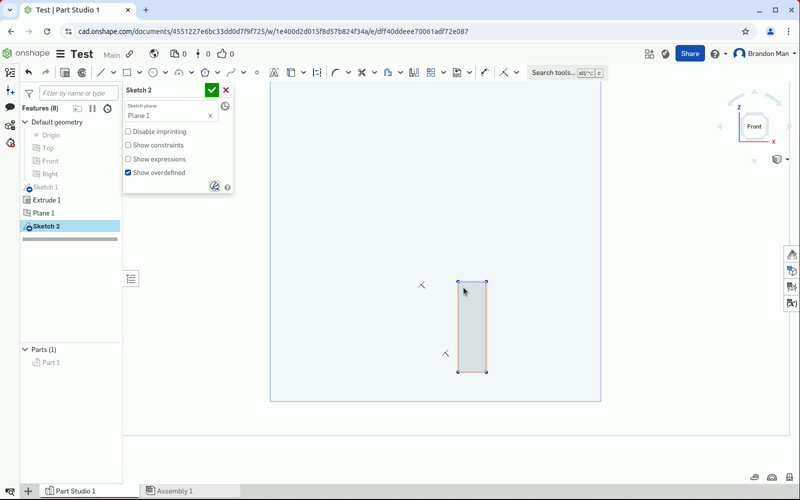
scroll(-6)
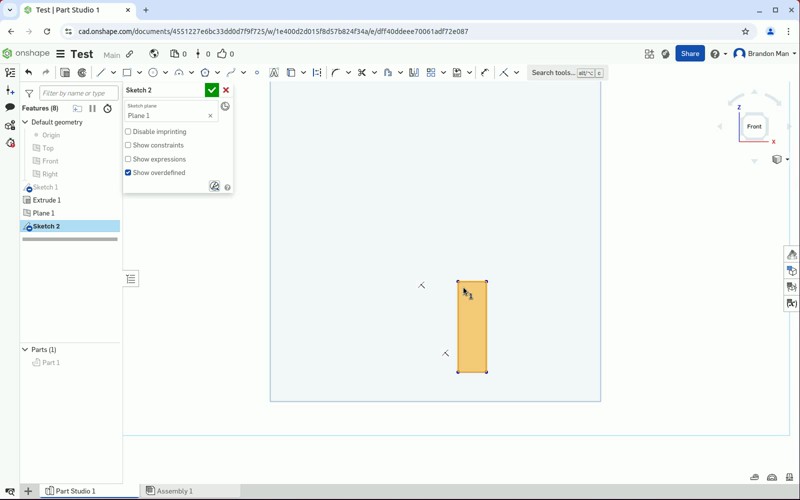
scroll(-6)
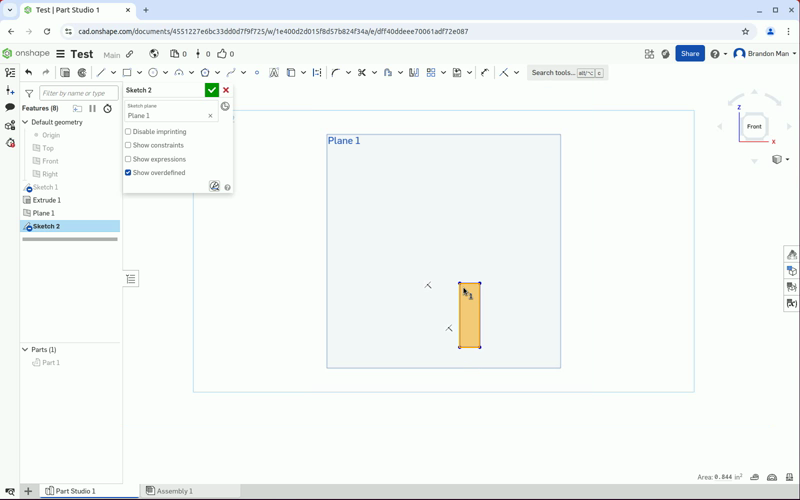
scroll(-6)
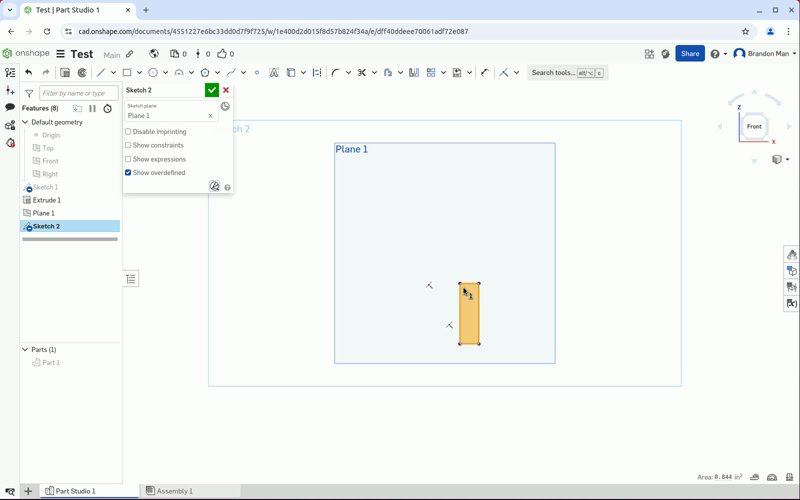
scroll(-6)
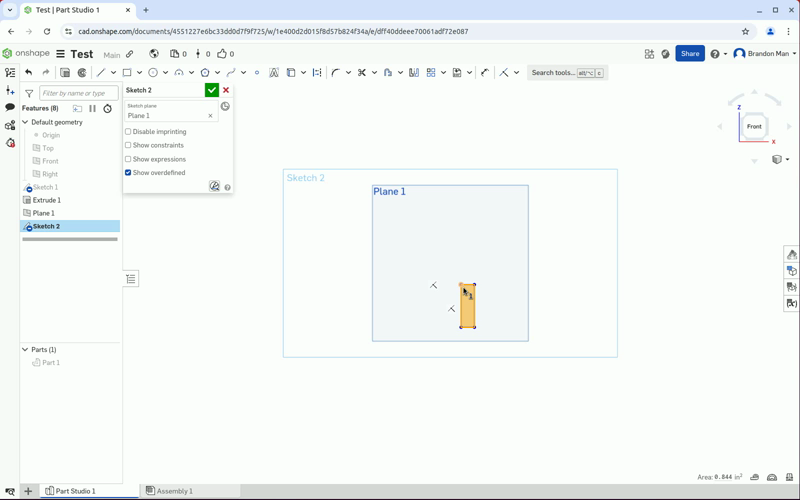
scroll(-6)
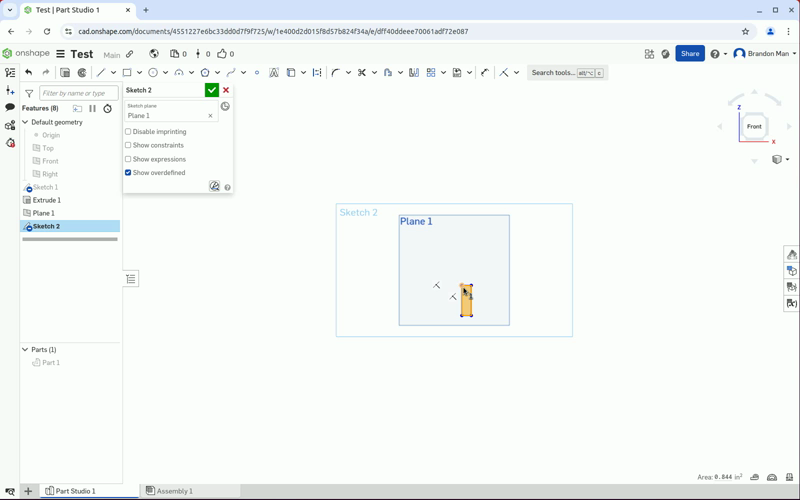
scroll(-6)
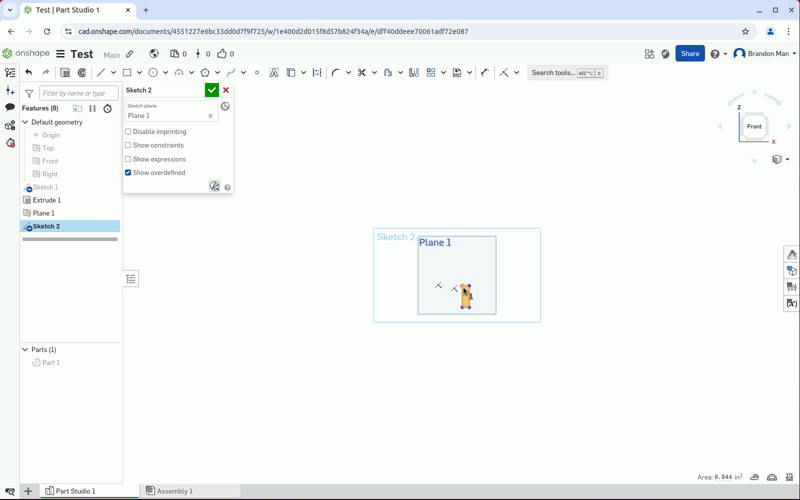
scroll(-6)
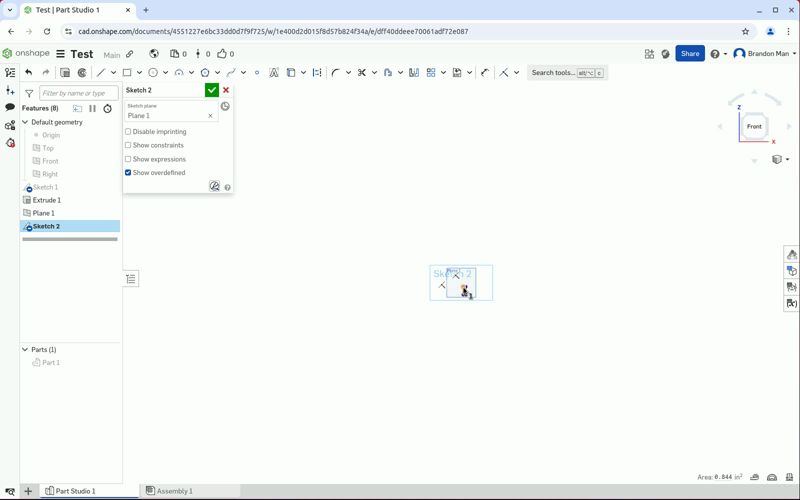
mouse_move(73, 352)
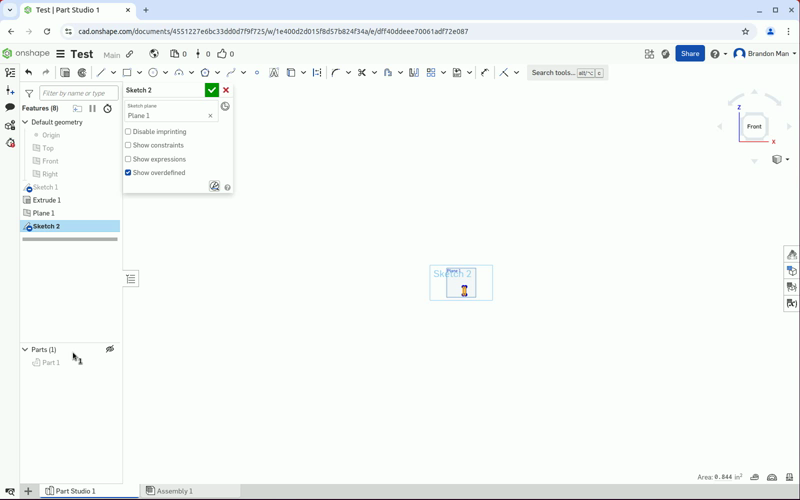
key(shift+y)
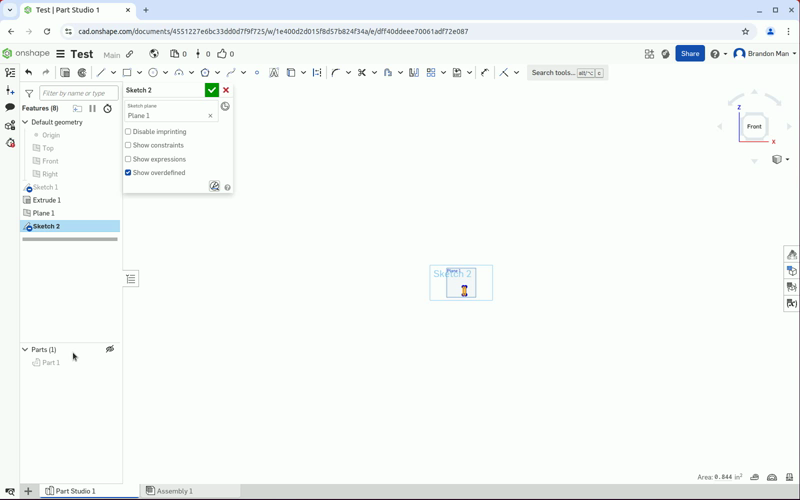
key(shift+e)
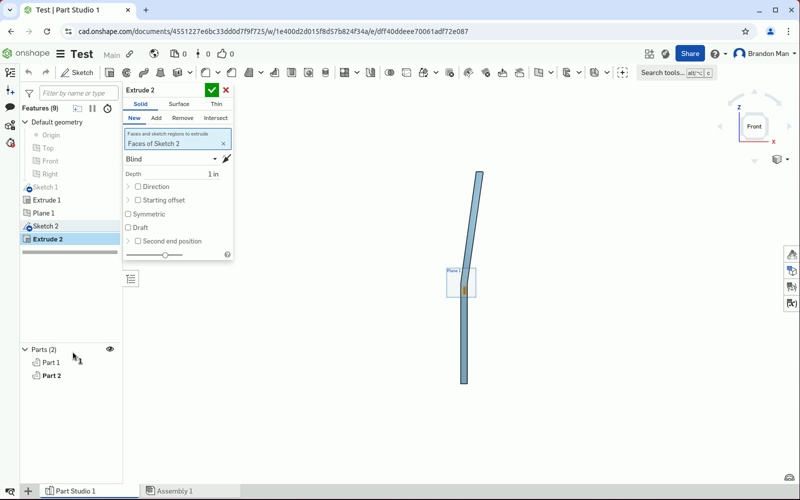
mouse_move(143, 106)
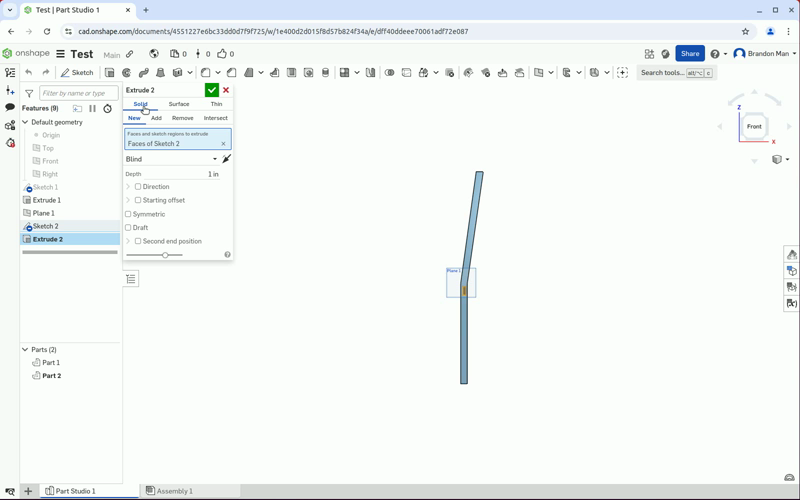
click(143, 106)
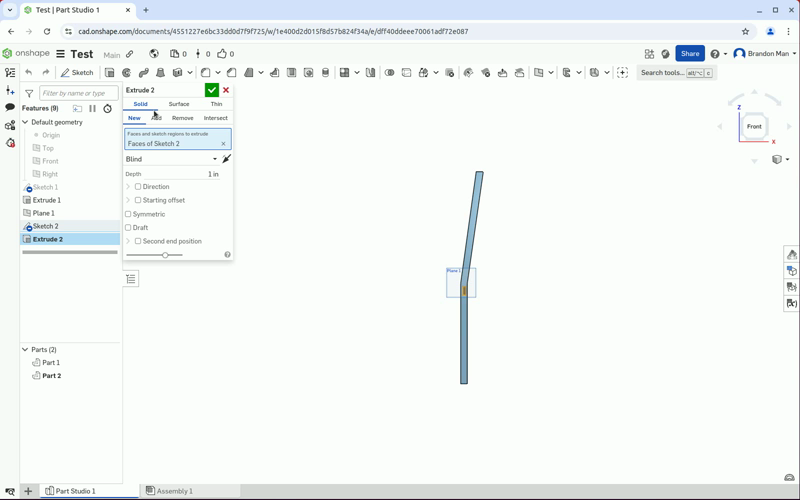
mouse_move(186, 120)
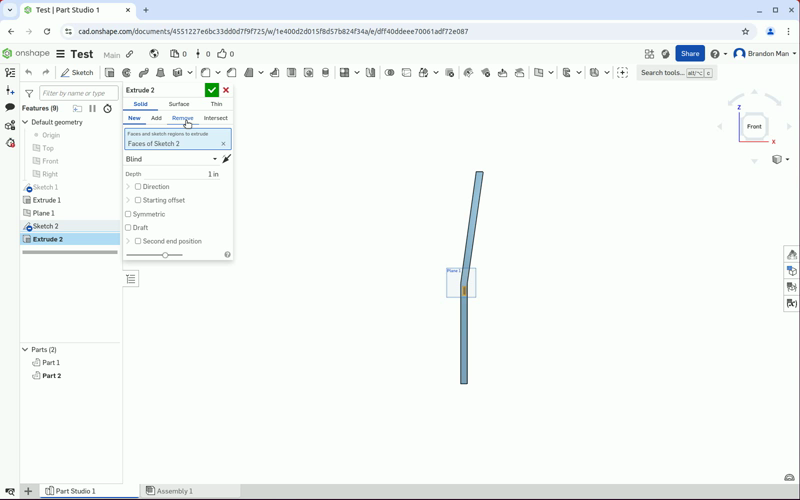
click(186, 120)
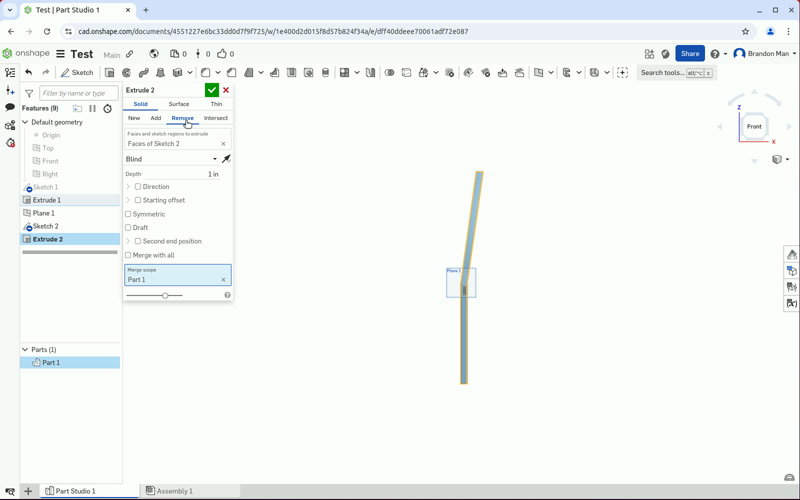
key(tab, 4)
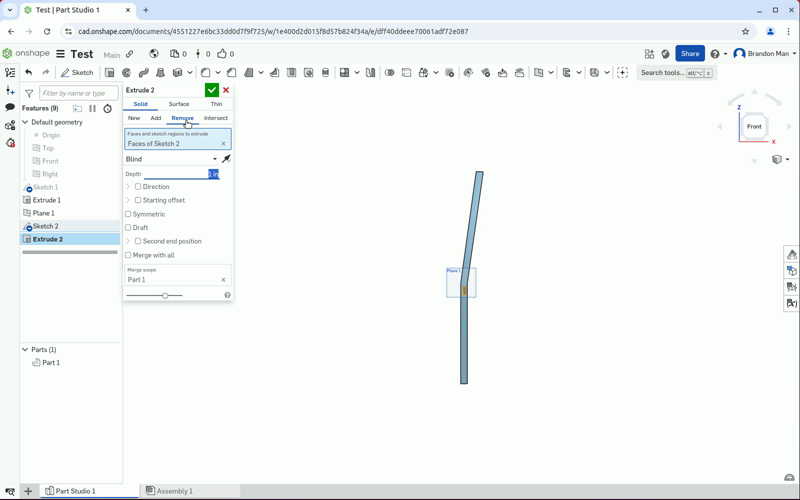
text(0.481)
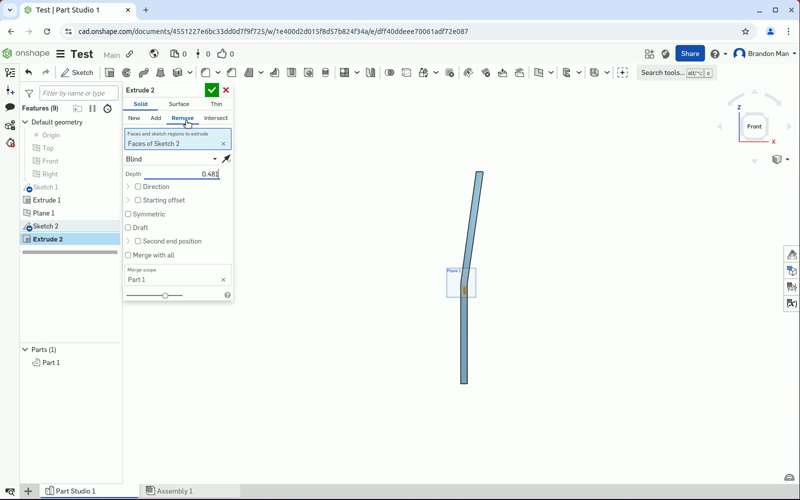
key(tab, 6)
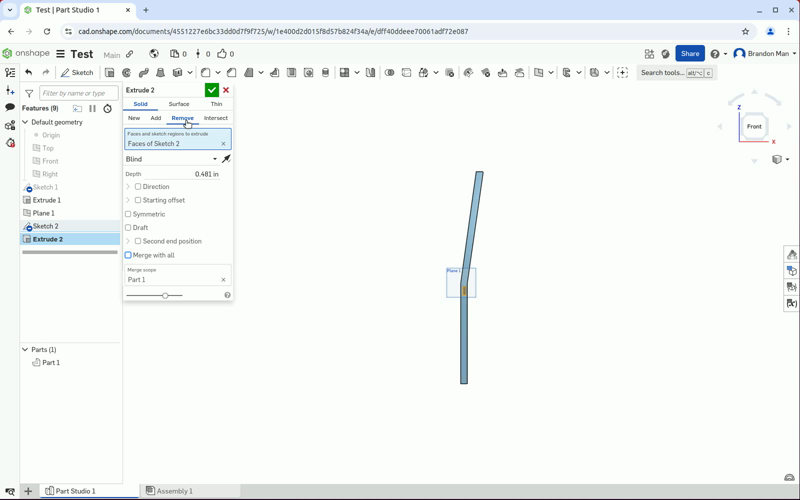
key(space)
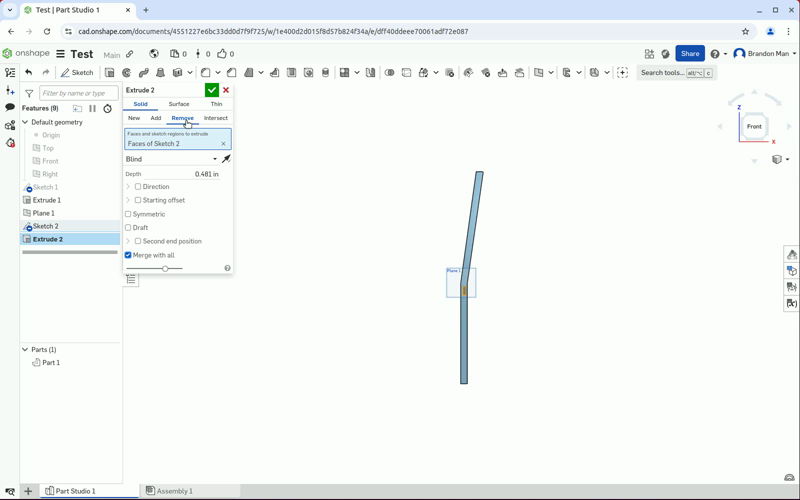
key(enter)
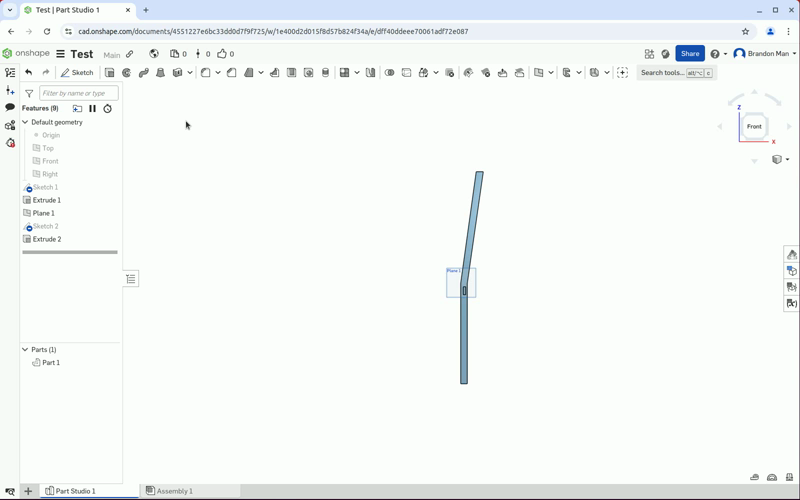
key(shift+h)
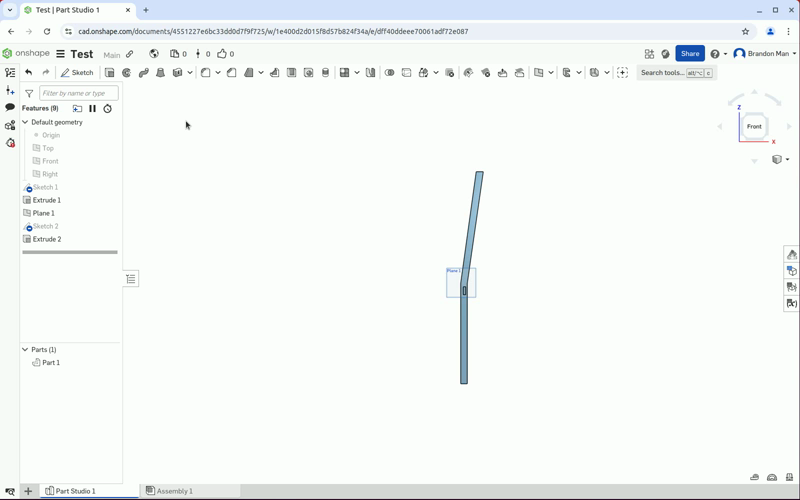
key(shift+h)
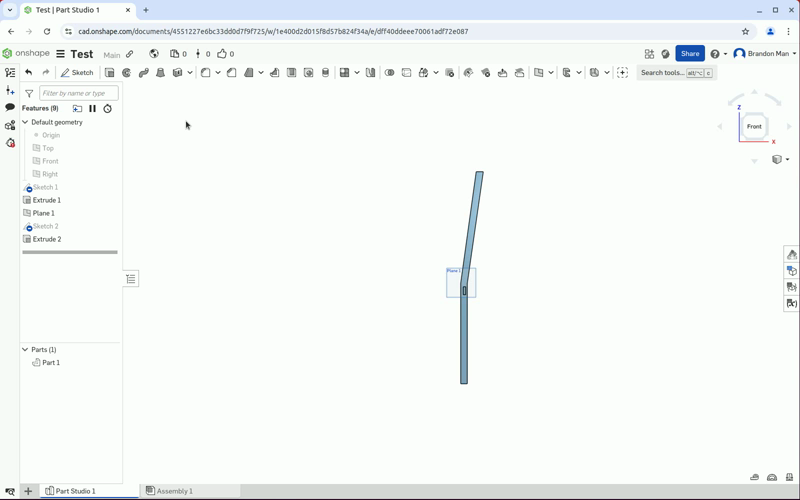
mouse_move(73, 189)
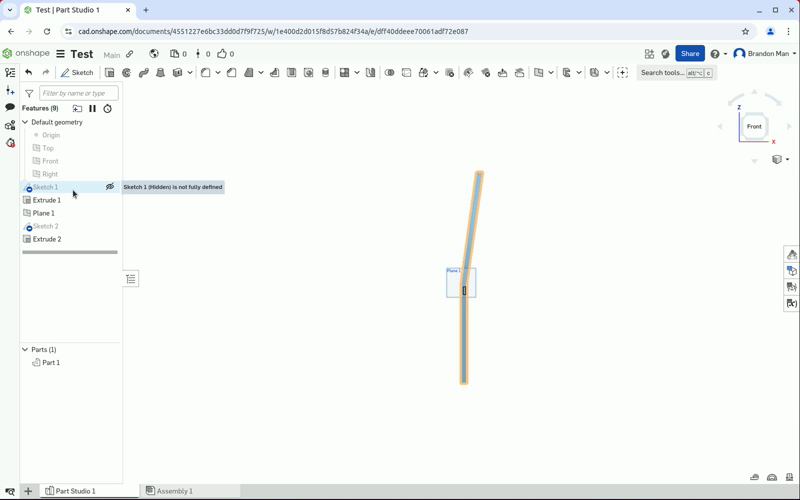
click(73, 189)
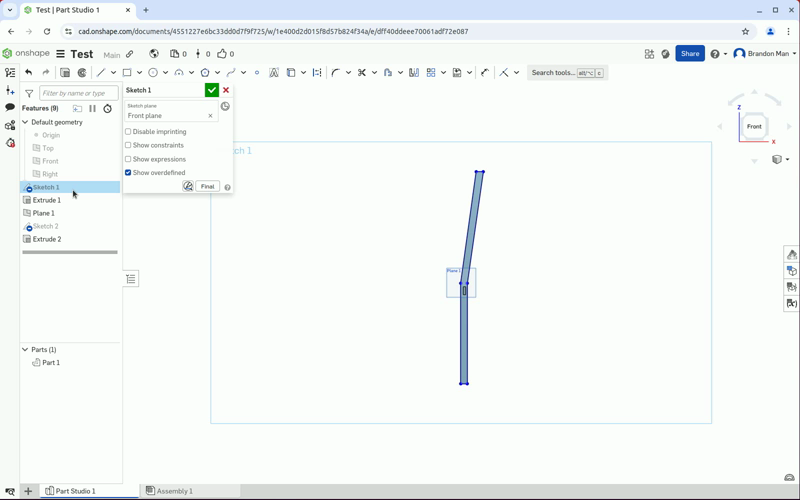
mouse_move(229, 92)
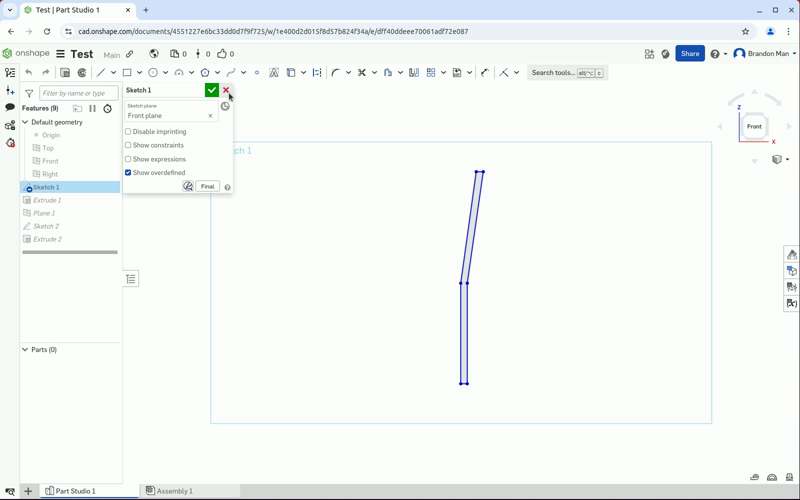
click(229, 92)
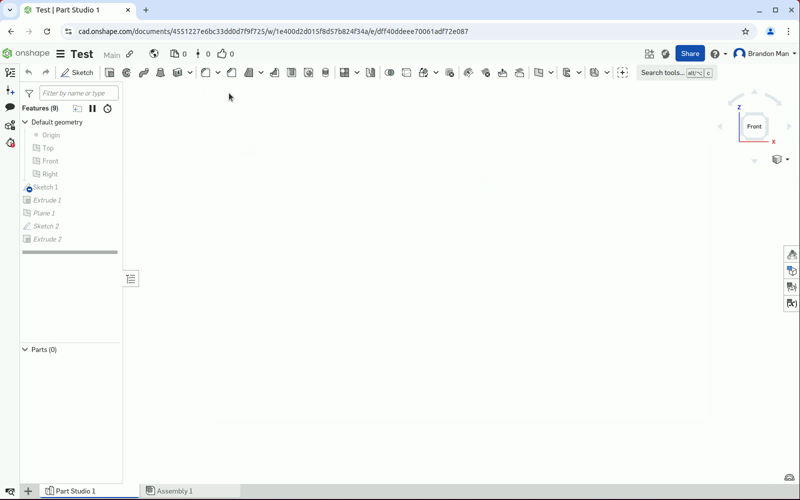
key(shift+s)
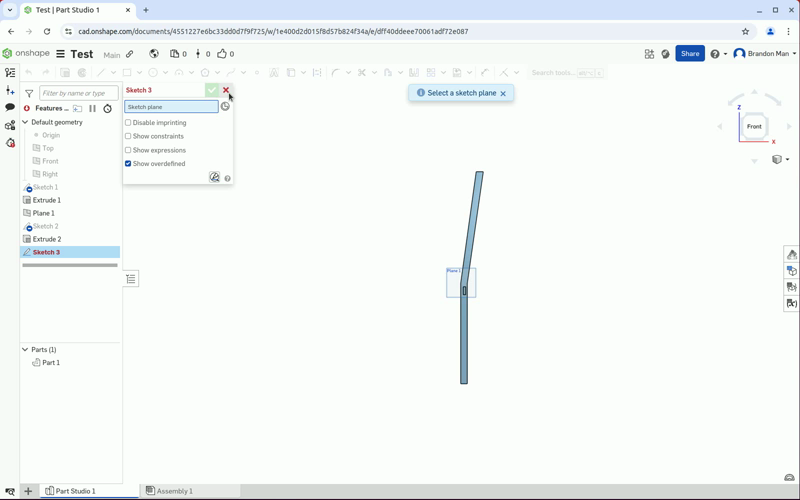
mouse_move(73, 215)
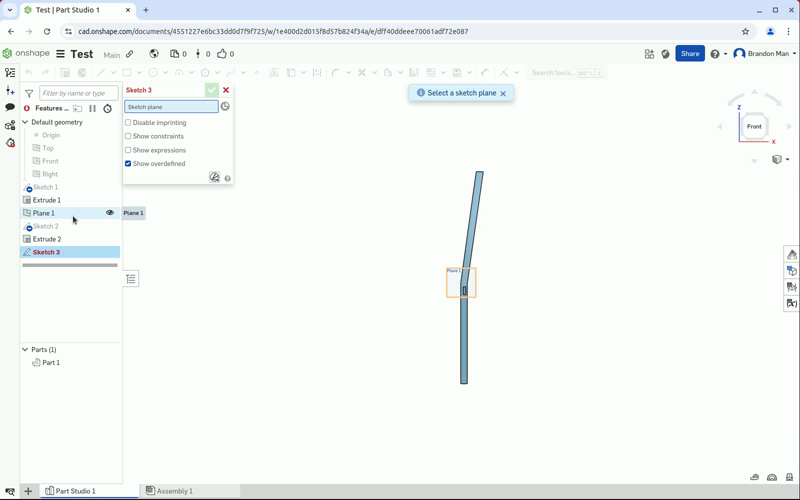
click(73, 215)
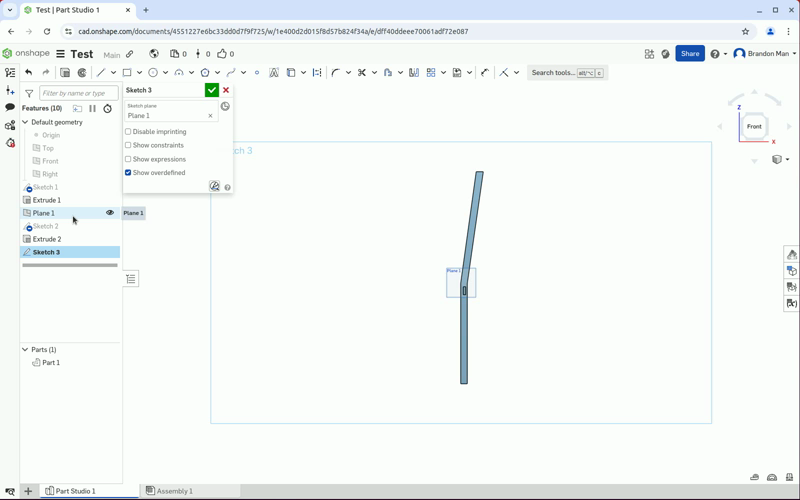
mouse_move(73, 352)
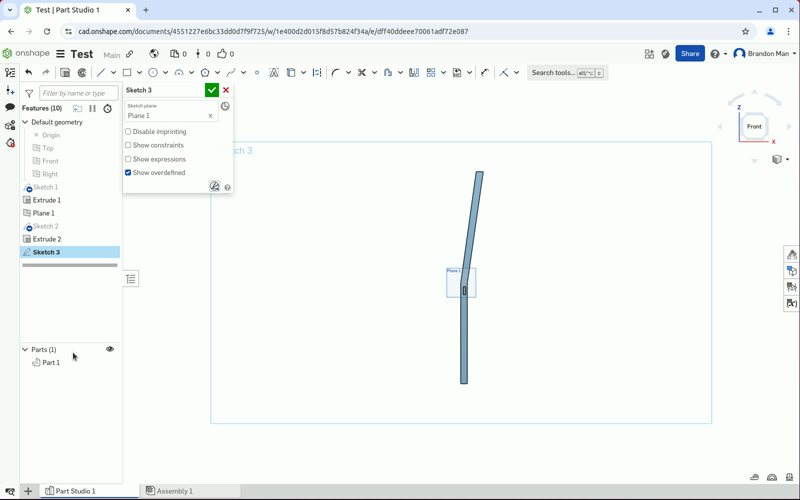
key(y)
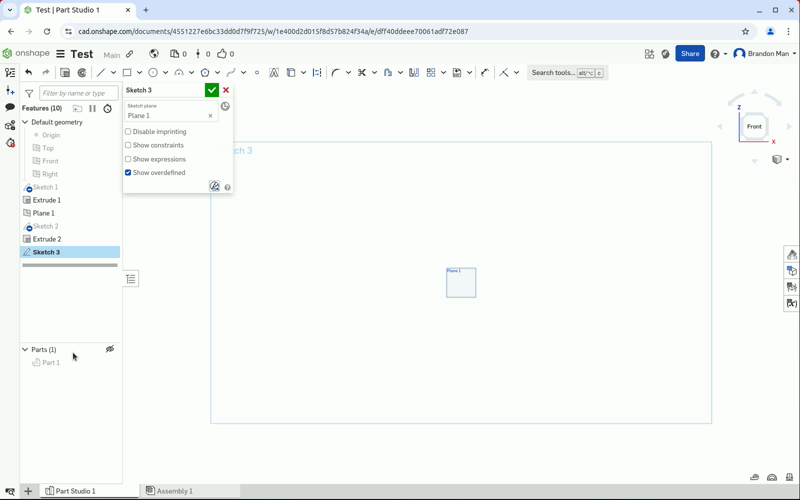
key(l)
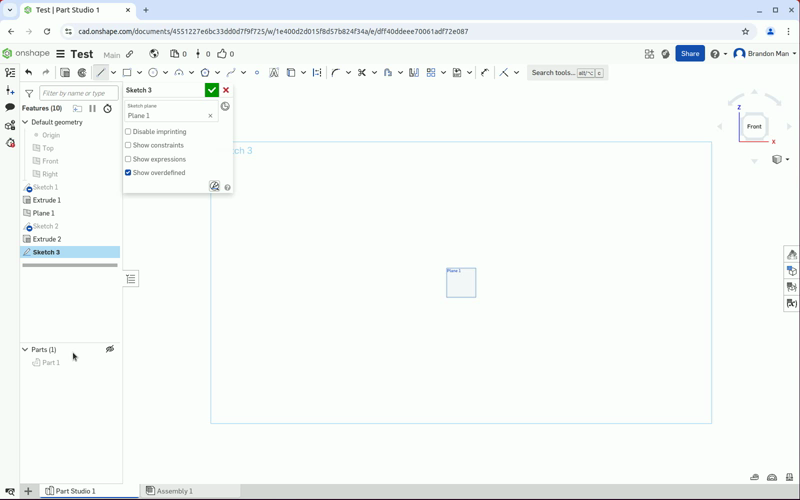
key_down(shift)
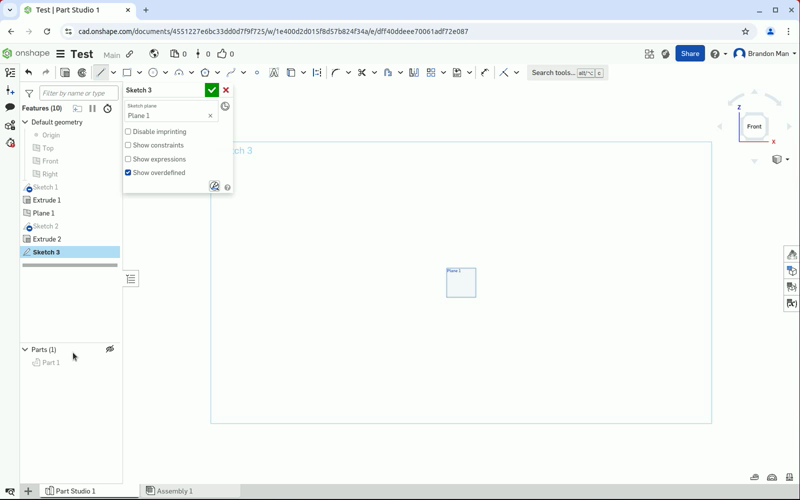
mouse_move(476, 186)
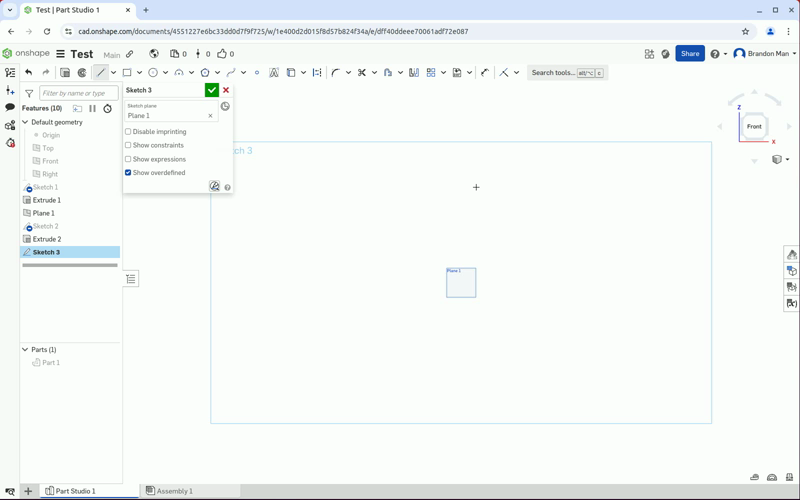
click(476, 186)
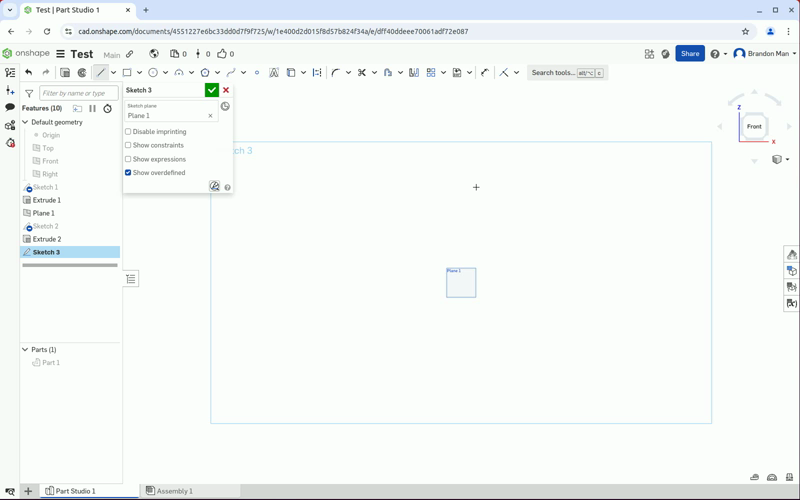
key_up(shift)
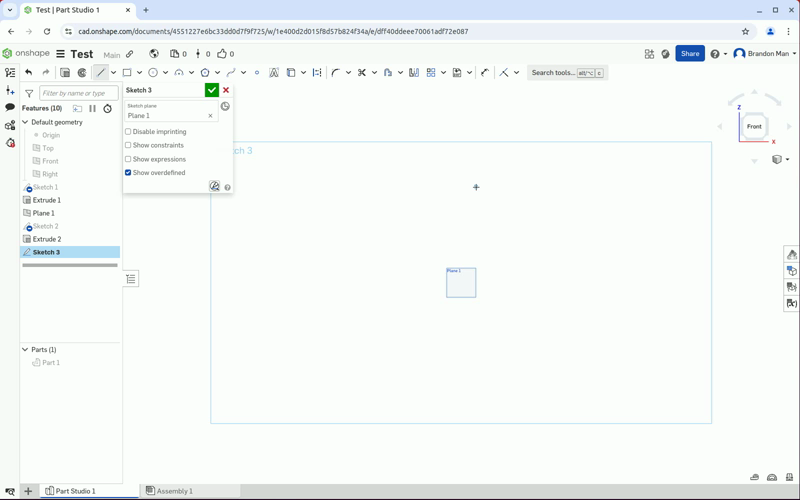
key_down(shift)
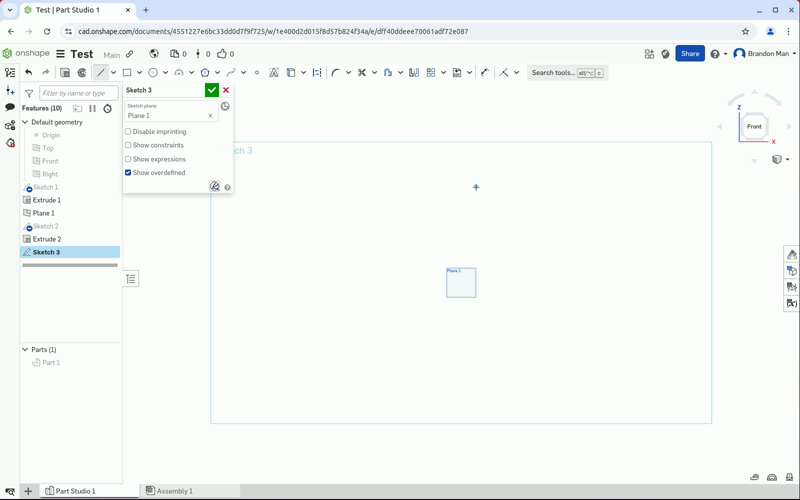
mouse_move(506, 186)
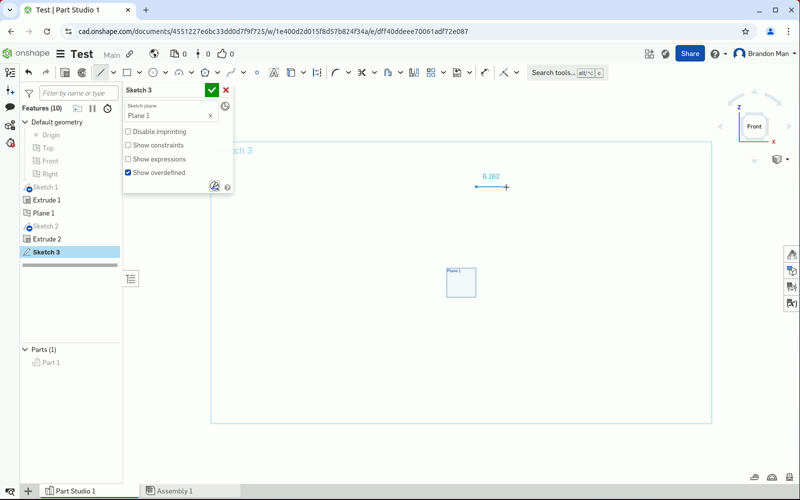
mouse_move(479, 187)
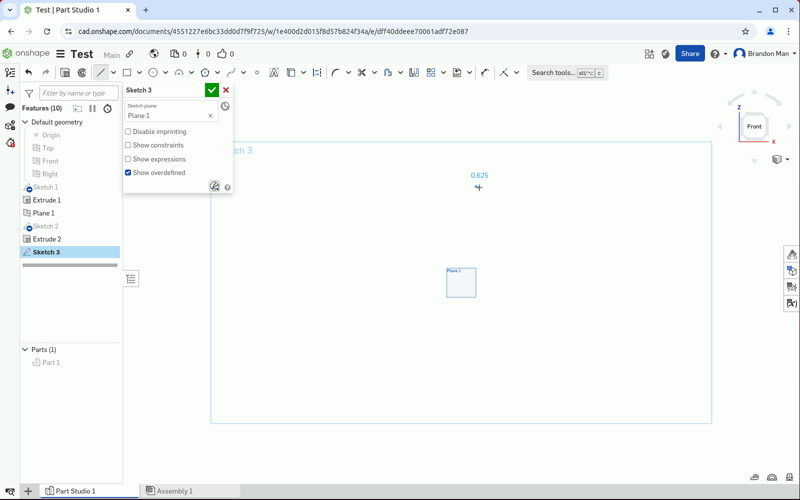
scroll(6)
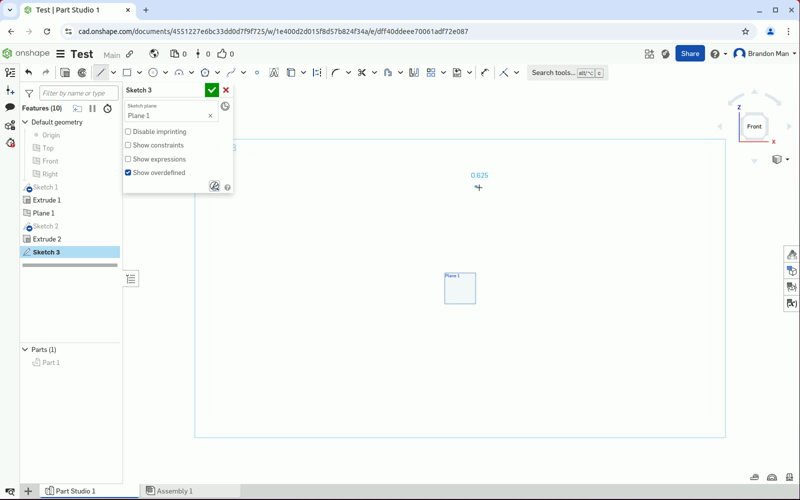
scroll(6)
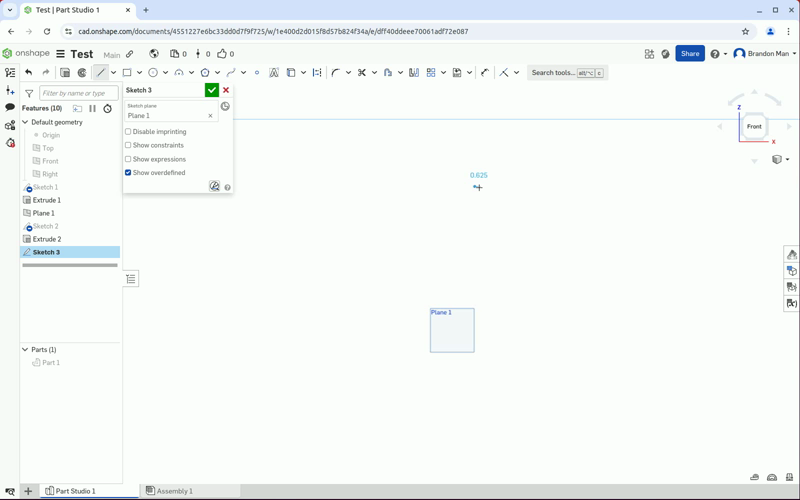
scroll(6)
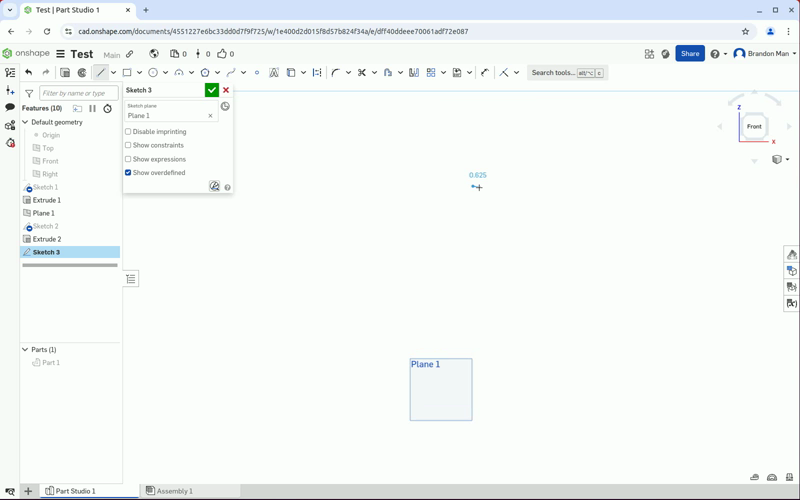
scroll(6)
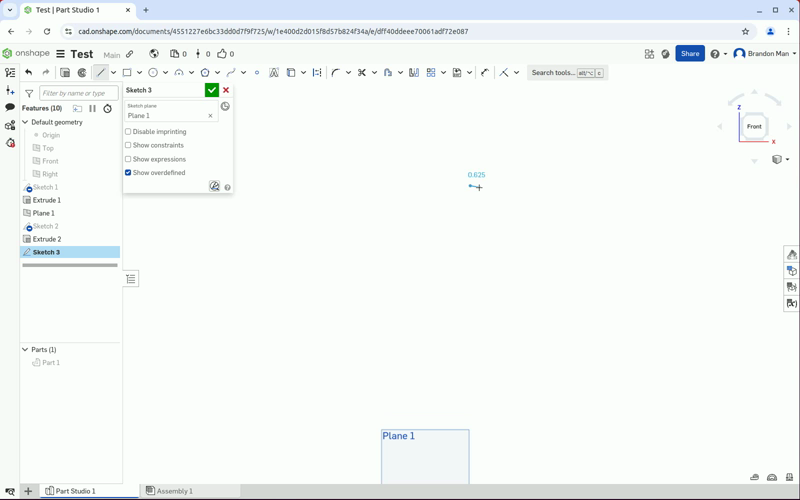
scroll(6)
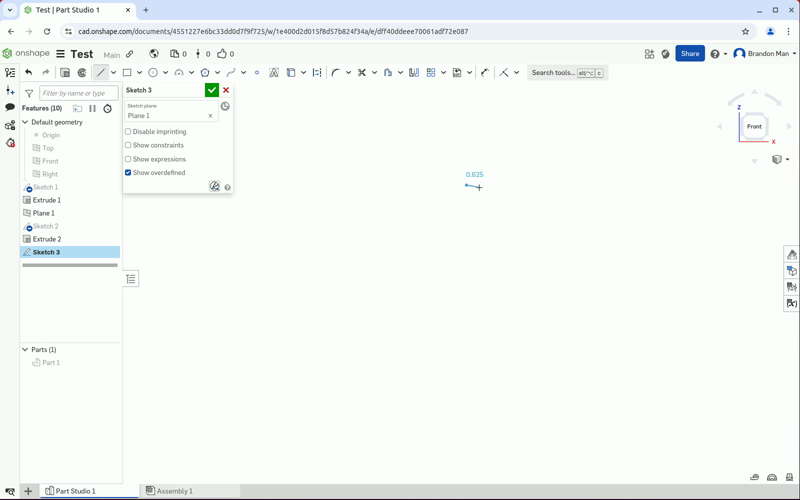
scroll(6)
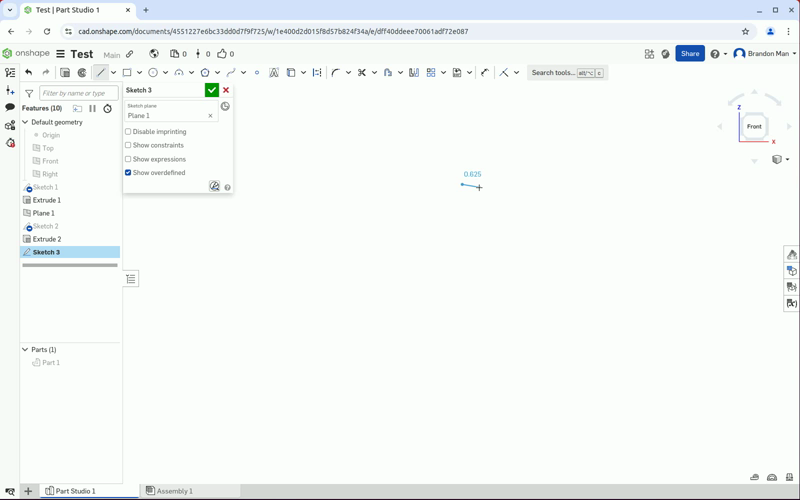
scroll(6)
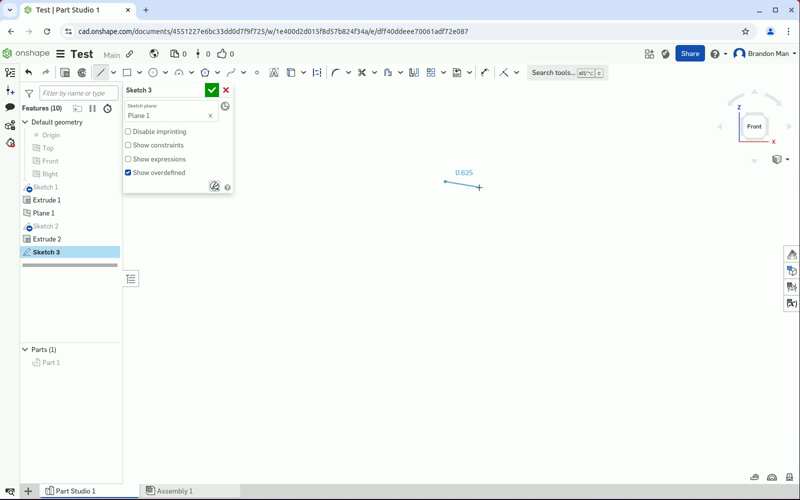
click(479, 187)
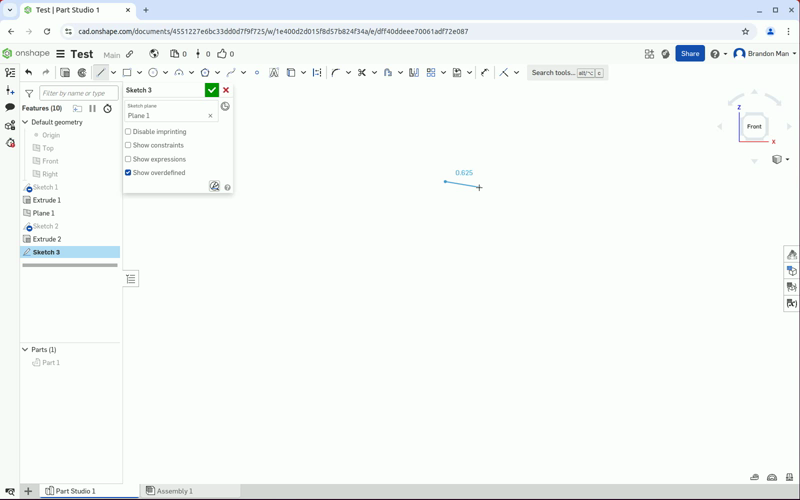
scroll(-6)
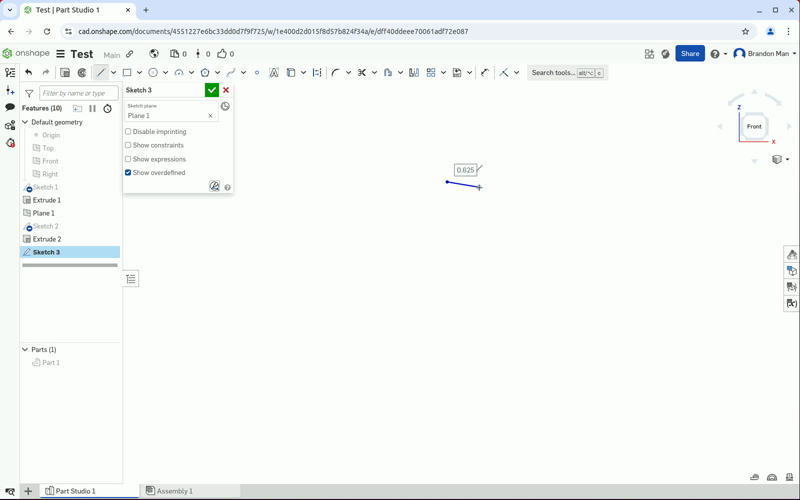
scroll(-6)
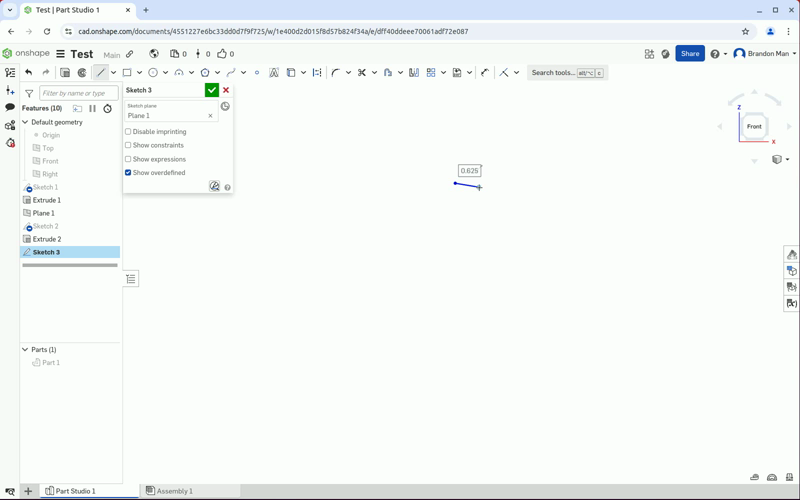
scroll(-6)
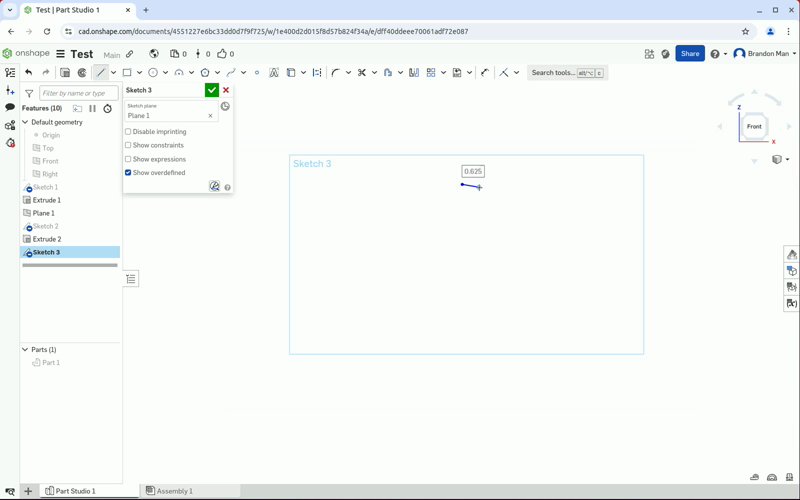
scroll(-6)
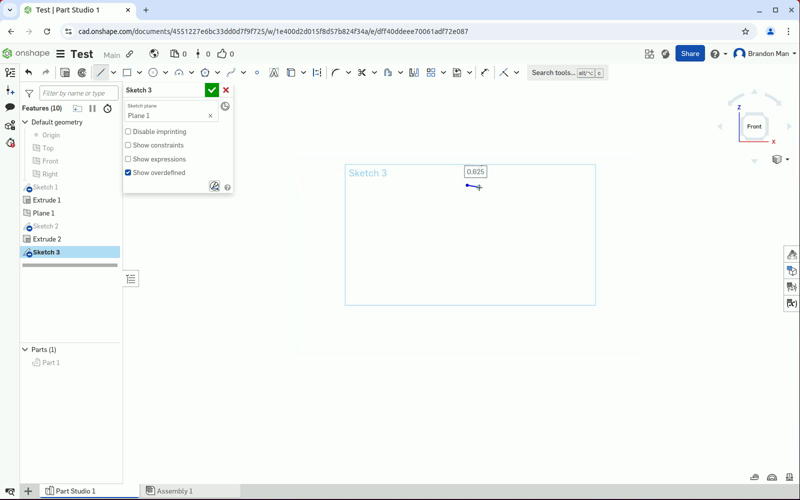
scroll(-6)
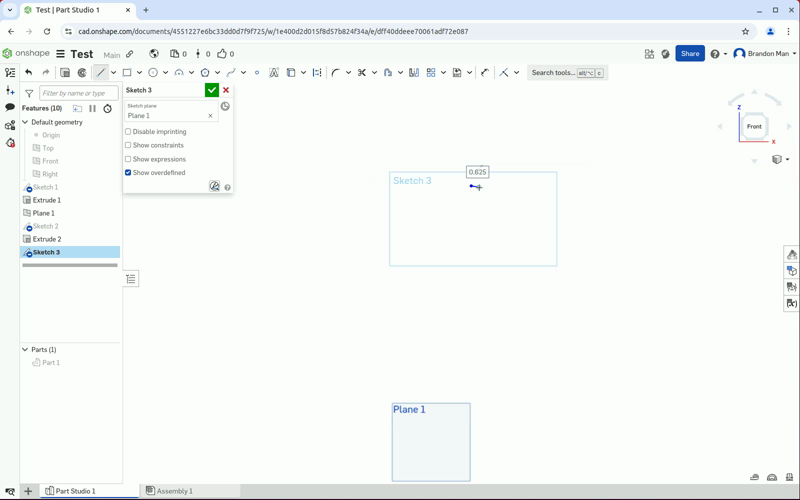
scroll(-6)
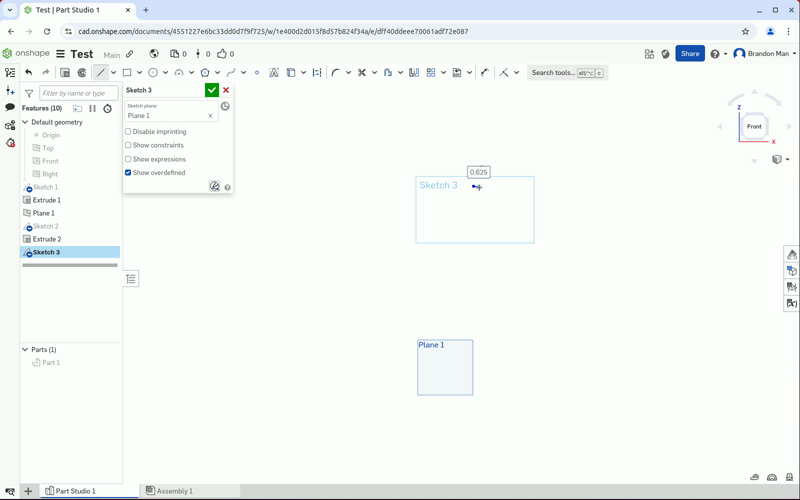
scroll(-6)
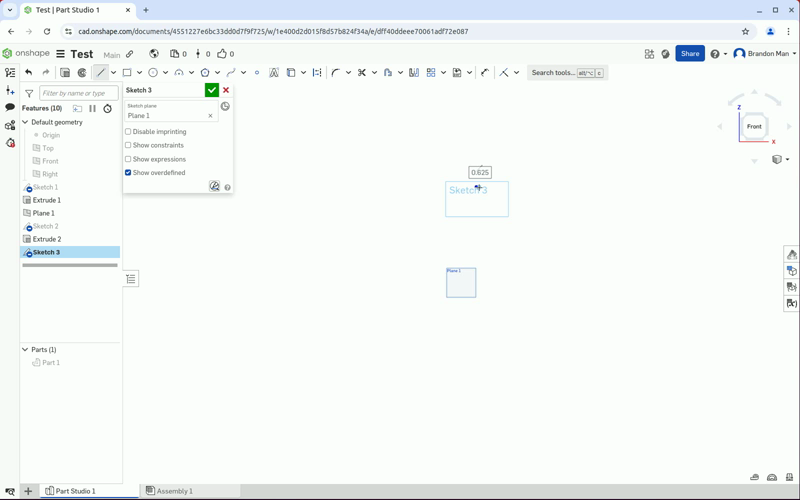
key_up(shift)
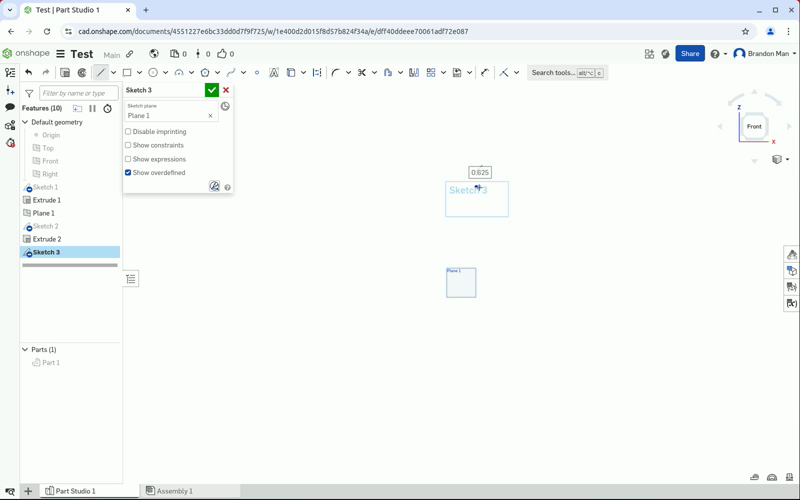
key_down(shift)
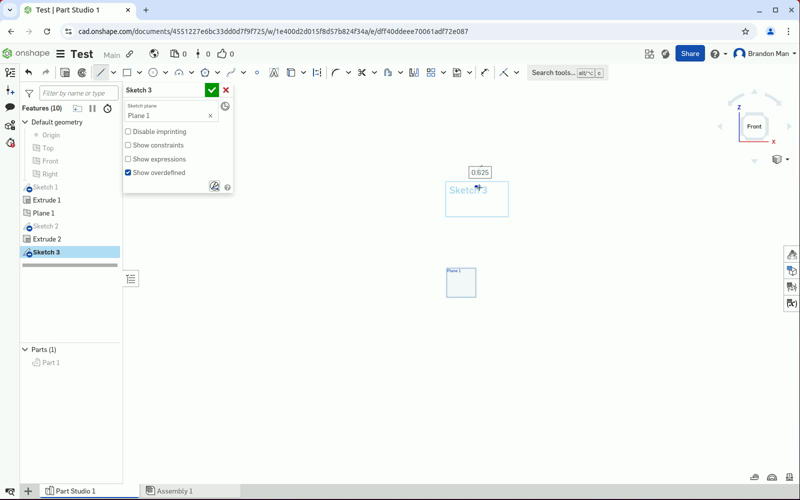
mouse_move(509, 187)
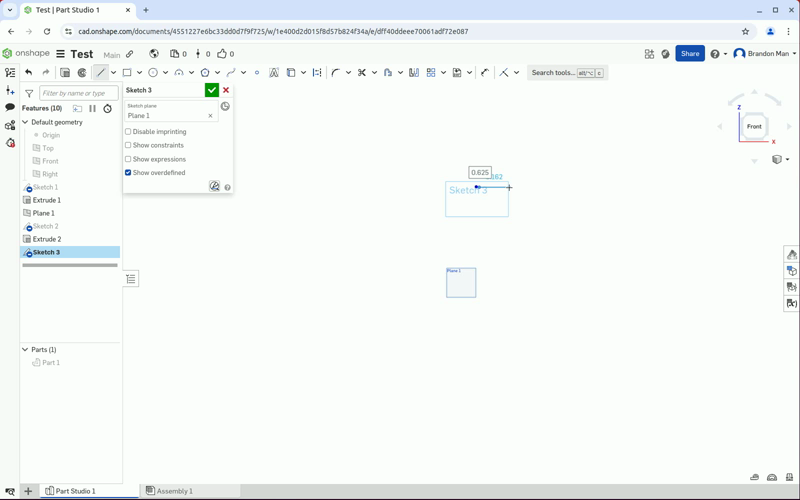
mouse_move(479, 181)
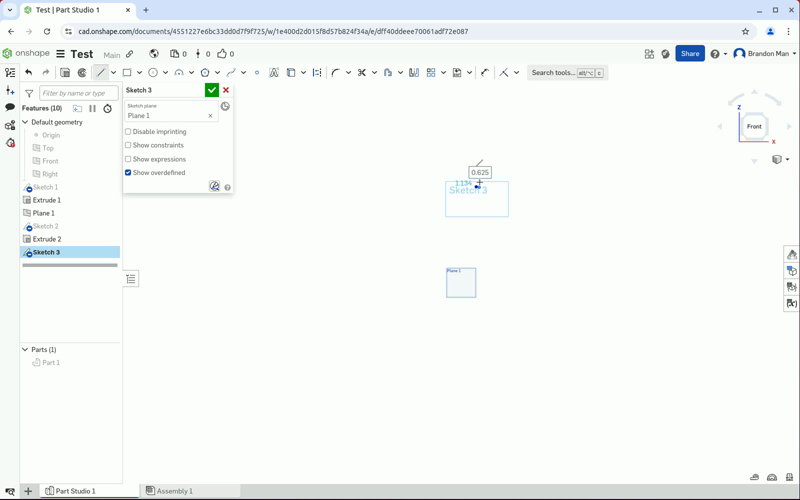
scroll(6)
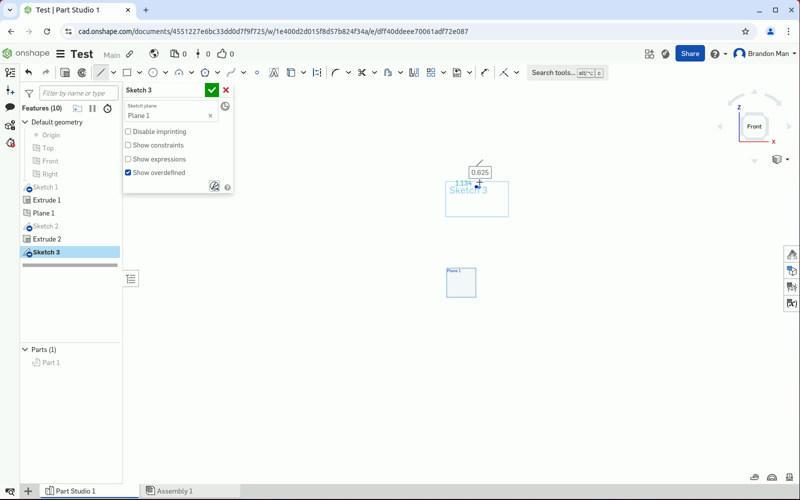
scroll(6)
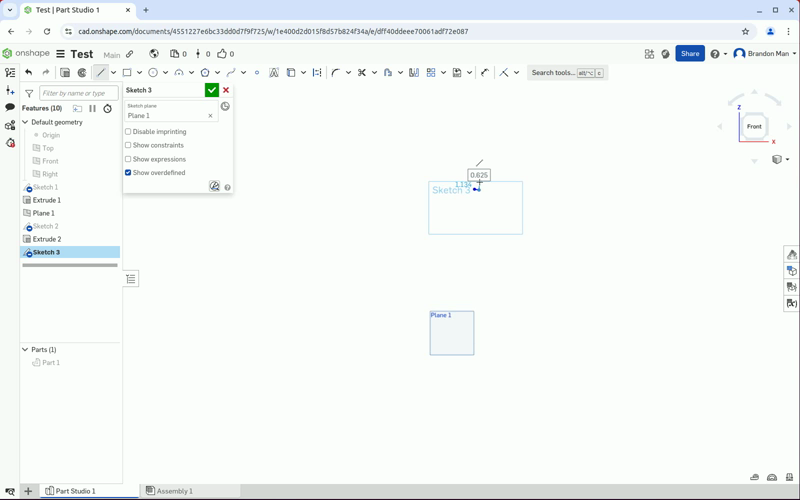
scroll(6)
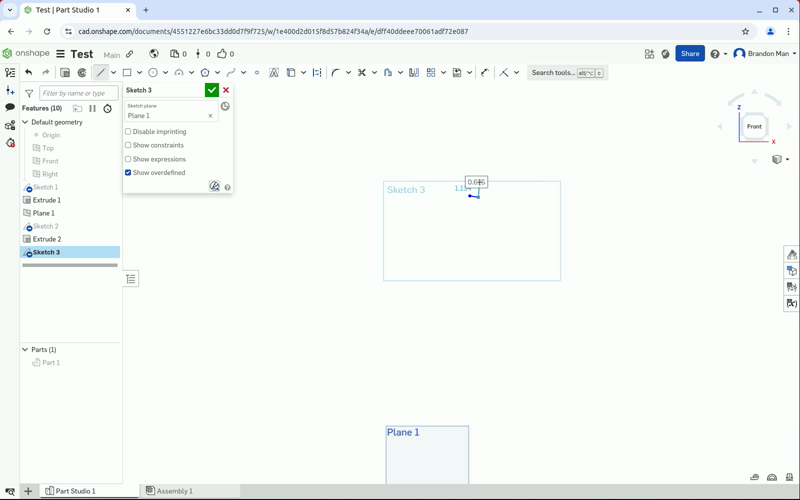
scroll(6)
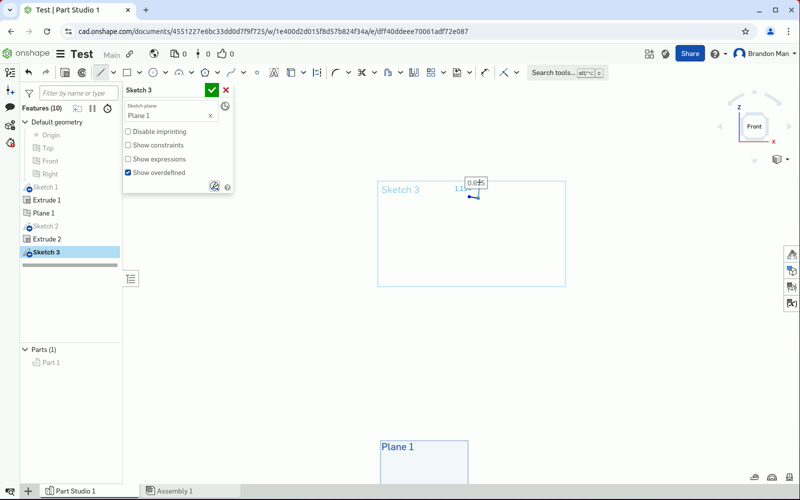
scroll(6)
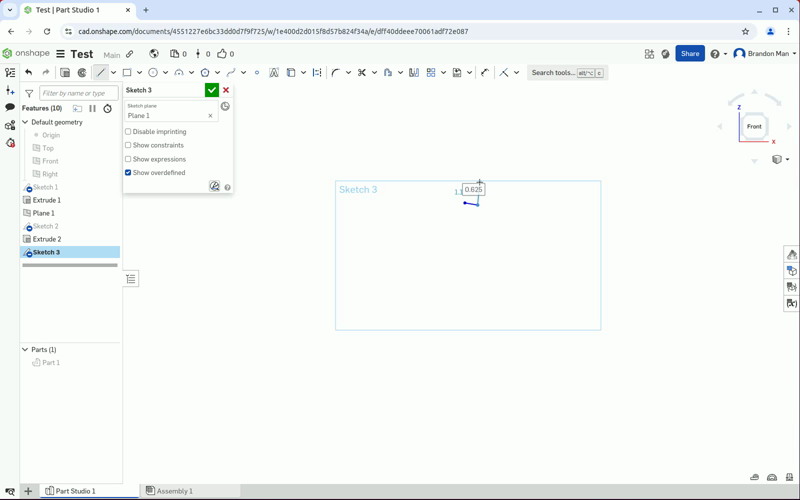
scroll(6)
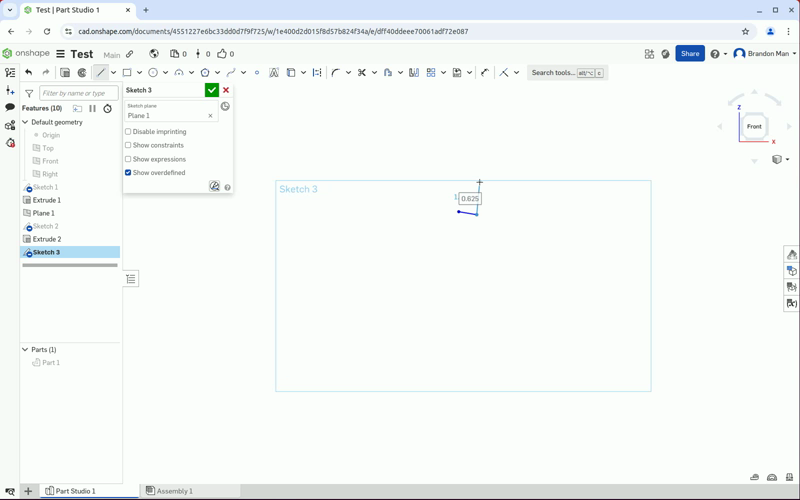
scroll(6)
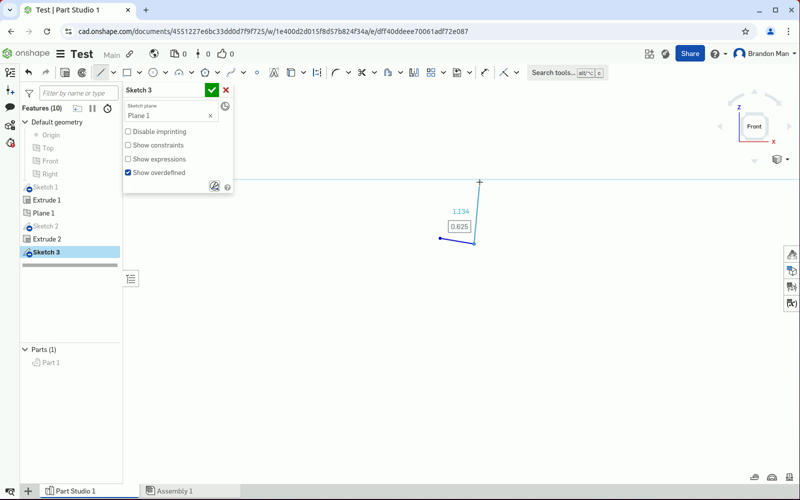
click(479, 181)
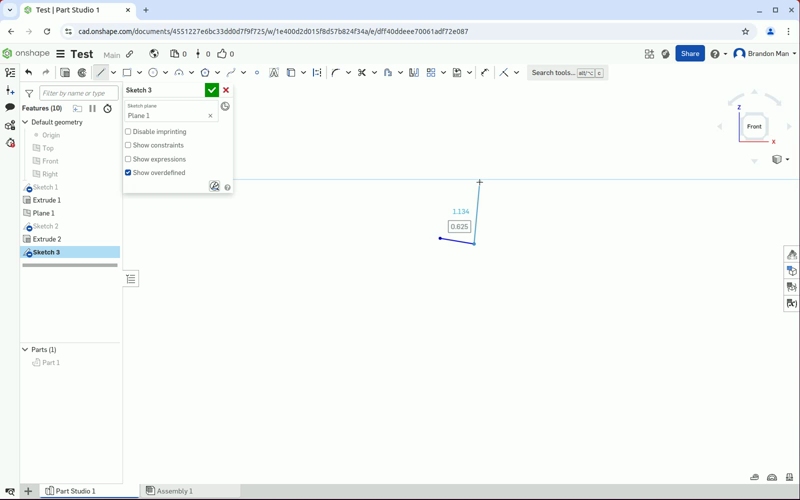
scroll(-6)
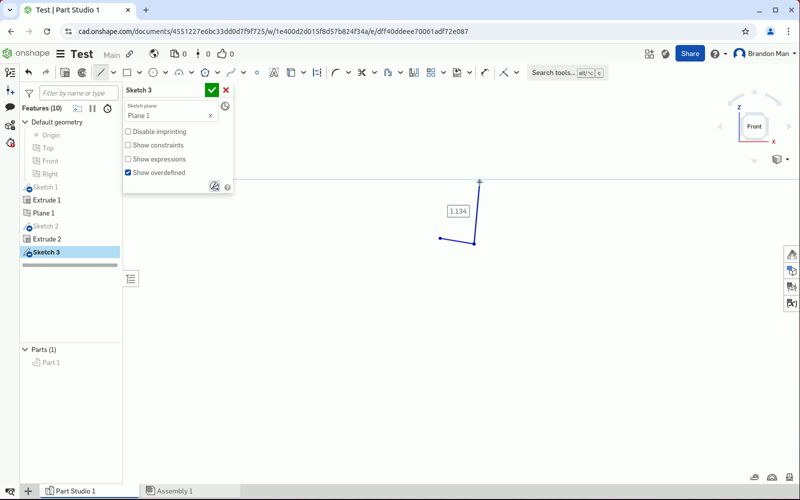
scroll(-6)
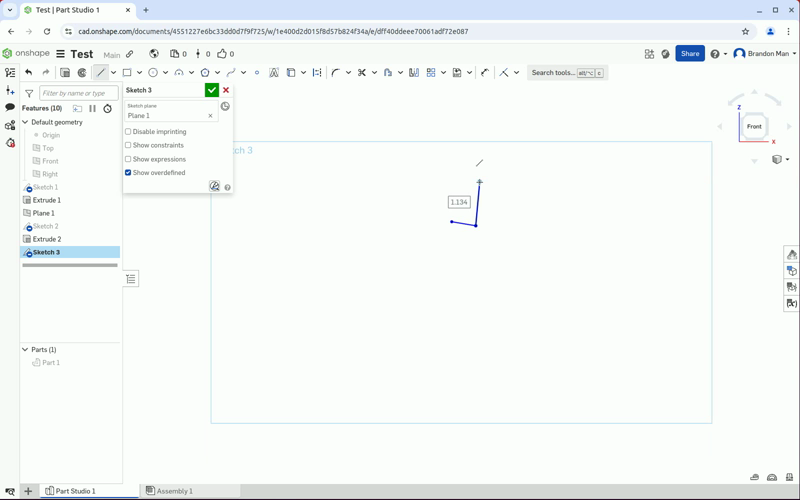
scroll(-6)
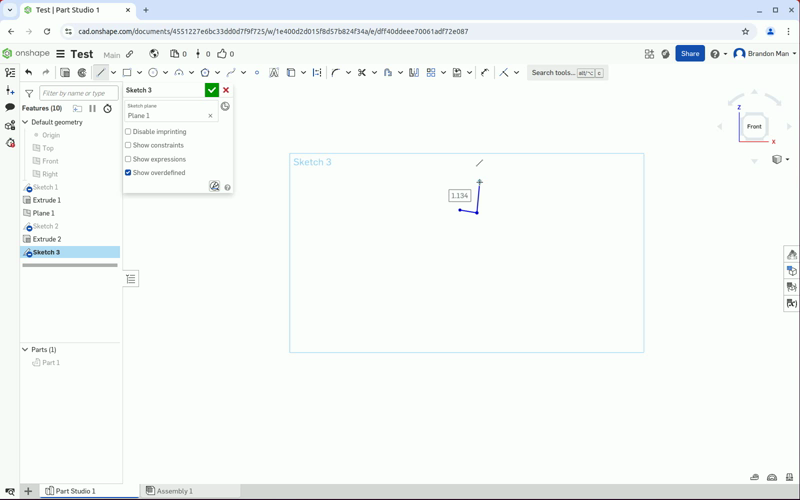
scroll(-6)
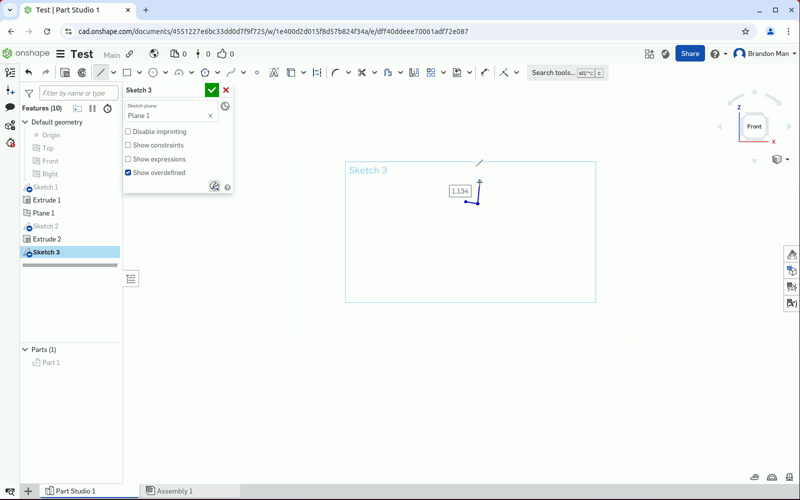
scroll(-6)
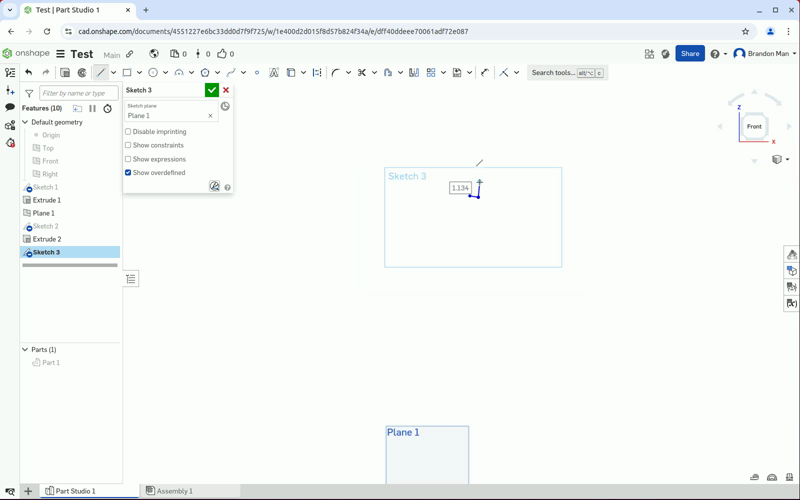
scroll(-6)
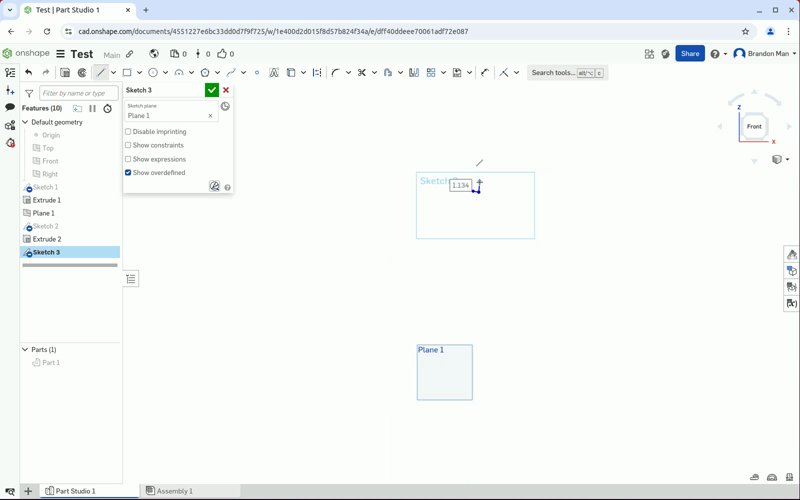
scroll(-6)
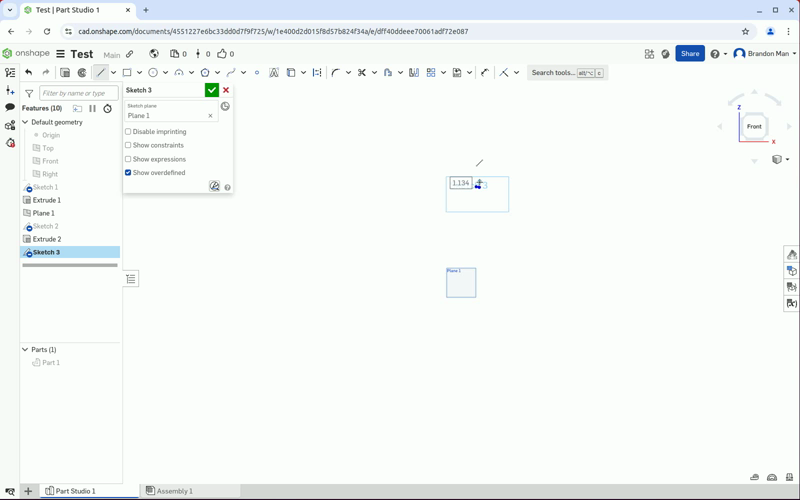
key_up(shift)
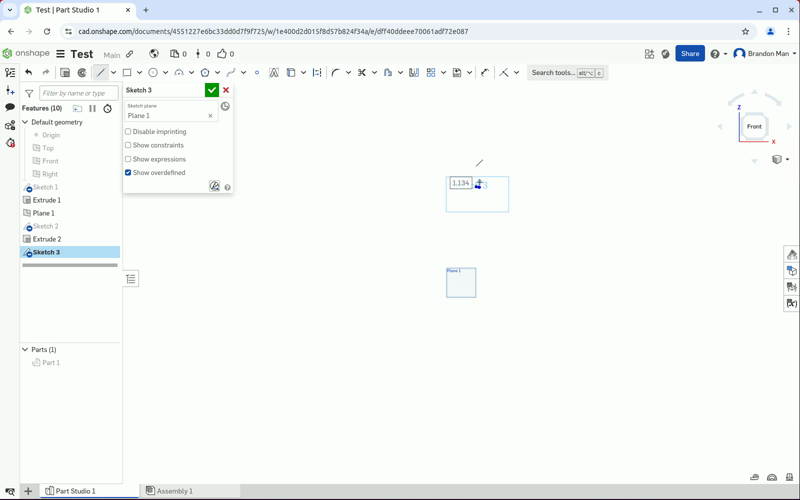
key_down(shift)
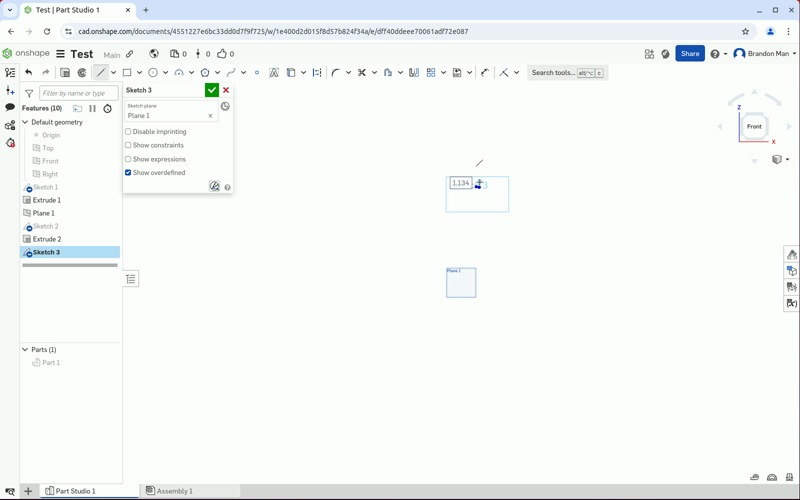
mouse_move(509, 181)
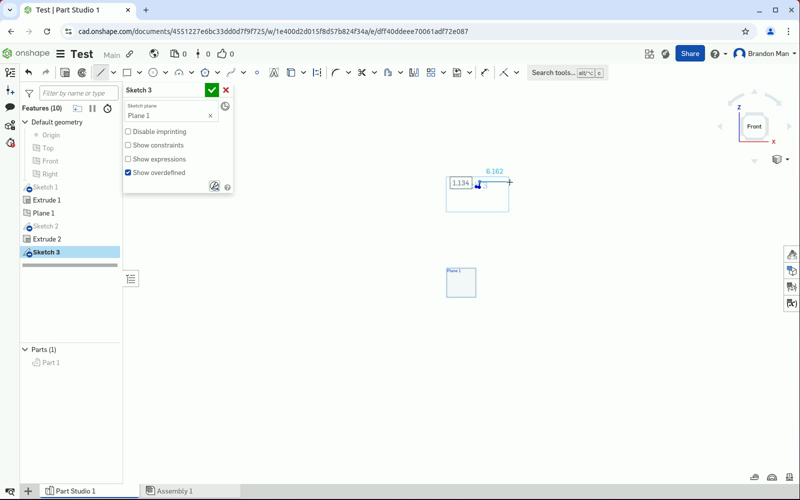
mouse_move(477, 180)
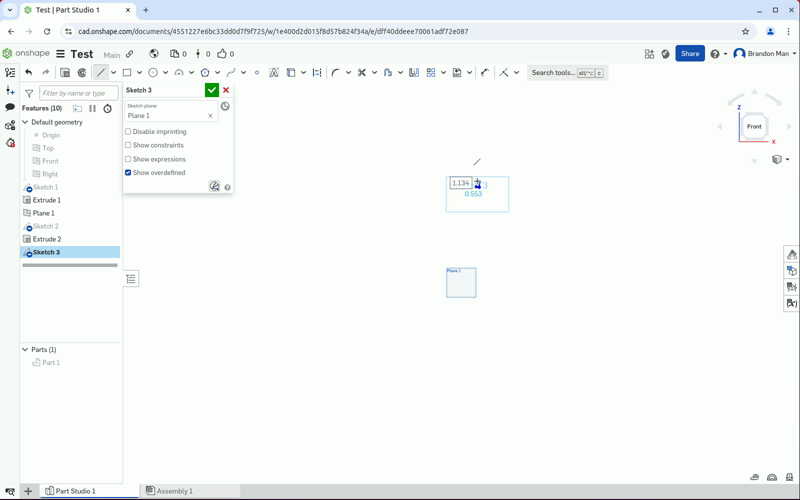
scroll(6)
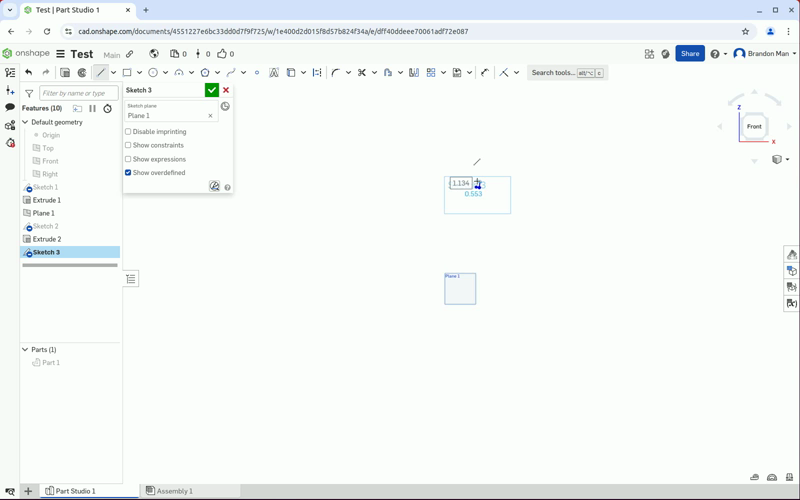
scroll(6)
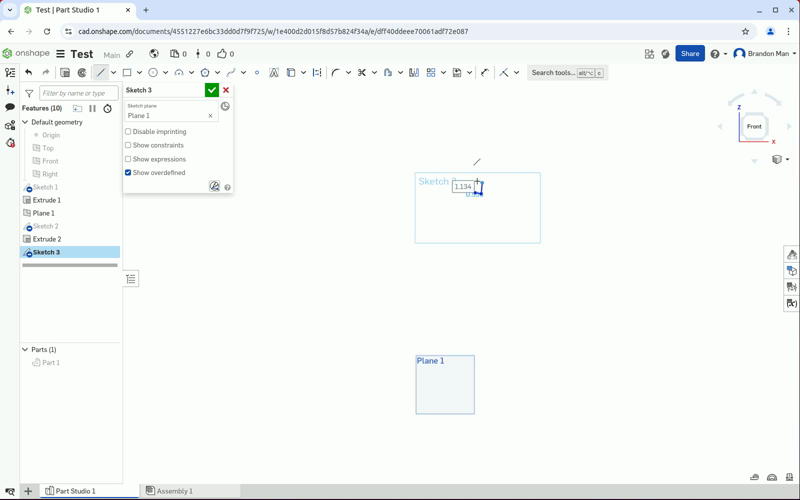
scroll(6)
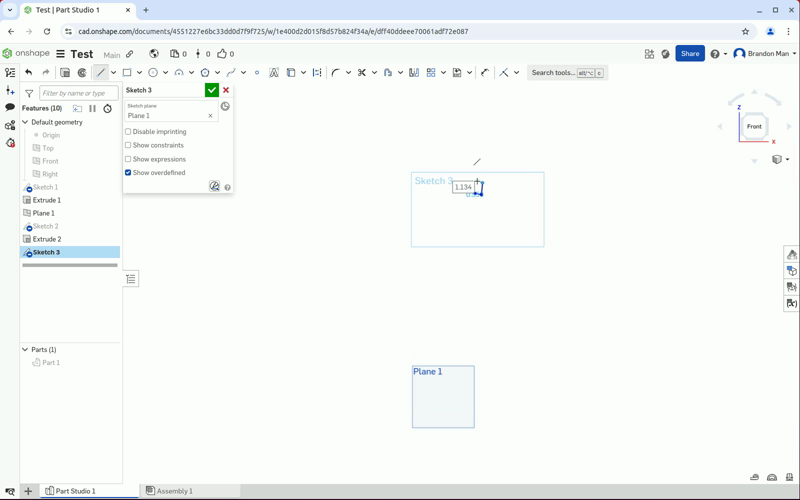
scroll(6)
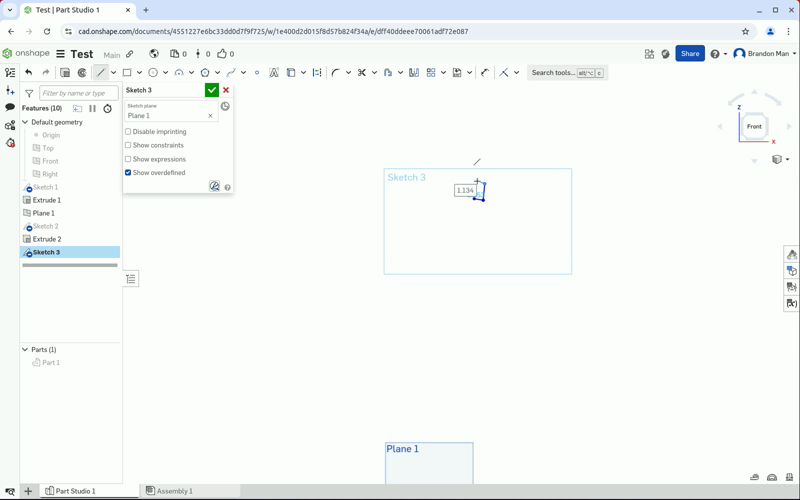
scroll(6)
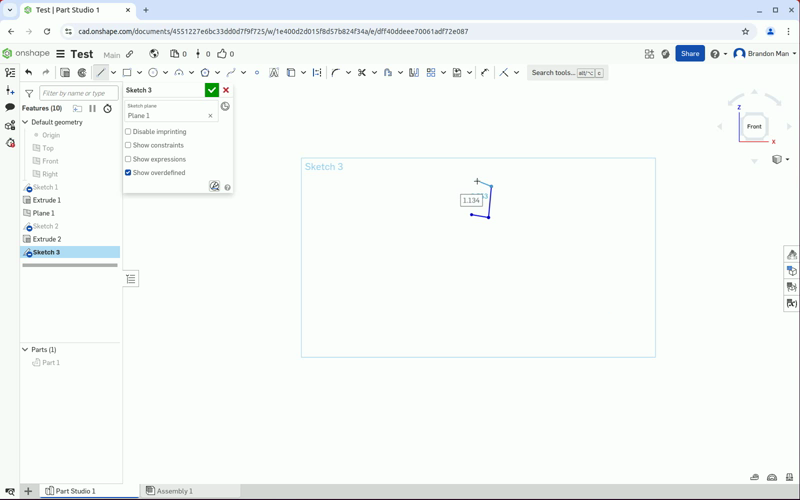
scroll(6)
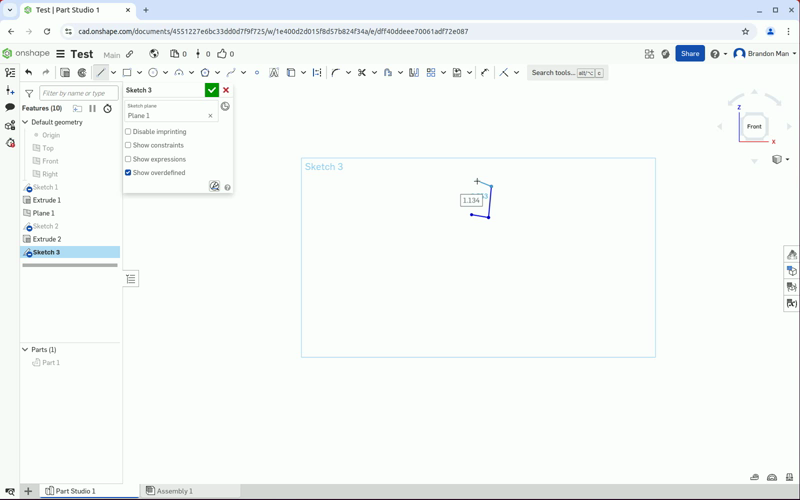
scroll(6)
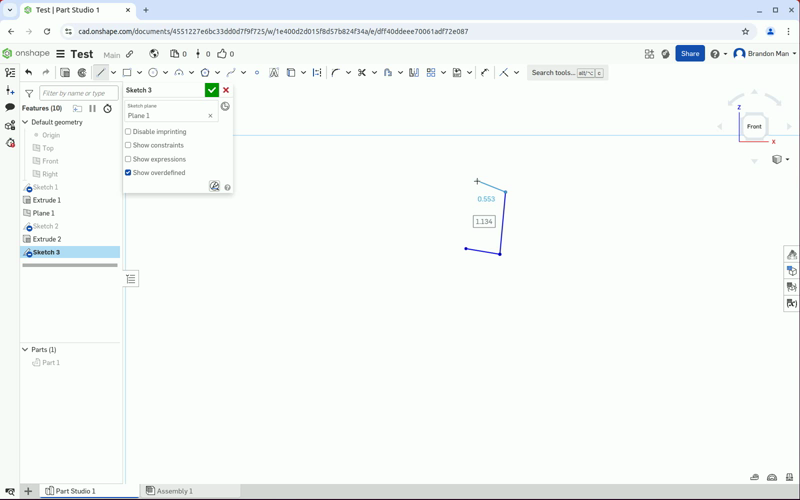
click(477, 180)
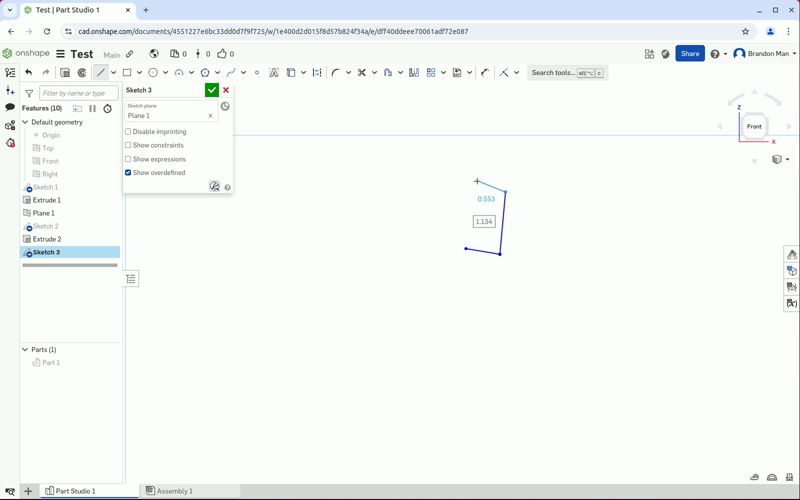
scroll(-6)
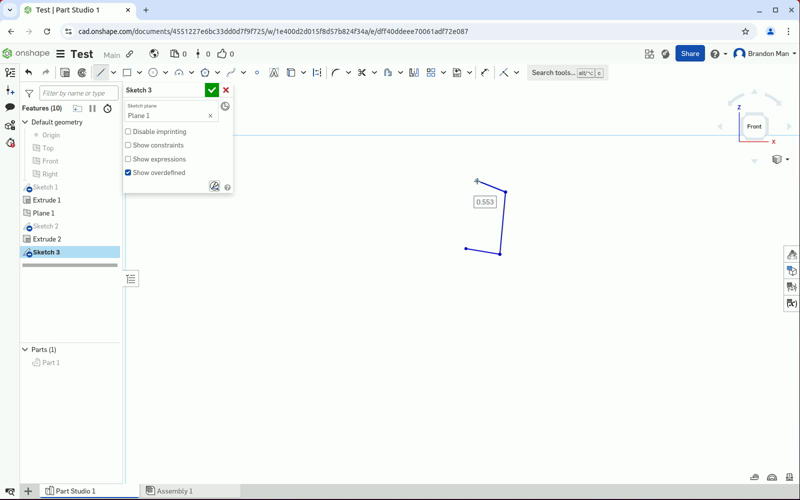
scroll(-6)
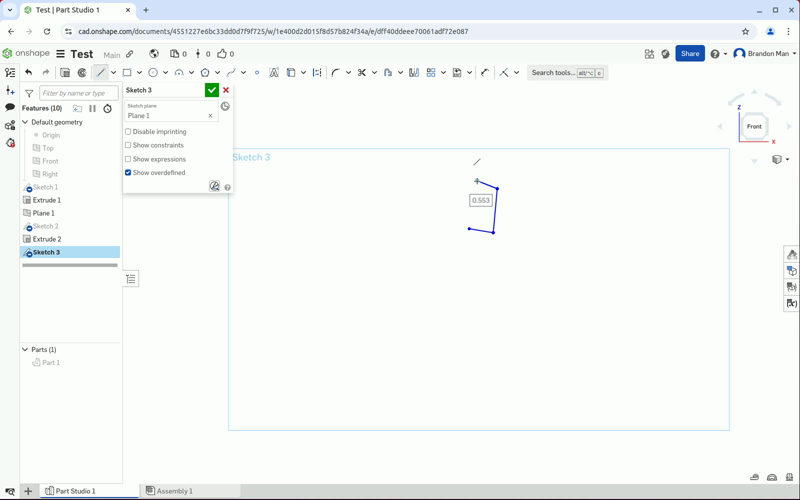
scroll(-6)
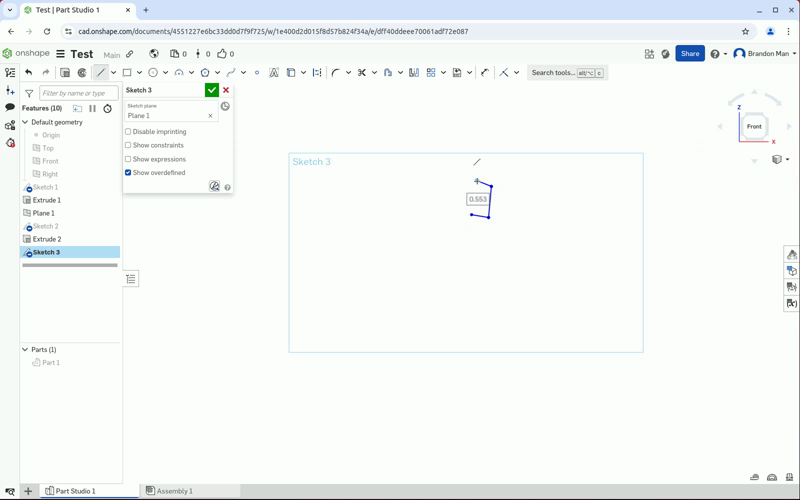
scroll(-6)
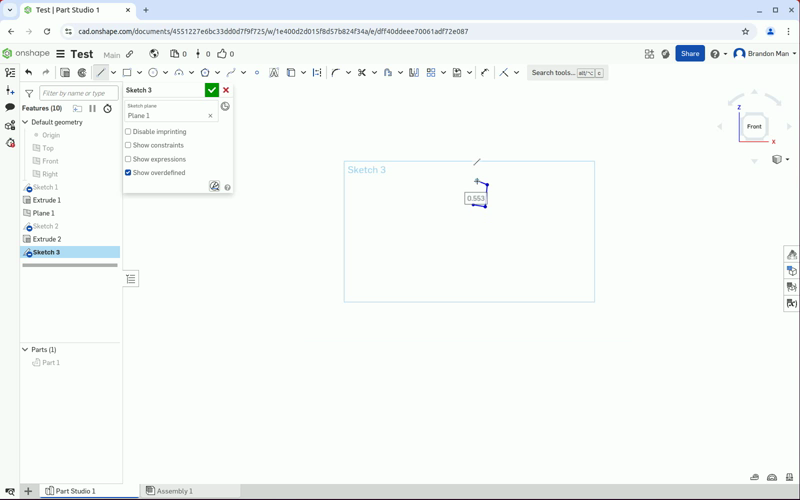
scroll(-6)
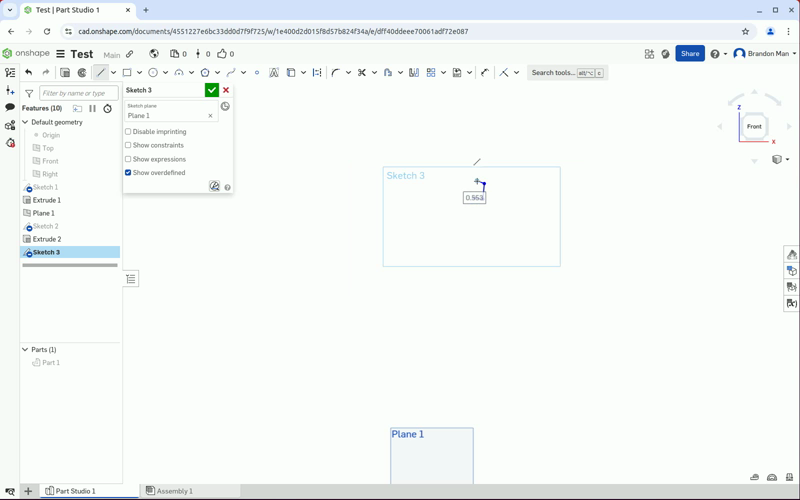
scroll(-6)
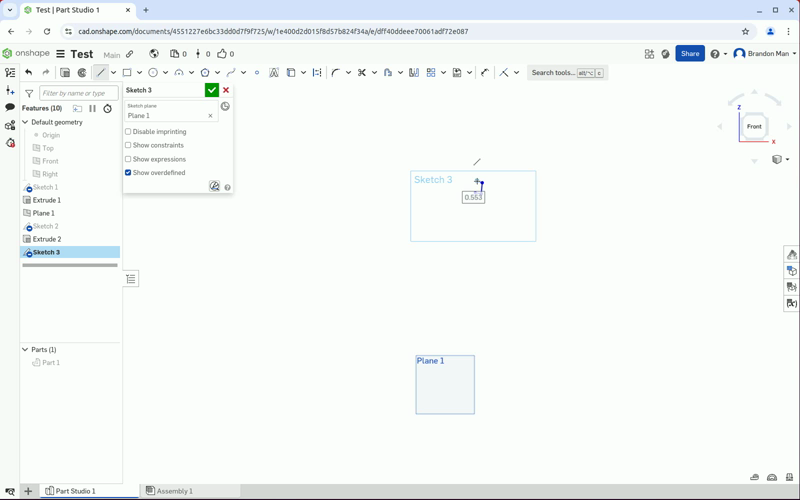
scroll(-6)
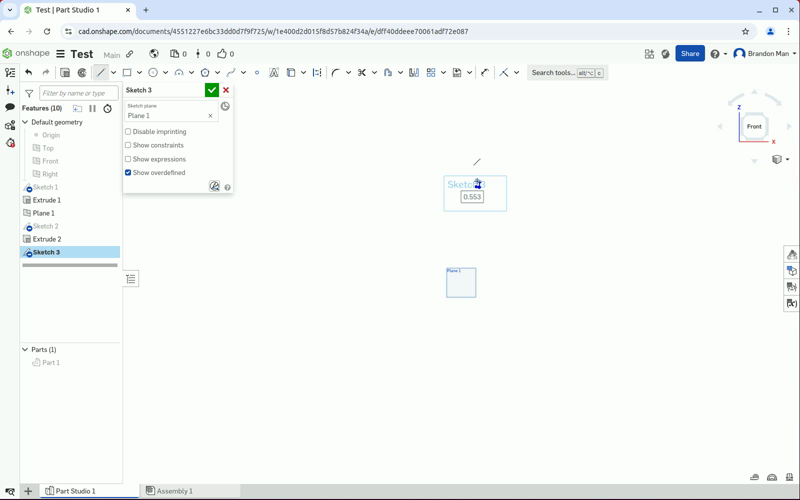
key_up(shift)
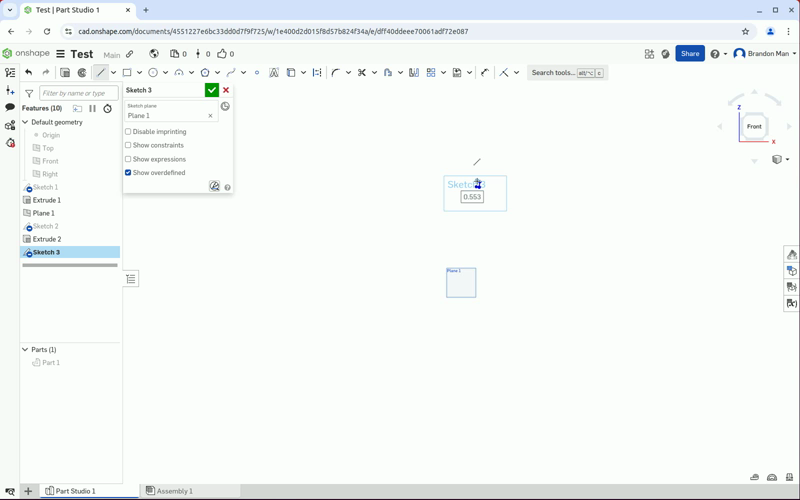
mouse_move(507, 180)
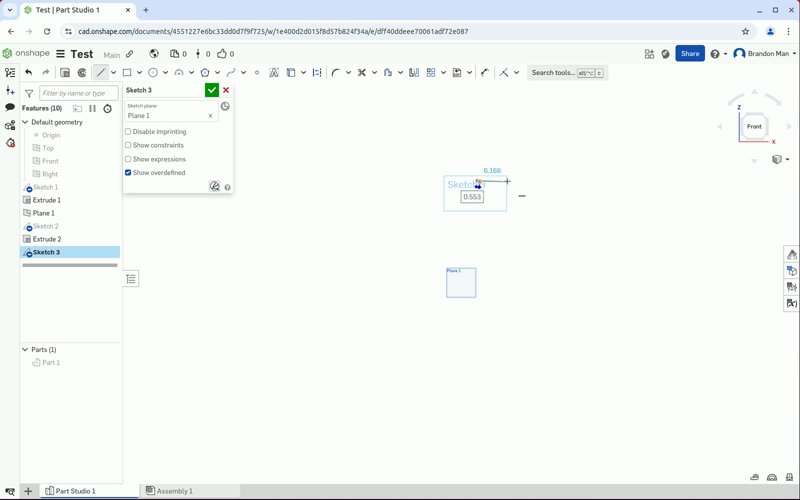
key_down(shift)
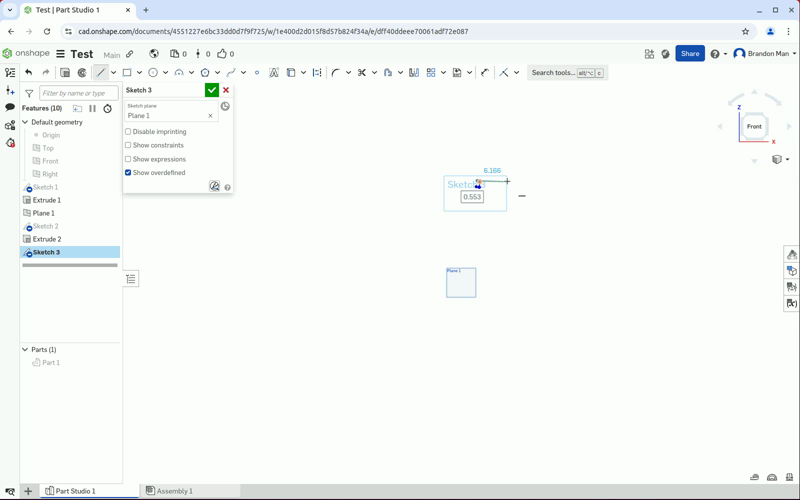
mouse_move(476, 186)
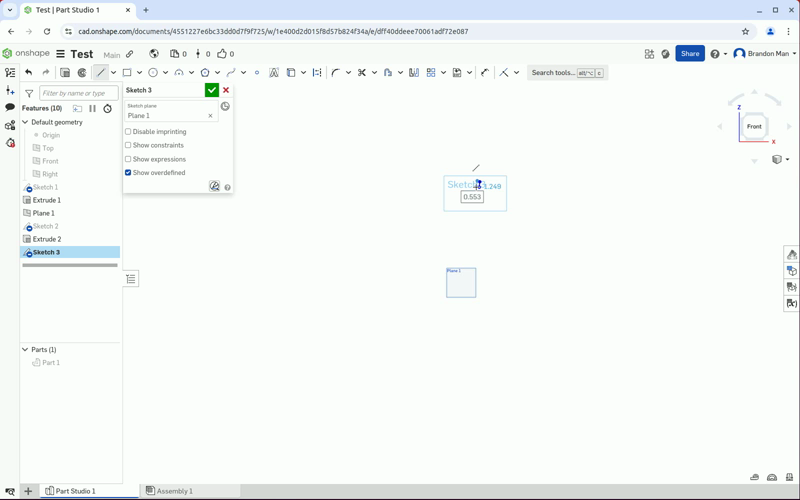
scroll(6)
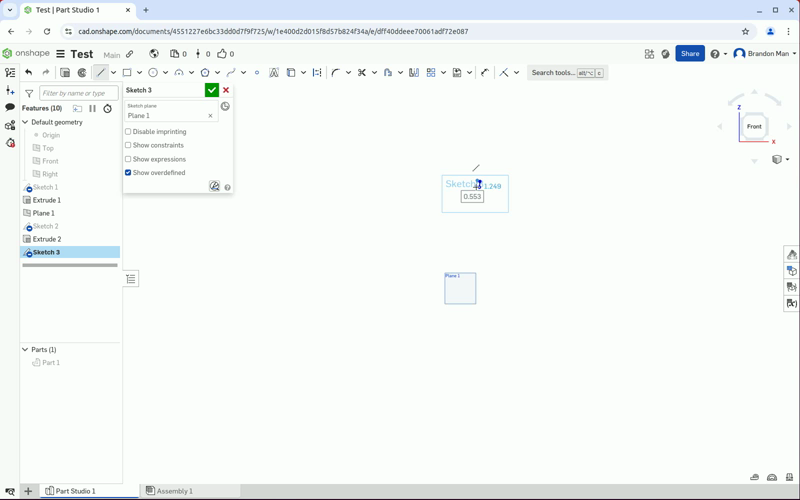
scroll(6)
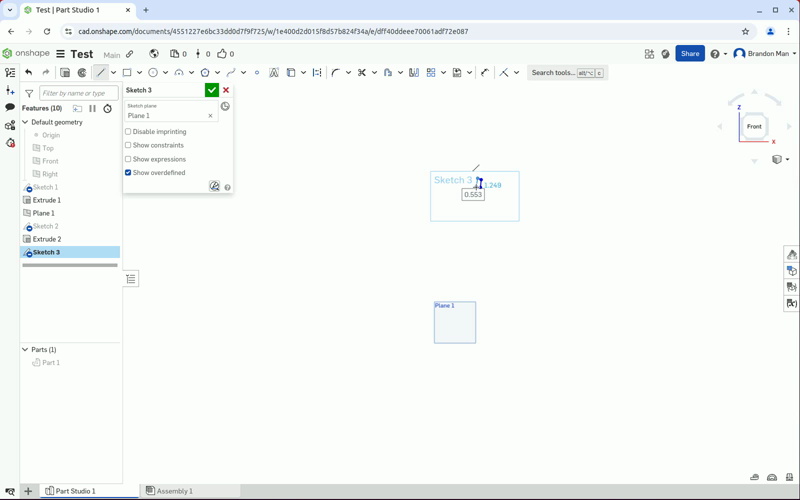
scroll(6)
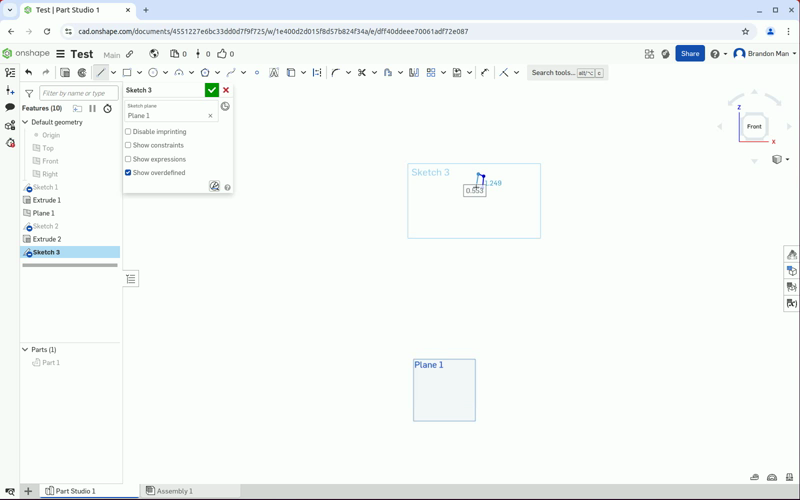
scroll(6)
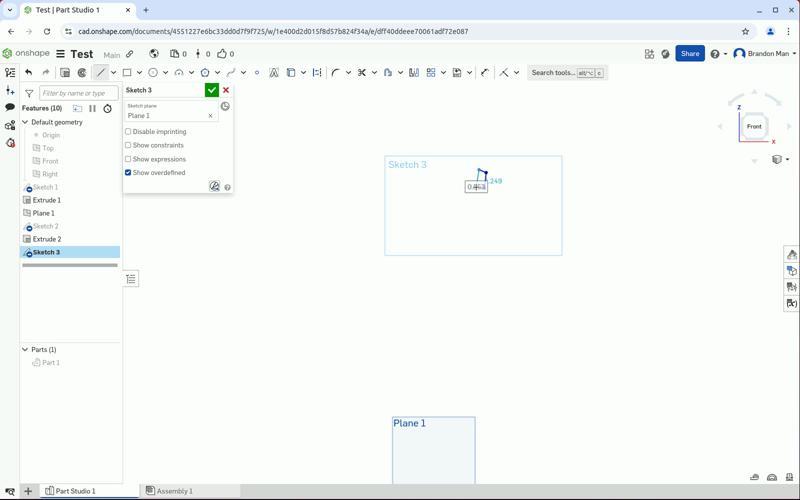
scroll(6)
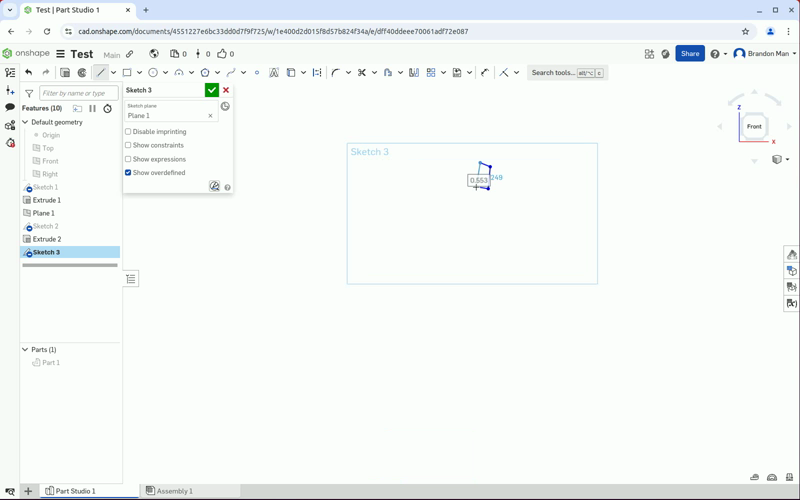
scroll(6)
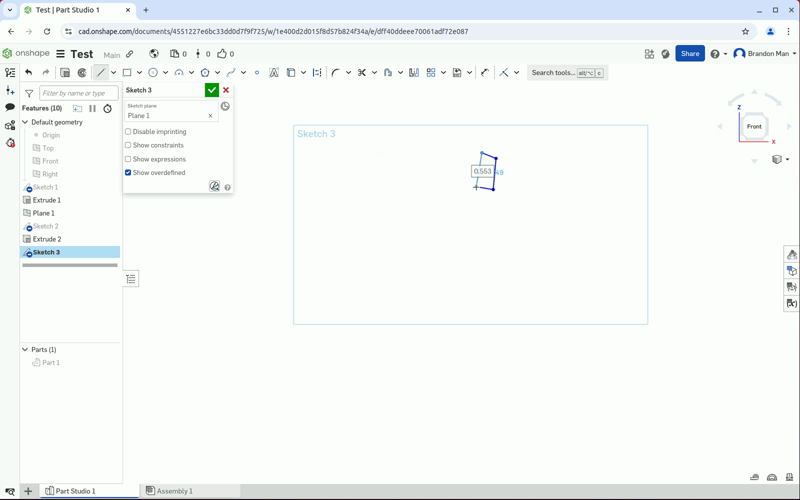
scroll(6)
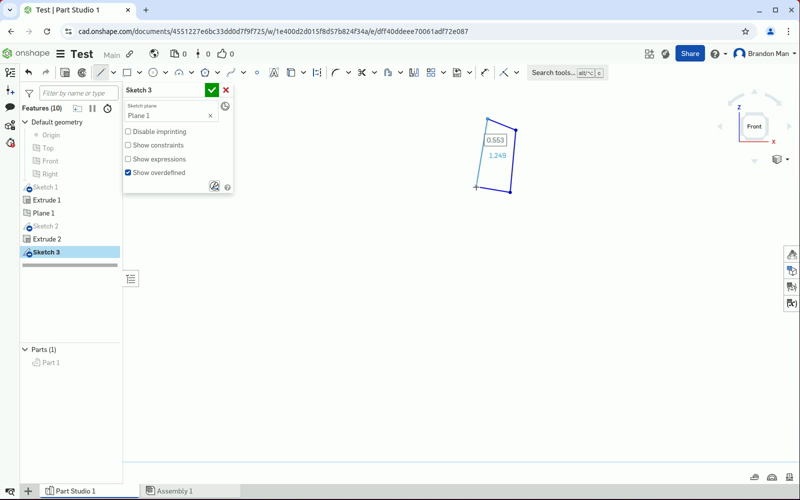
key_up(shift)
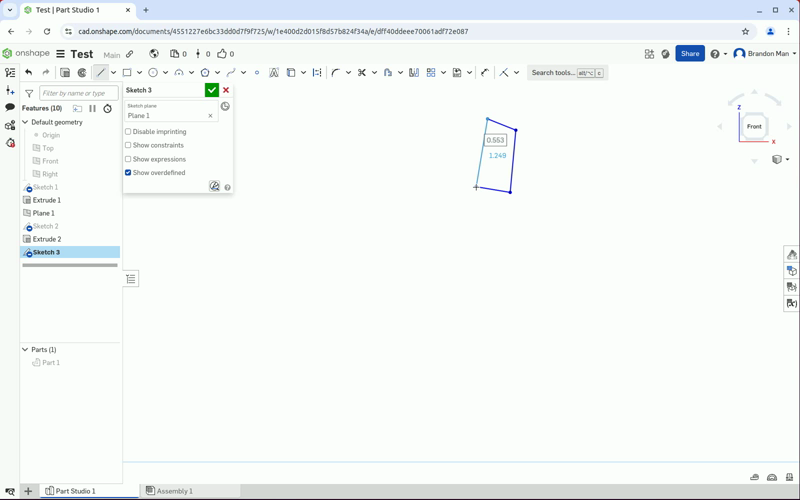
click(476, 186)
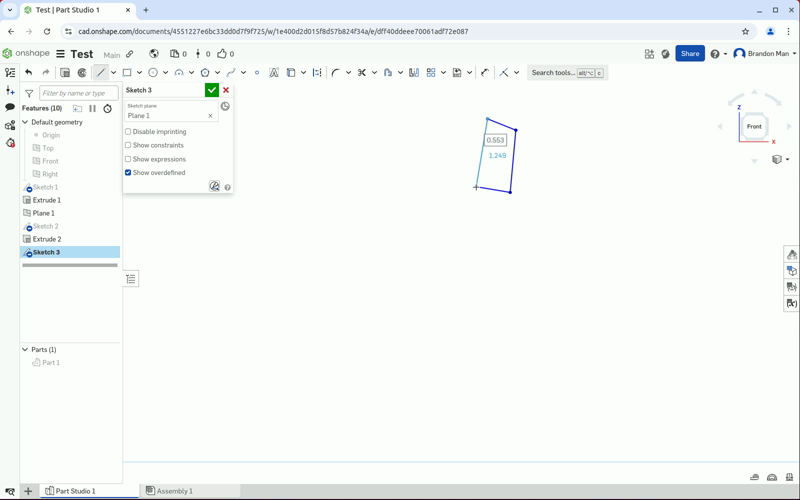
scroll(-6)
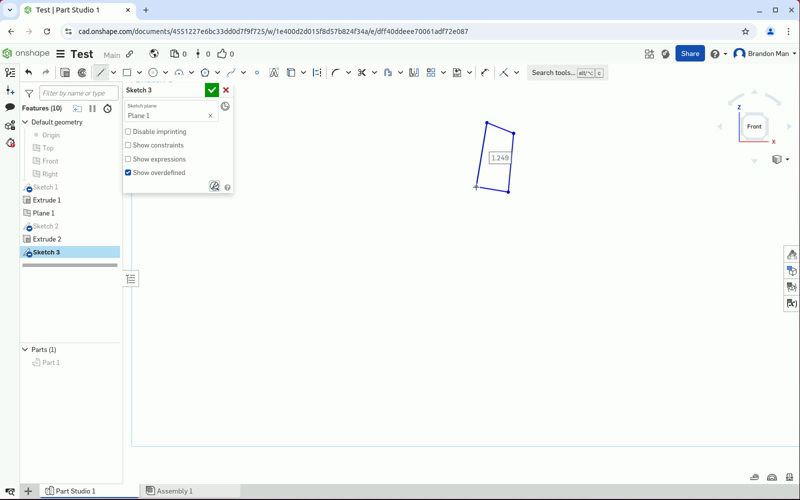
scroll(-6)
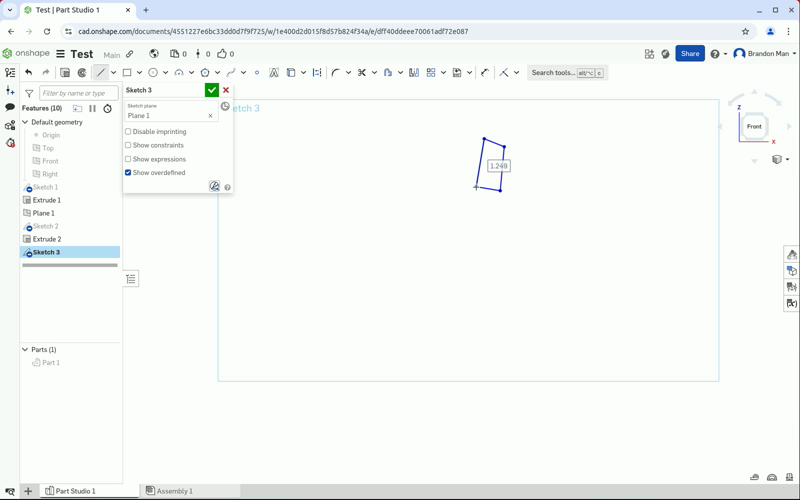
scroll(-6)
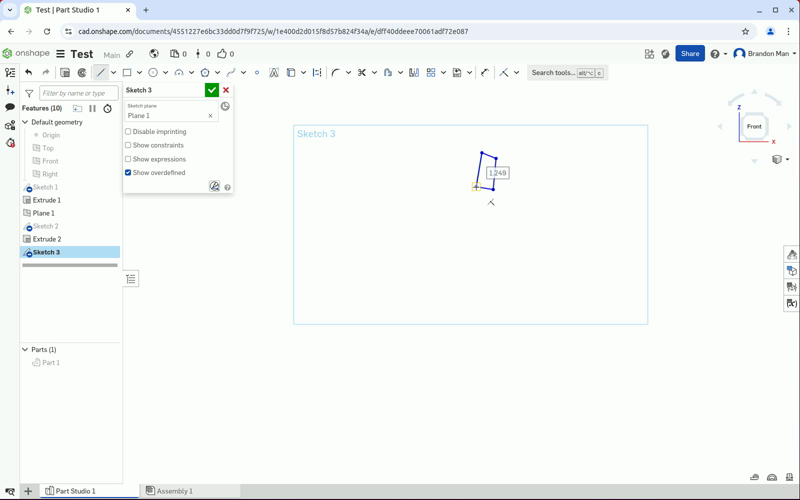
scroll(-6)
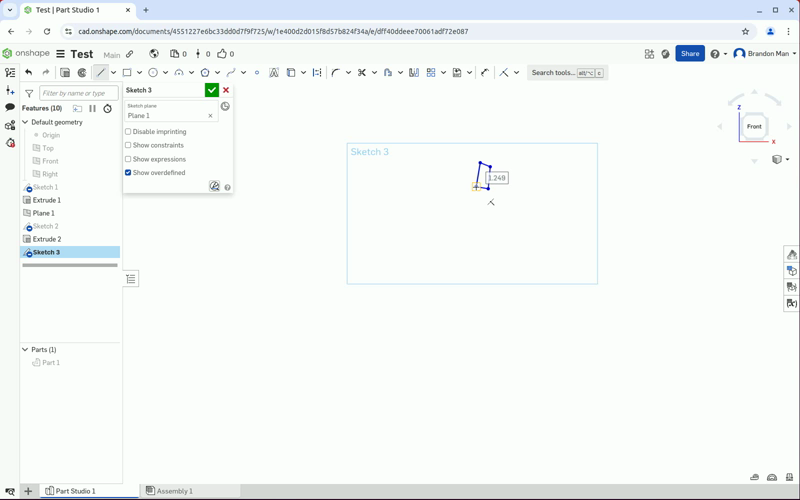
scroll(-6)
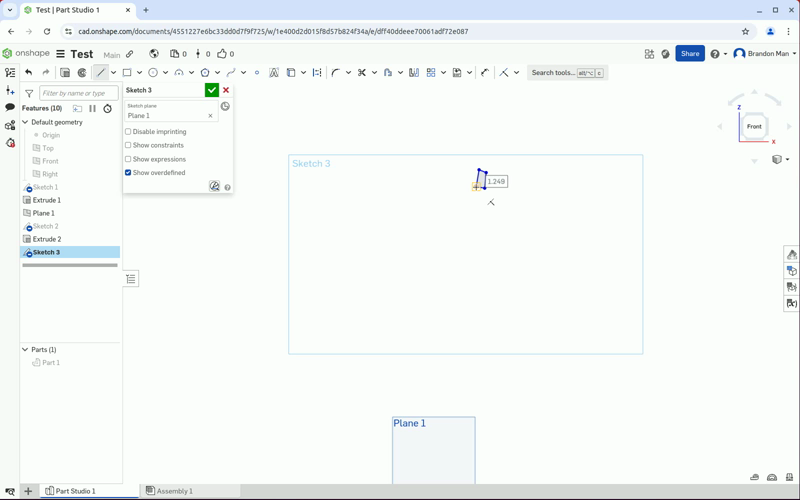
scroll(-6)
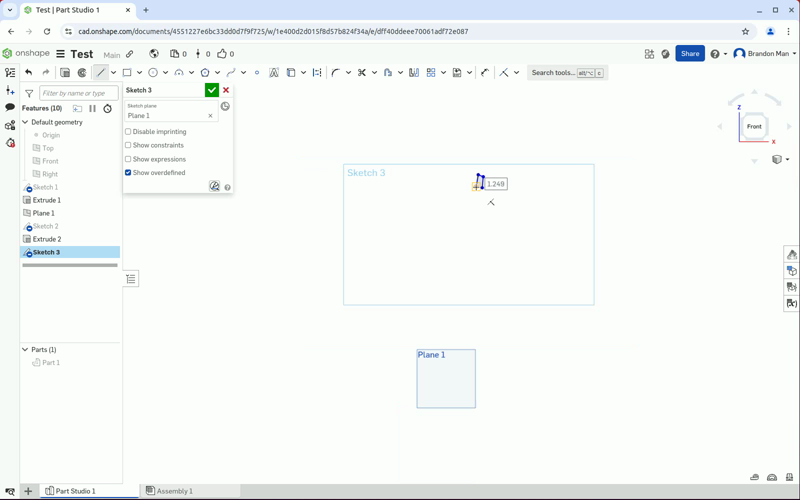
scroll(-6)
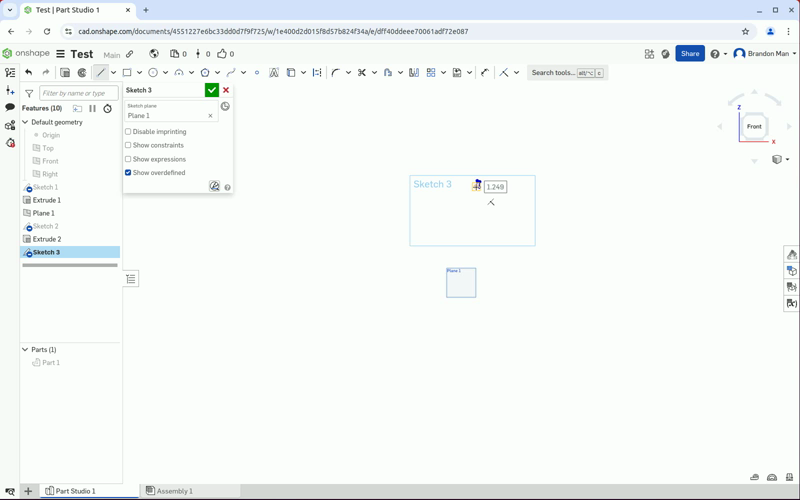
key(esc)
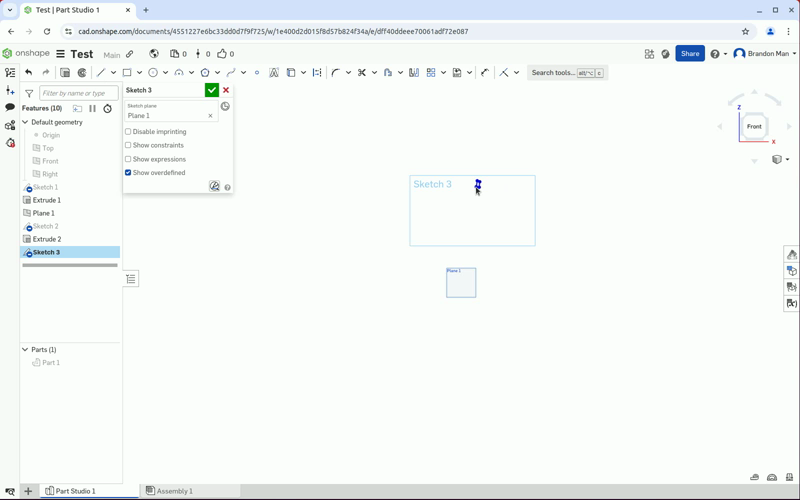
mouse_move(477, 185)
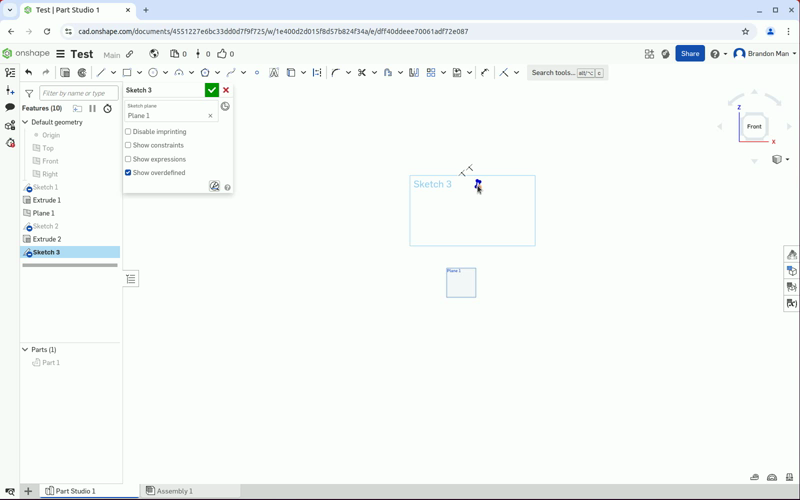
scroll(6)
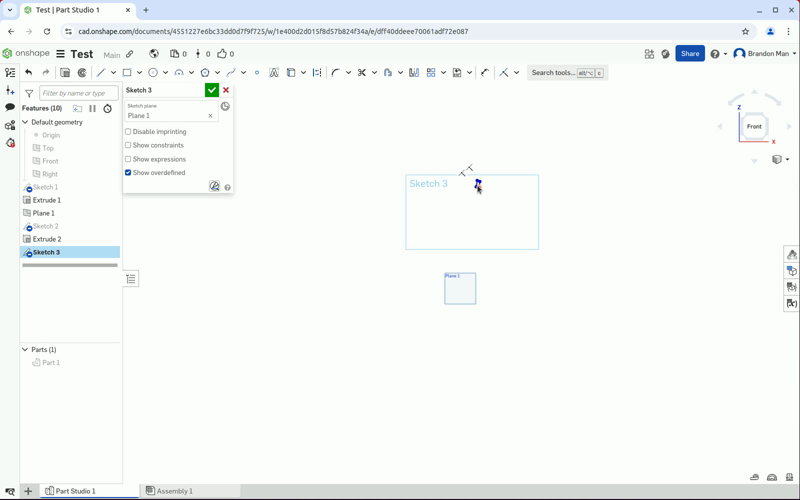
scroll(6)
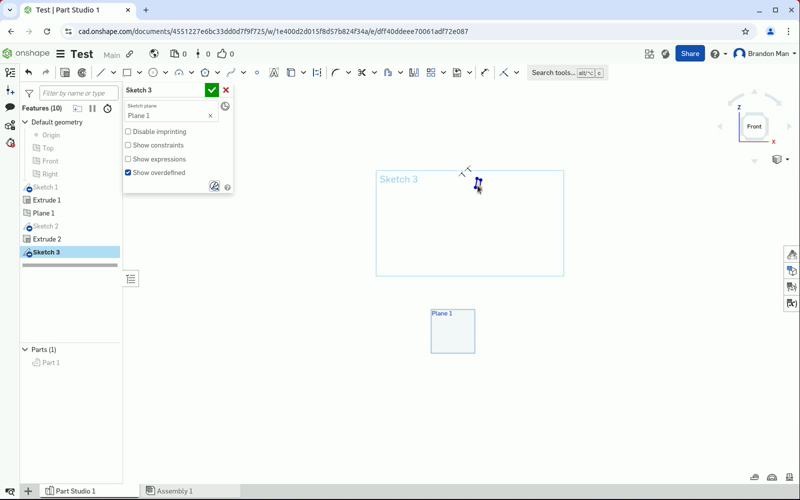
scroll(6)
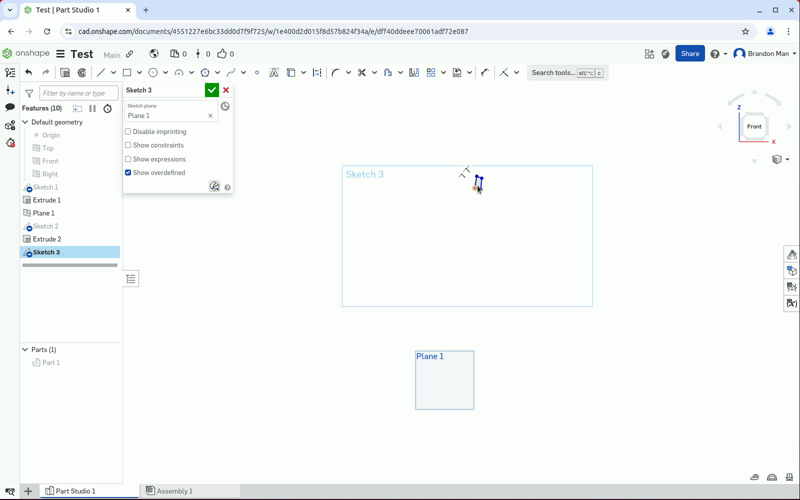
scroll(6)
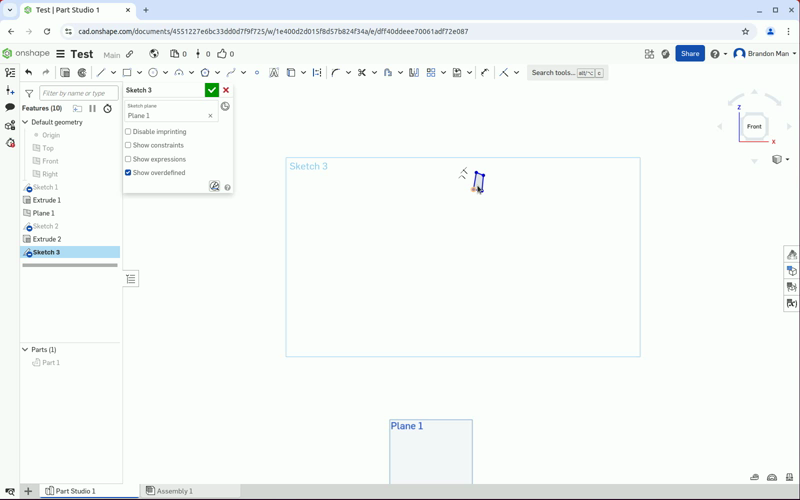
scroll(6)
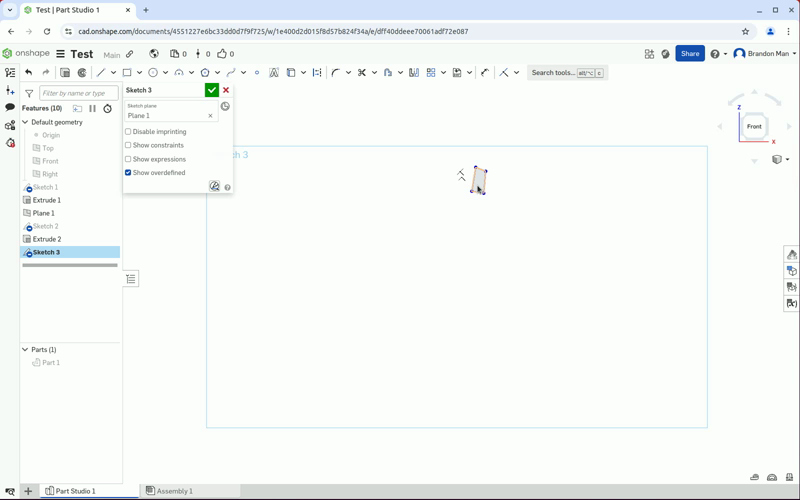
scroll(6)
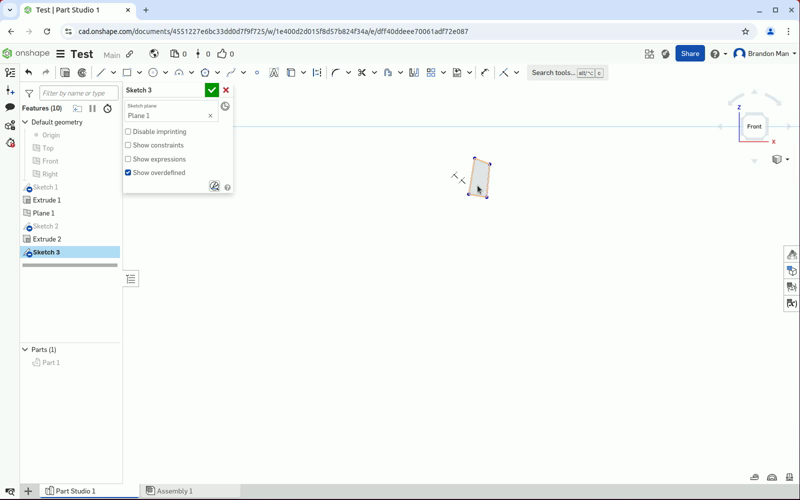
scroll(6)
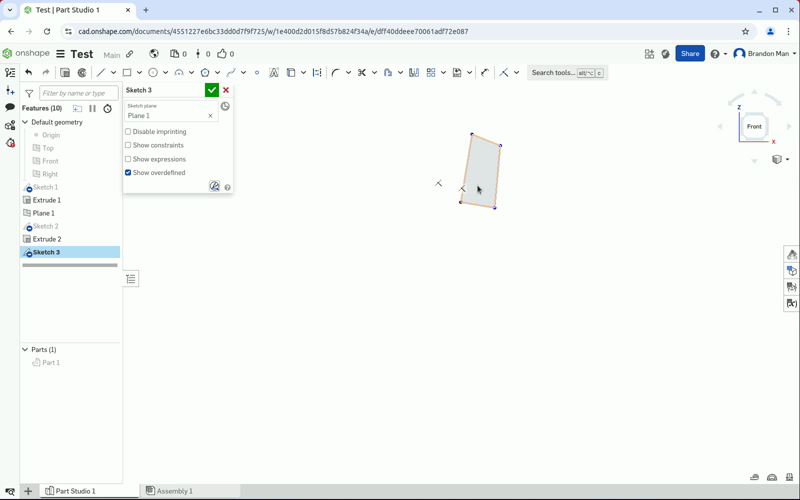
click(477, 185)
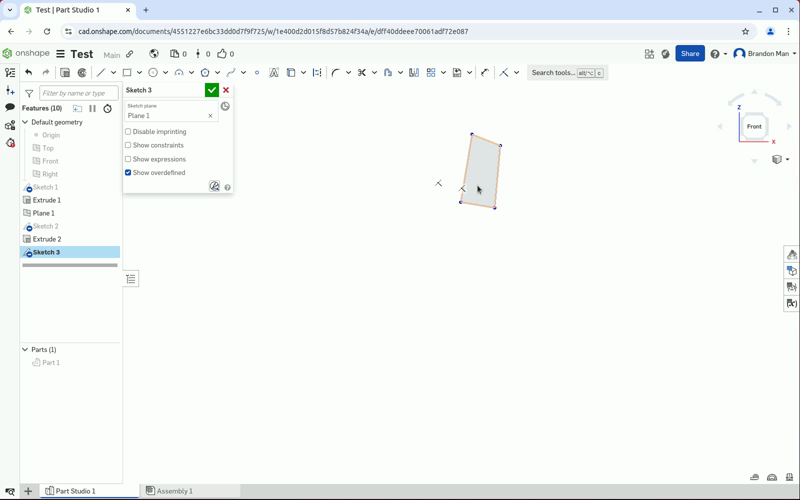
scroll(-6)
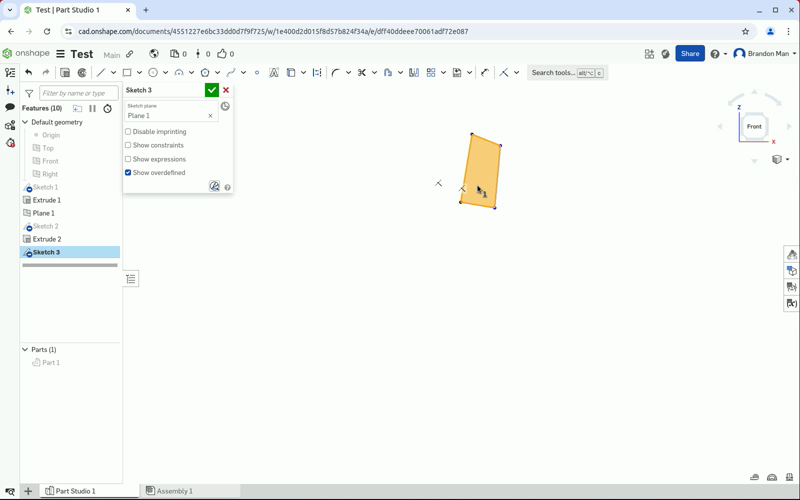
scroll(-6)
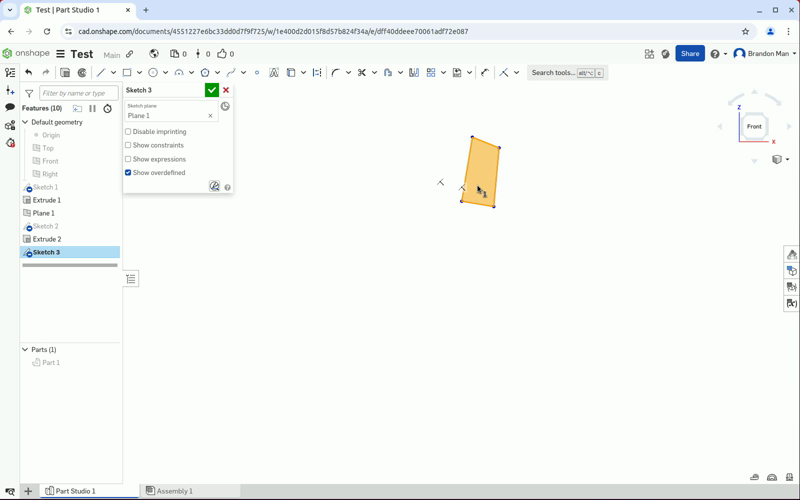
scroll(-6)
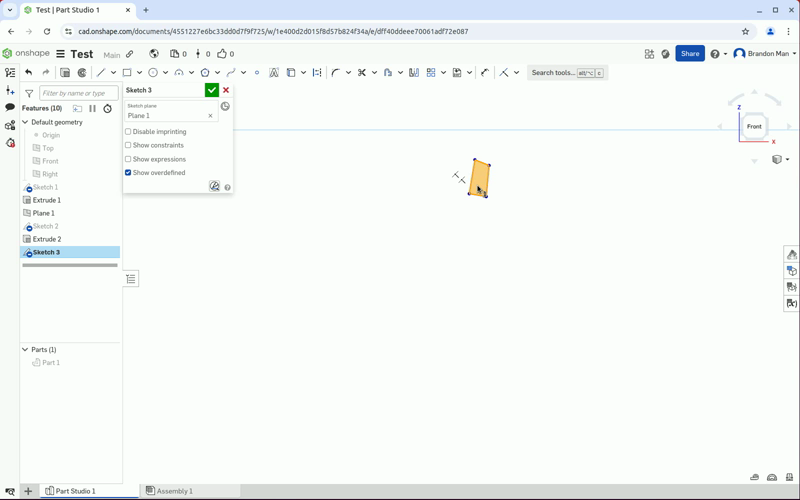
scroll(-6)
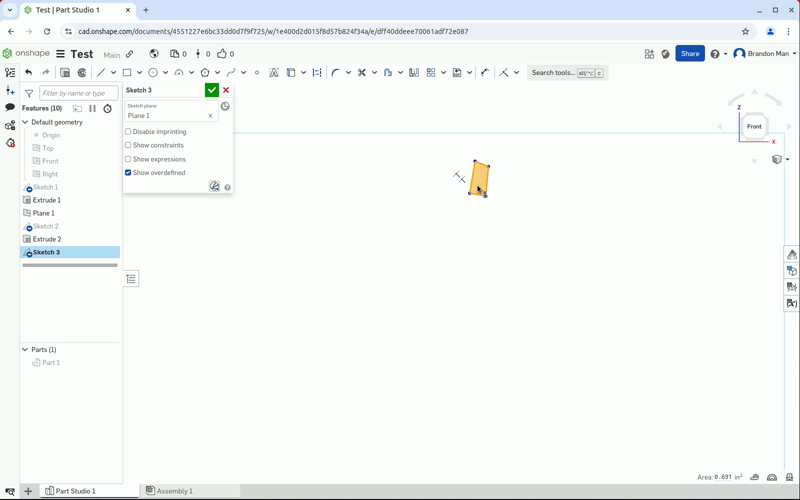
scroll(-6)
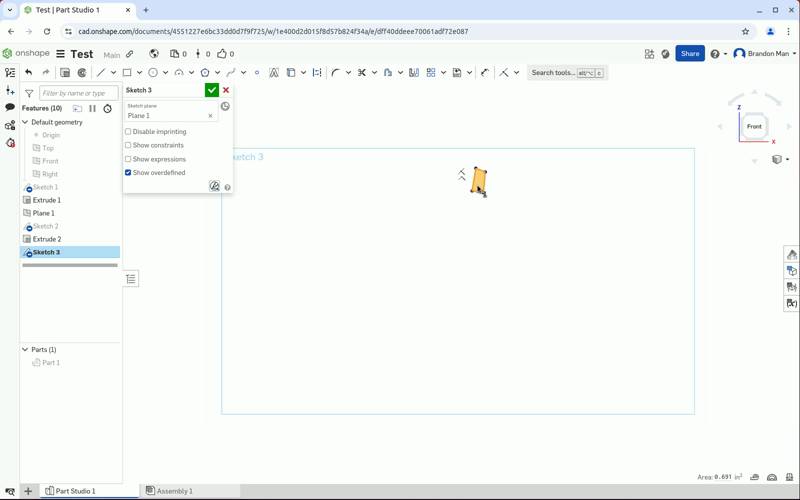
scroll(-6)
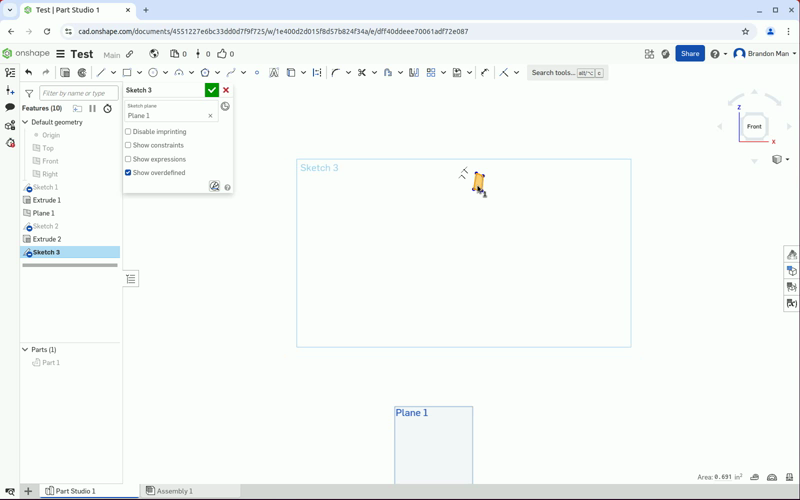
scroll(-6)
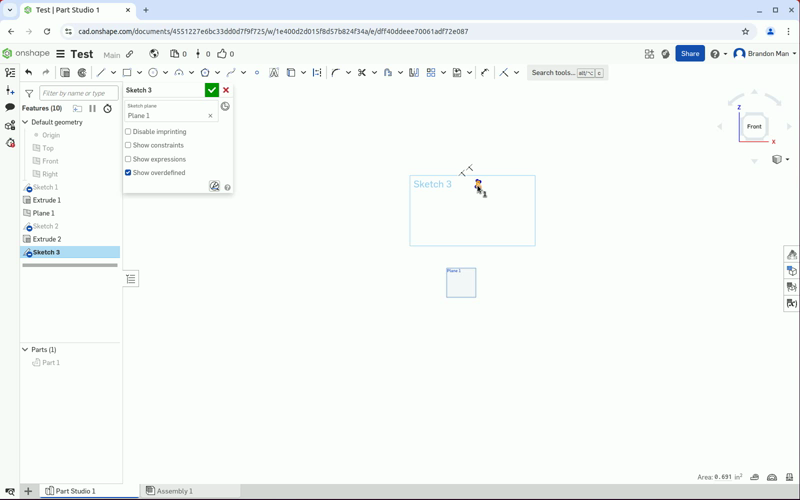
mouse_move(73, 352)
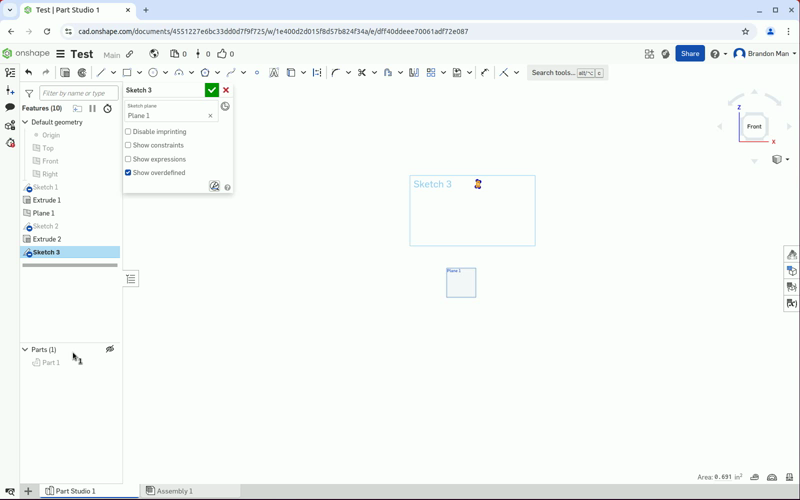
key(shift+y)
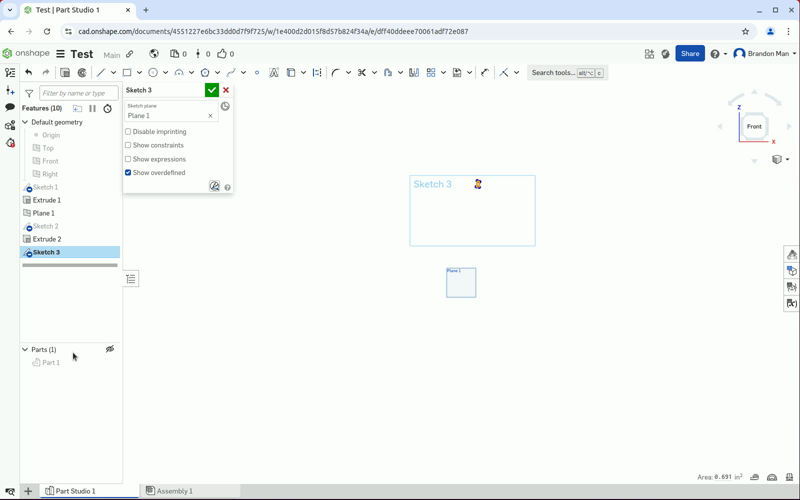
key(shift+e)
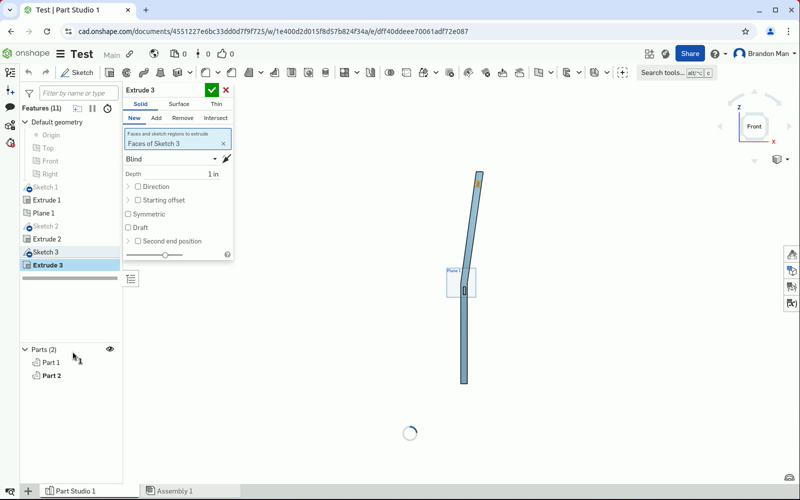
mouse_move(143, 106)
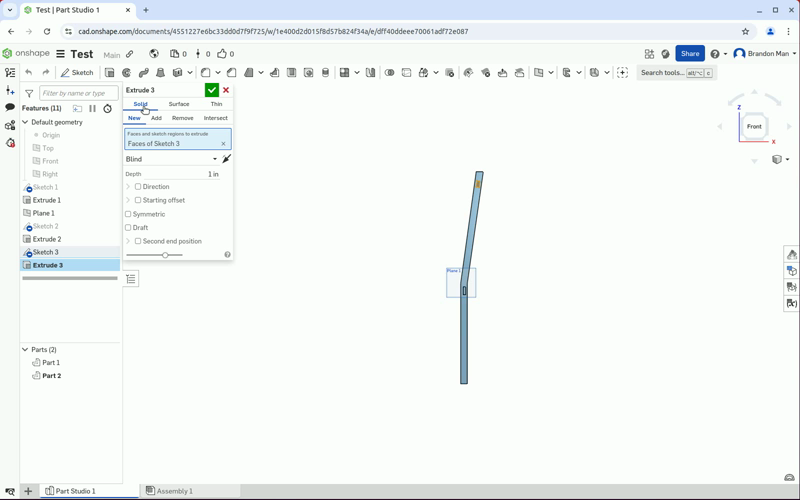
click(143, 106)
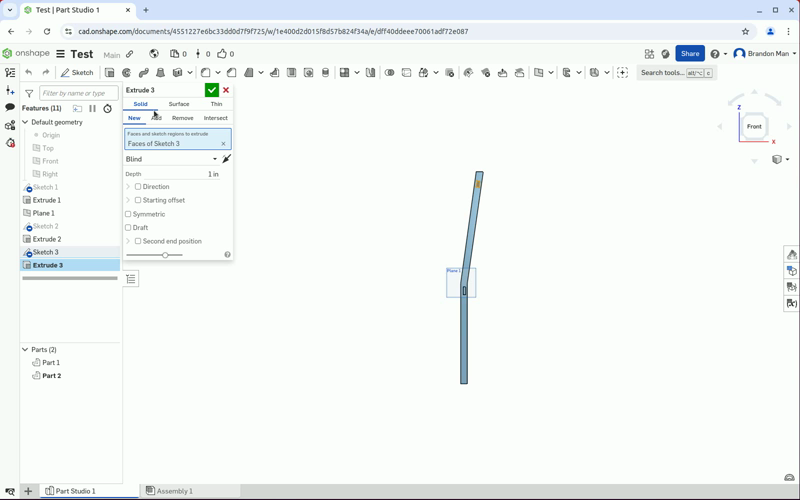
mouse_move(186, 120)
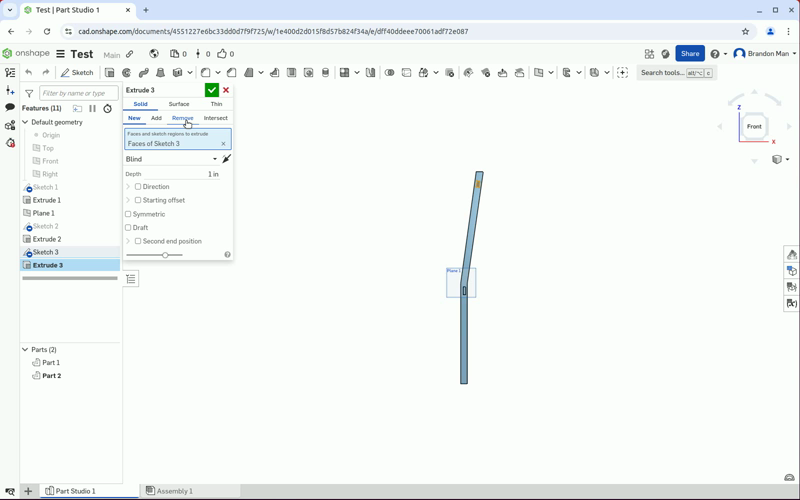
click(186, 120)
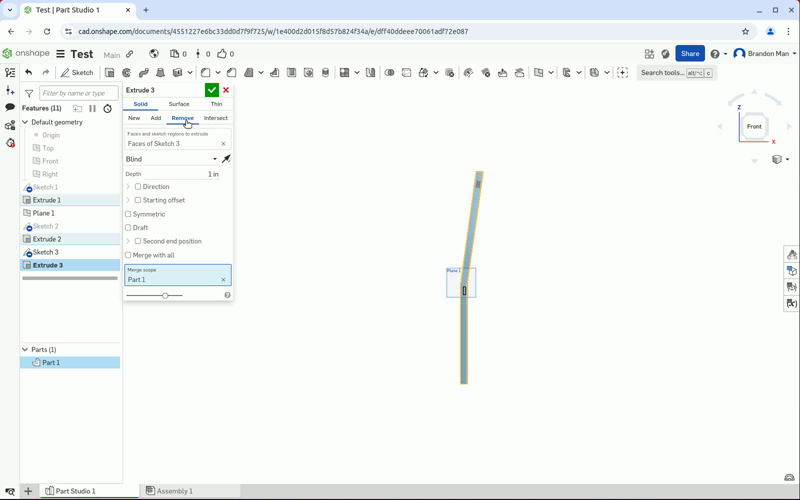
key(tab, 4)
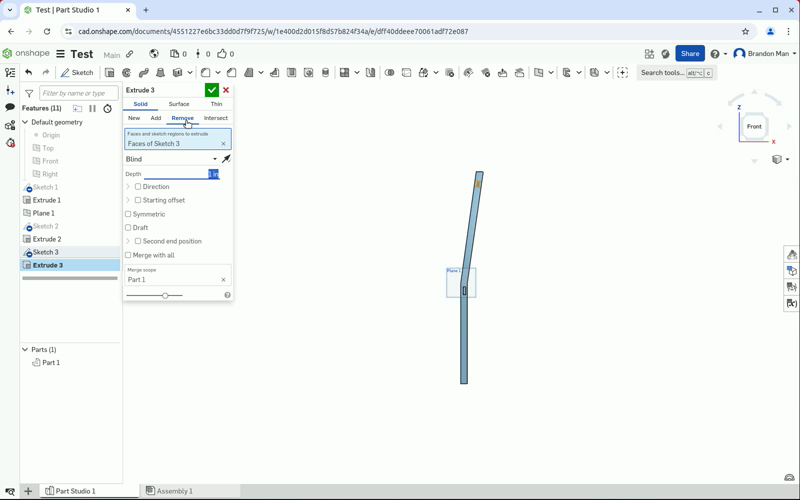
text(0.481)
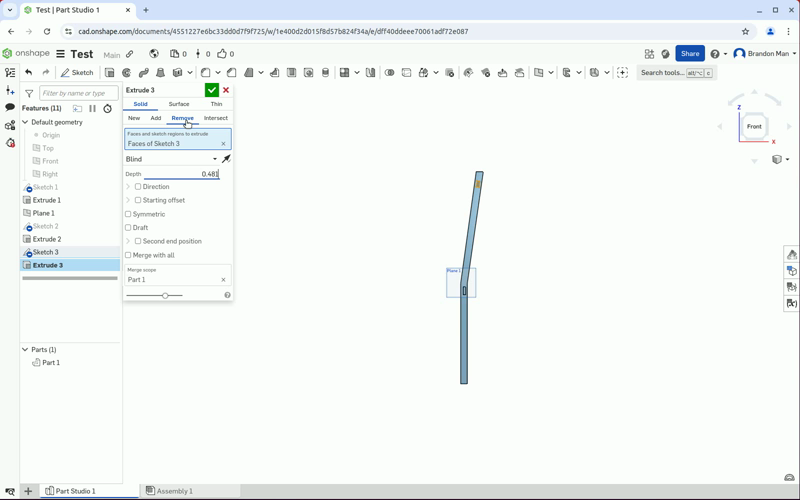
key(tab, 6)
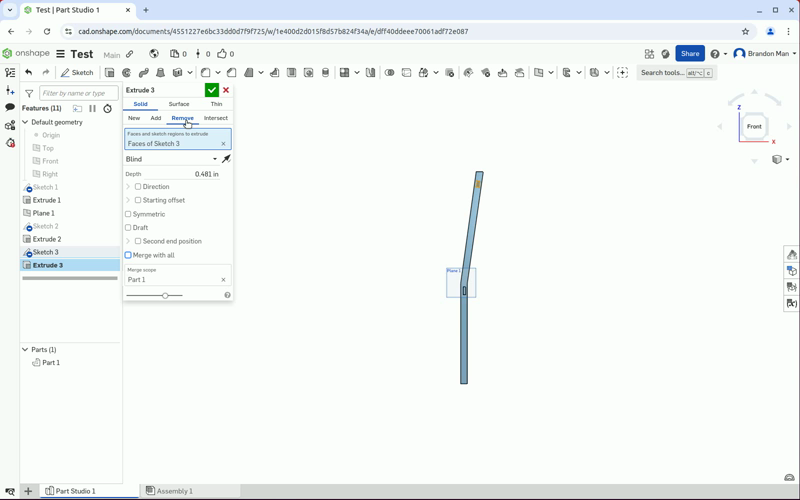
key(space)
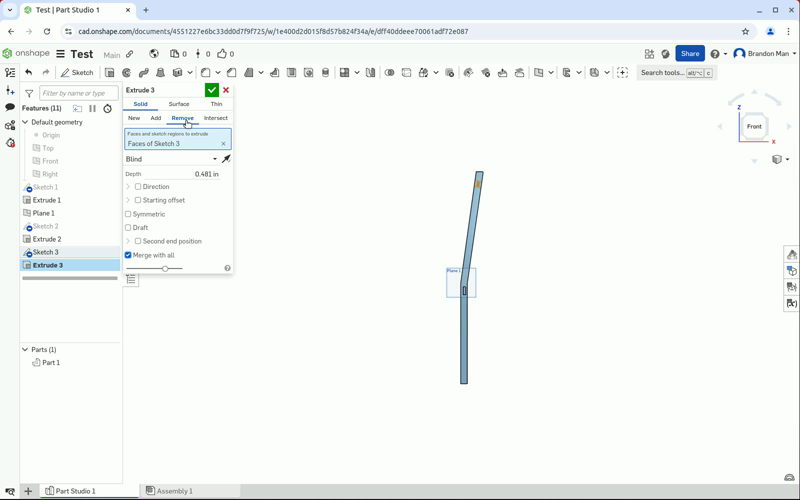
key(enter)
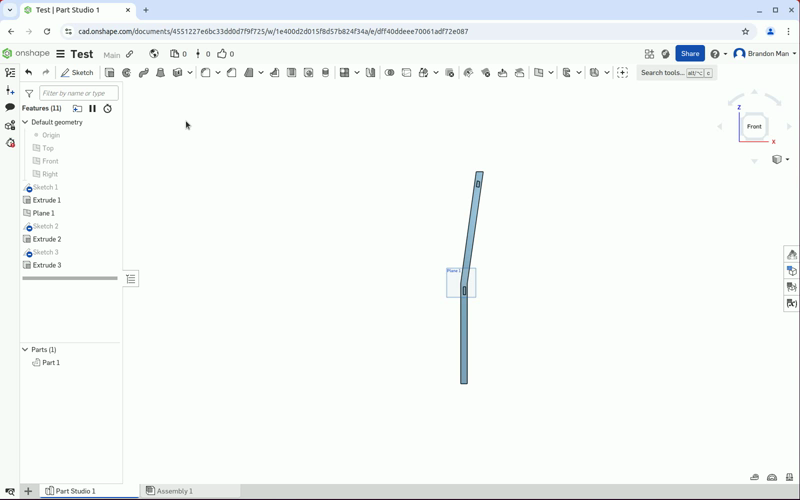
key(shift+h)
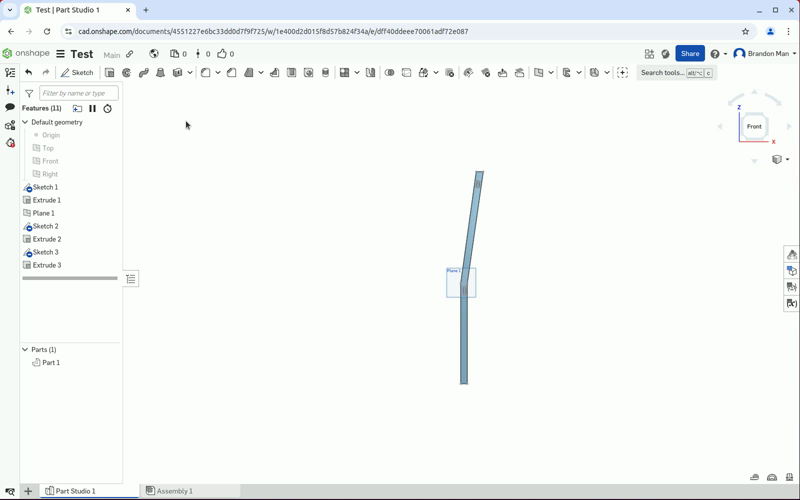
key(shift+h)
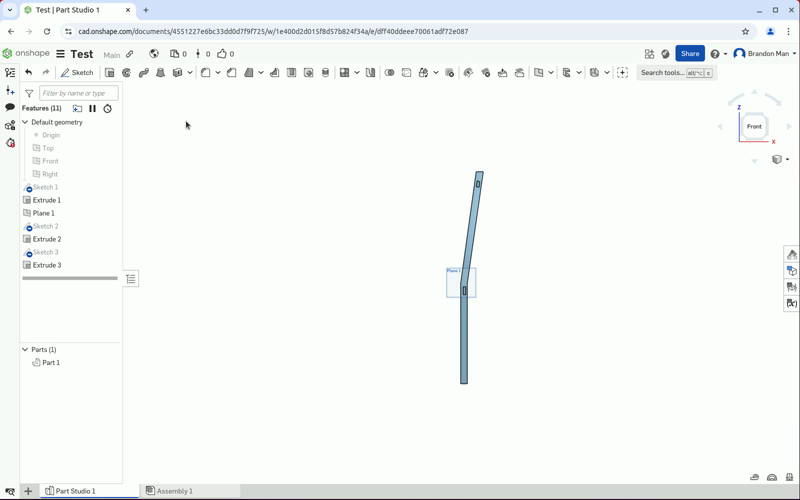
mouse_move(73, 189)
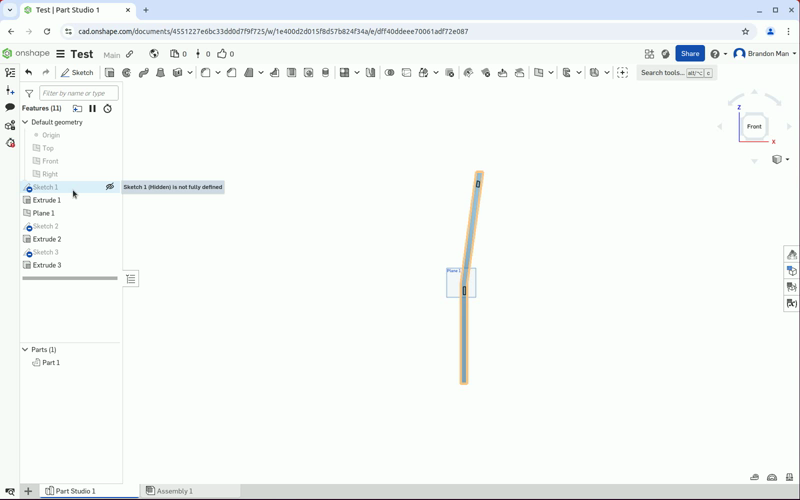
click(73, 189)
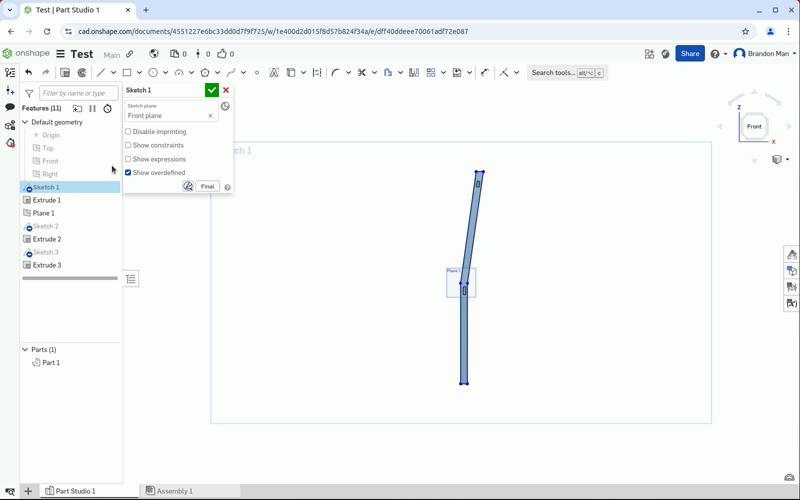
mouse_move(229, 92)
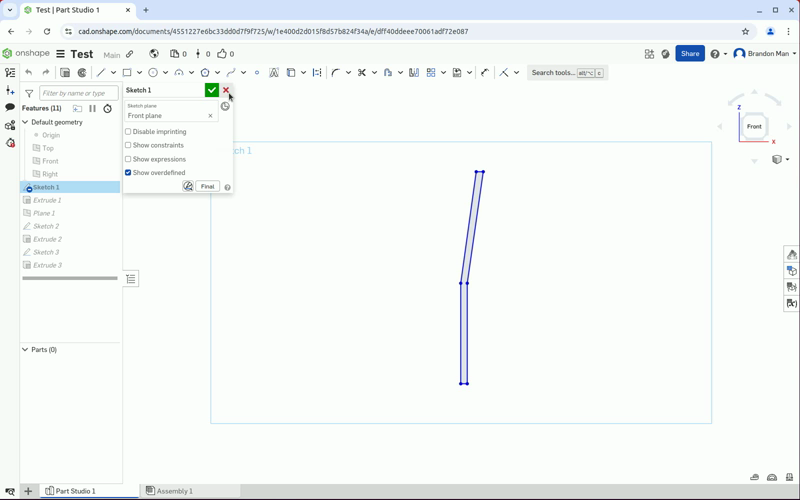
click(229, 92)
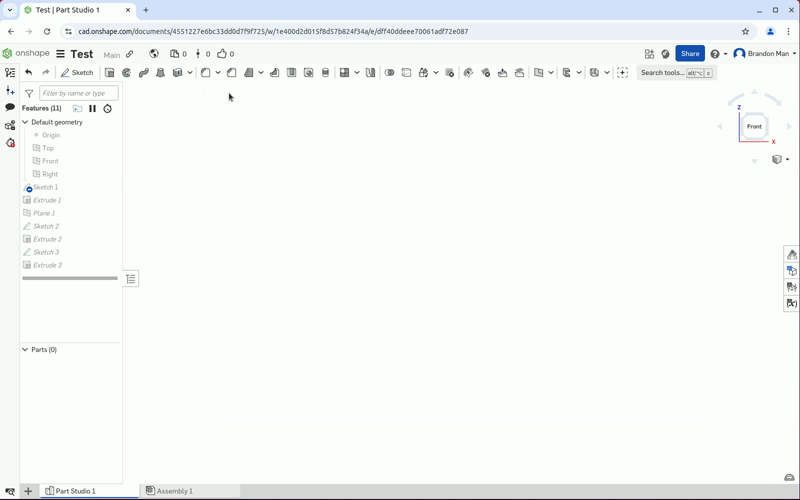
key(shift+s)
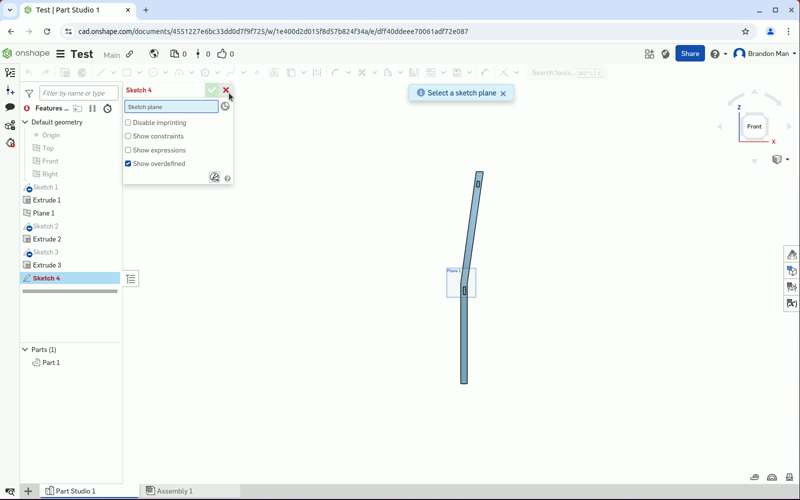
mouse_move(73, 215)
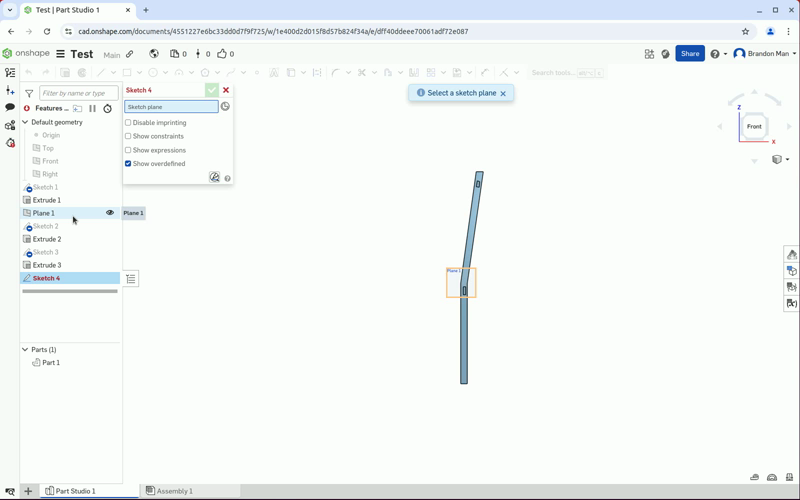
click(73, 215)
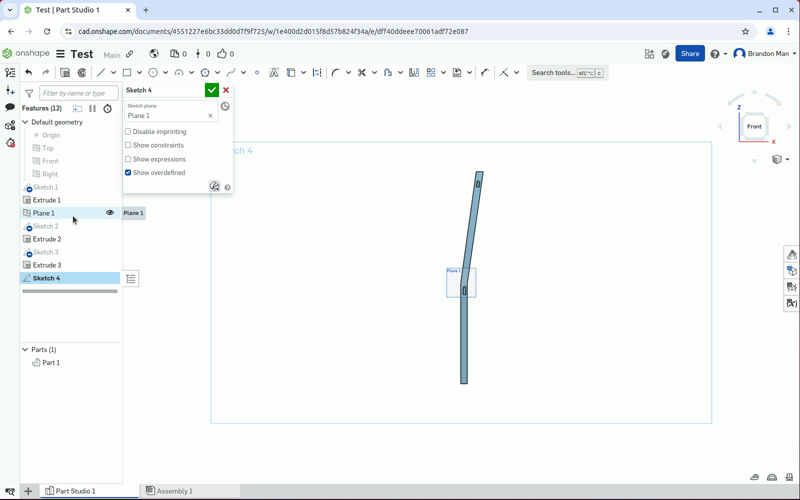
mouse_move(73, 352)
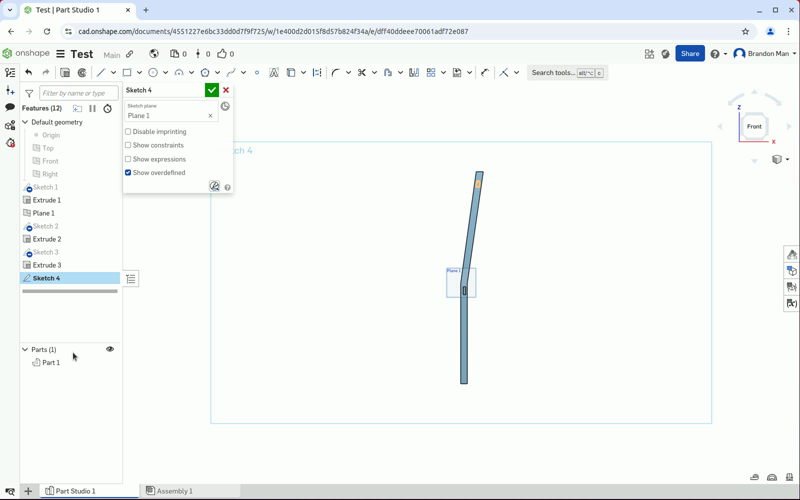
key(y)
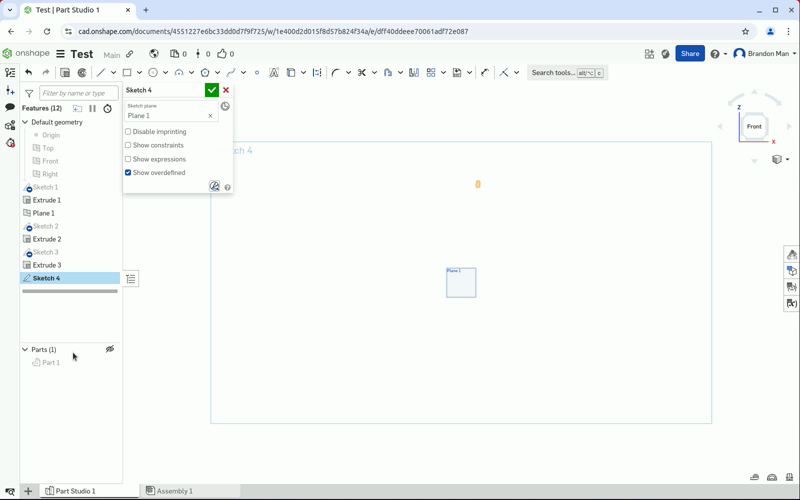
key(l)
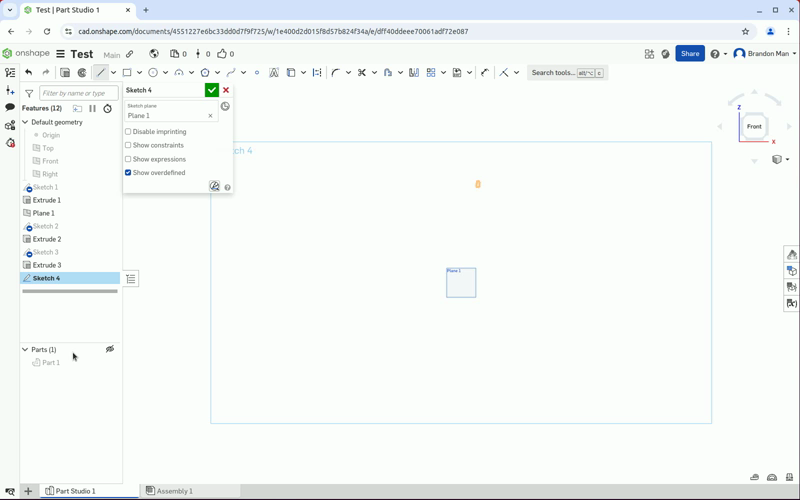
key_down(shift)
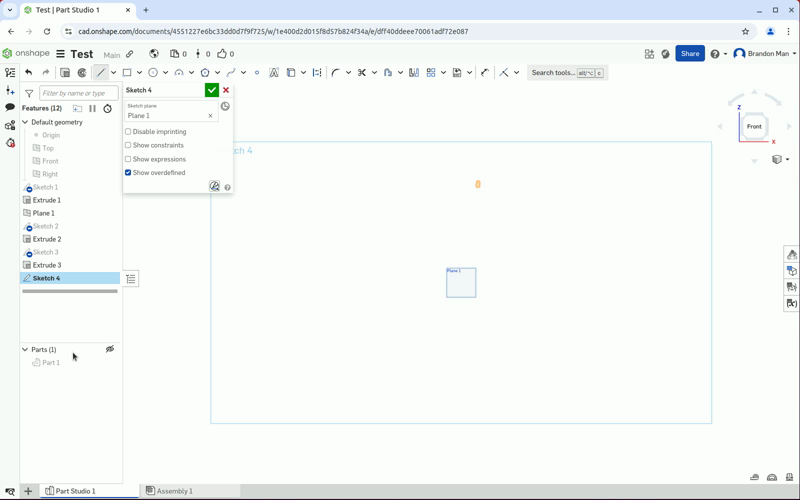
mouse_move(474, 201)
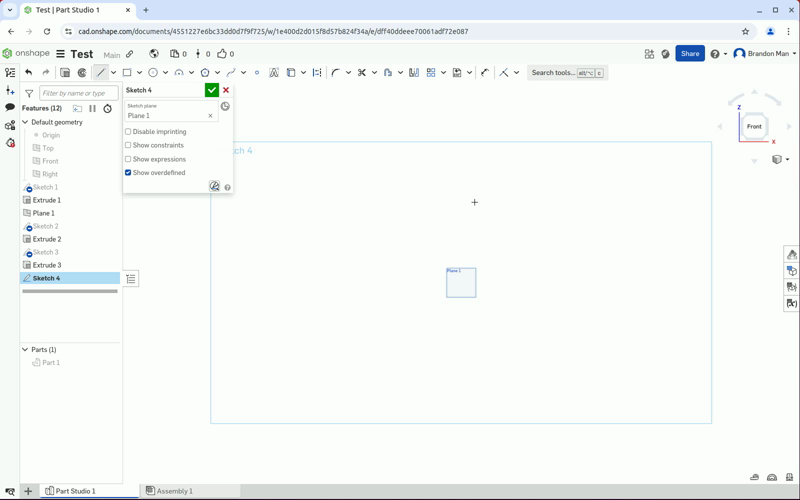
click(474, 201)
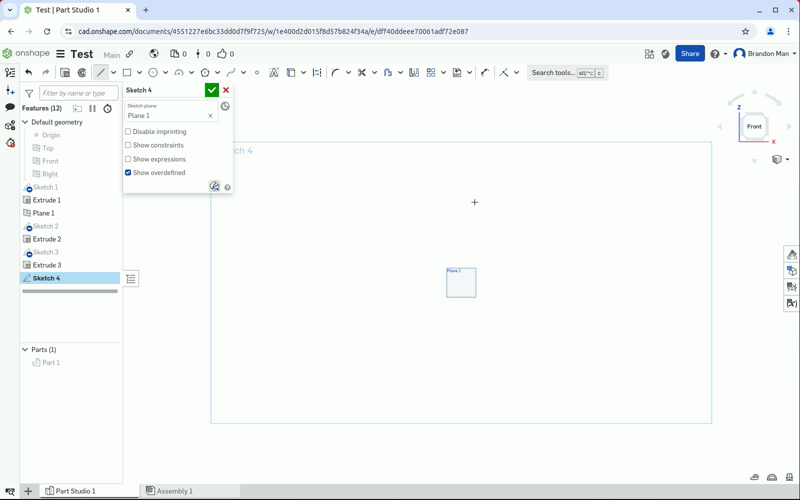
key_up(shift)
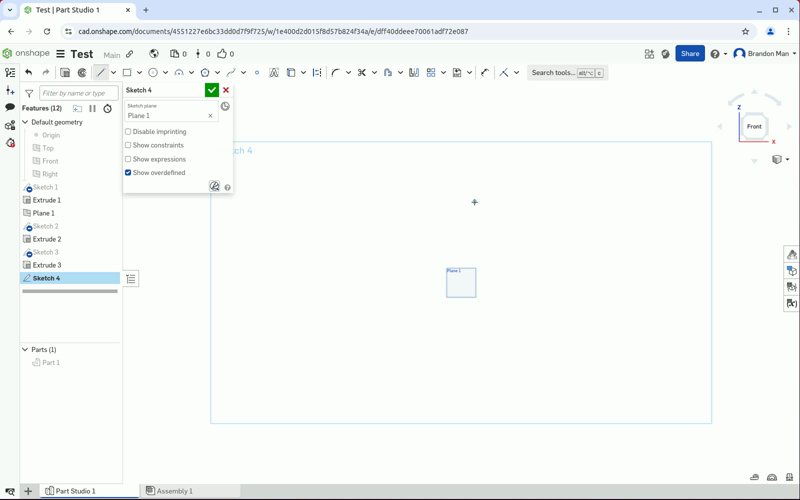
key_down(shift)
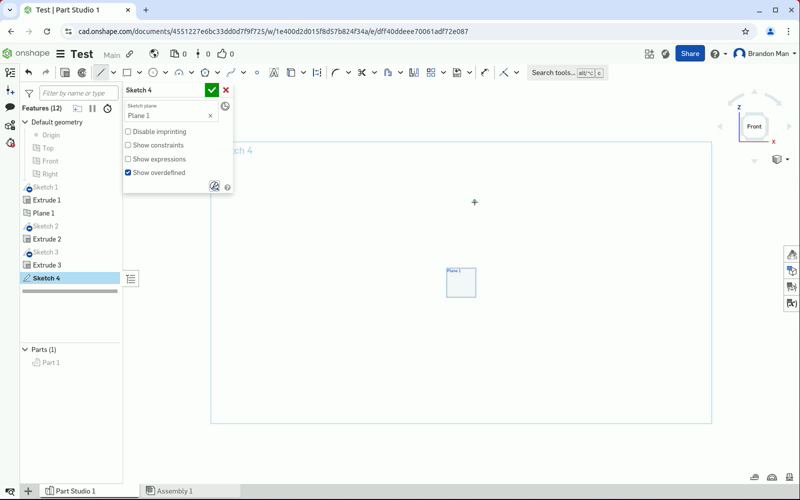
mouse_move(504, 201)
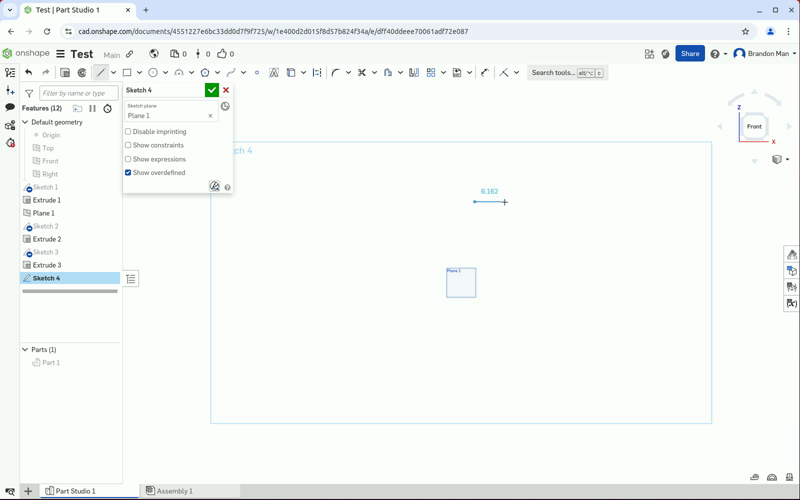
mouse_move(477, 202)
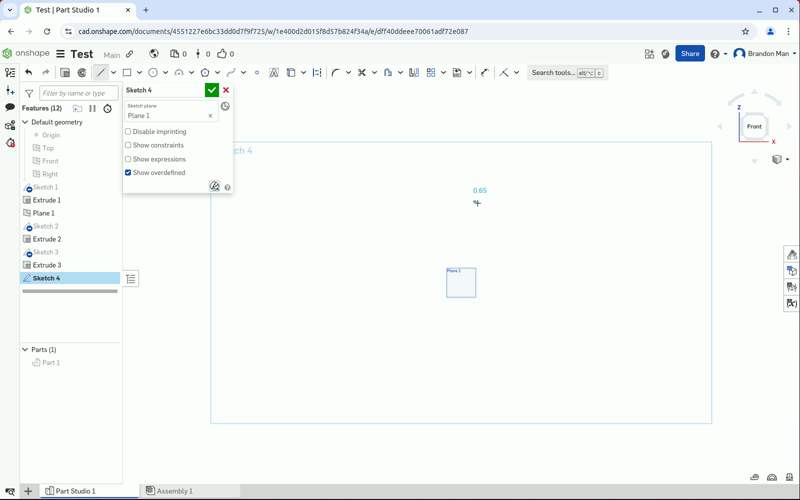
scroll(6)
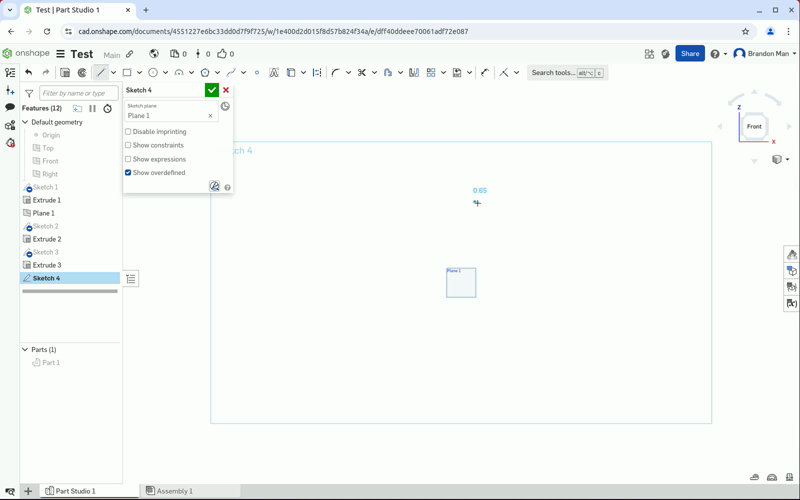
scroll(6)
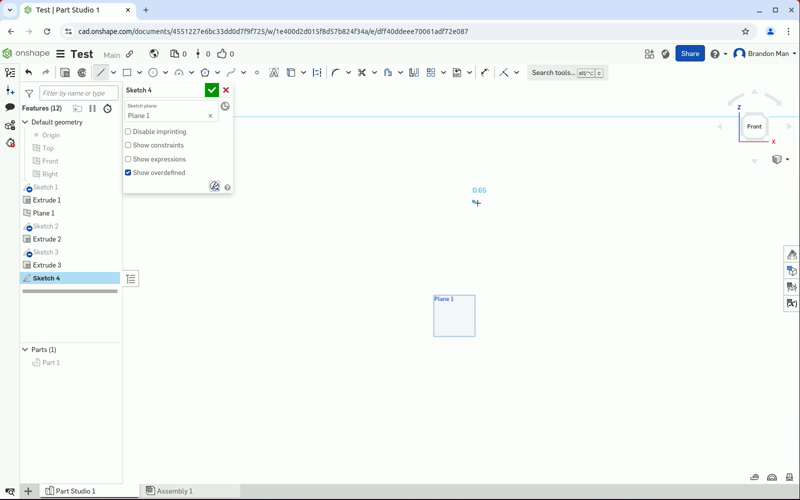
scroll(6)
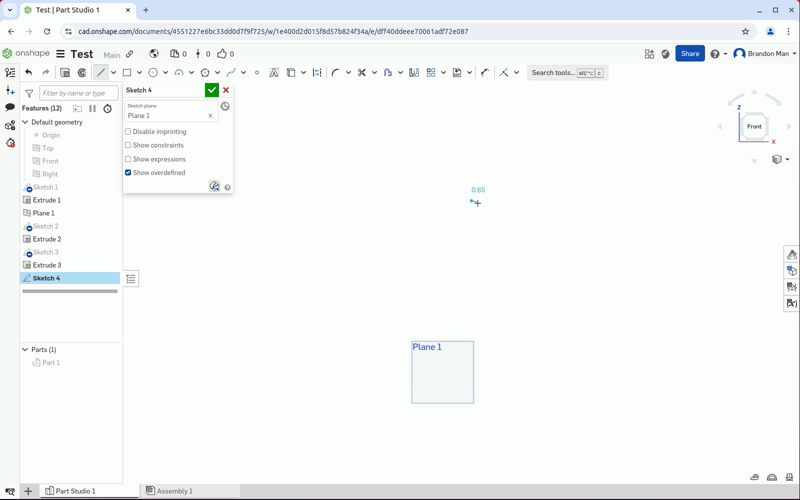
scroll(6)
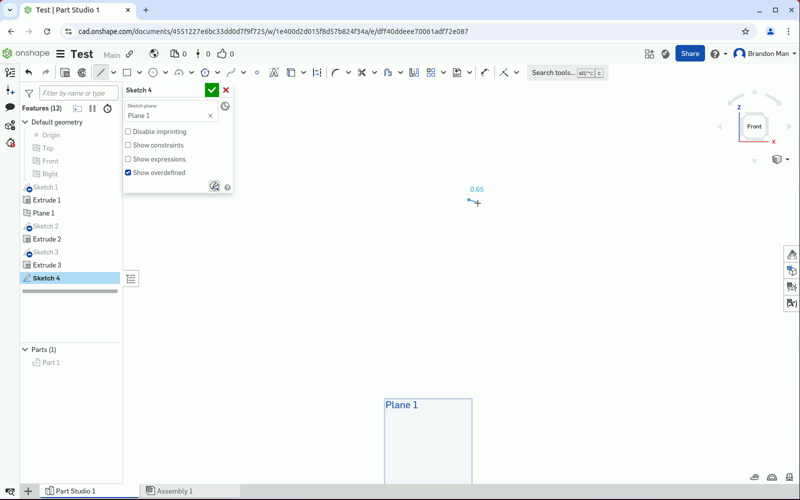
scroll(6)
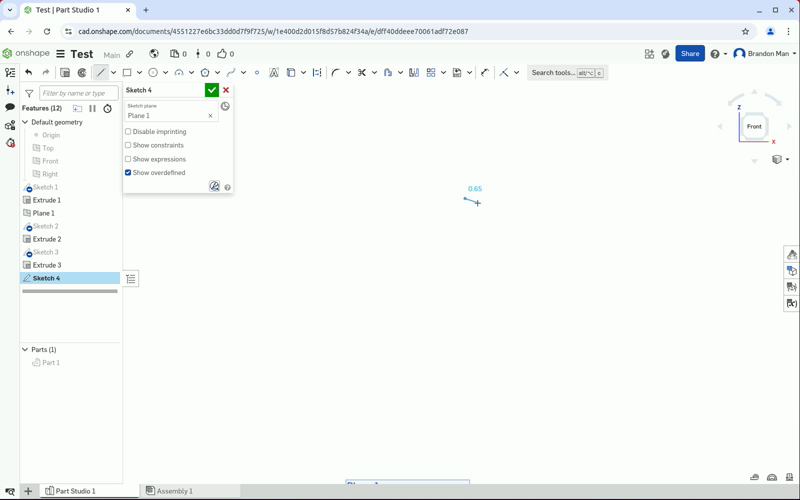
scroll(6)
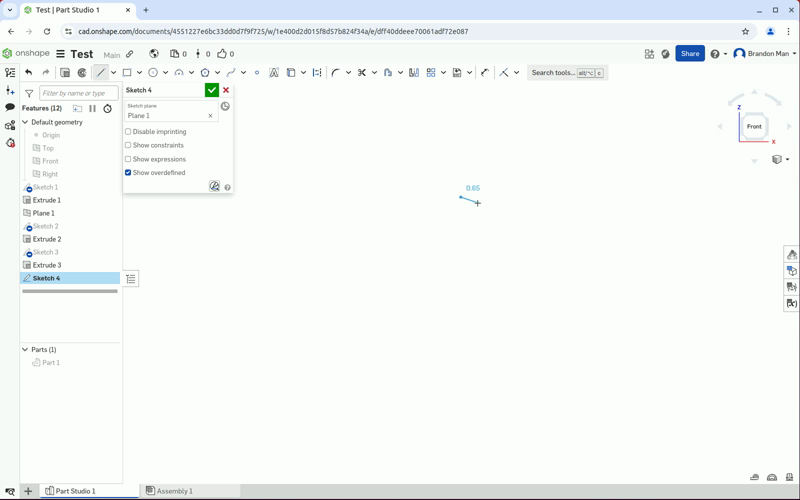
scroll(6)
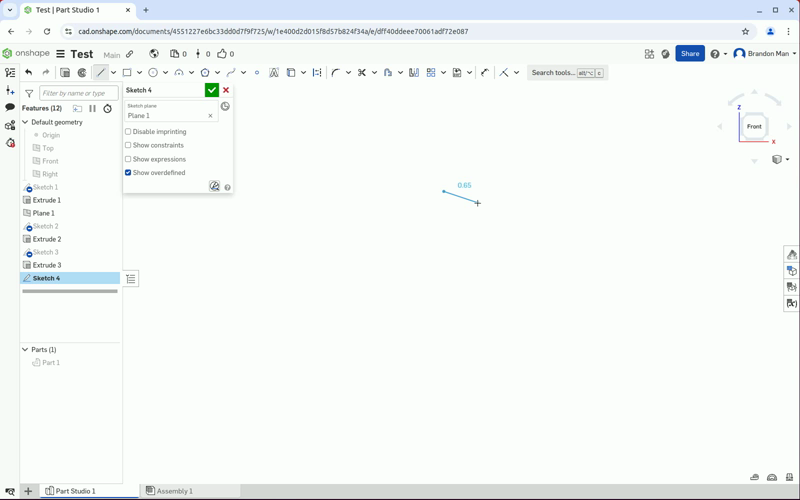
click(477, 202)
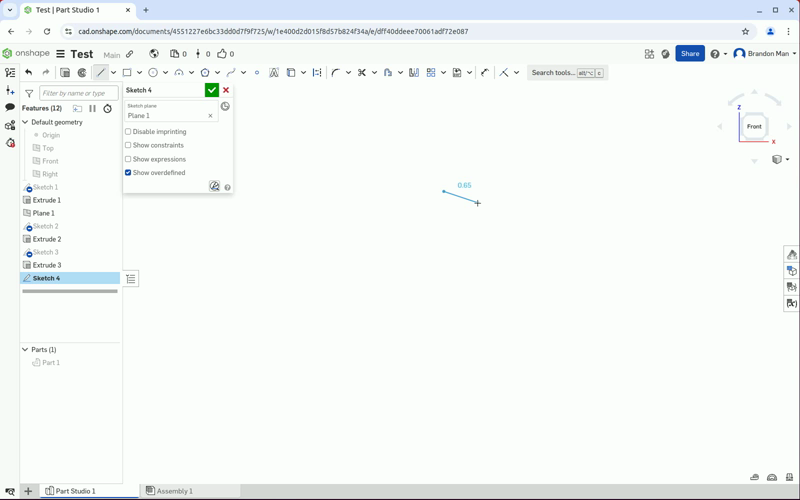
scroll(-6)
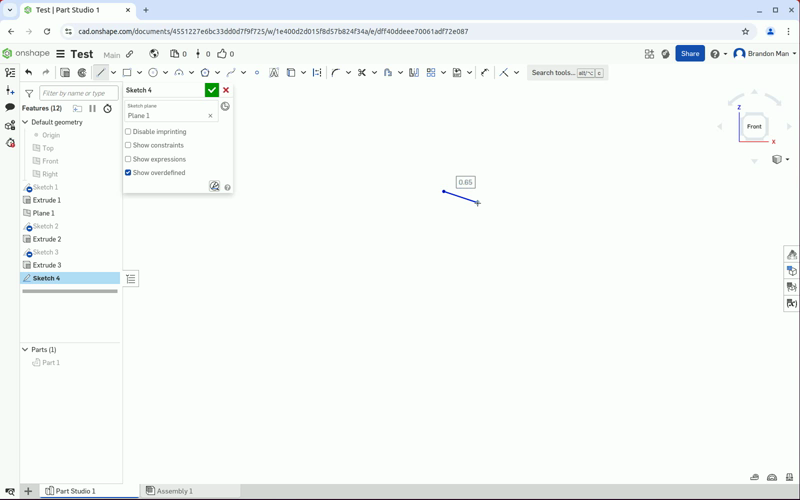
scroll(-6)
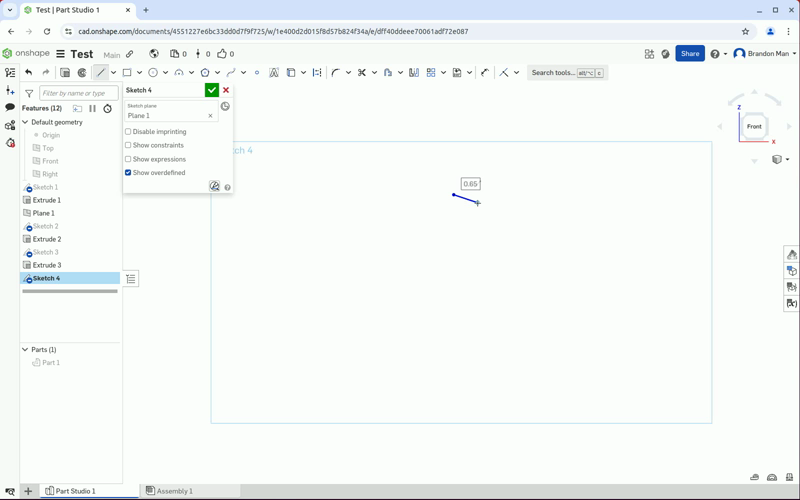
scroll(-6)
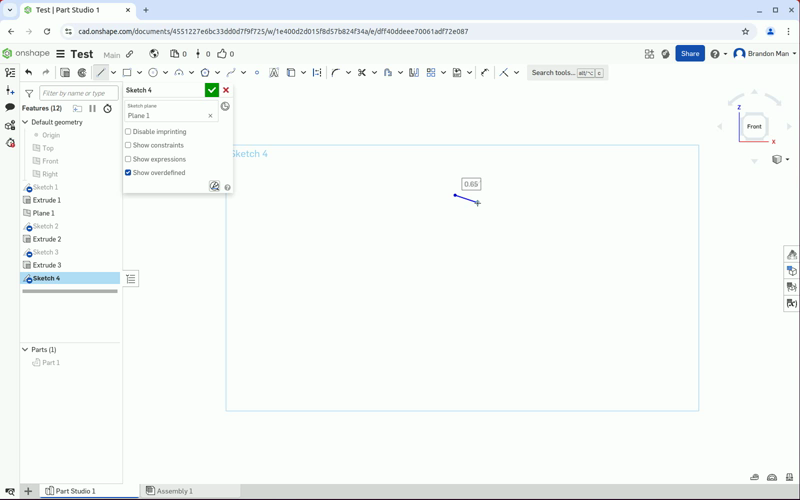
scroll(-6)
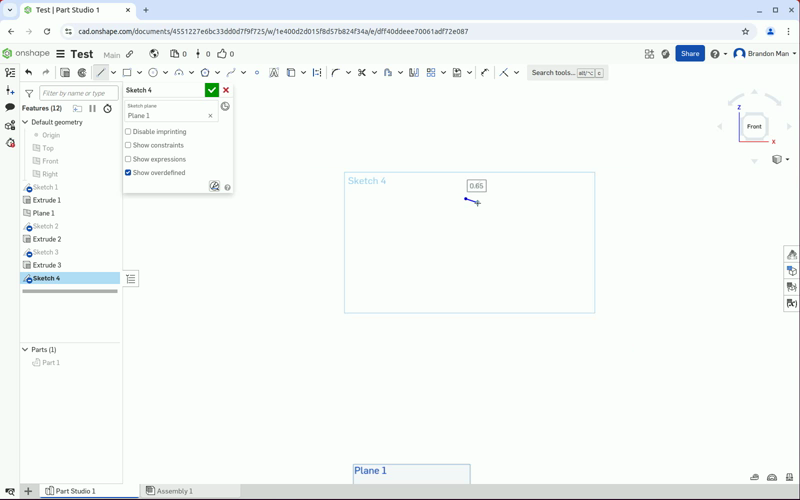
scroll(-6)
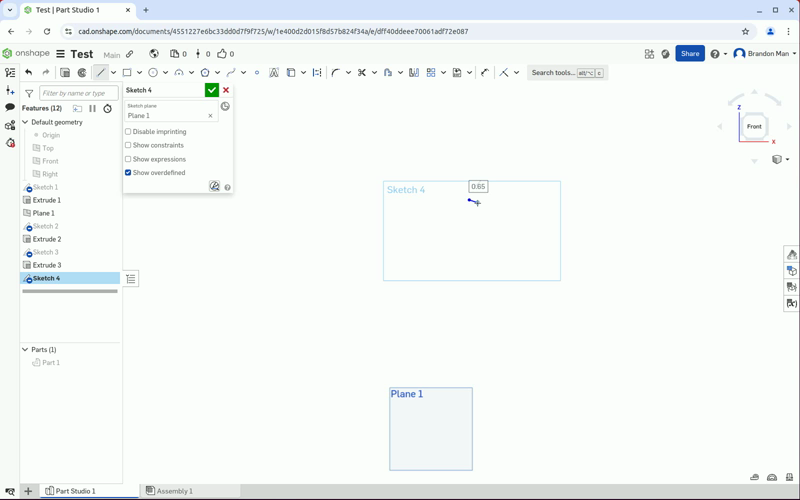
scroll(-6)
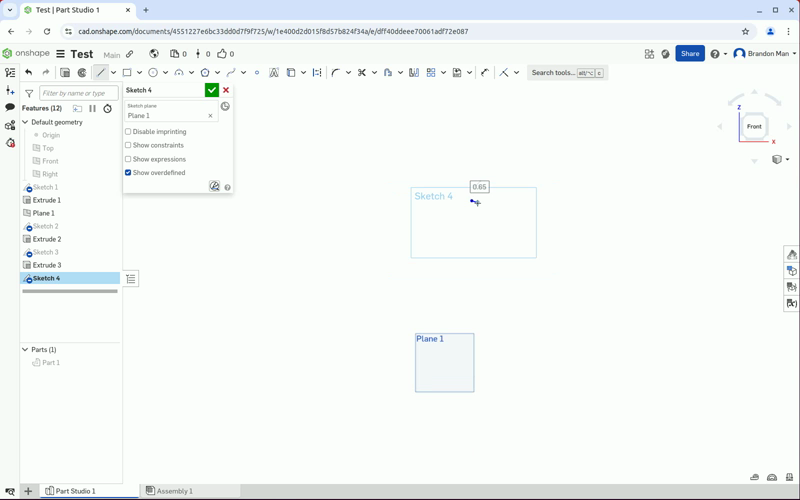
scroll(-6)
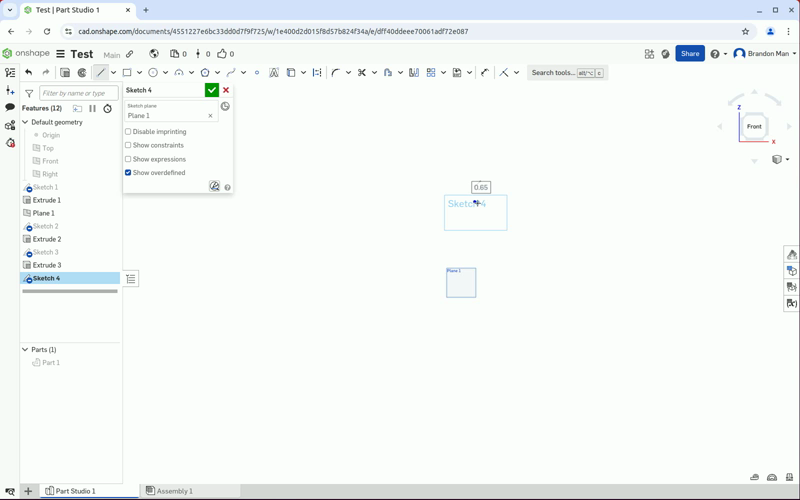
key_up(shift)
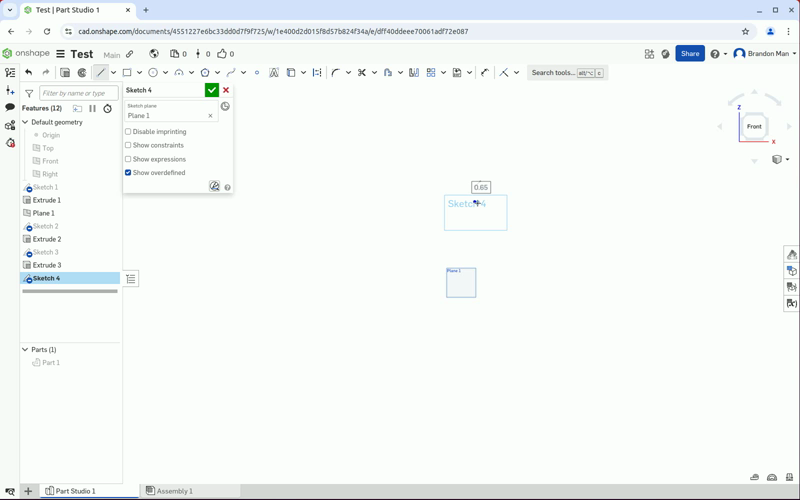
key_down(shift)
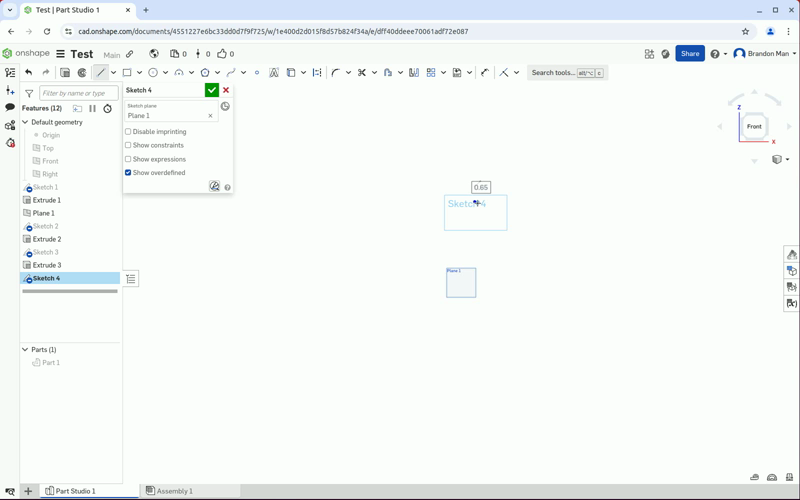
mouse_move(507, 202)
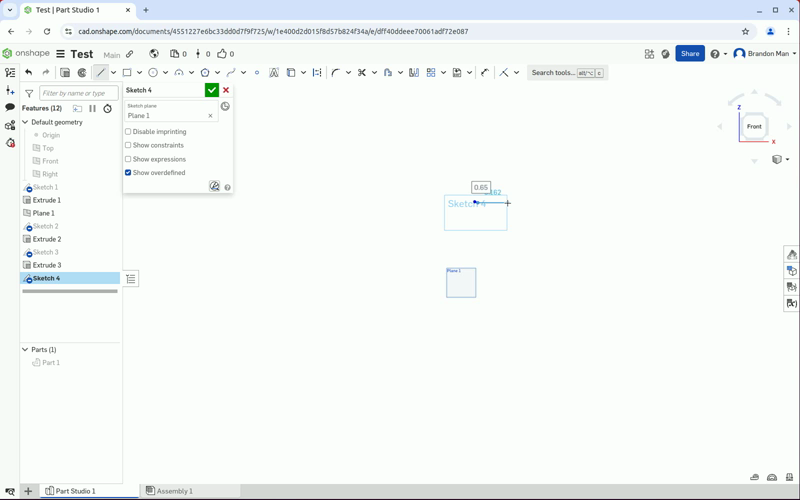
mouse_move(478, 196)
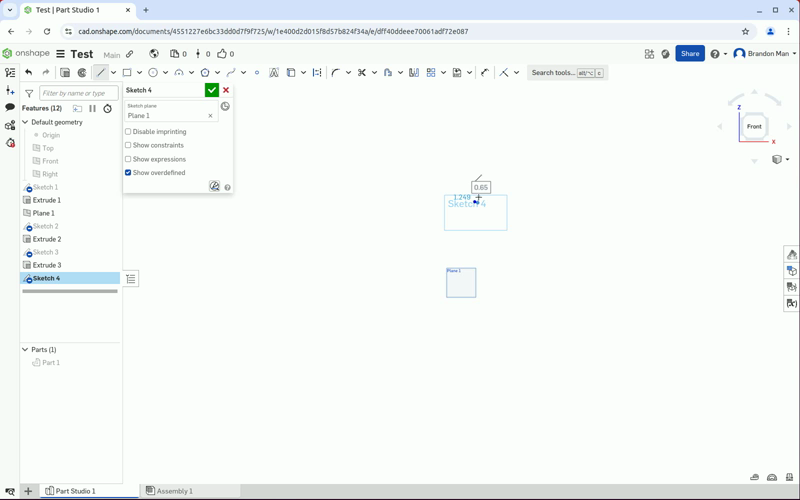
scroll(6)
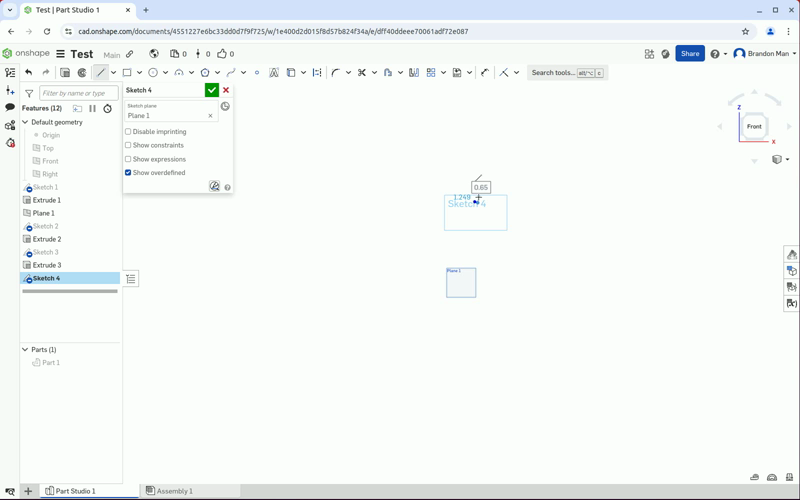
scroll(6)
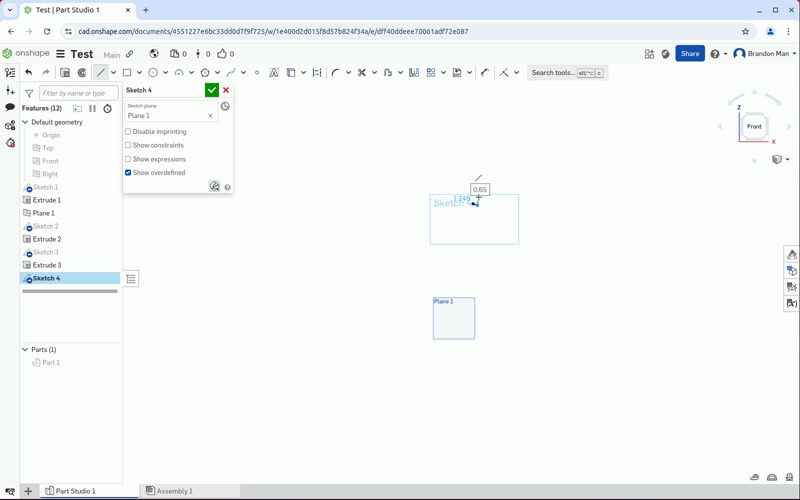
scroll(6)
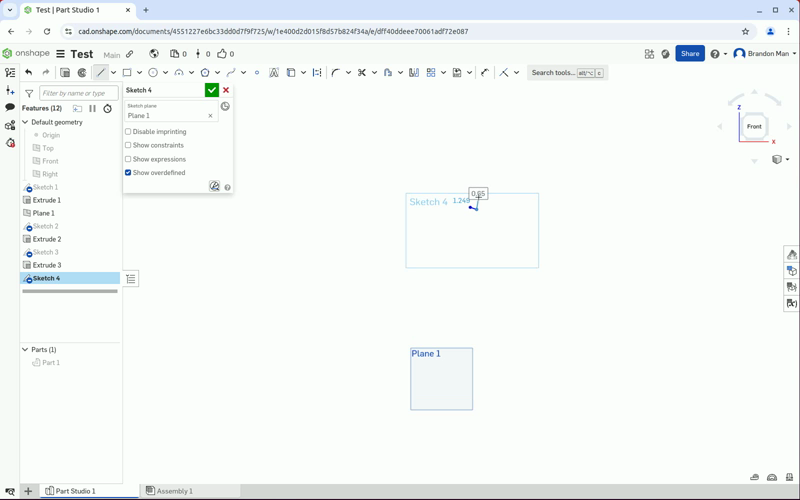
scroll(6)
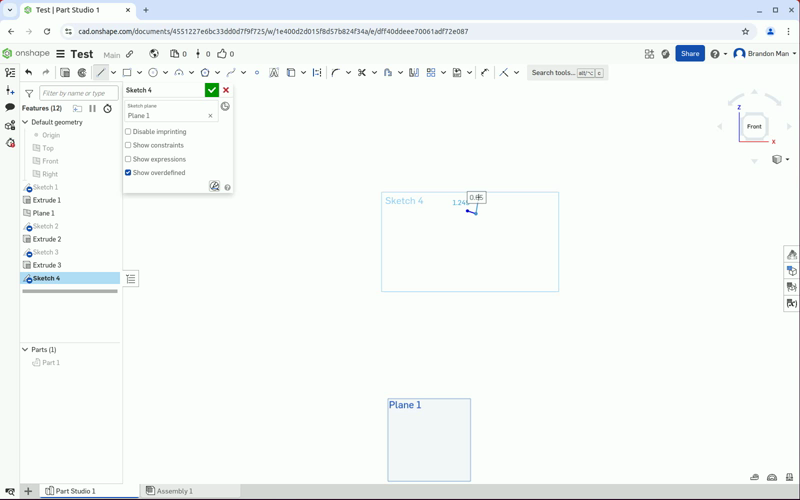
scroll(6)
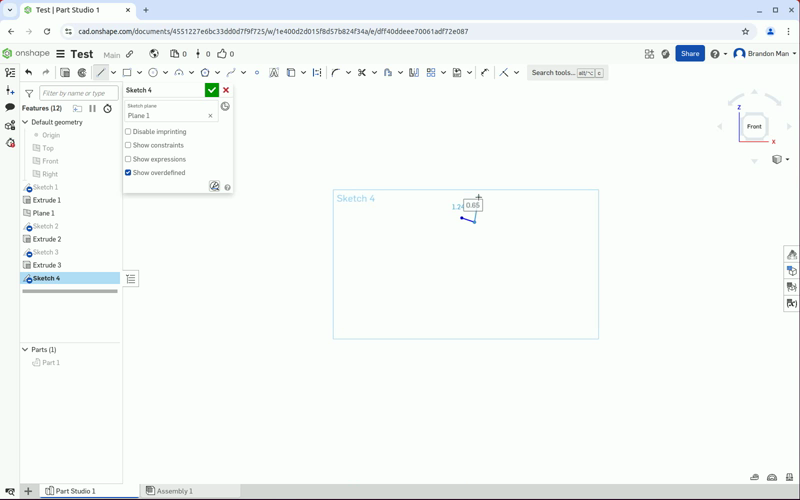
scroll(6)
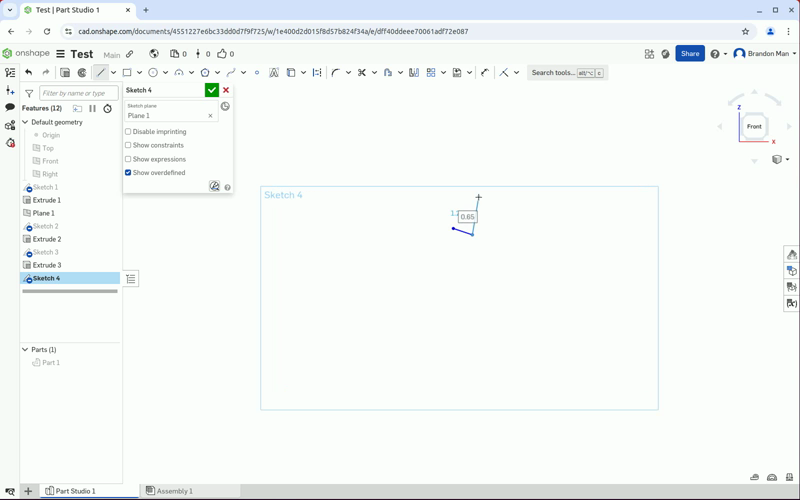
scroll(6)
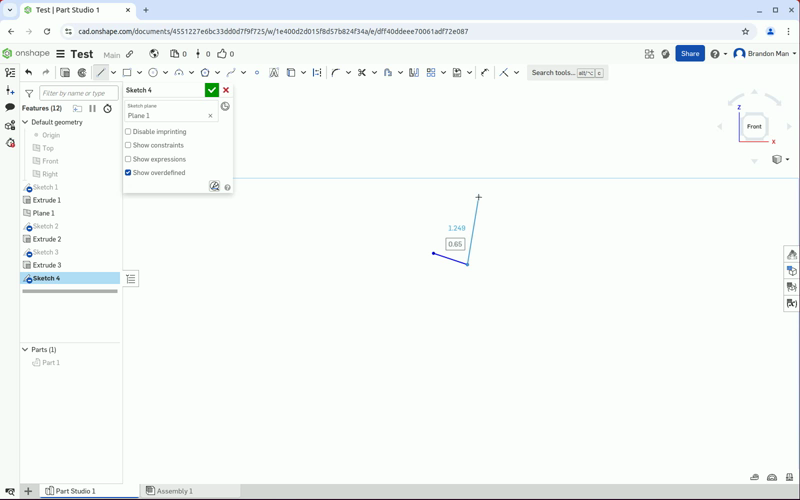
click(478, 196)
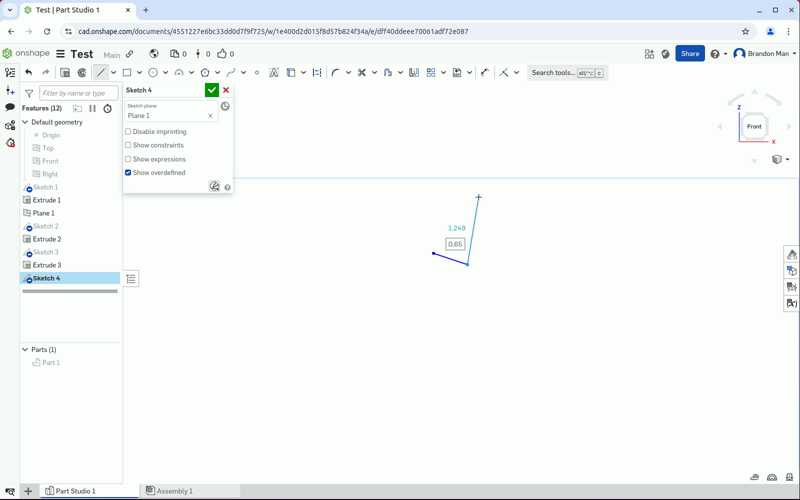
scroll(-6)
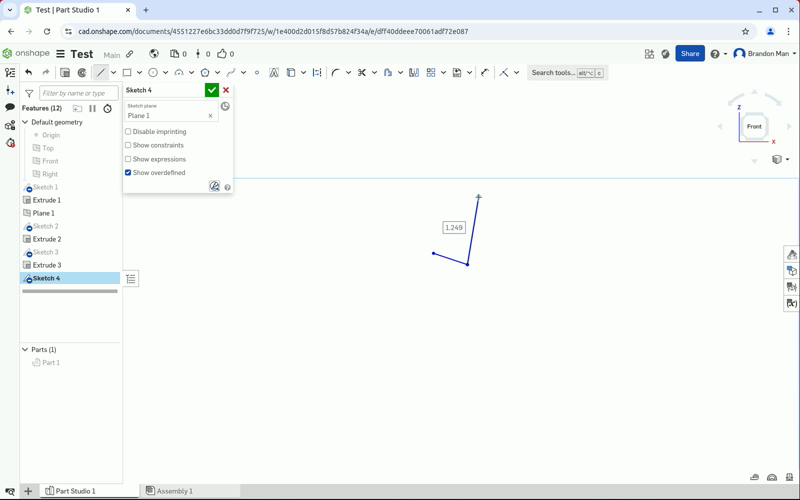
scroll(-6)
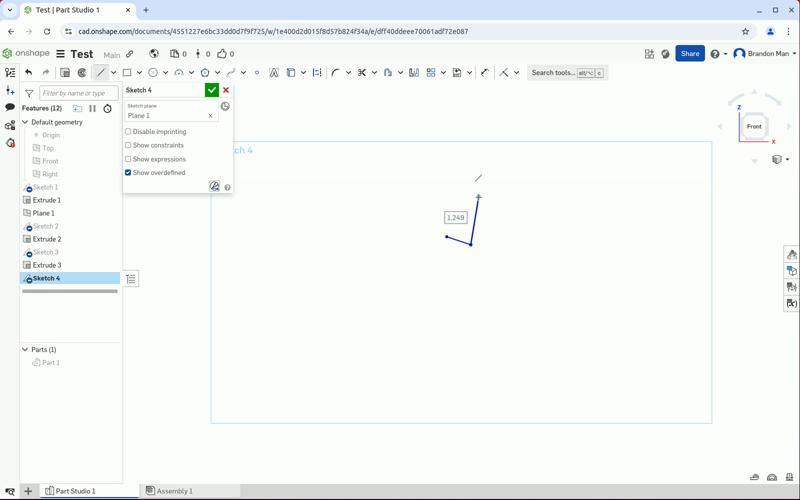
scroll(-6)
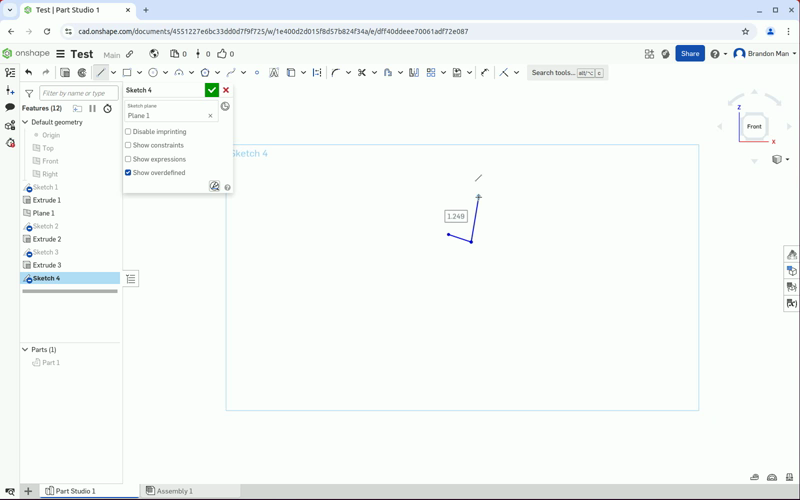
scroll(-6)
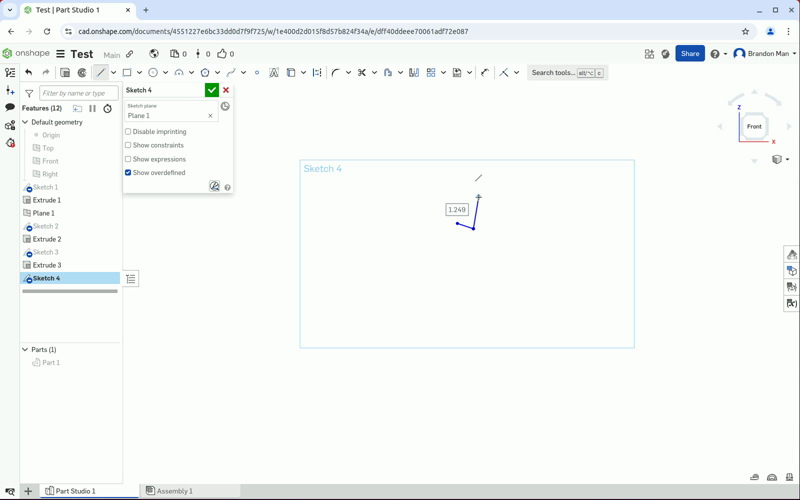
scroll(-6)
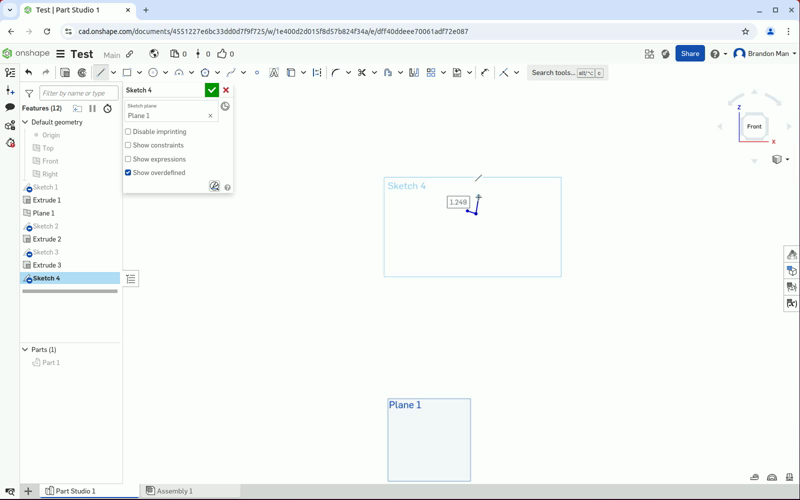
scroll(-6)
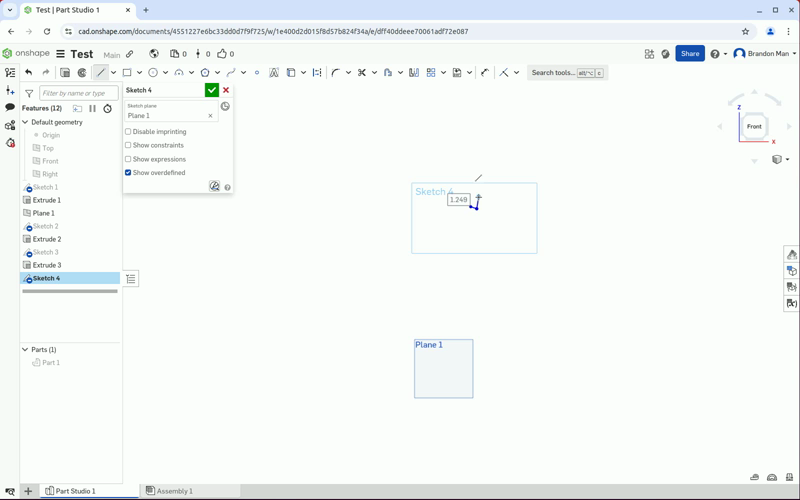
scroll(-6)
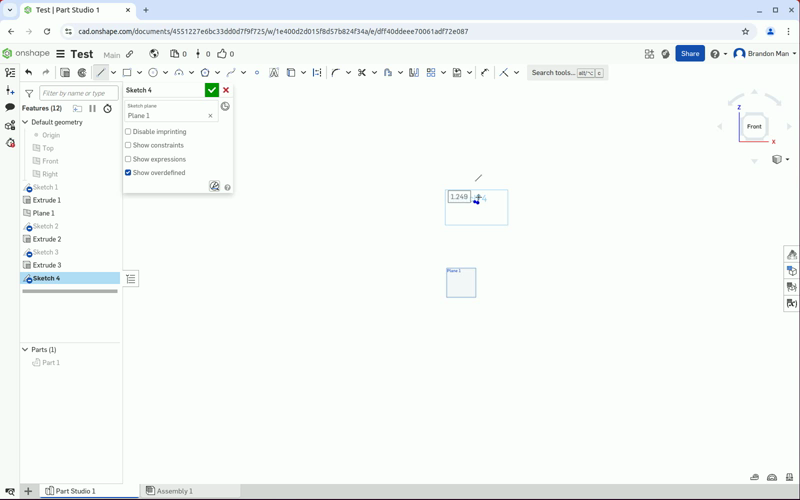
key_up(shift)
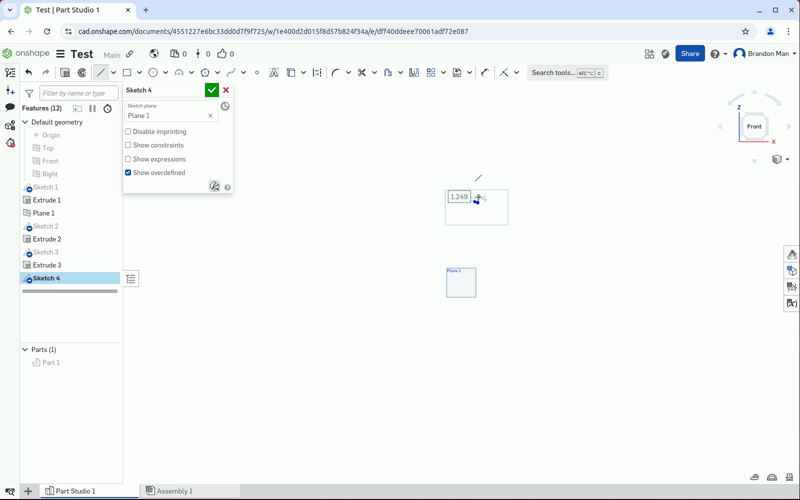
key_down(shift)
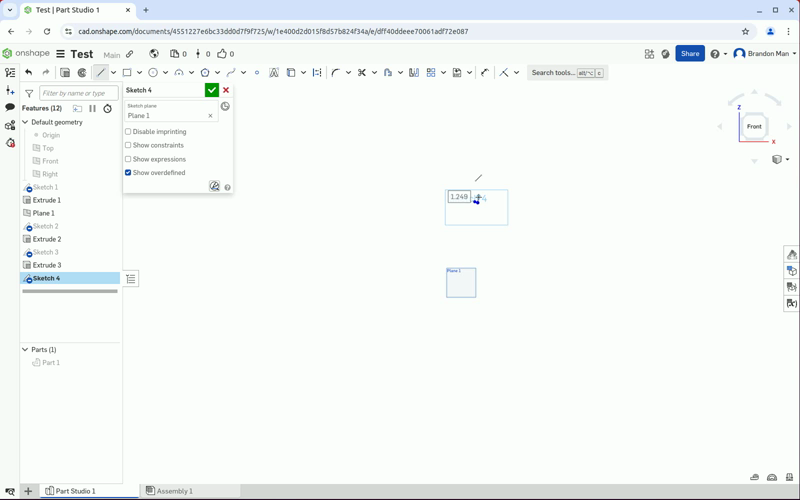
mouse_move(508, 196)
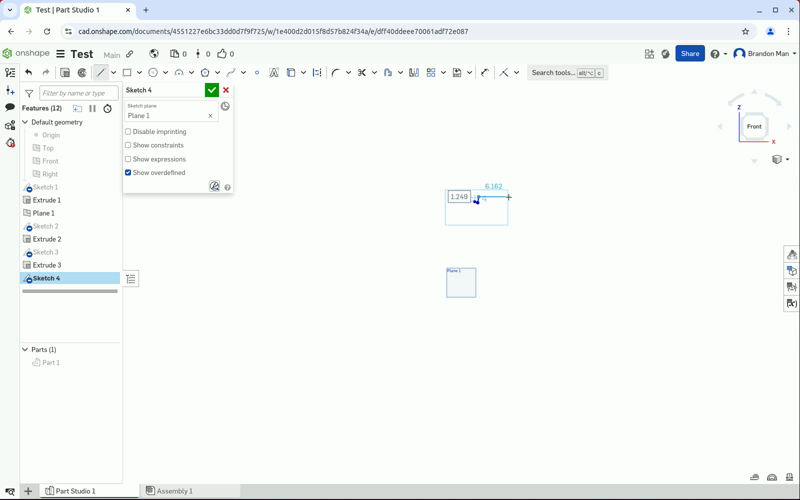
mouse_move(475, 196)
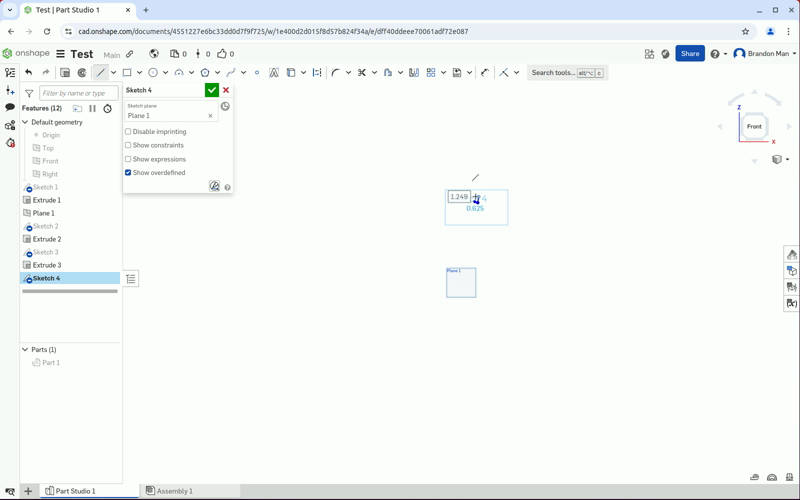
scroll(6)
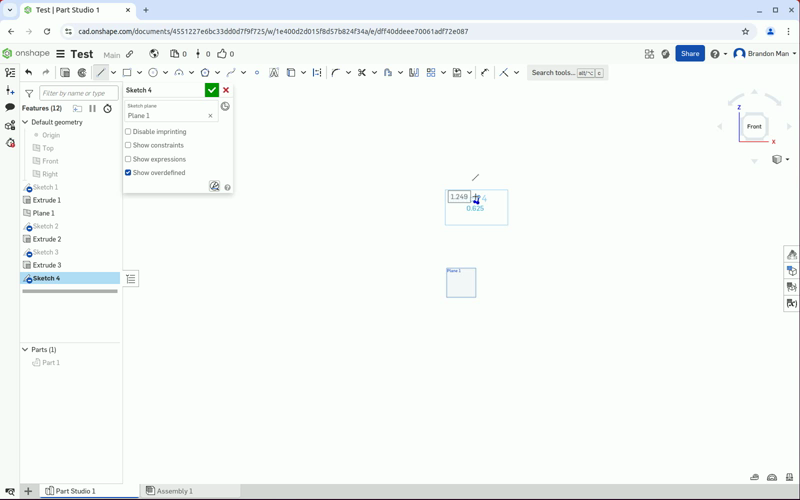
scroll(6)
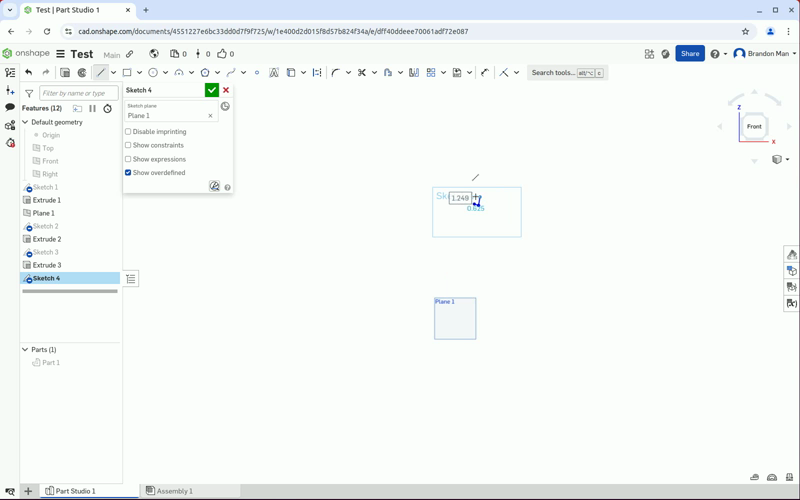
scroll(6)
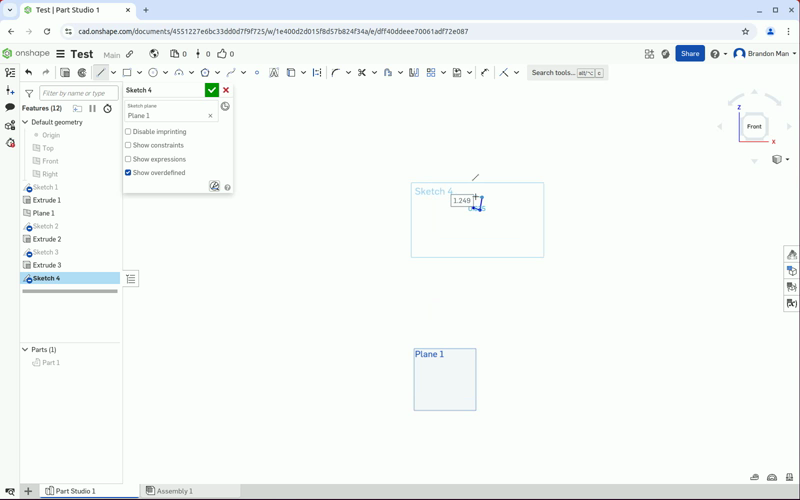
scroll(6)
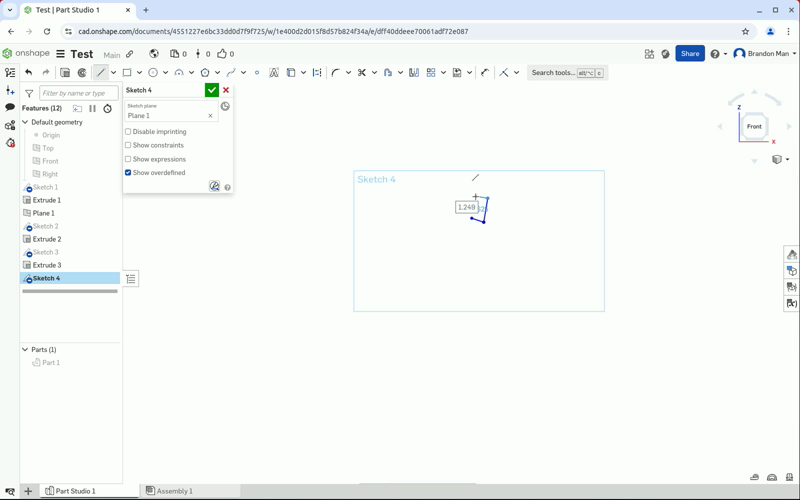
scroll(6)
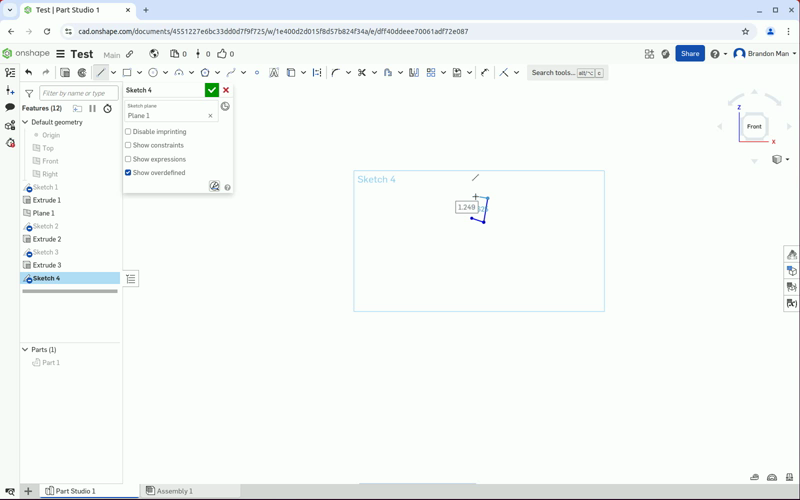
scroll(6)
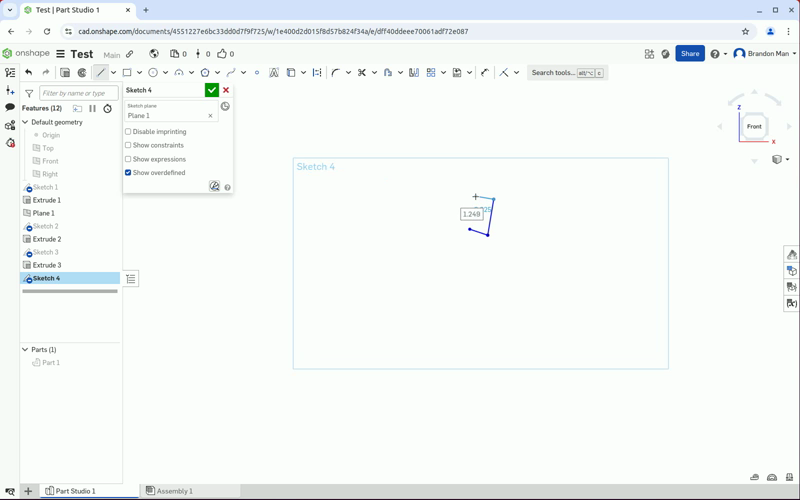
scroll(6)
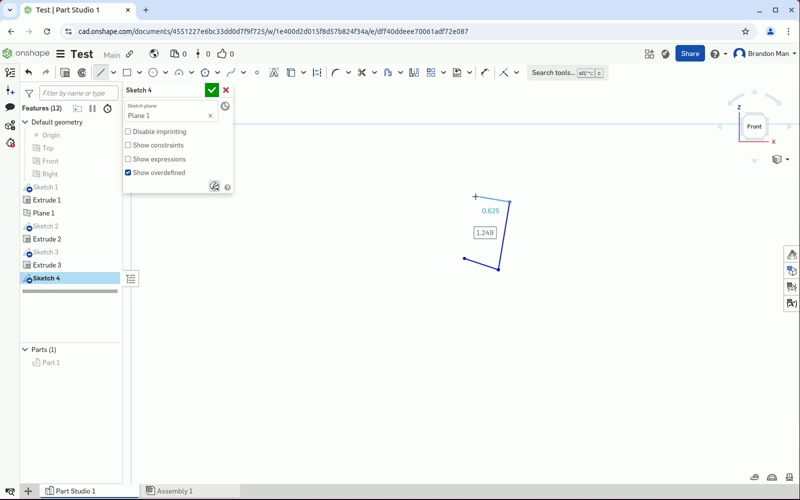
click(475, 196)
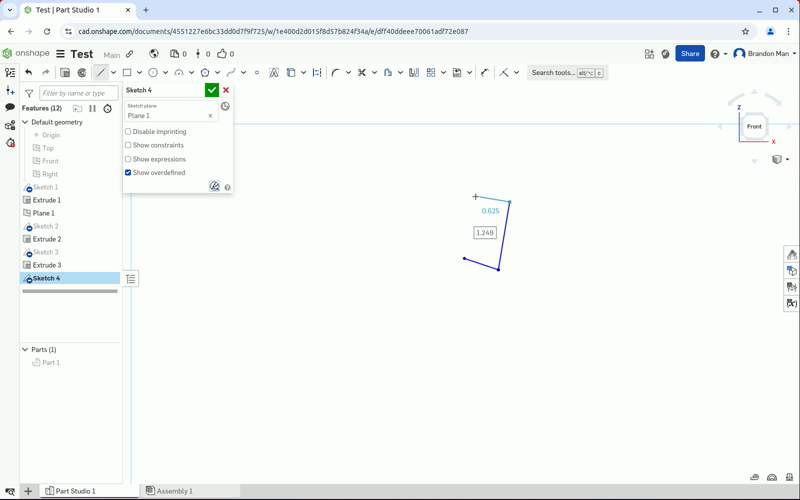
scroll(-6)
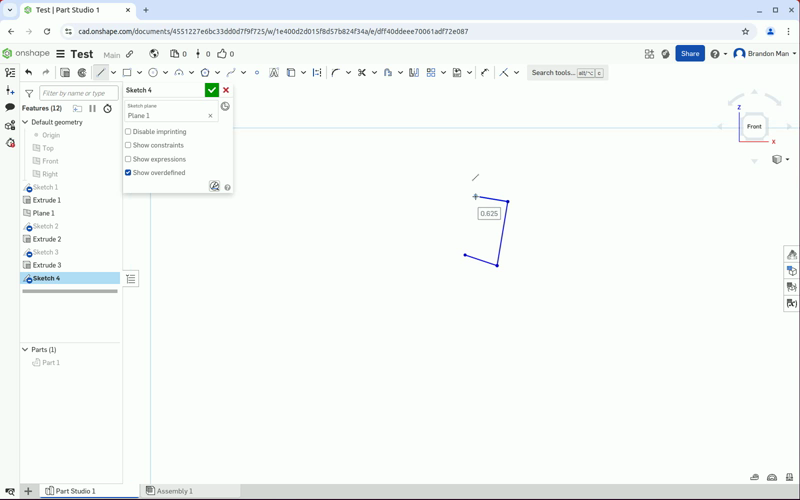
scroll(-6)
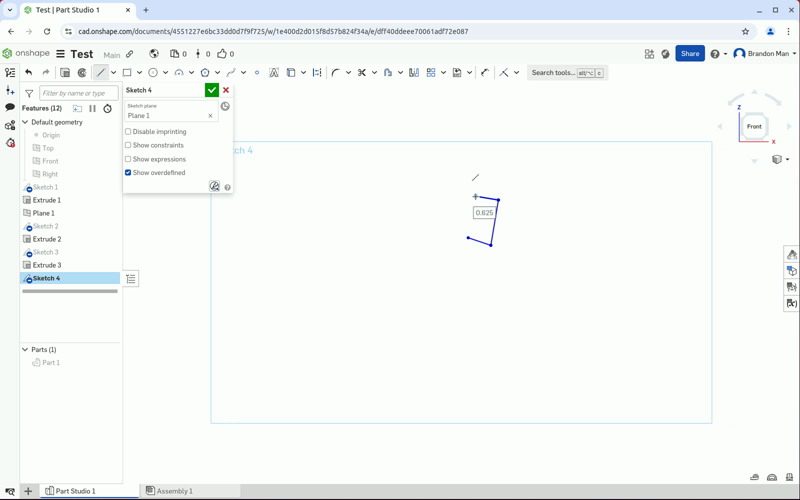
scroll(-6)
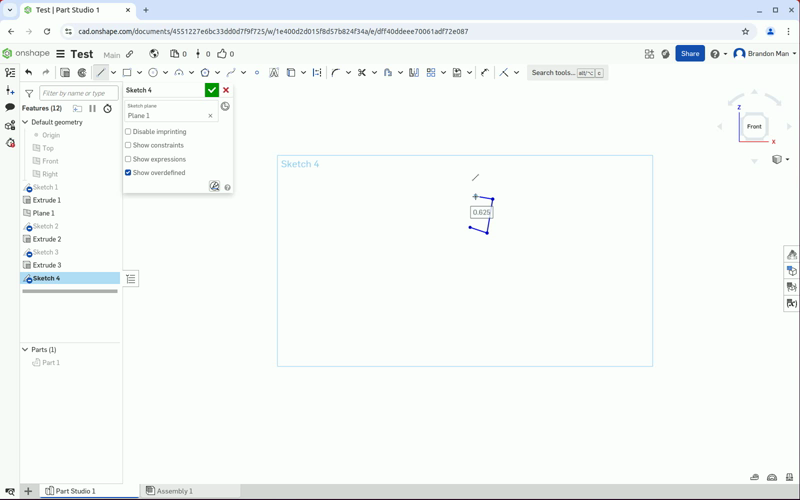
scroll(-6)
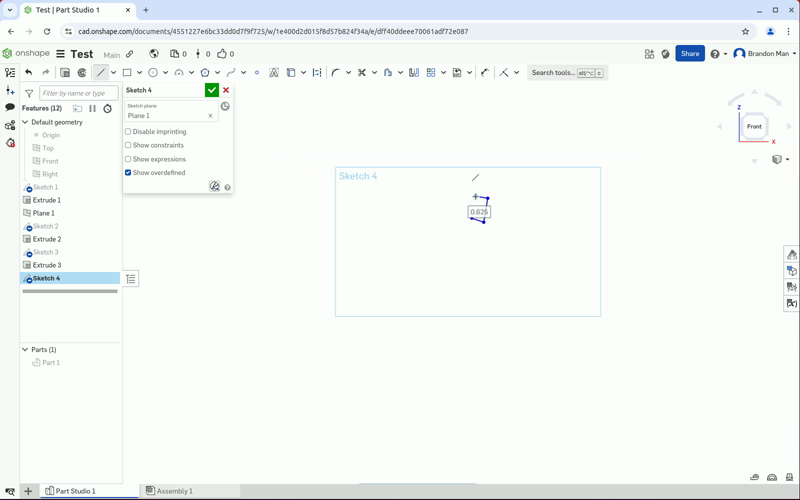
scroll(-6)
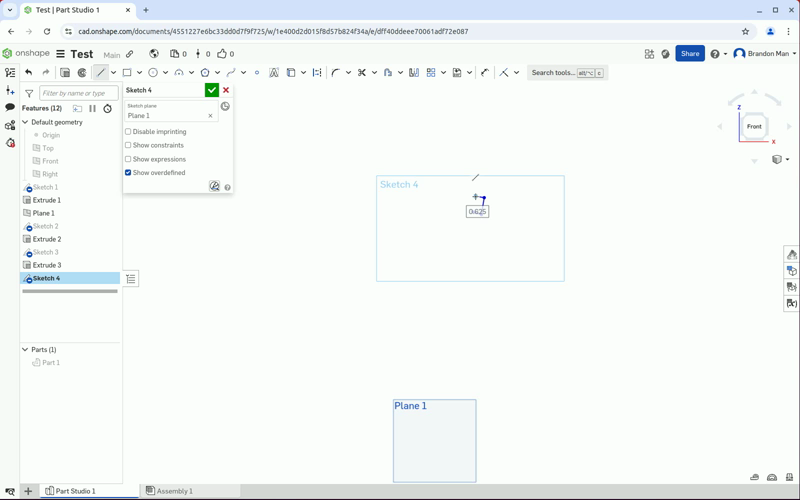
scroll(-6)
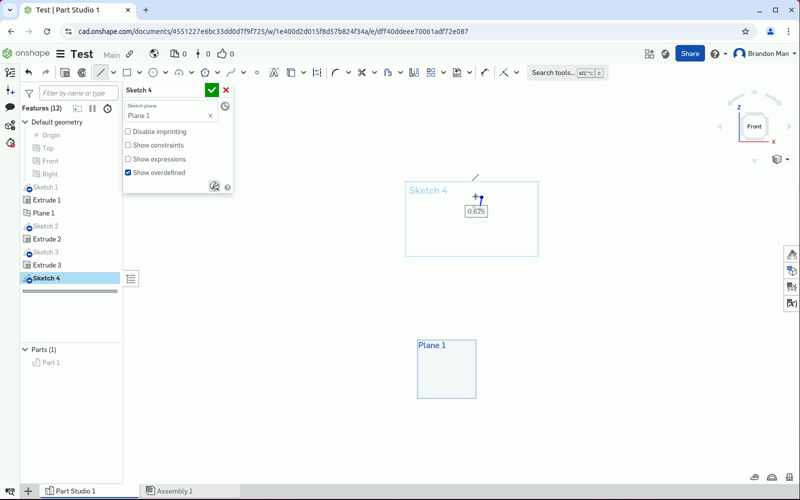
scroll(-6)
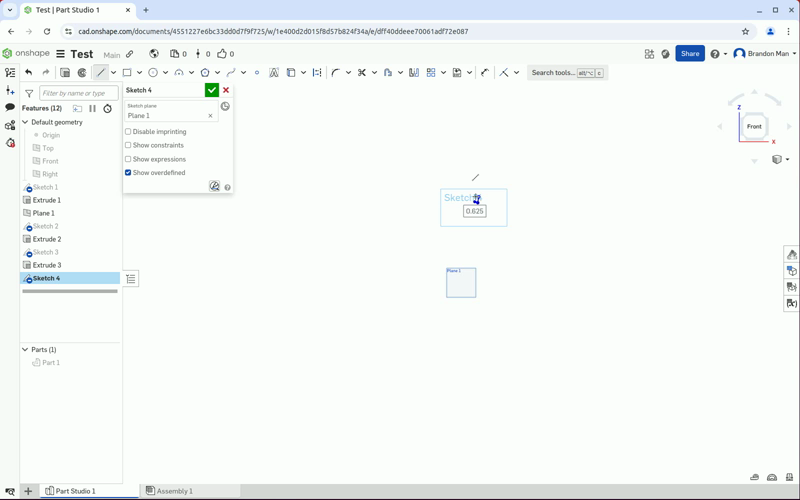
key_up(shift)
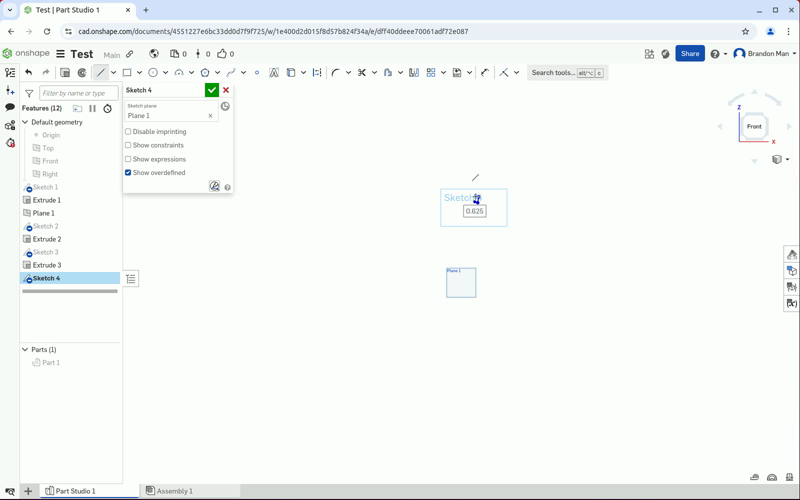
mouse_move(505, 196)
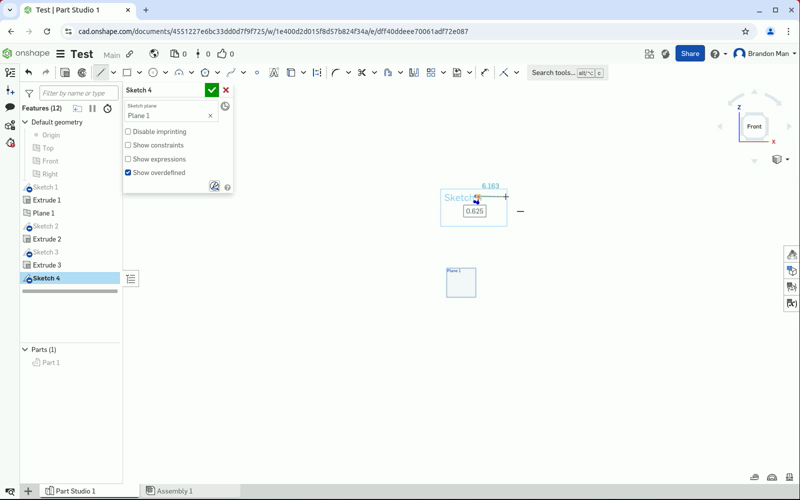
key_down(shift)
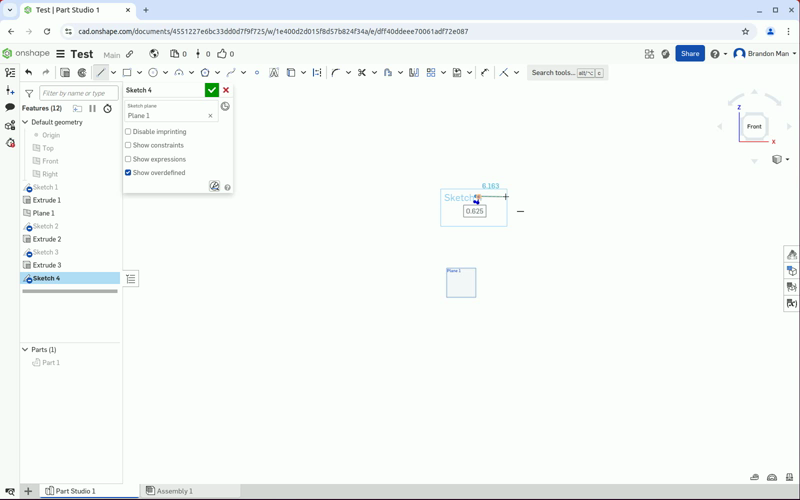
mouse_move(474, 201)
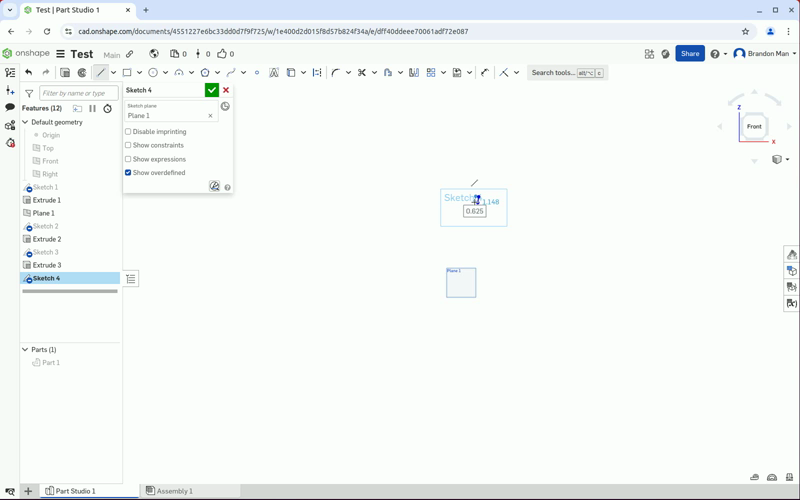
scroll(6)
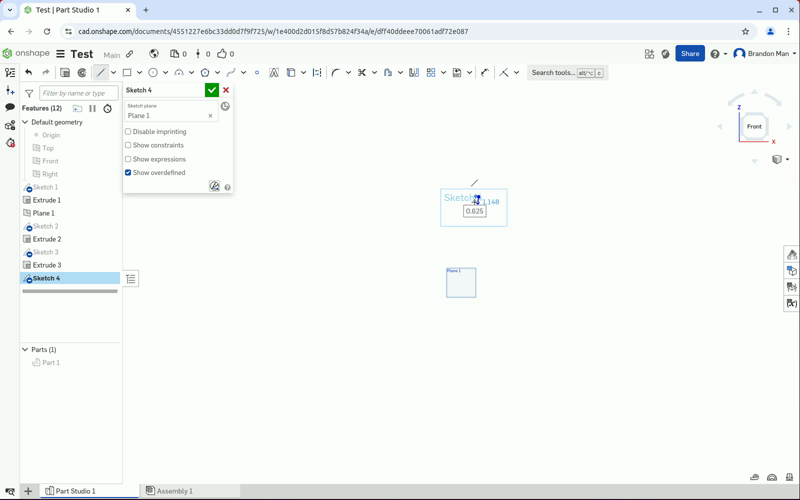
scroll(6)
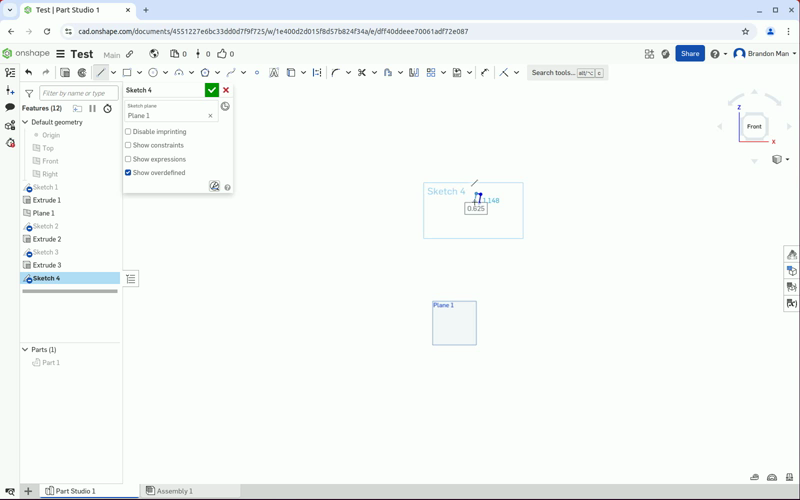
scroll(6)
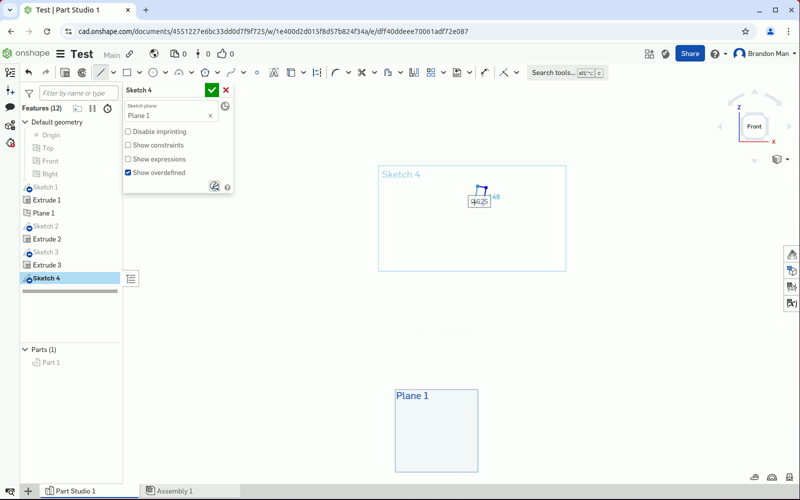
scroll(6)
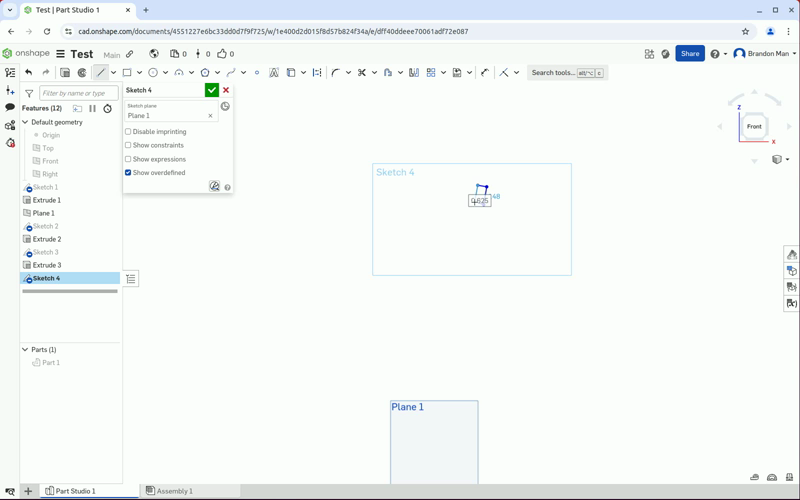
scroll(6)
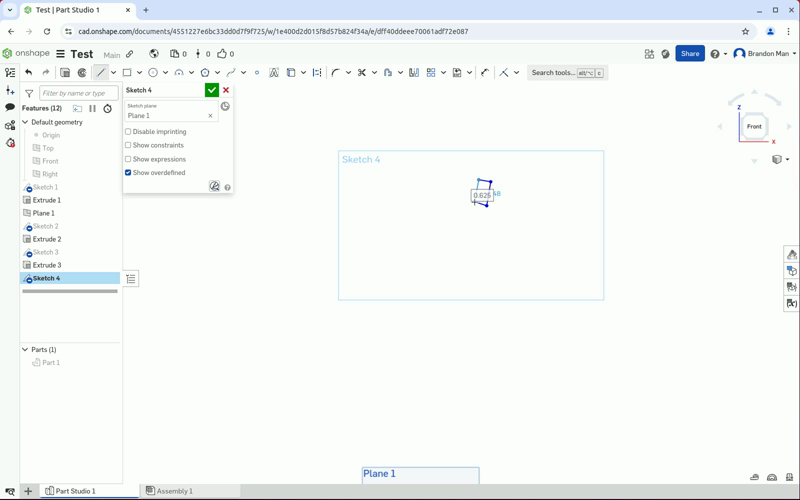
scroll(6)
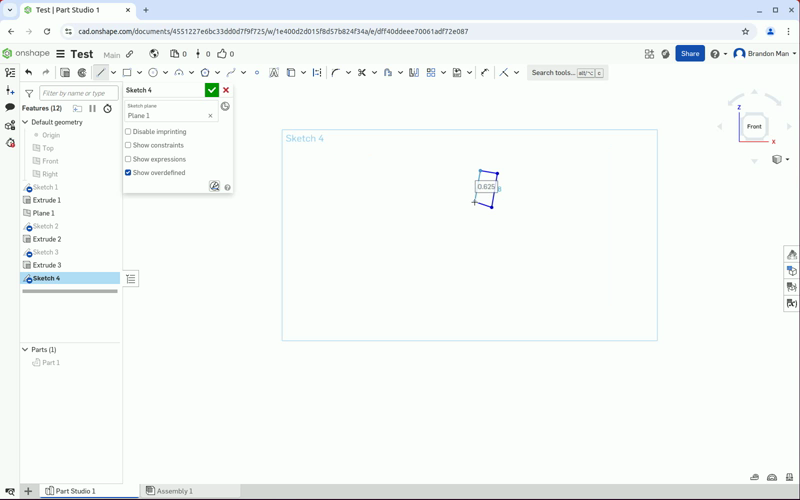
scroll(6)
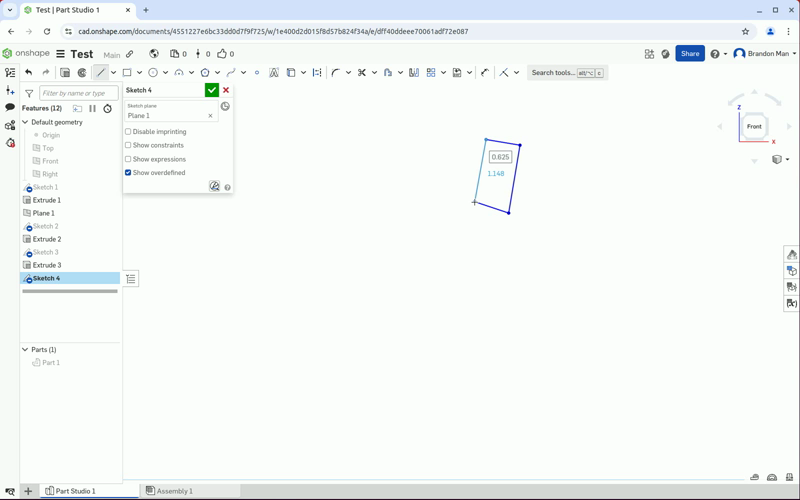
key_up(shift)
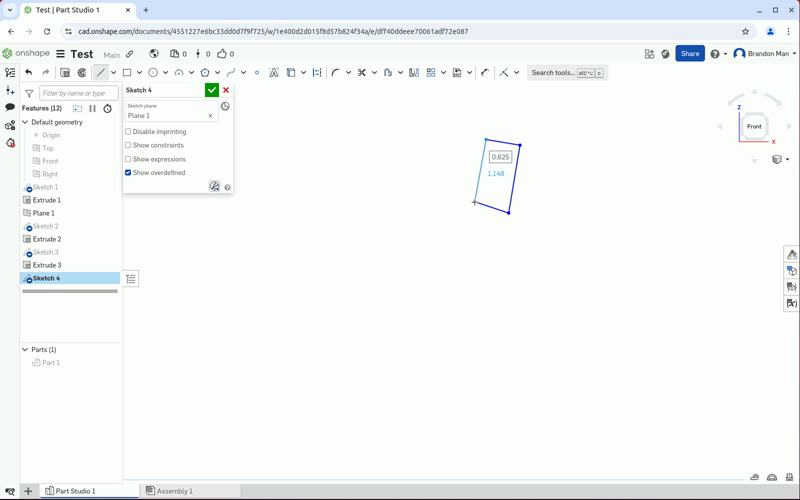
click(474, 201)
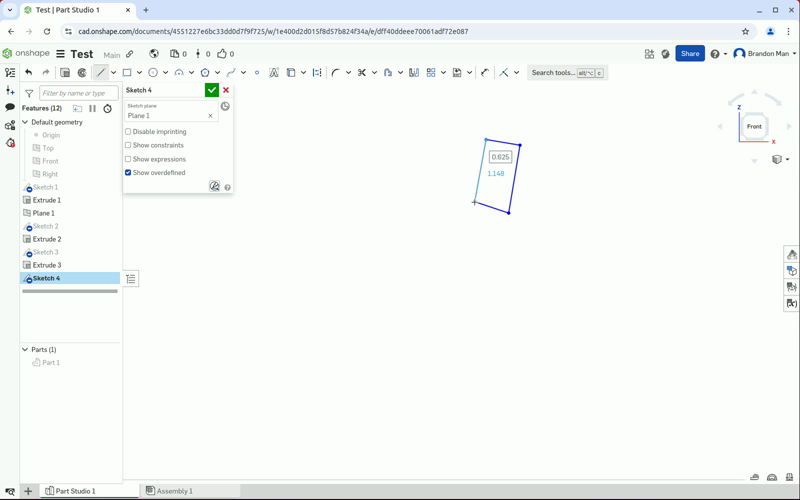
scroll(-6)
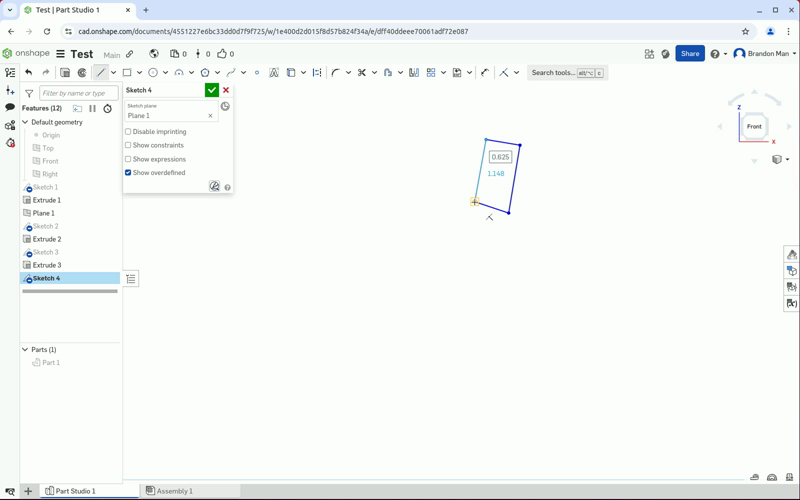
scroll(-6)
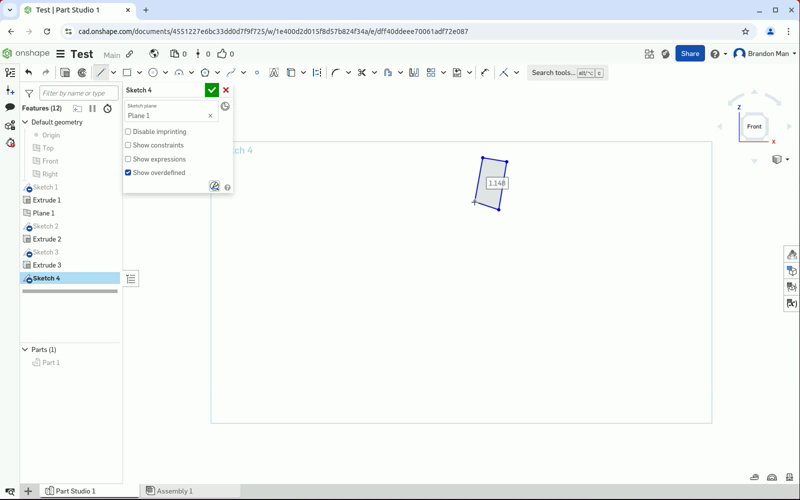
scroll(-6)
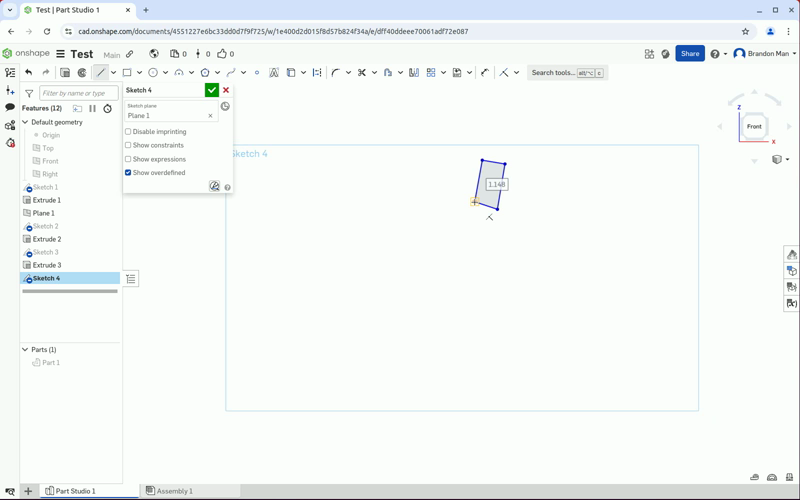
scroll(-6)
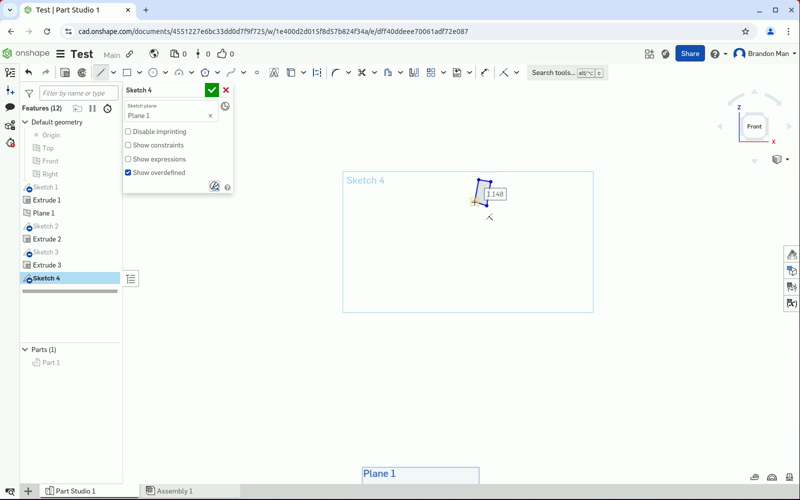
scroll(-6)
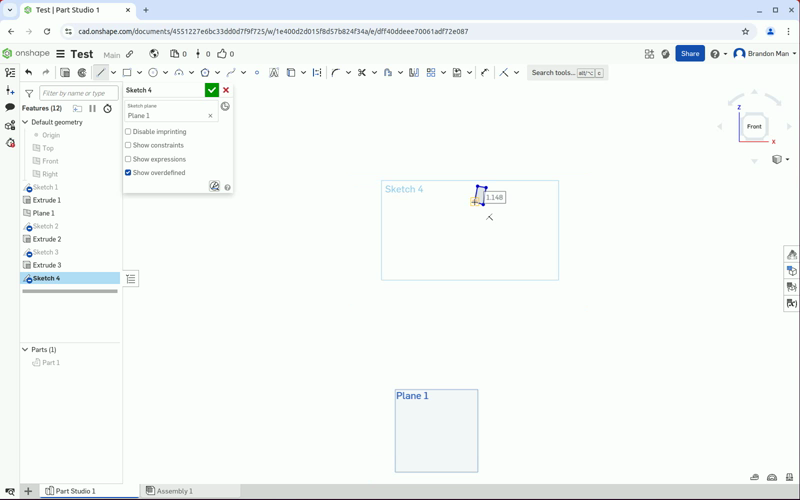
scroll(-6)
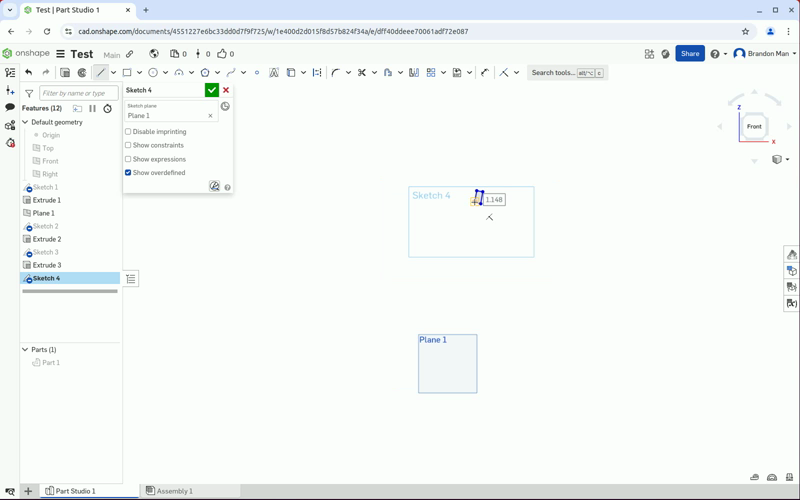
scroll(-6)
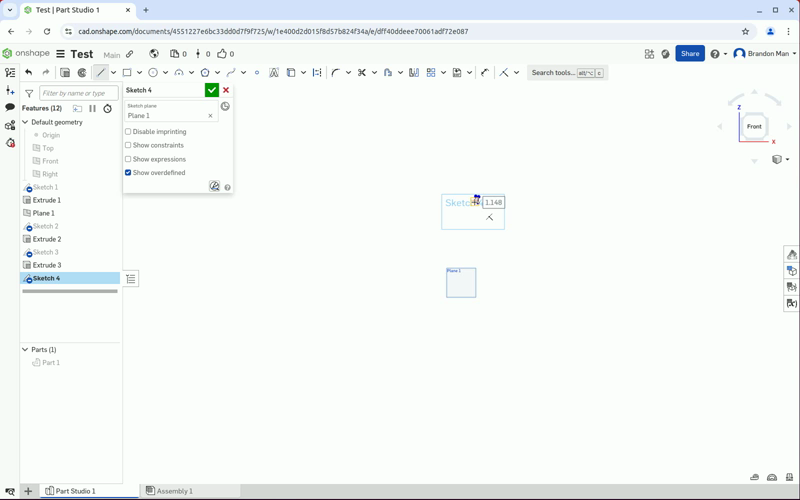
key(esc)
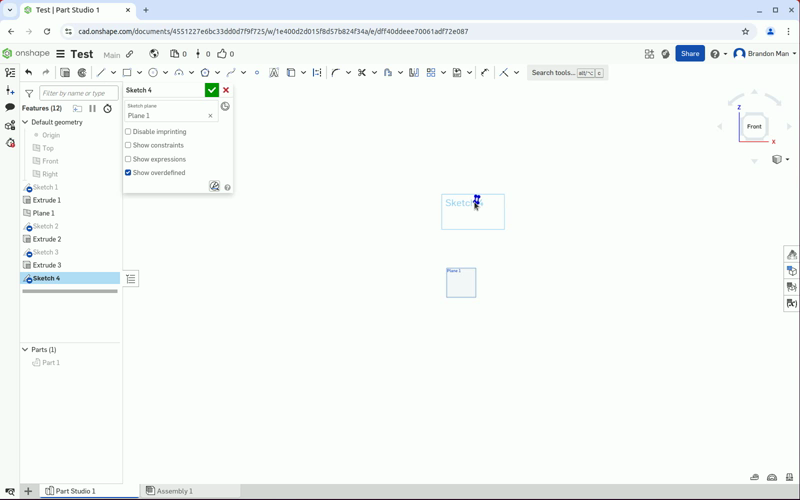
mouse_move(477, 198)
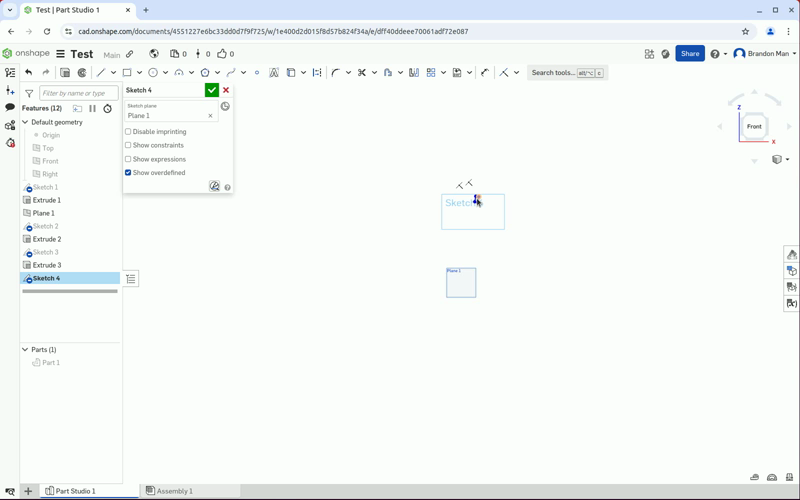
scroll(6)
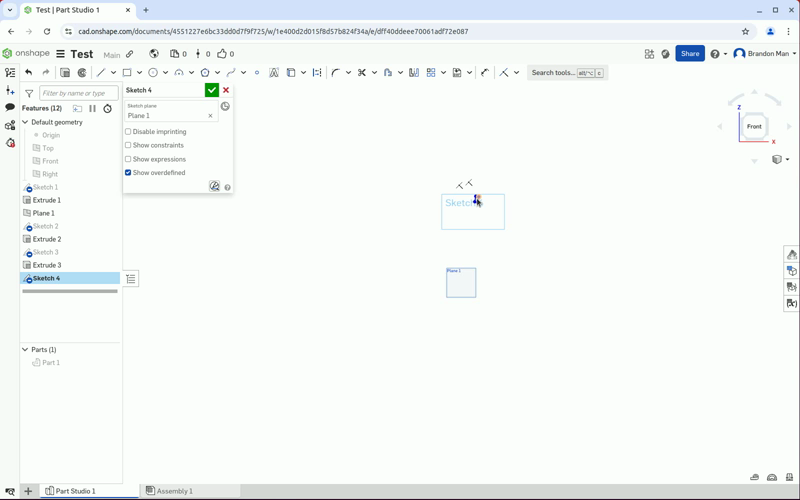
scroll(6)
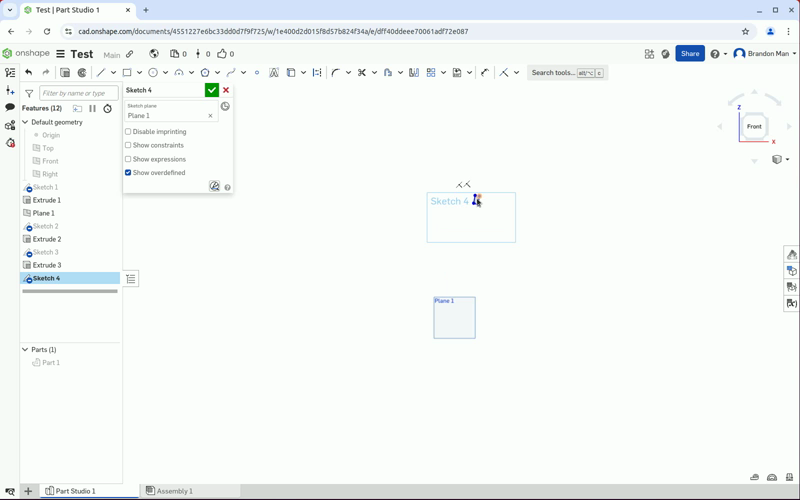
scroll(6)
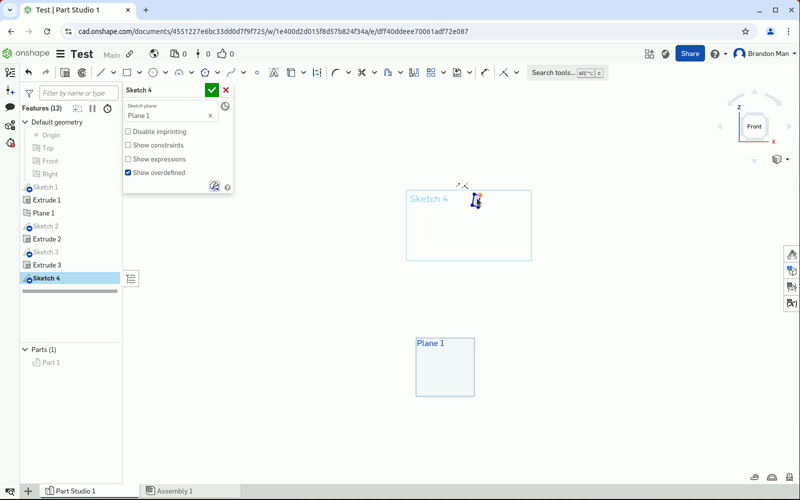
scroll(6)
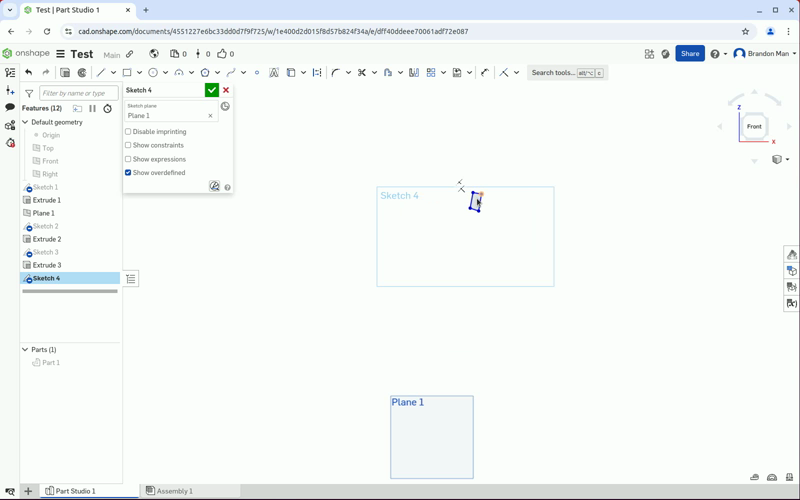
scroll(6)
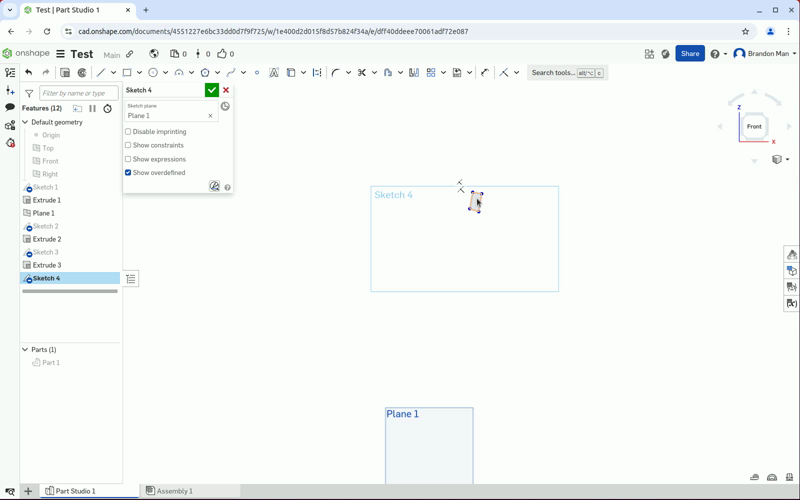
scroll(6)
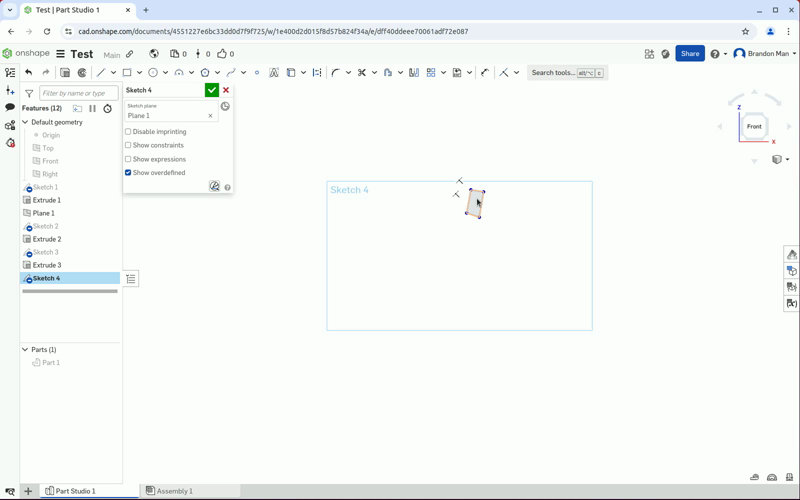
scroll(6)
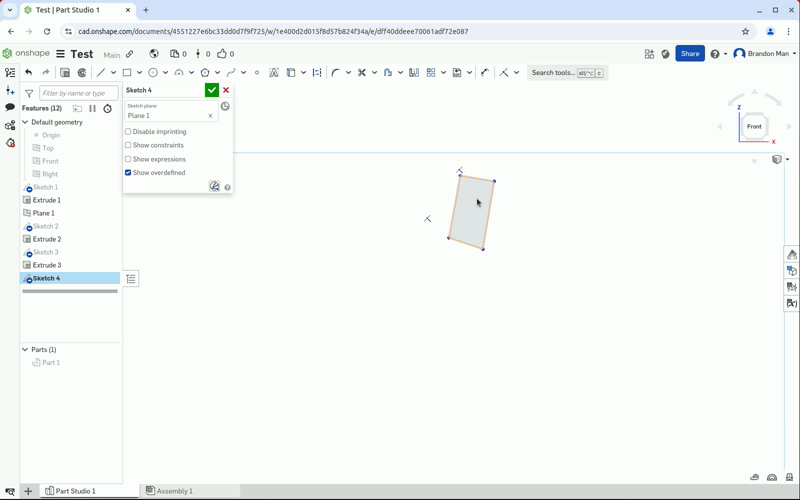
click(477, 198)
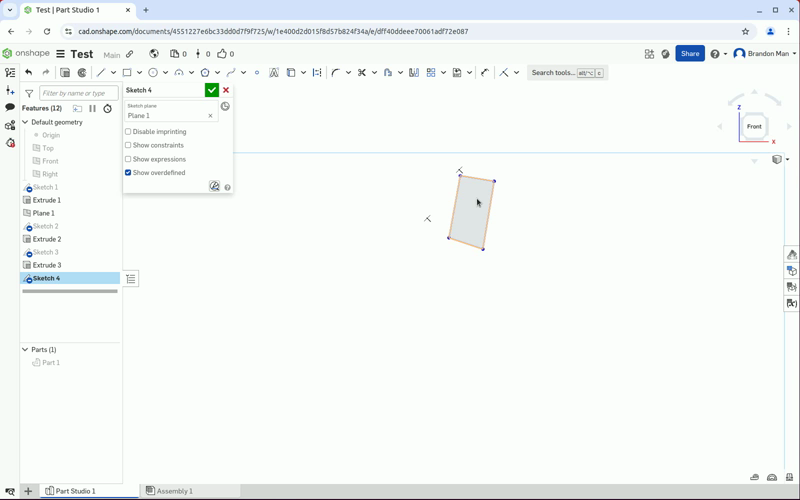
scroll(-6)
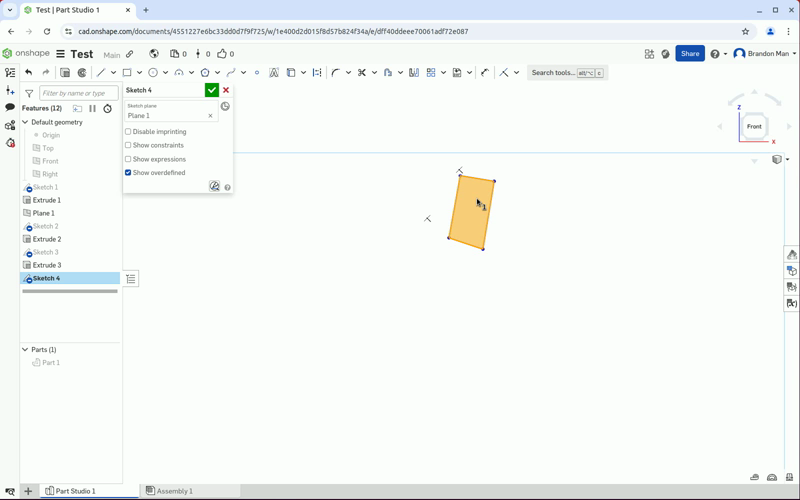
scroll(-6)
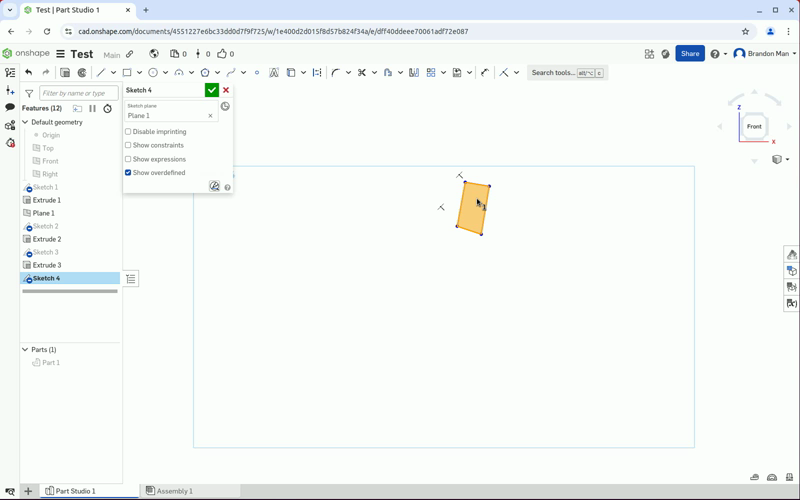
scroll(-6)
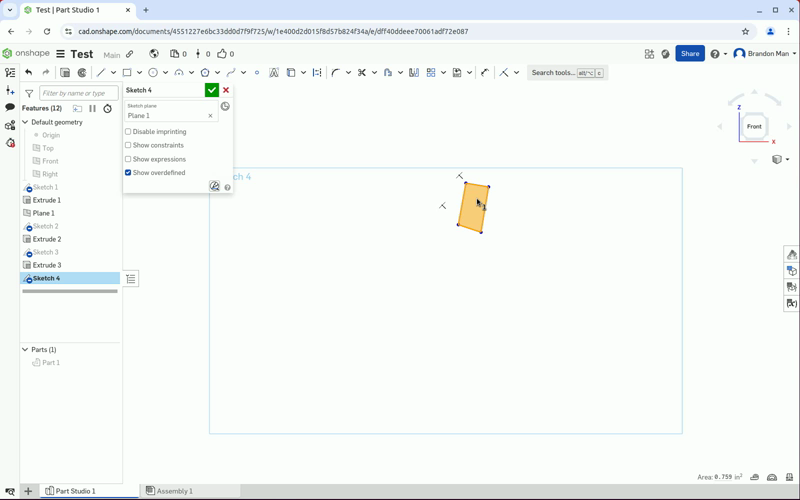
scroll(-6)
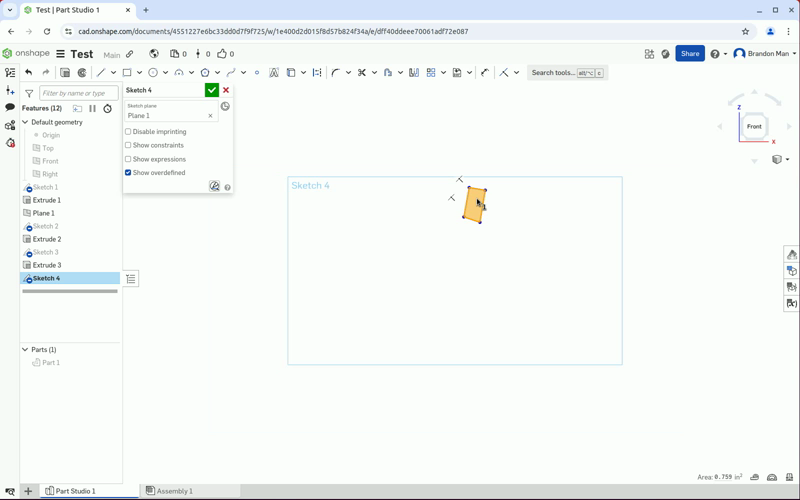
scroll(-6)
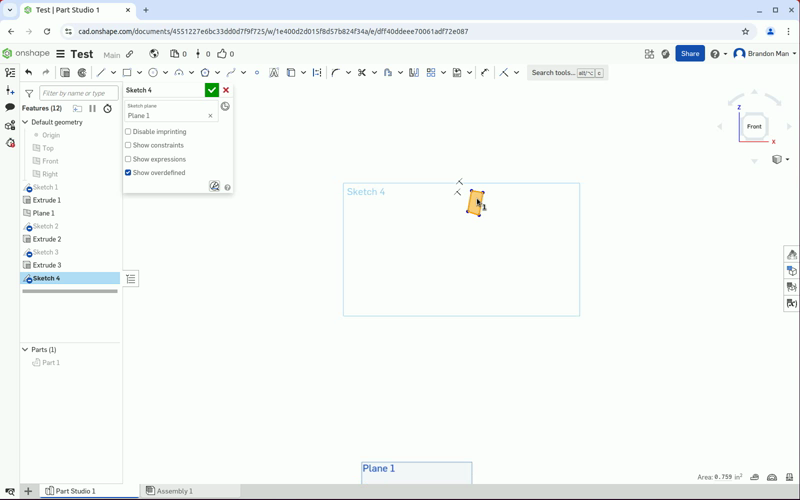
scroll(-6)
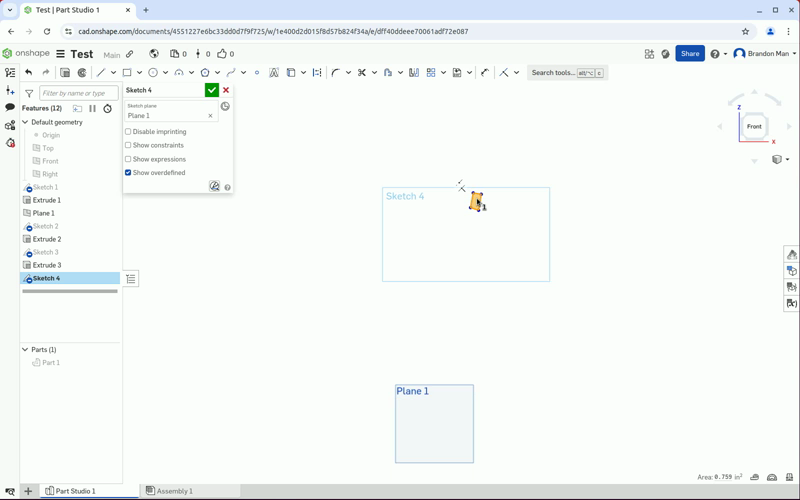
scroll(-6)
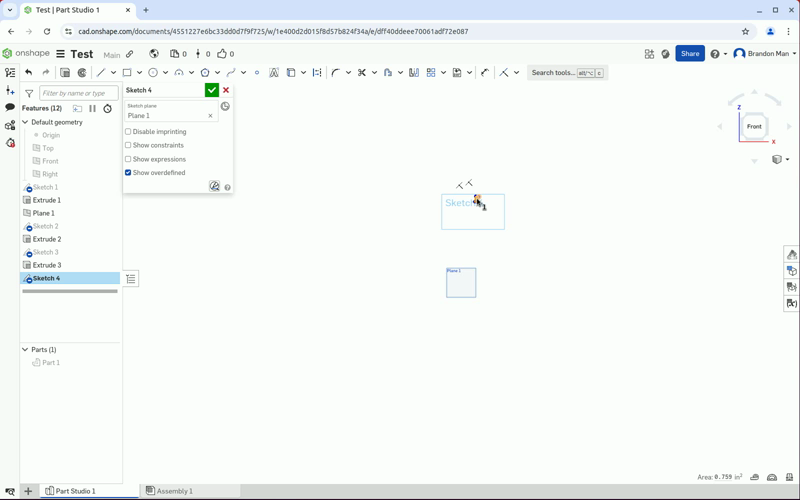
mouse_move(73, 352)
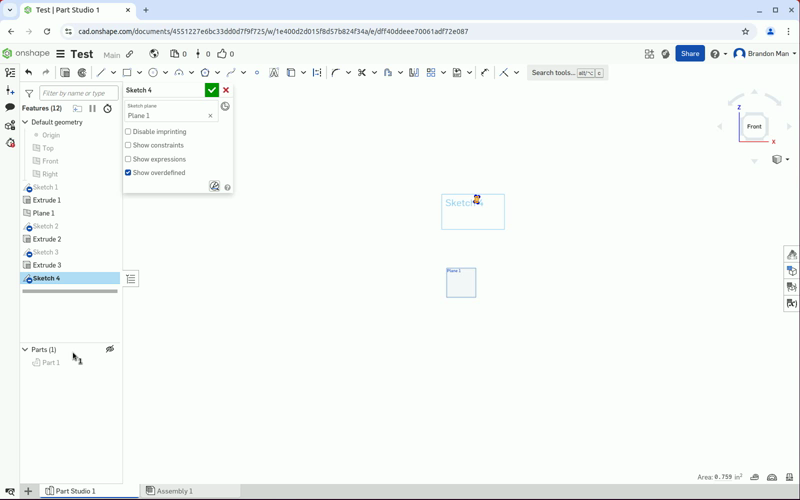
key(shift+y)
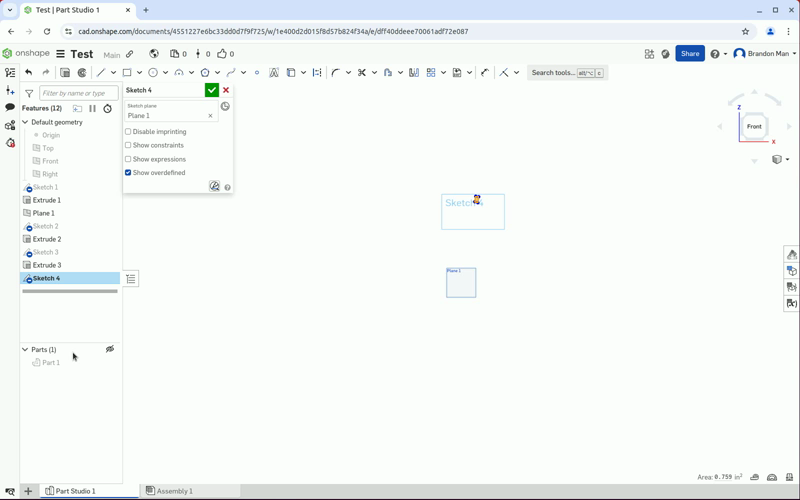
key(shift+e)
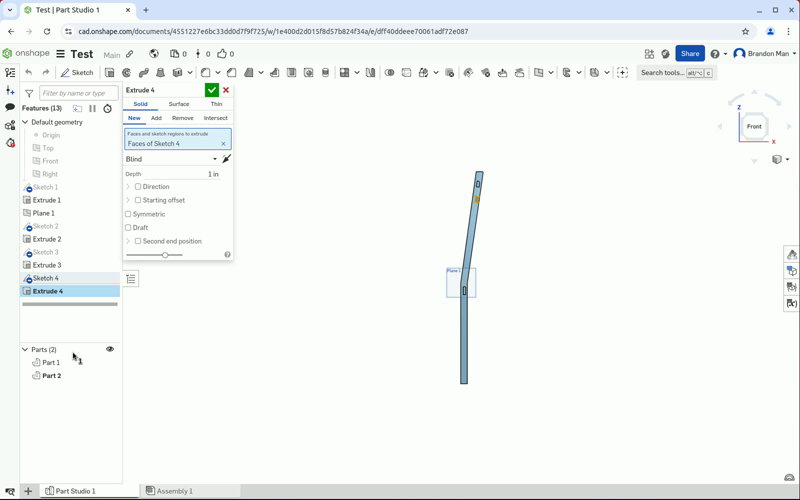
mouse_move(143, 106)
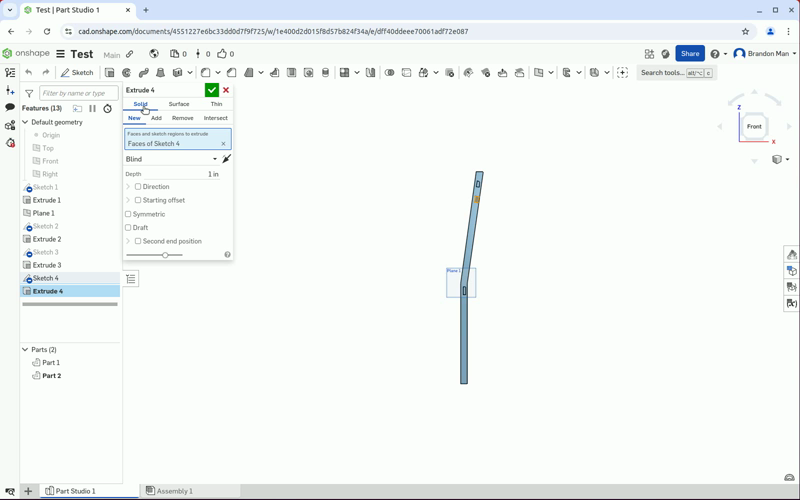
click(143, 106)
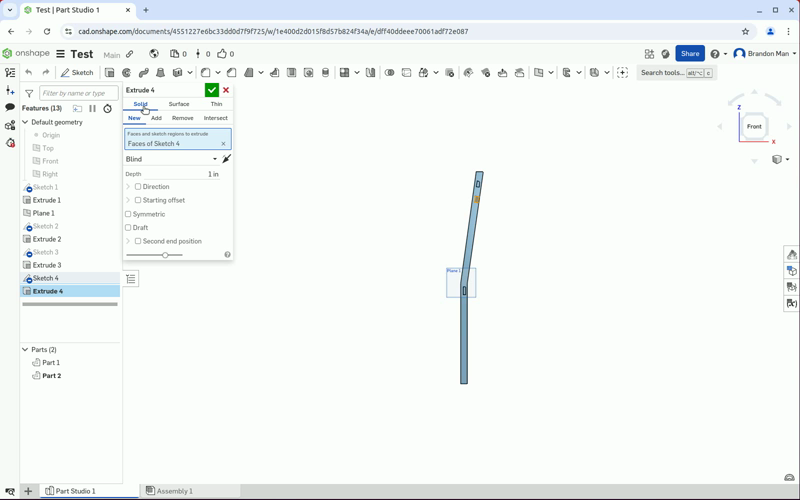
mouse_move(186, 120)
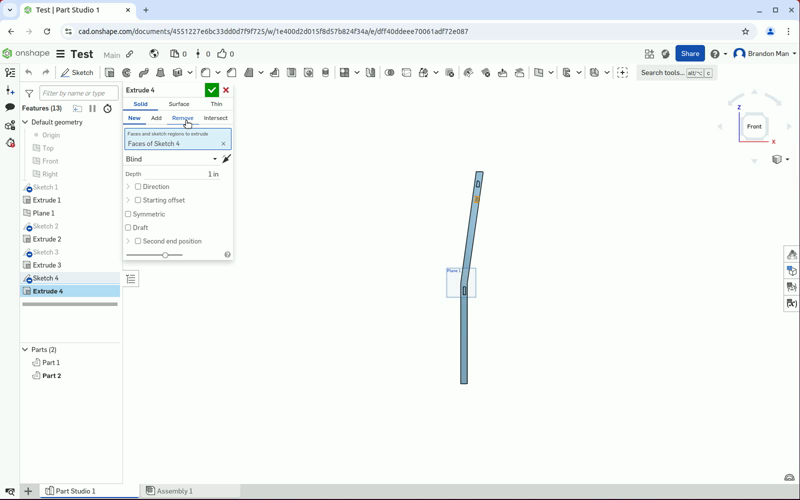
click(186, 120)
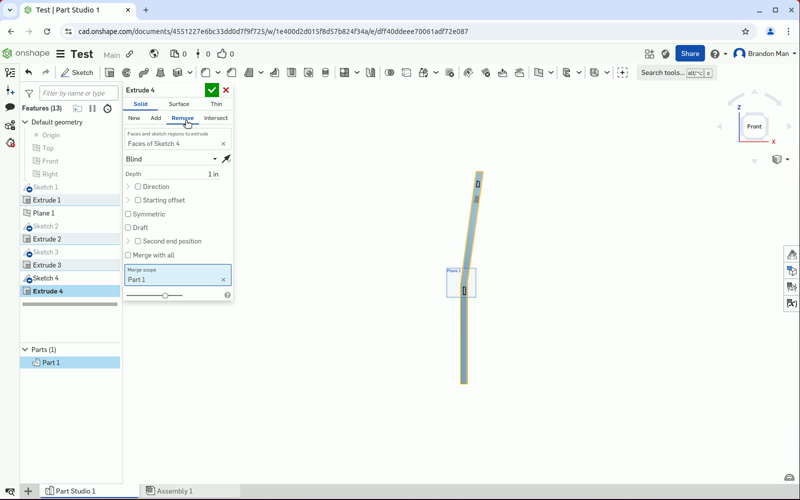
key(tab, 4)
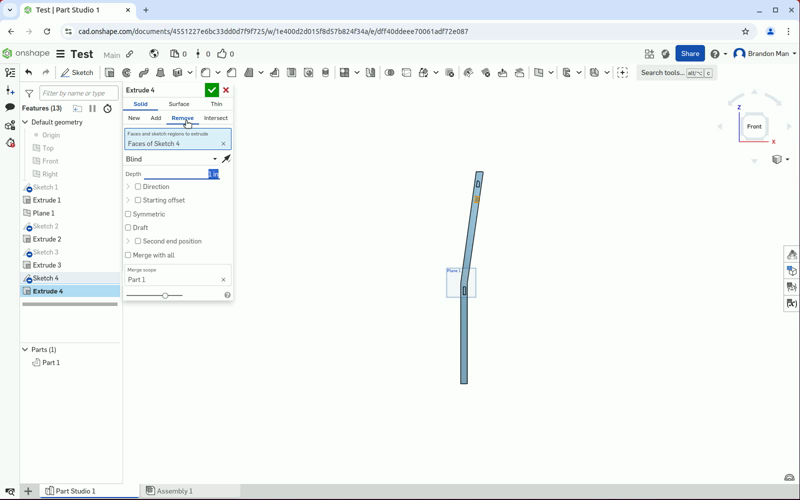
text(0.481)
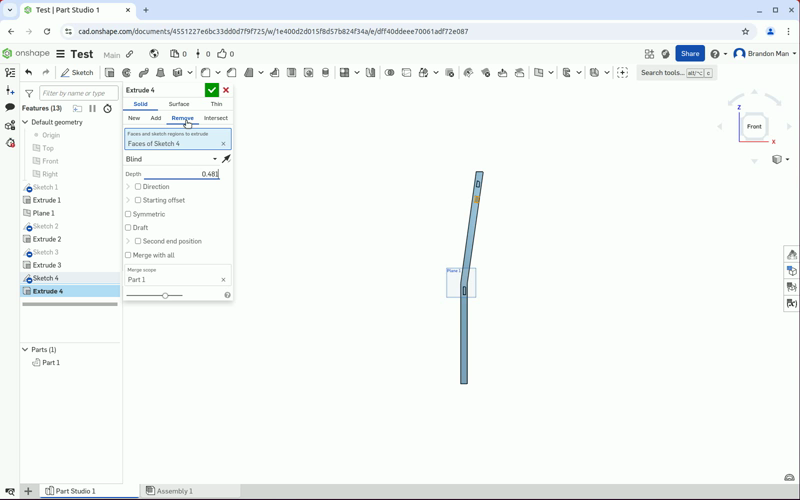
key(tab, 6)
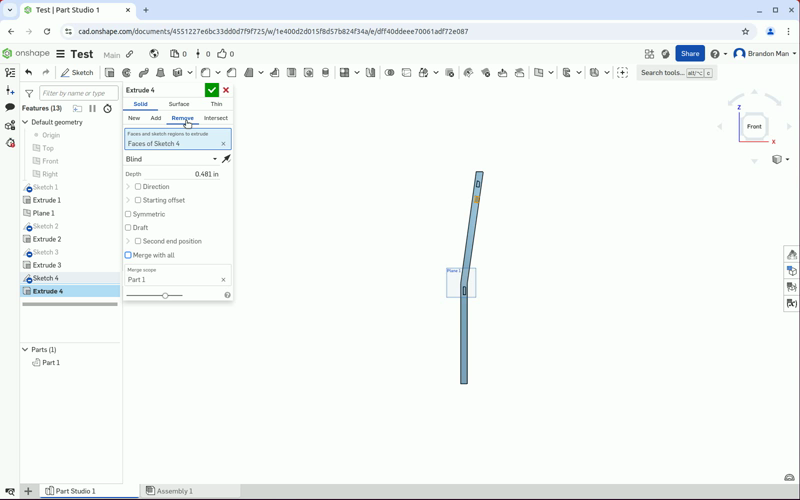
key(space)
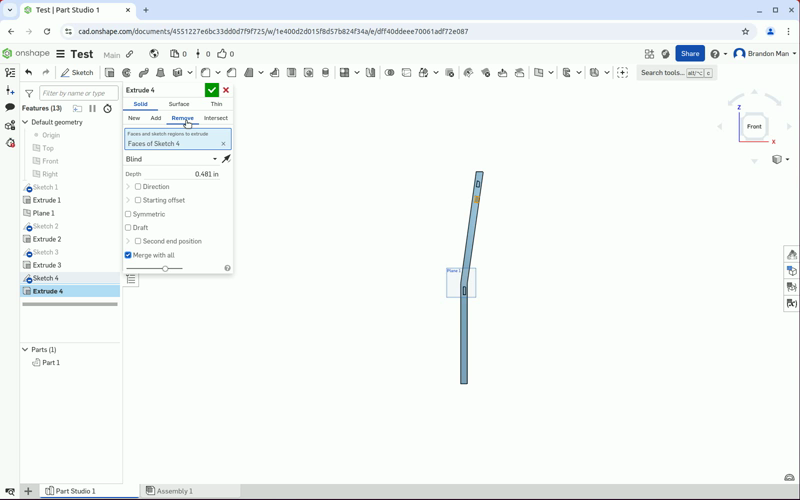
key(enter)
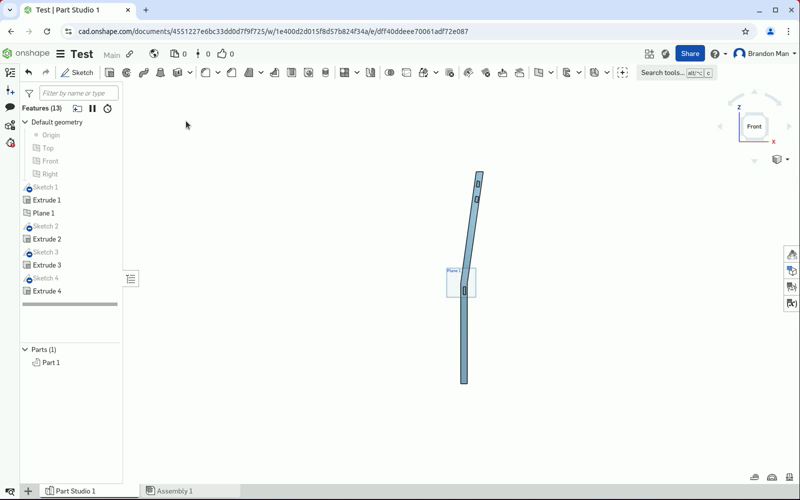
key(shift+h)
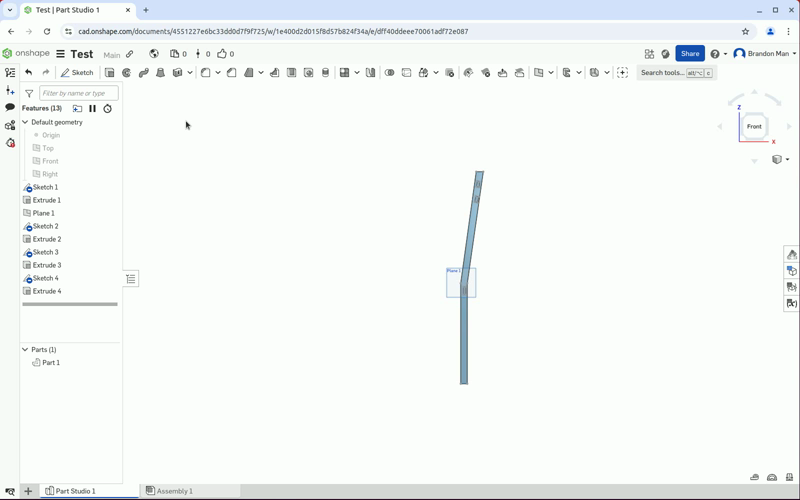
key(shift+h)
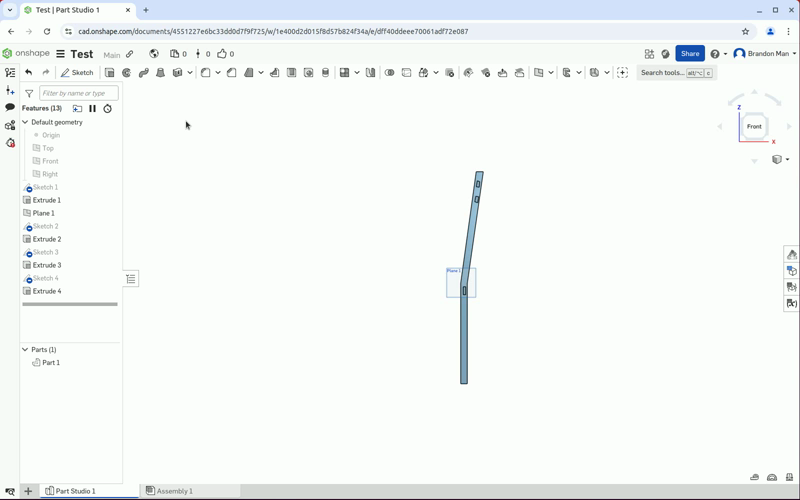
mouse_move(73, 189)
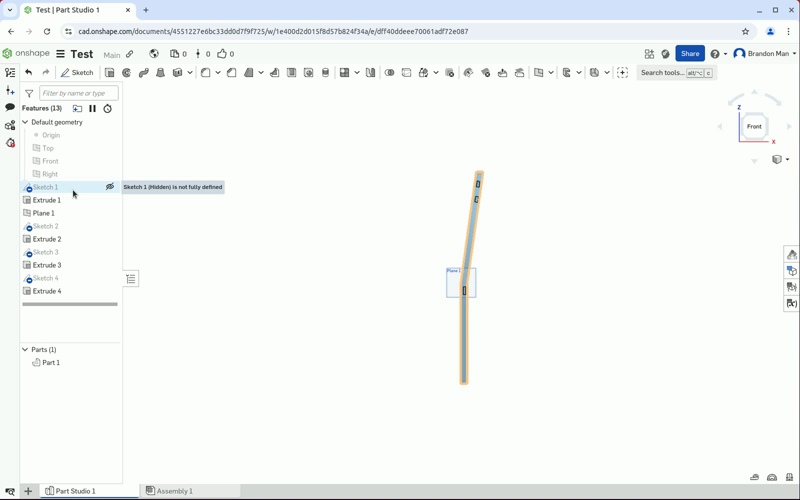
click(73, 189)
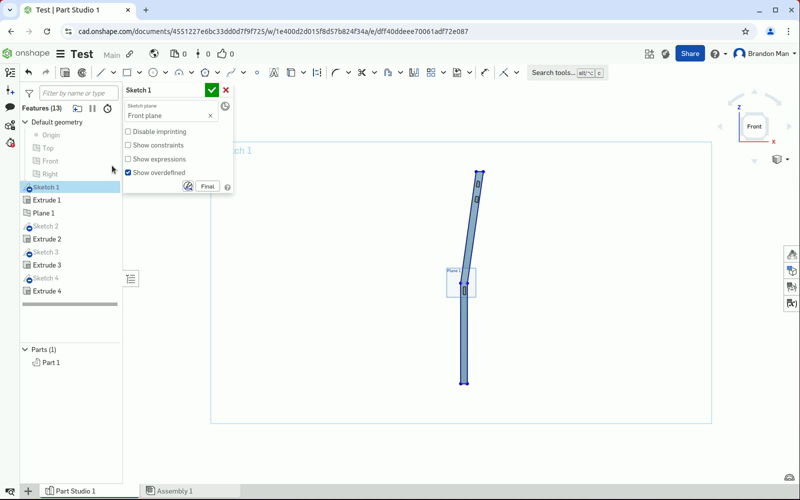
mouse_move(229, 92)
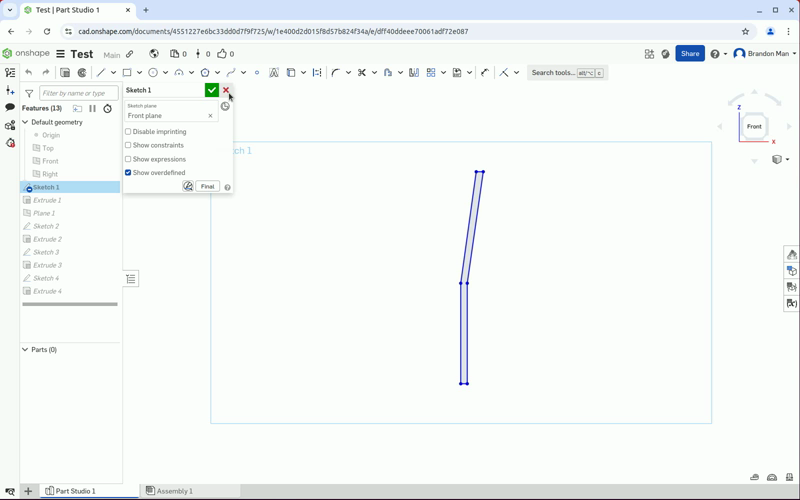
click(229, 92)
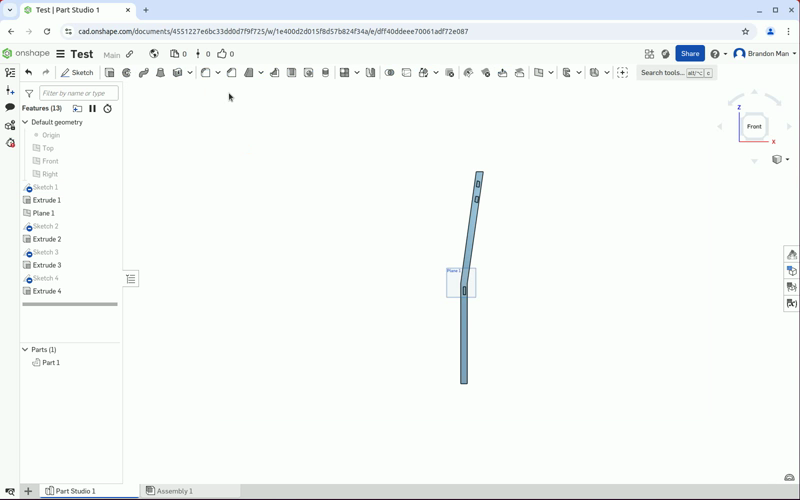
mouse_move(73, 352)
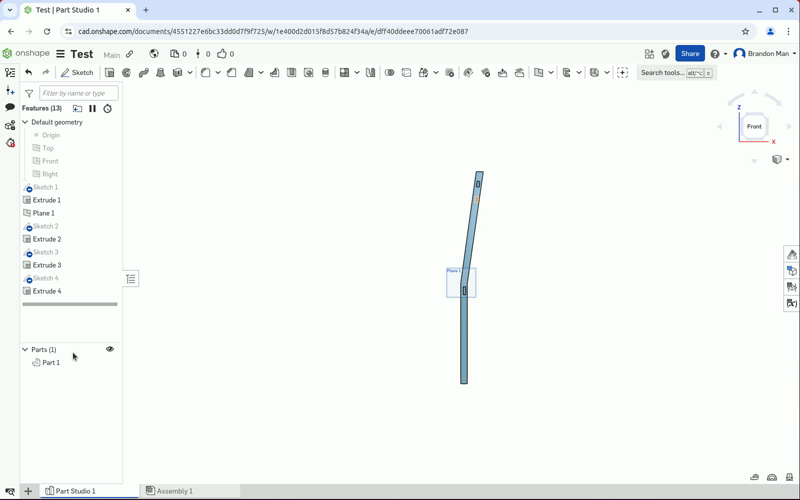
key(y)
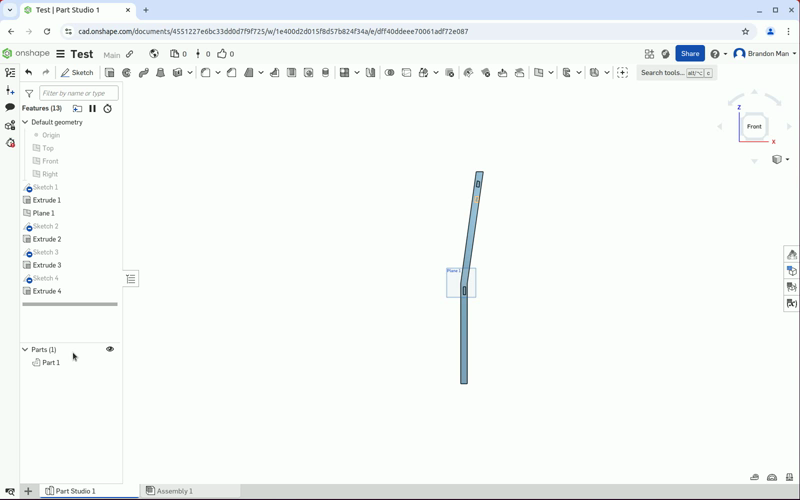
key(shift+p)
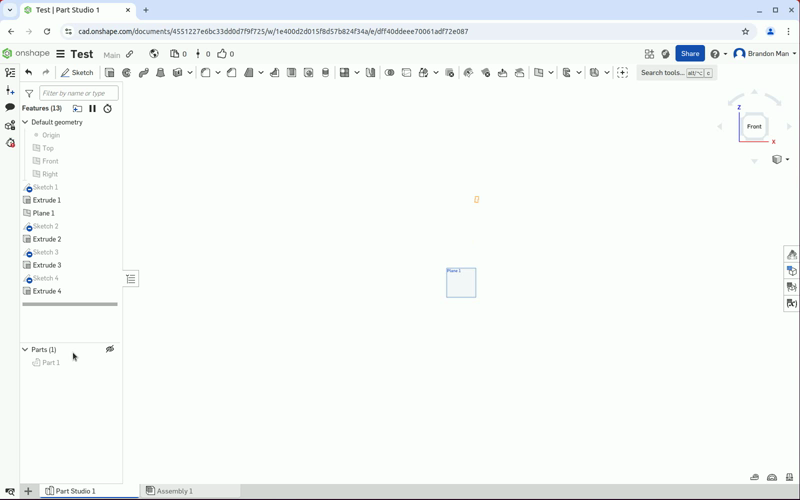
key(space)
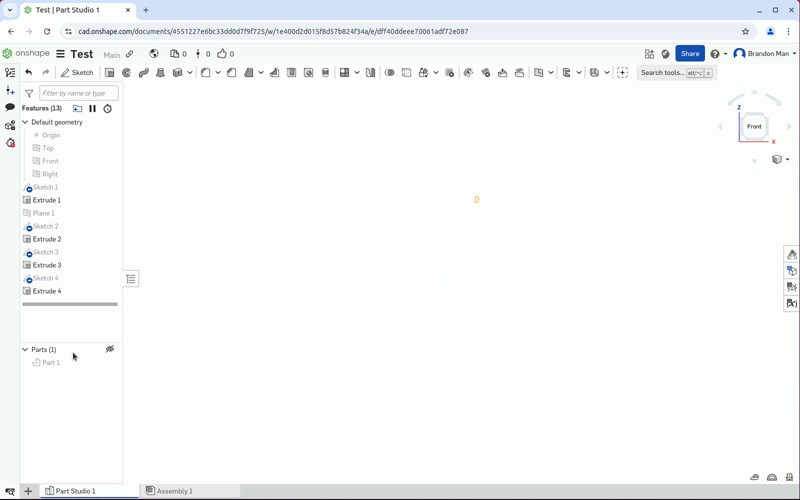
key_down(shift)
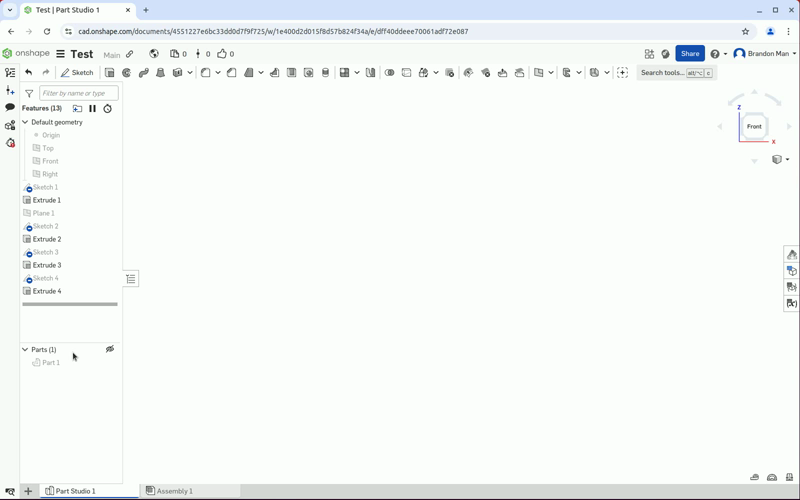
key(left)
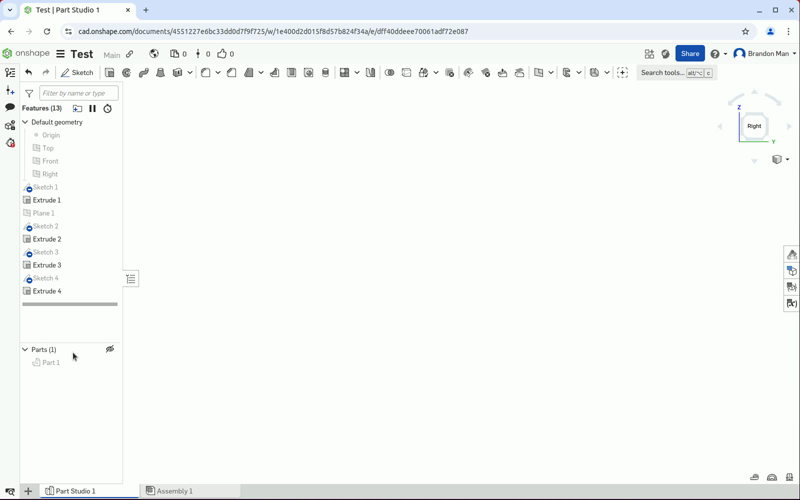
key_up(shift)
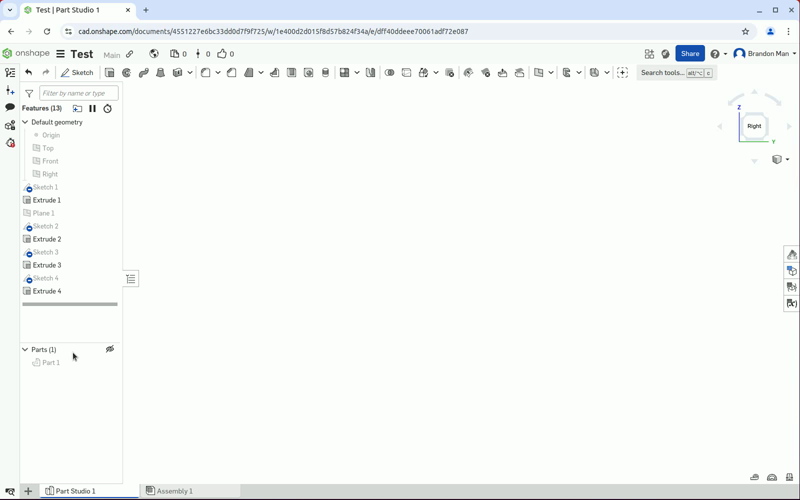
mouse_move(73, 352)
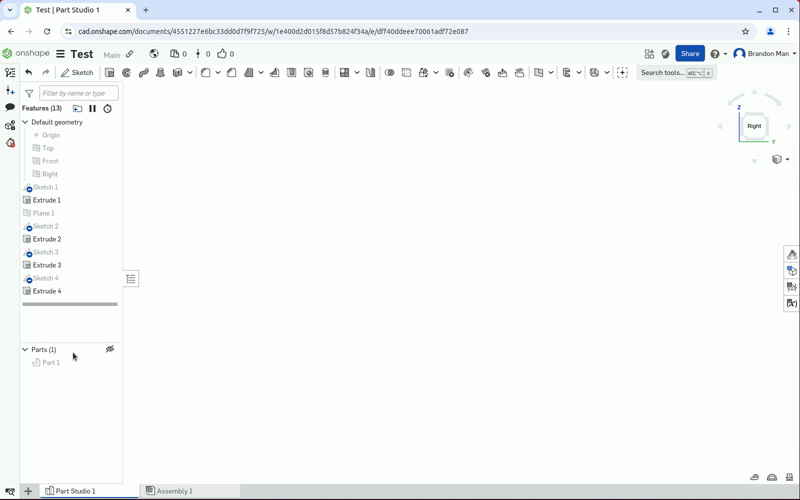
key(shift+y)
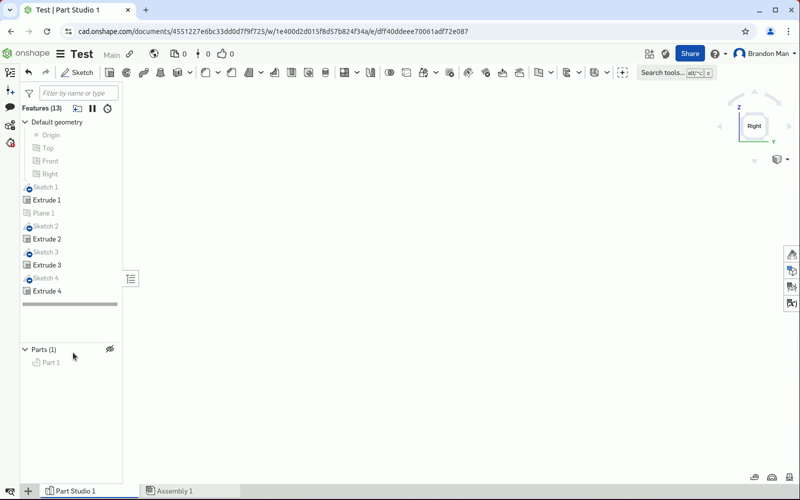
key(shift+s)
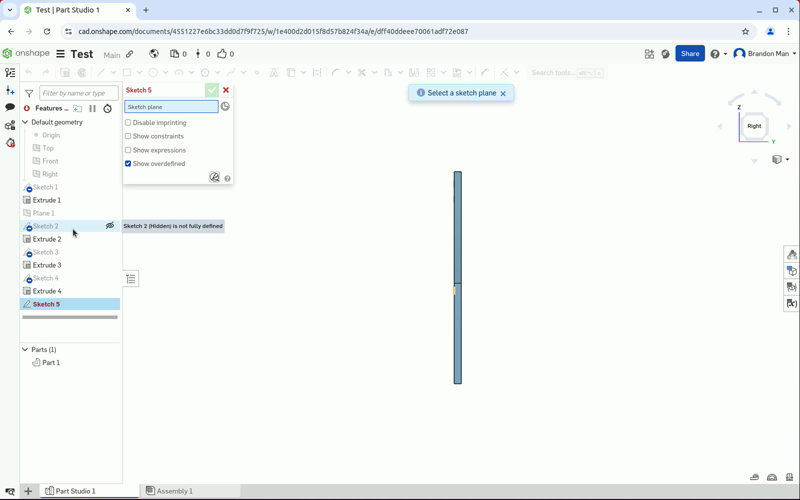
scroll(3)
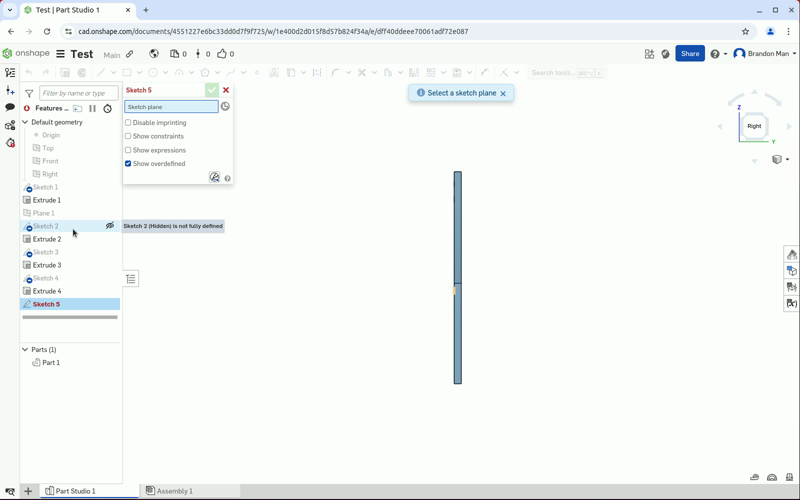
mouse_move(73, 176)
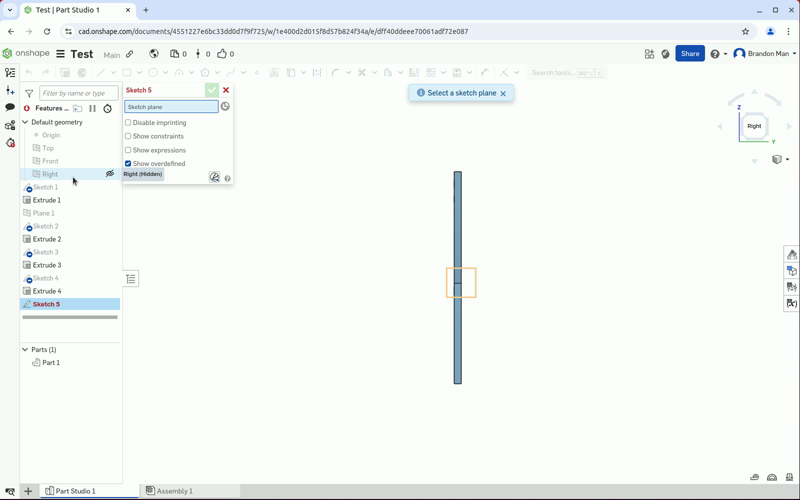
click(73, 176)
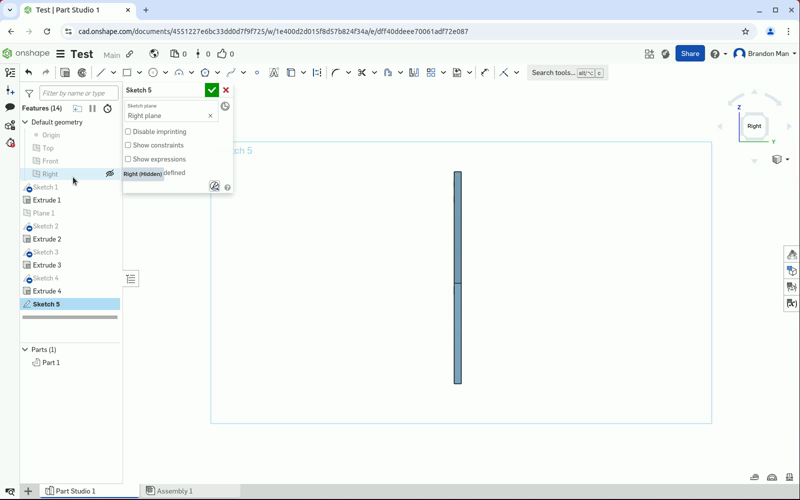
mouse_move(73, 352)
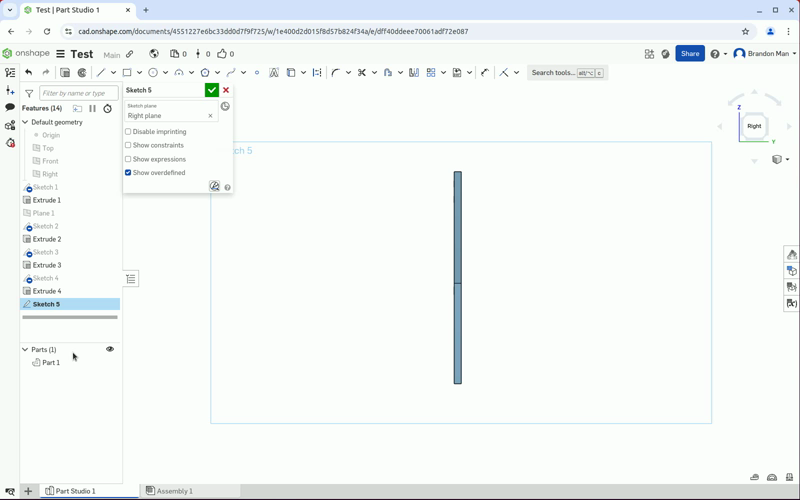
key(y)
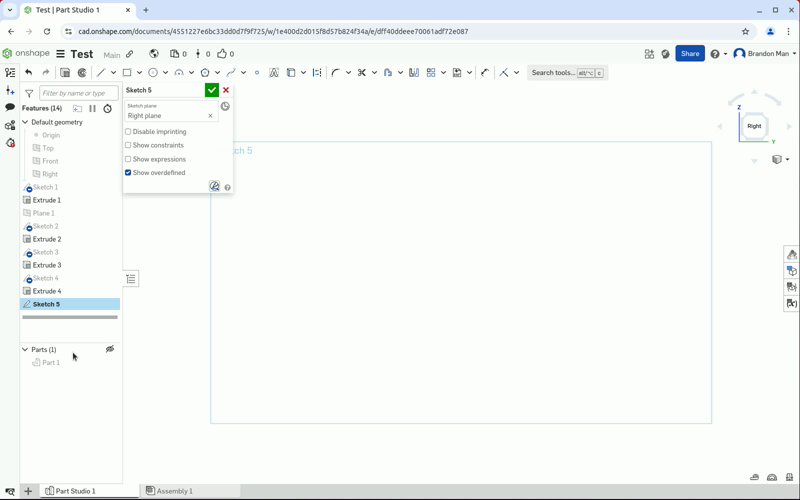
key(l)
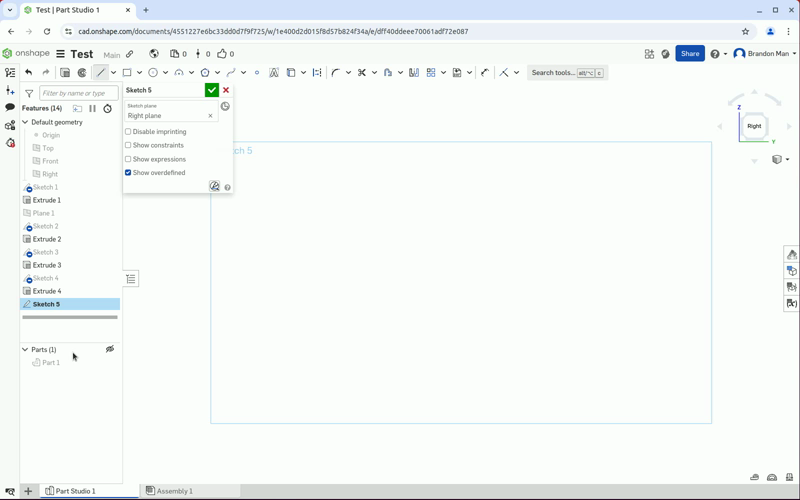
key_down(shift)
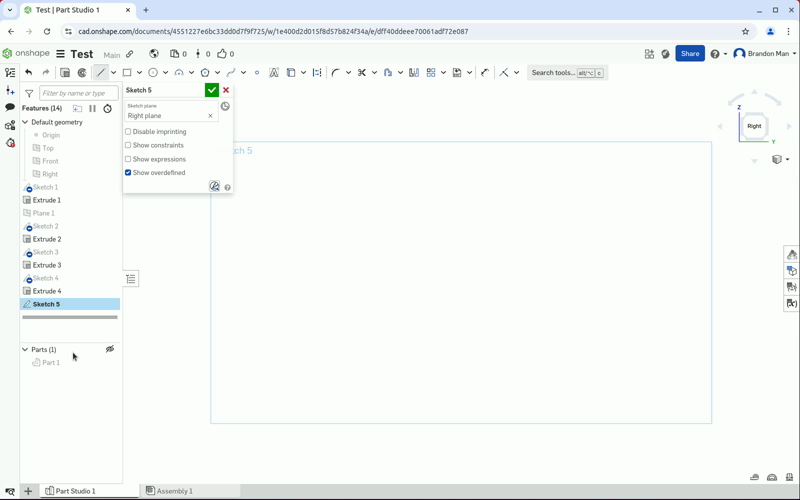
mouse_move(456, 294)
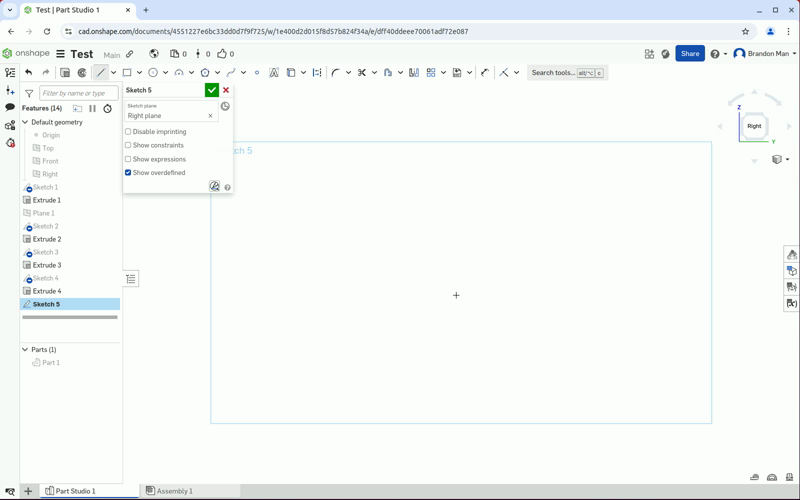
click(456, 294)
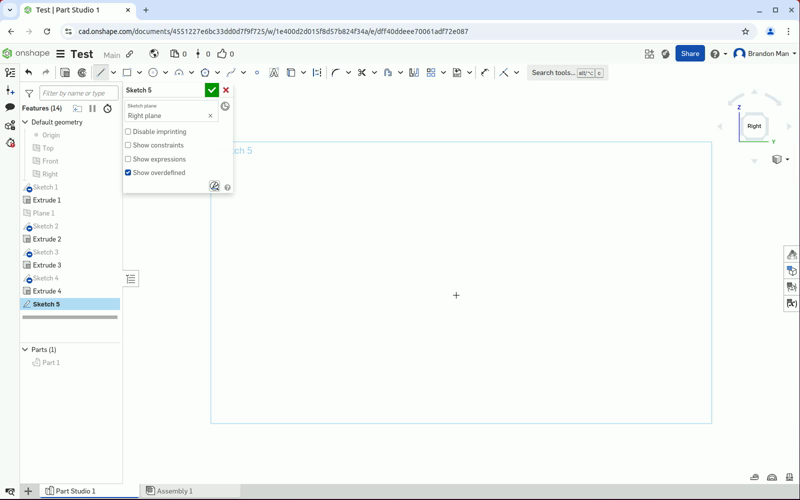
key_up(shift)
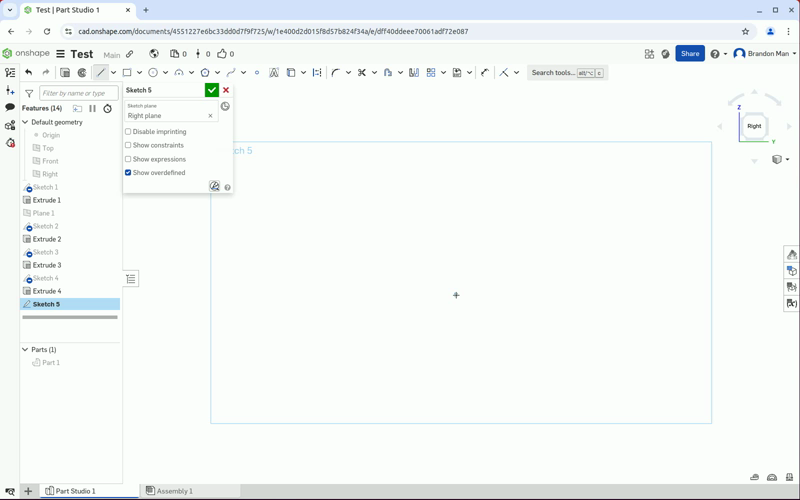
key_down(shift)
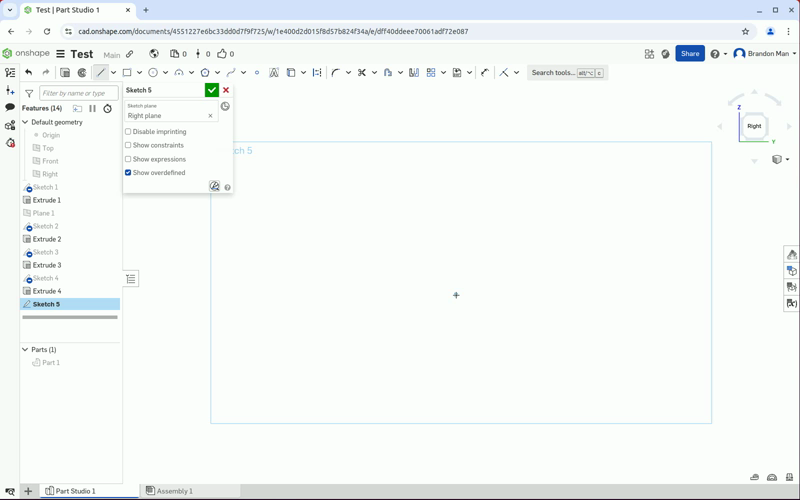
mouse_move(486, 294)
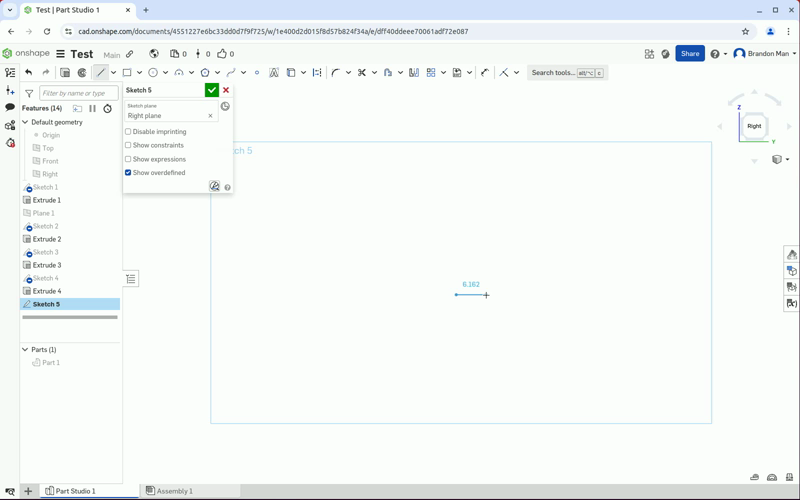
mouse_move(458, 294)
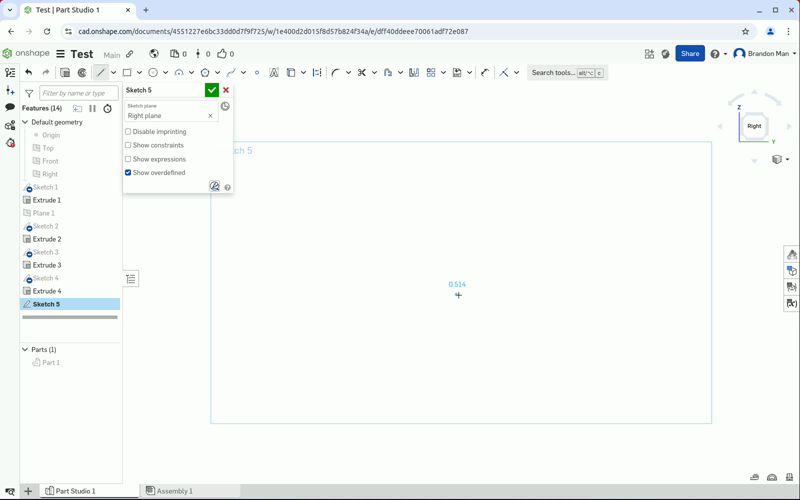
scroll(6)
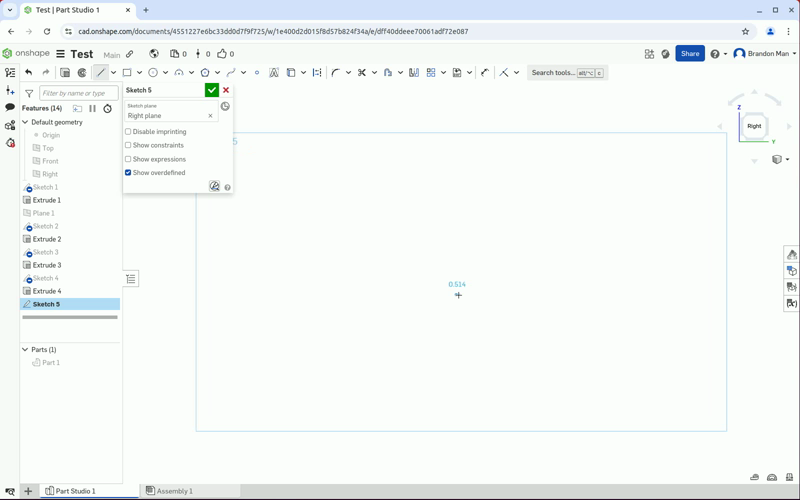
scroll(6)
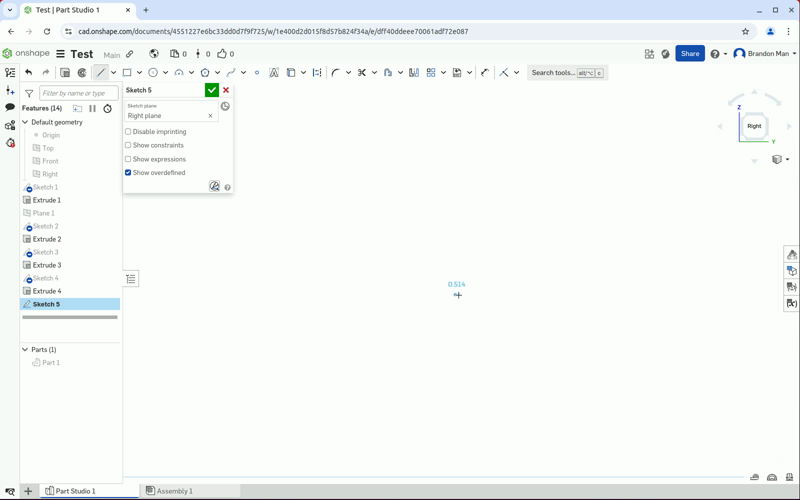
scroll(6)
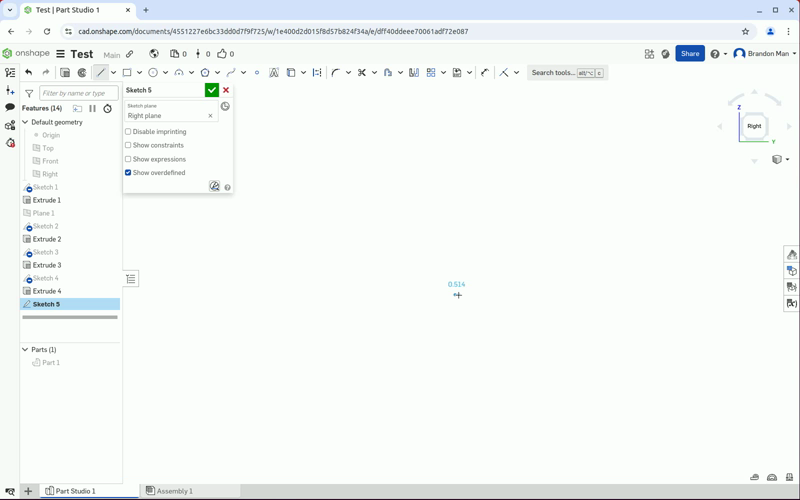
scroll(6)
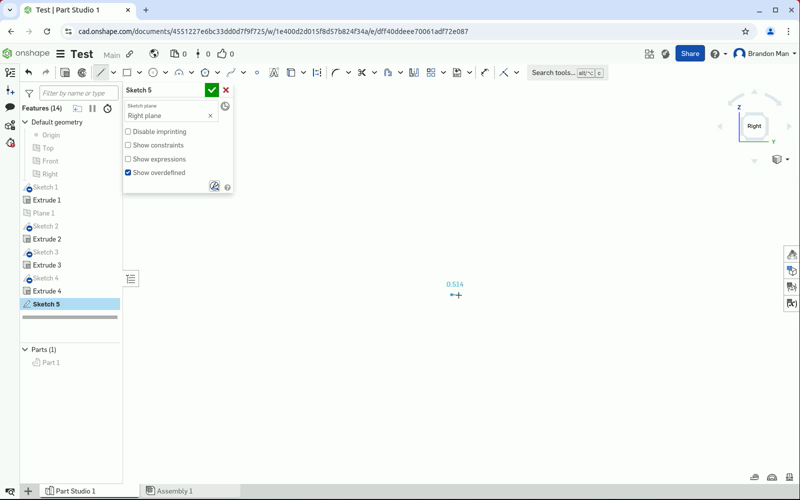
scroll(6)
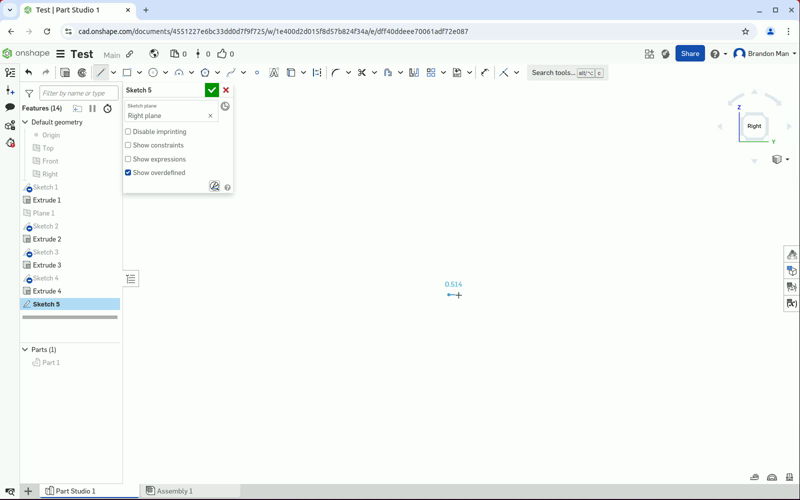
scroll(6)
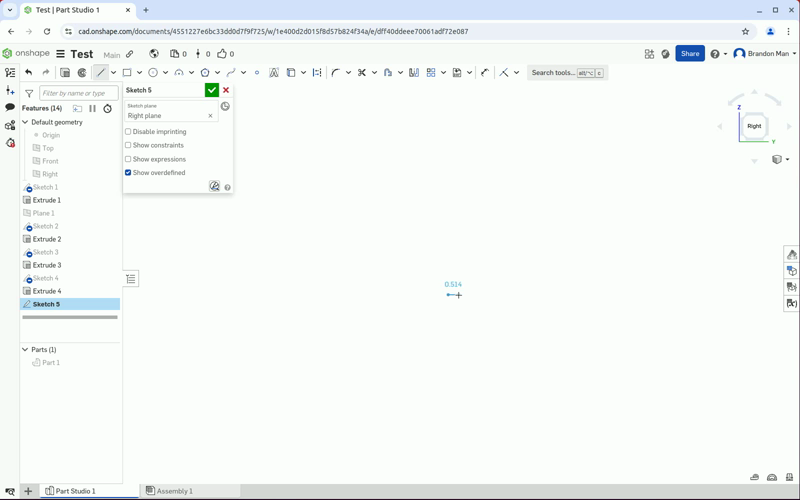
scroll(6)
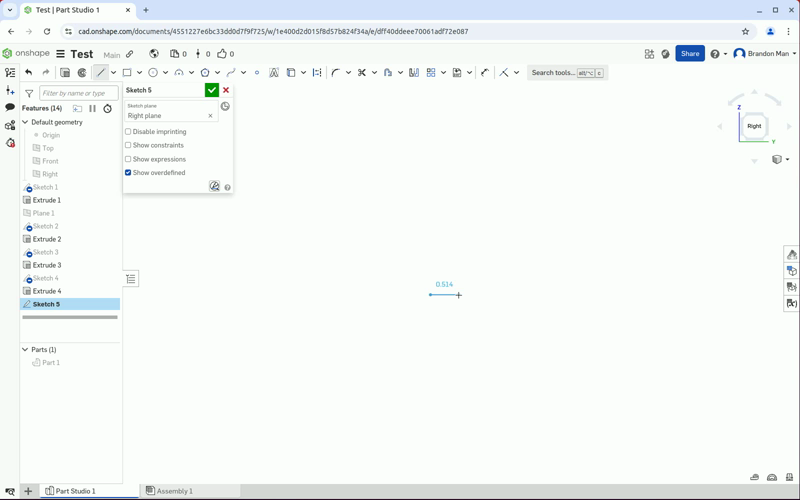
click(458, 294)
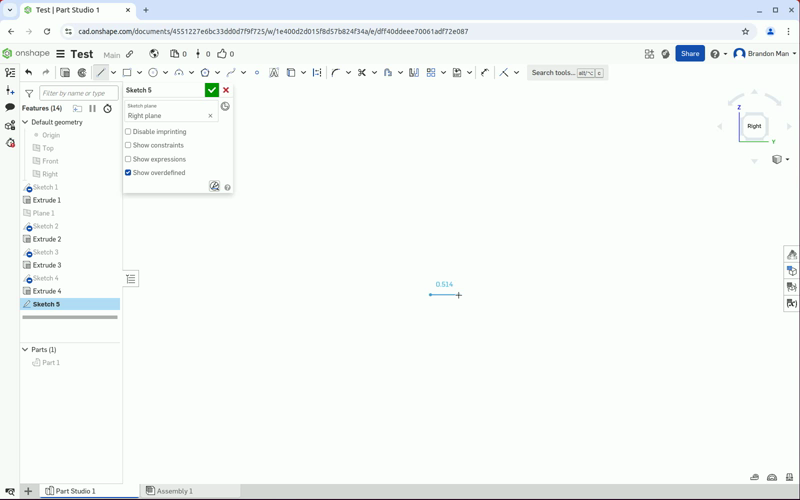
scroll(-6)
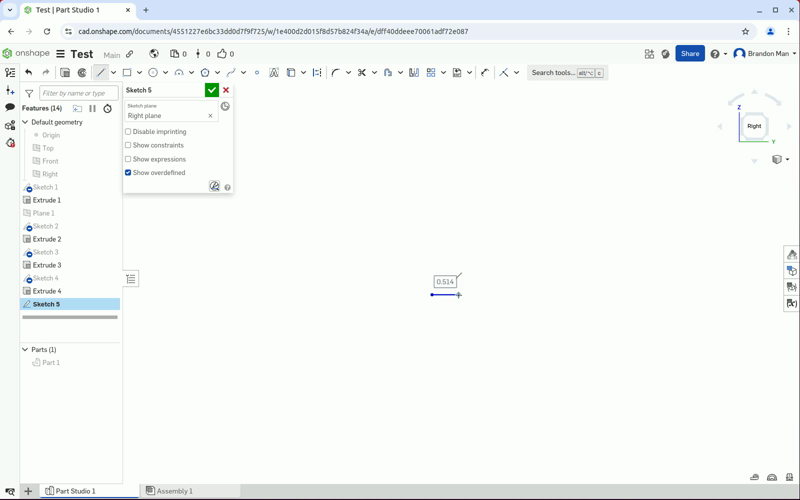
scroll(-6)
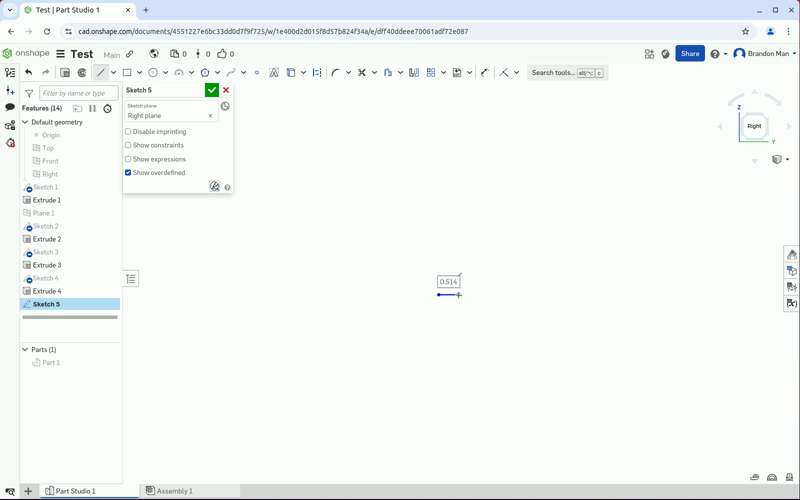
scroll(-6)
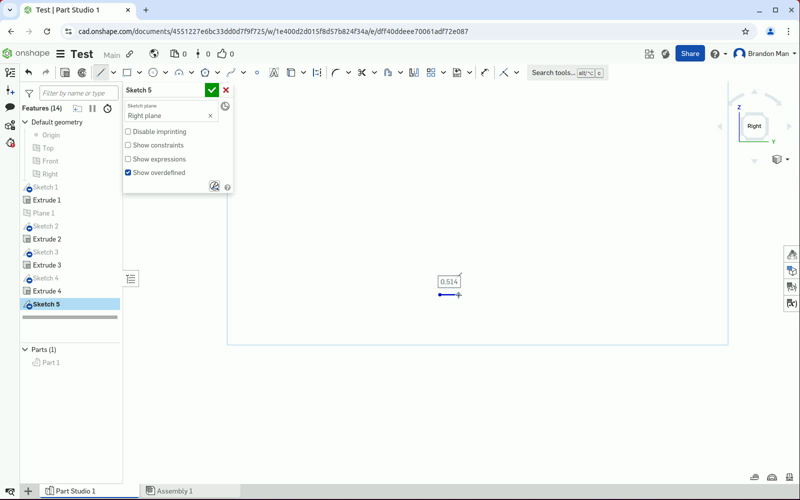
scroll(-6)
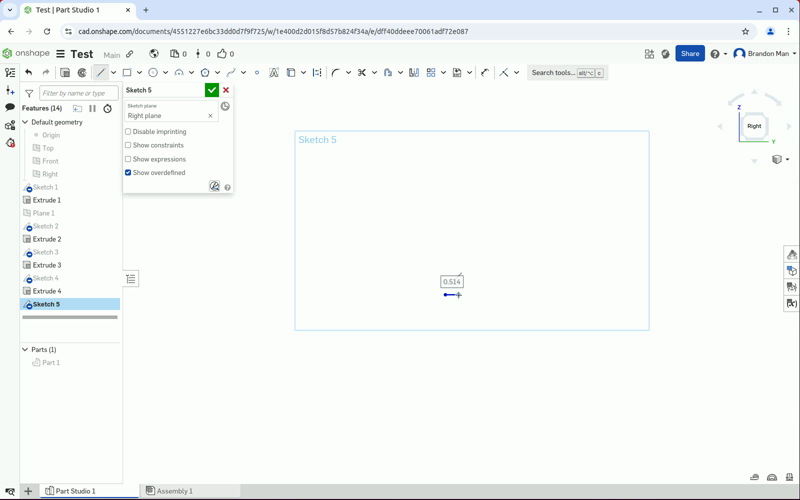
scroll(-6)
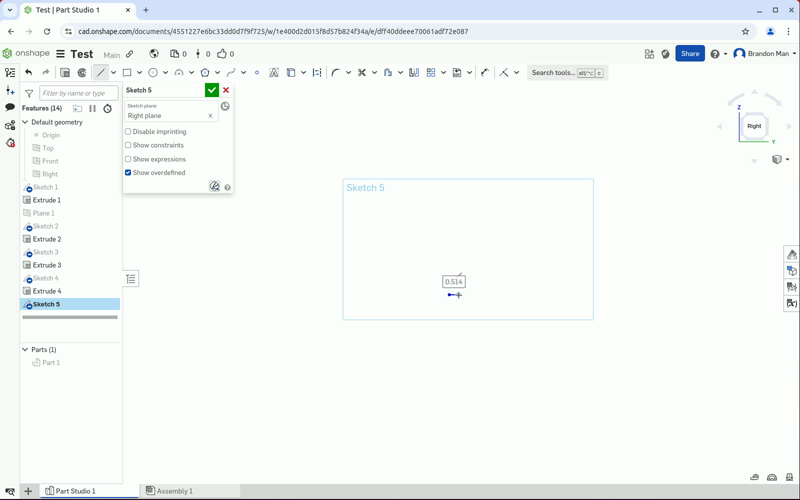
scroll(-6)
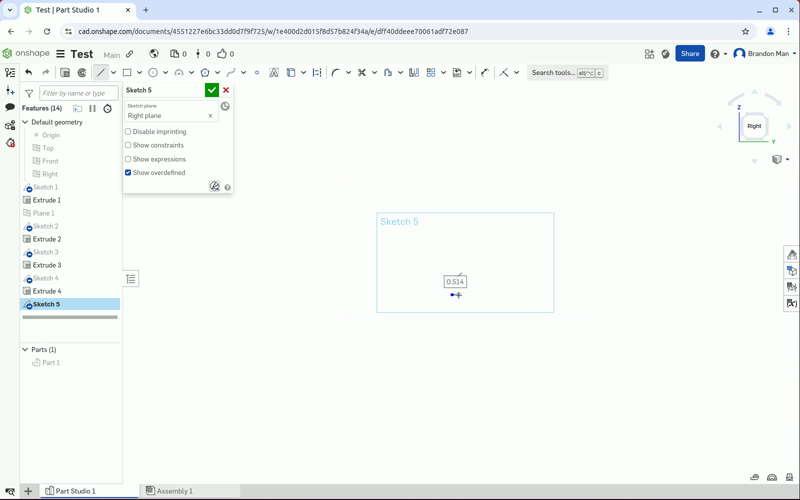
scroll(-6)
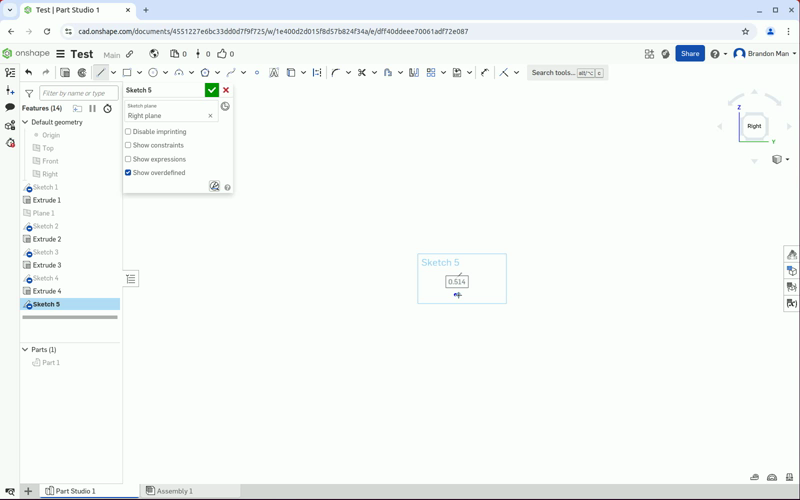
key_up(shift)
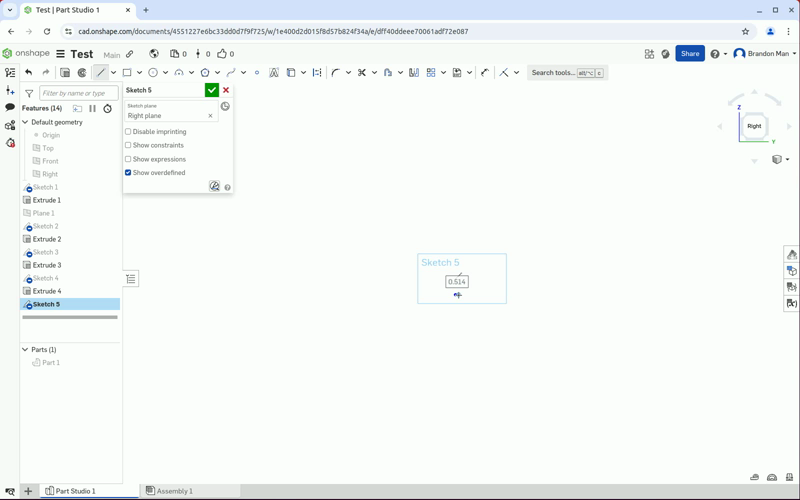
key_down(shift)
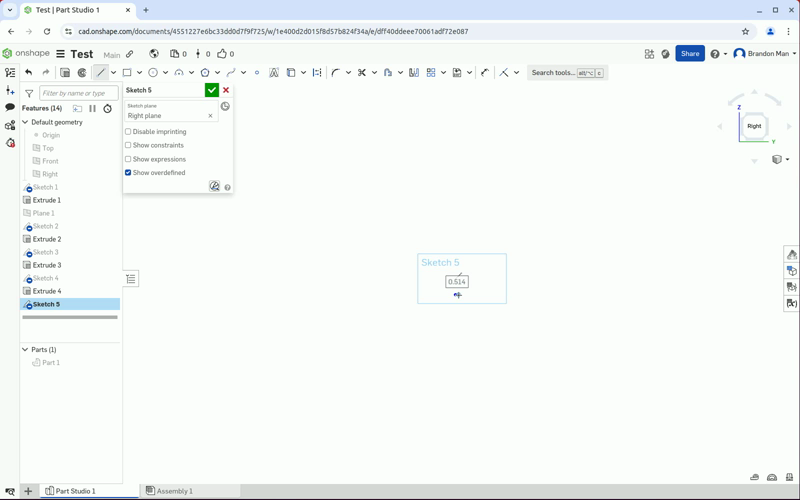
mouse_move(489, 294)
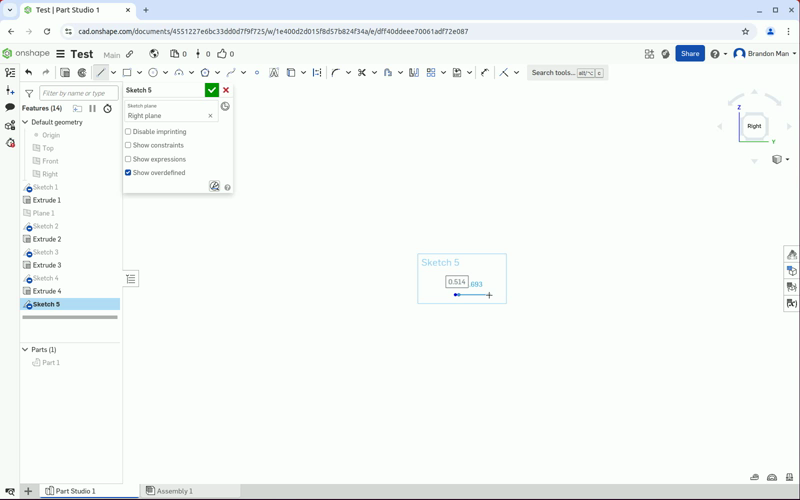
mouse_move(458, 286)
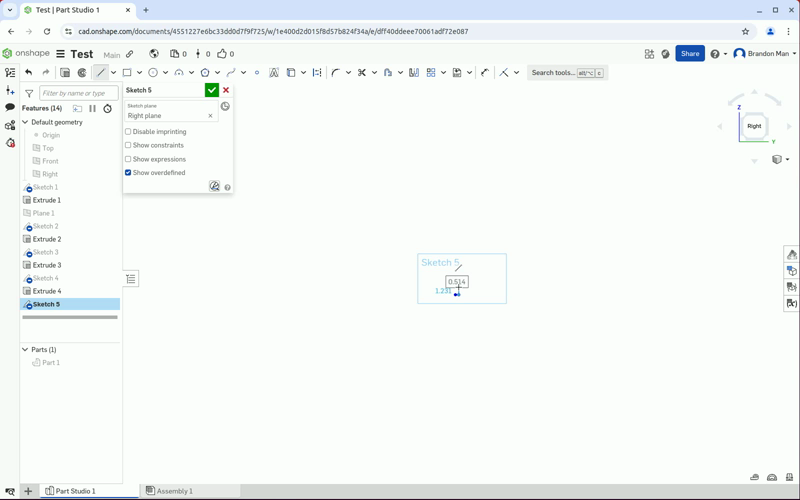
click(458, 286)
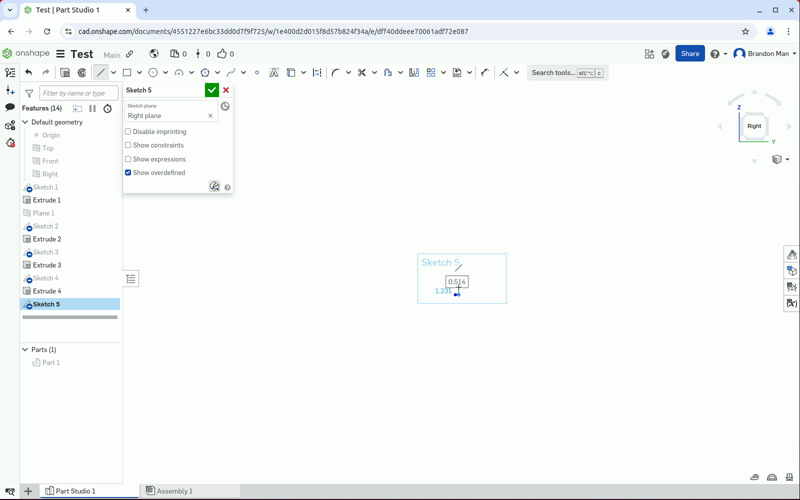
key_up(shift)
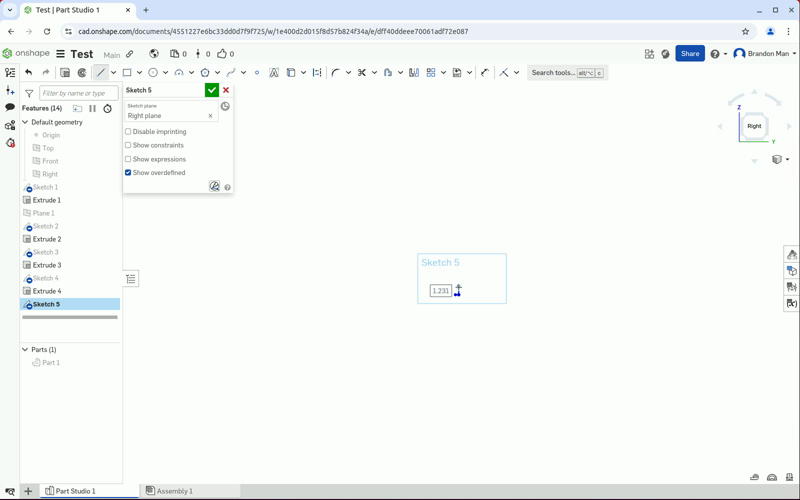
key_down(shift)
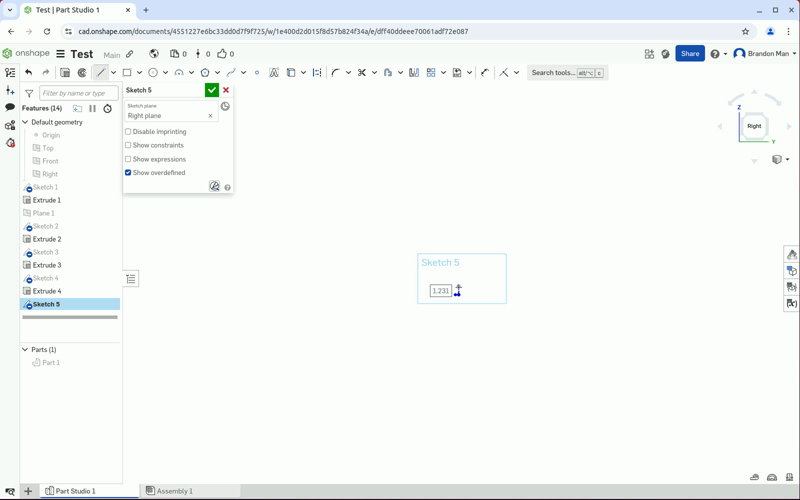
mouse_move(489, 286)
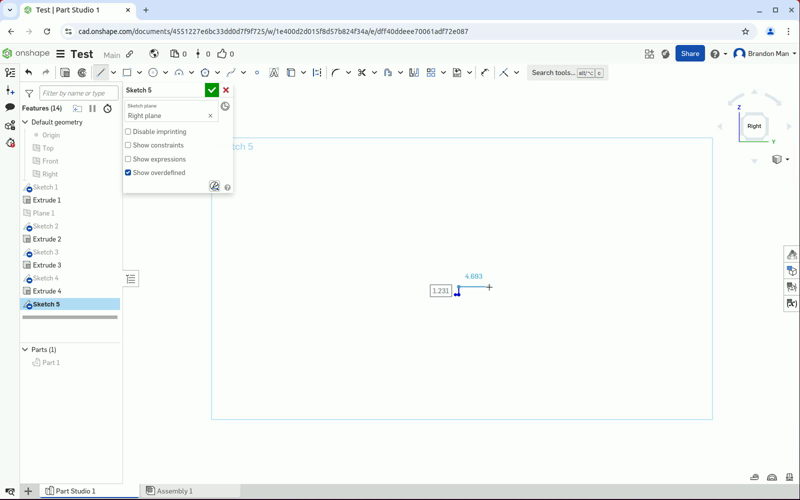
mouse_move(456, 286)
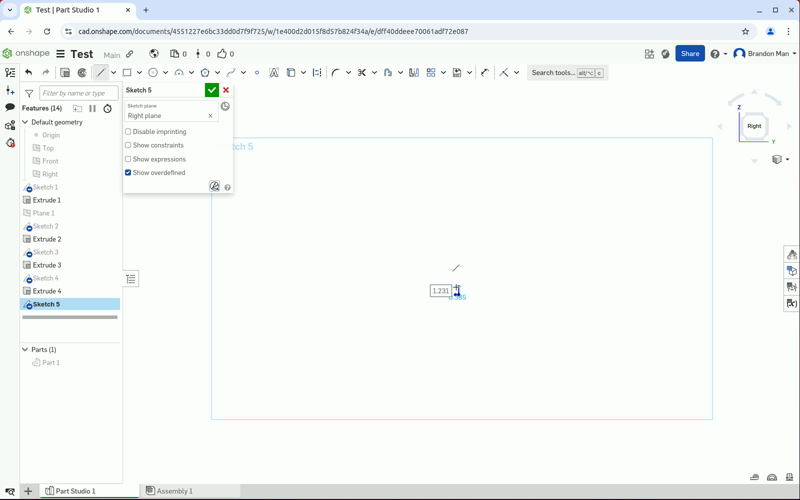
scroll(6)
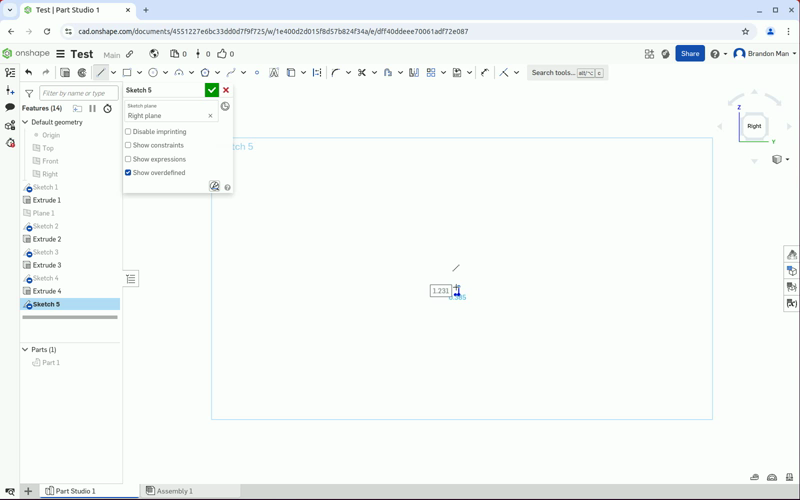
scroll(6)
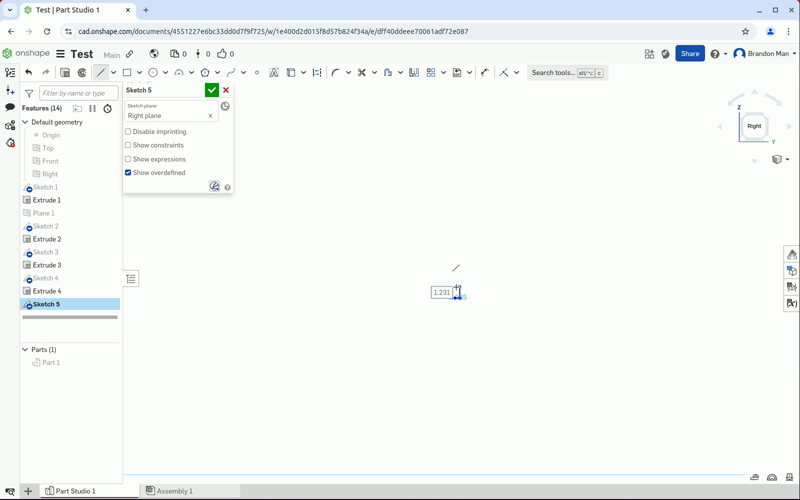
scroll(6)
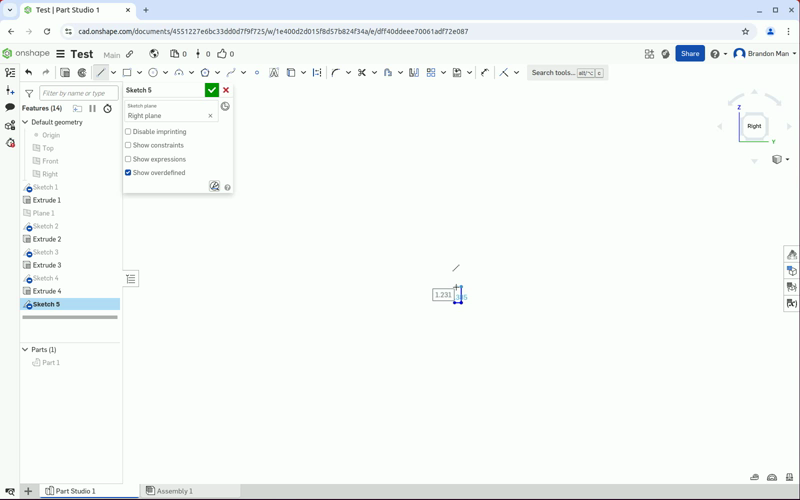
scroll(6)
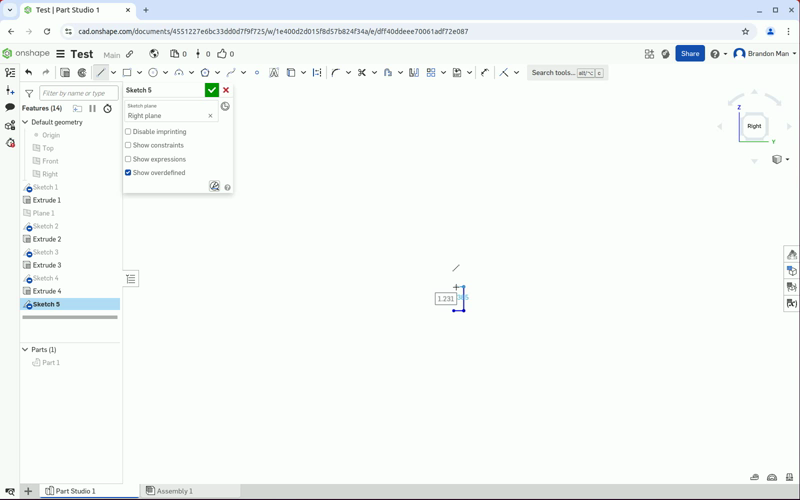
scroll(6)
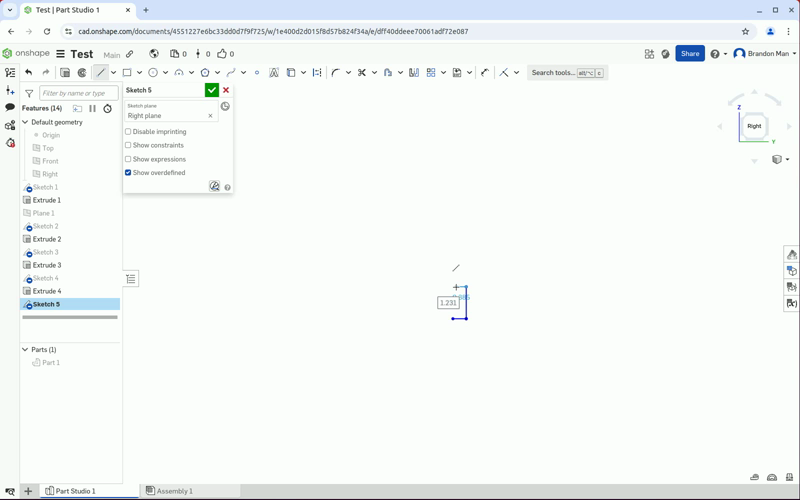
scroll(6)
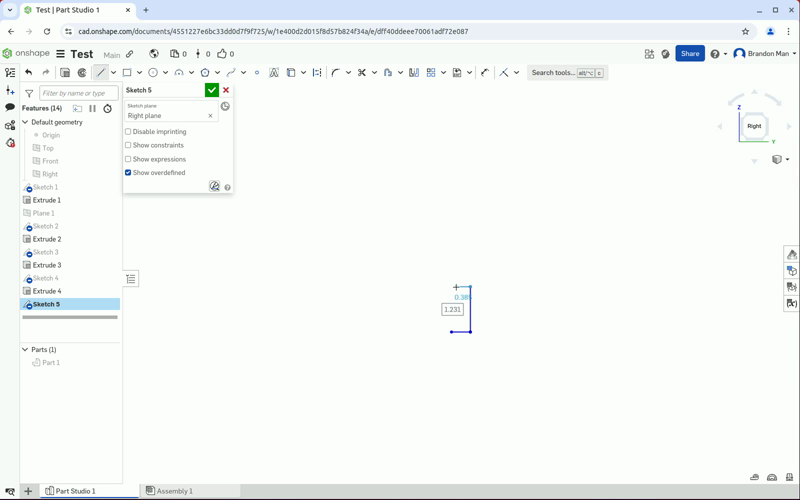
scroll(6)
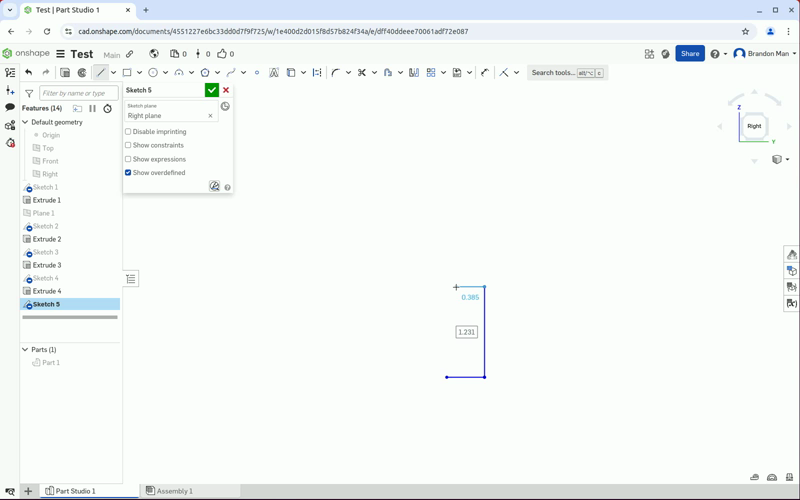
click(456, 286)
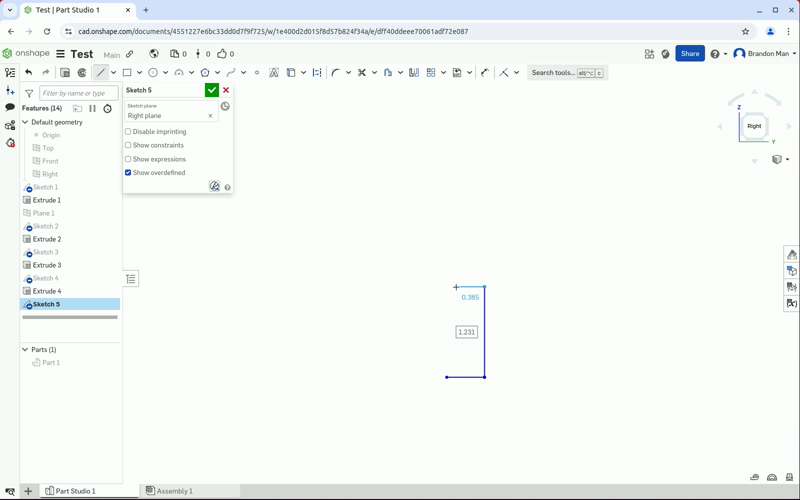
scroll(-6)
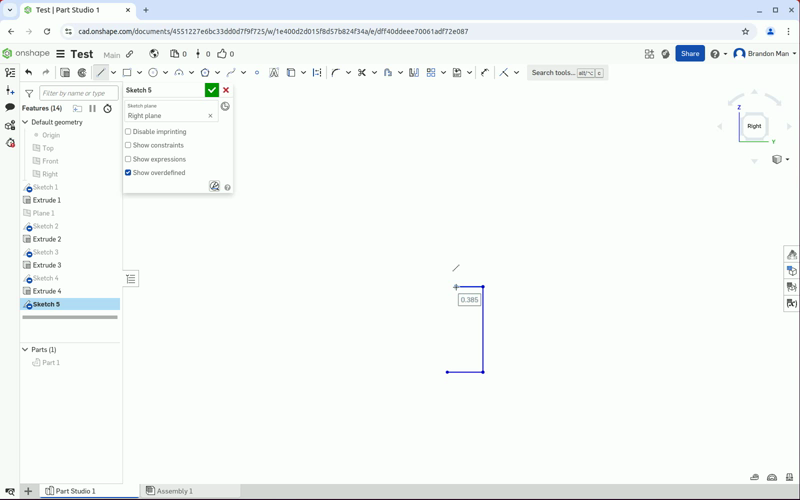
scroll(-6)
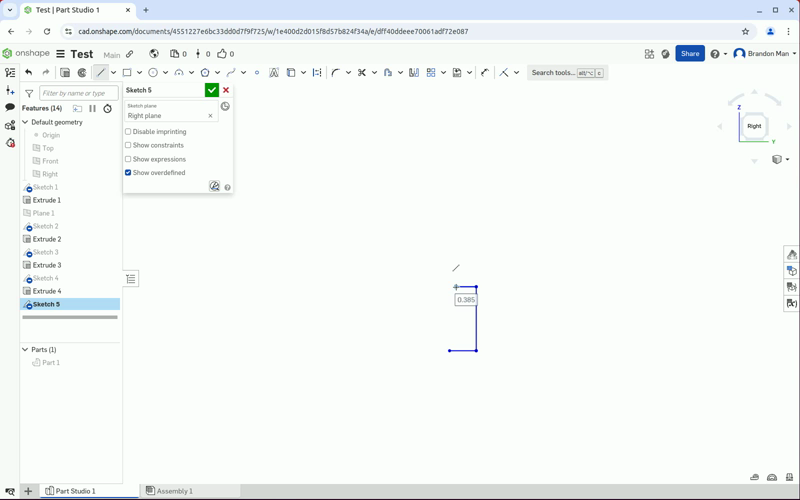
scroll(-6)
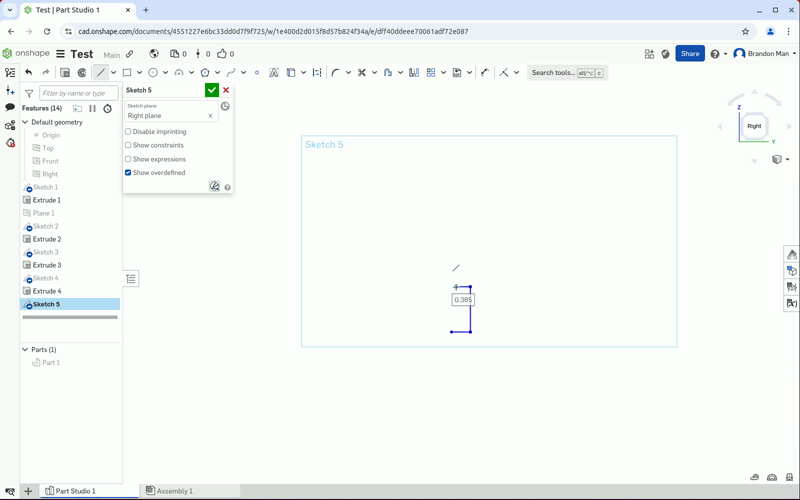
scroll(-6)
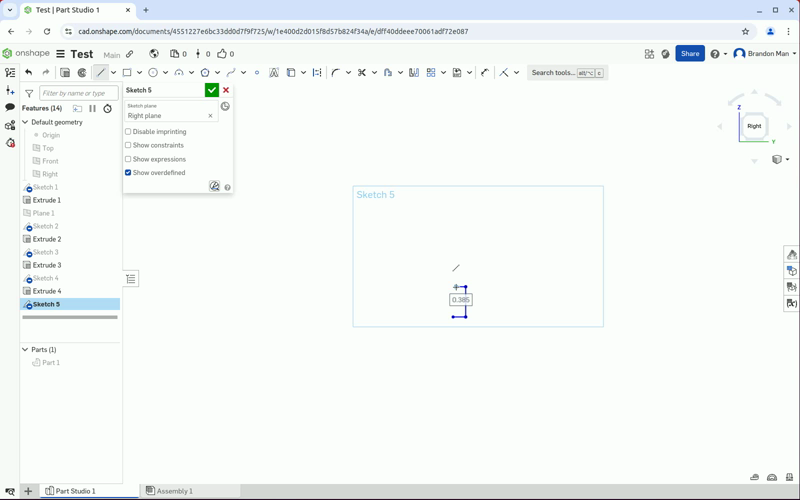
scroll(-6)
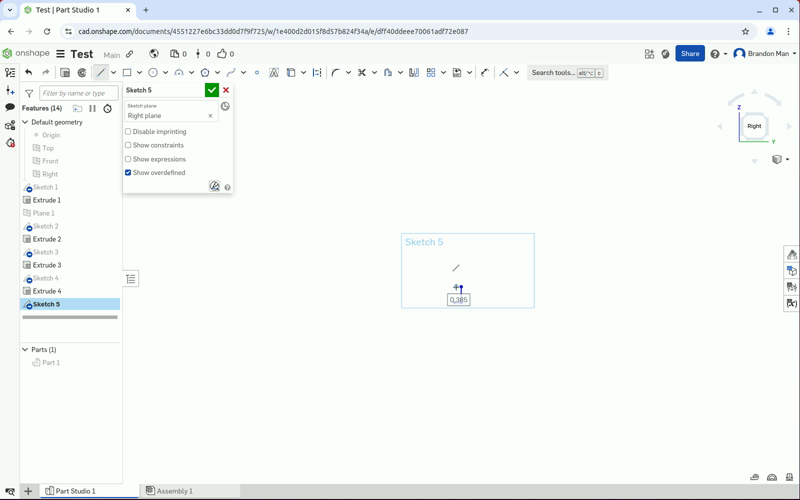
scroll(-6)
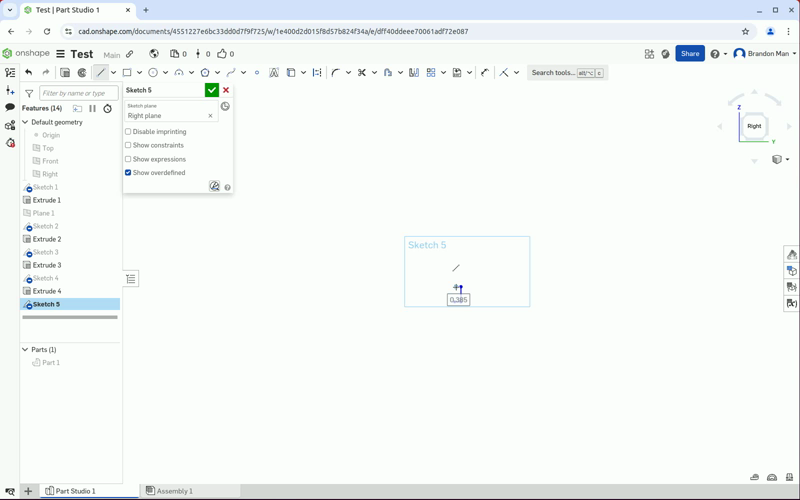
scroll(-6)
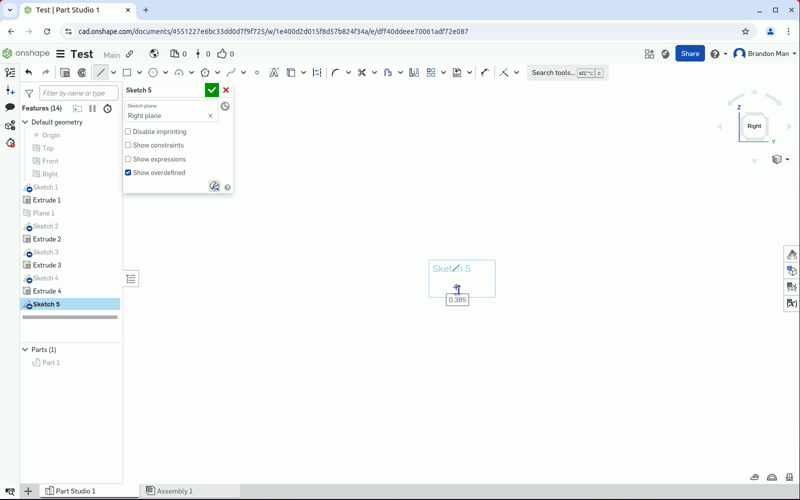
key_up(shift)
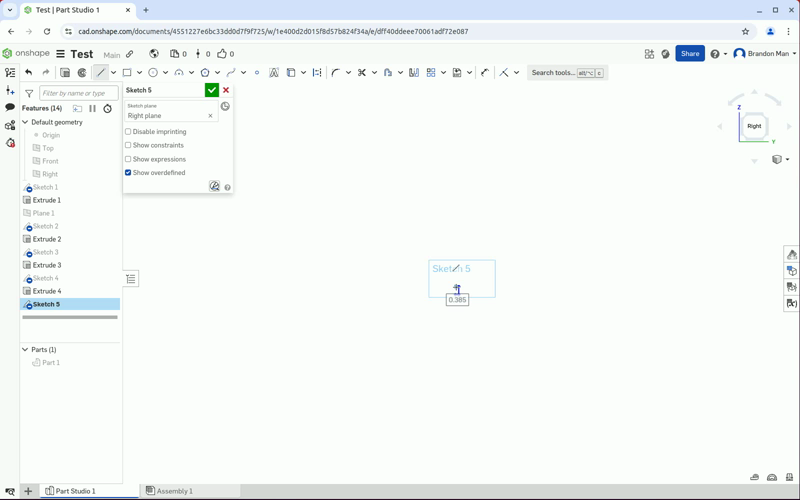
mouse_move(486, 286)
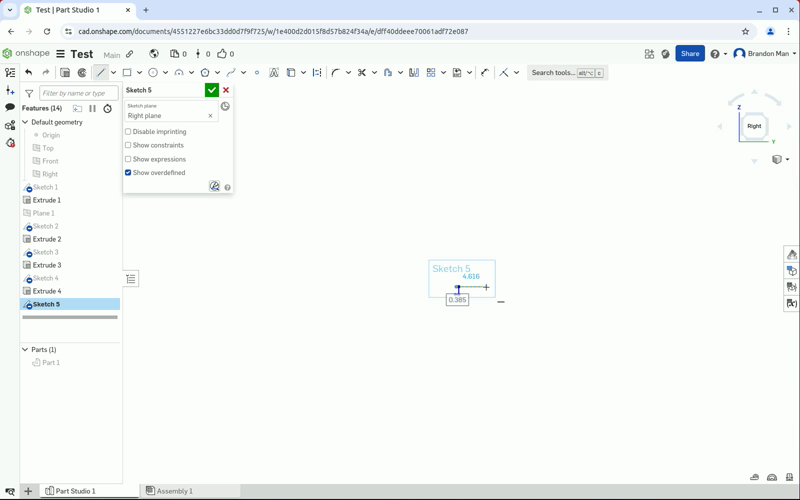
key_down(shift)
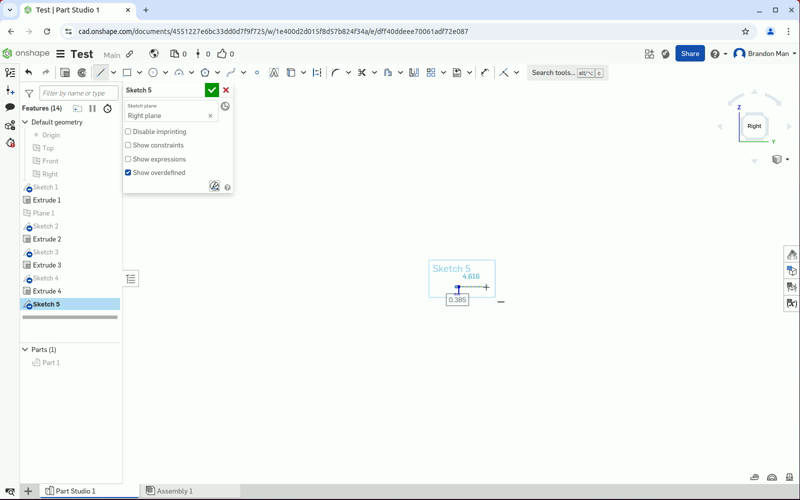
mouse_move(456, 294)
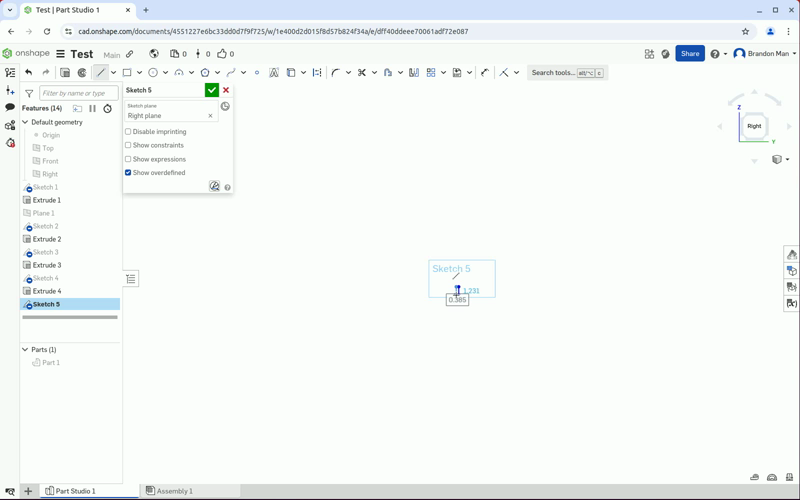
scroll(6)
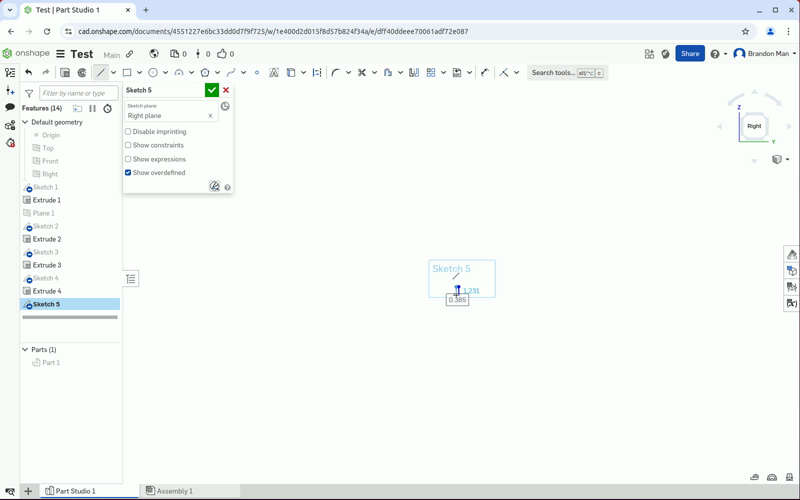
scroll(6)
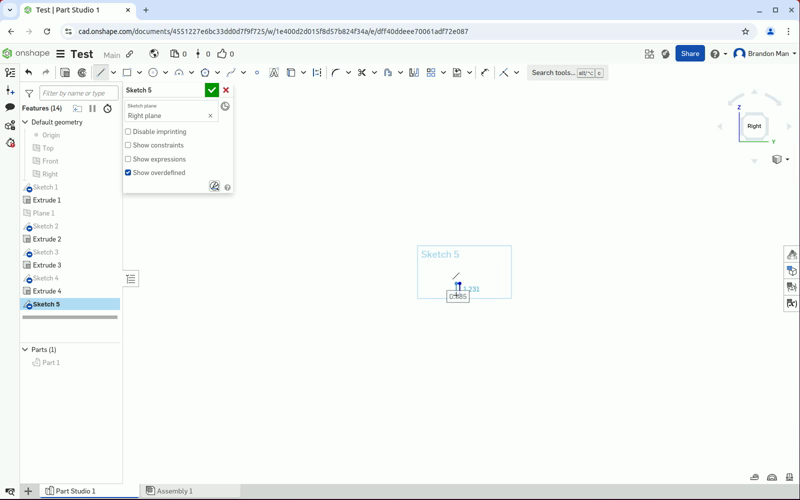
scroll(6)
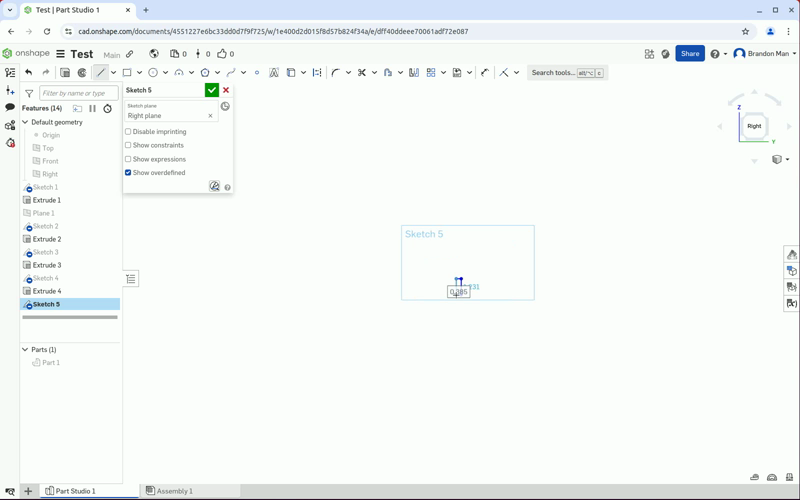
scroll(6)
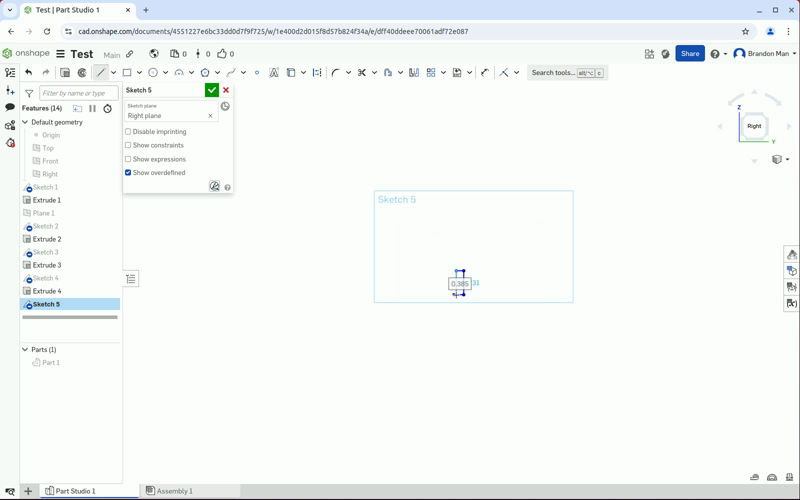
scroll(6)
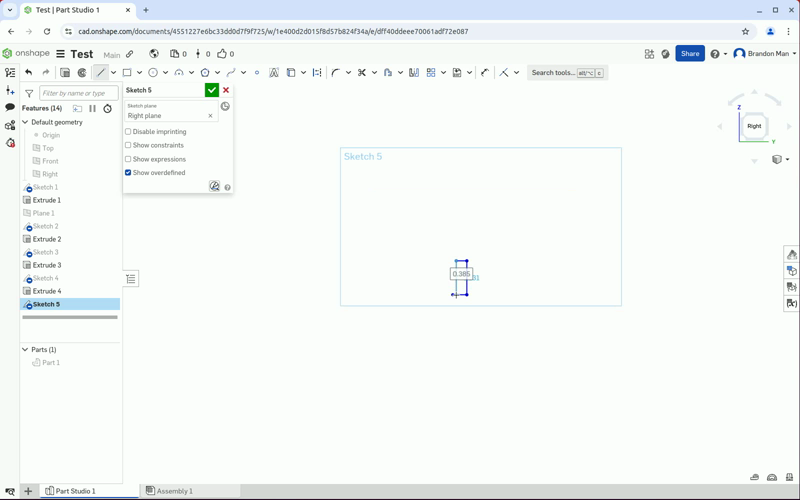
scroll(6)
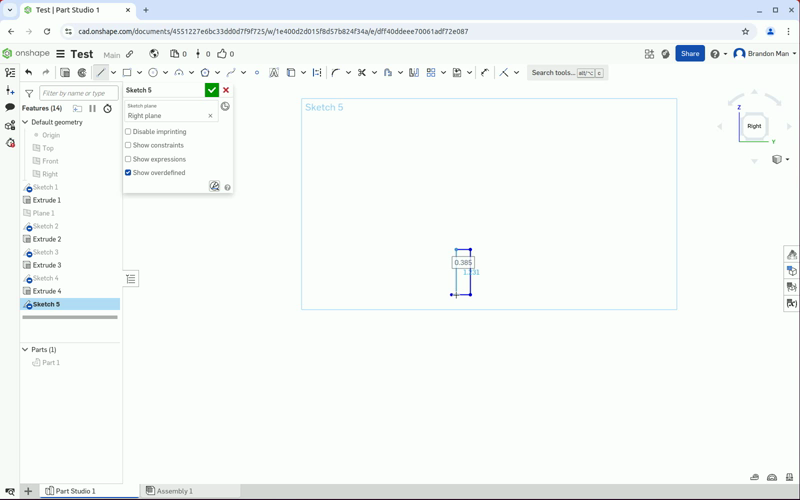
scroll(6)
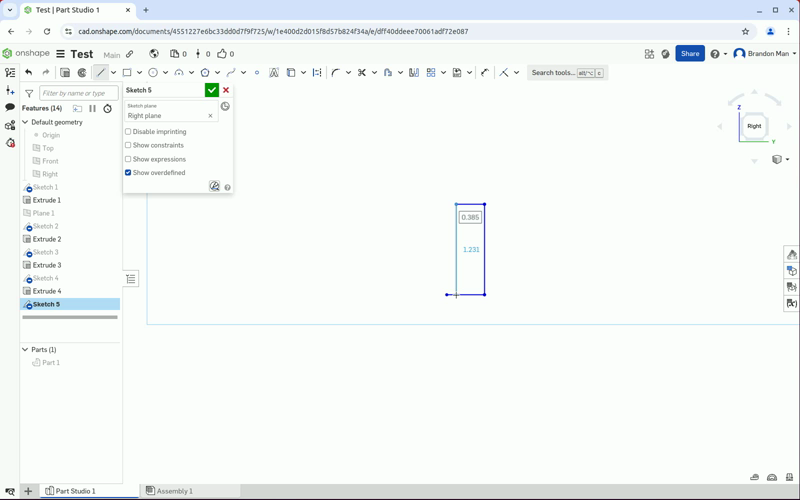
key_up(shift)
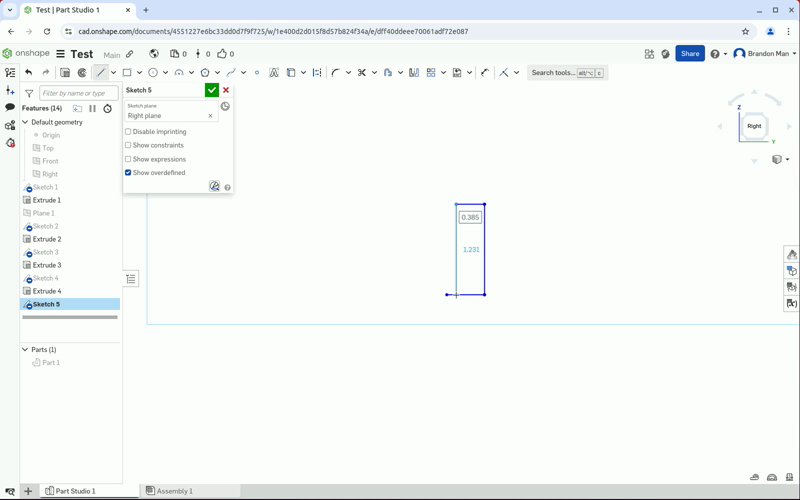
click(456, 294)
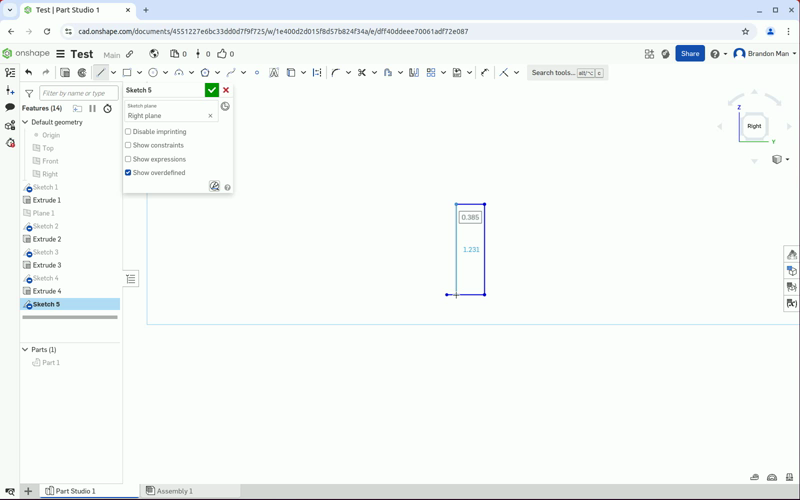
scroll(-6)
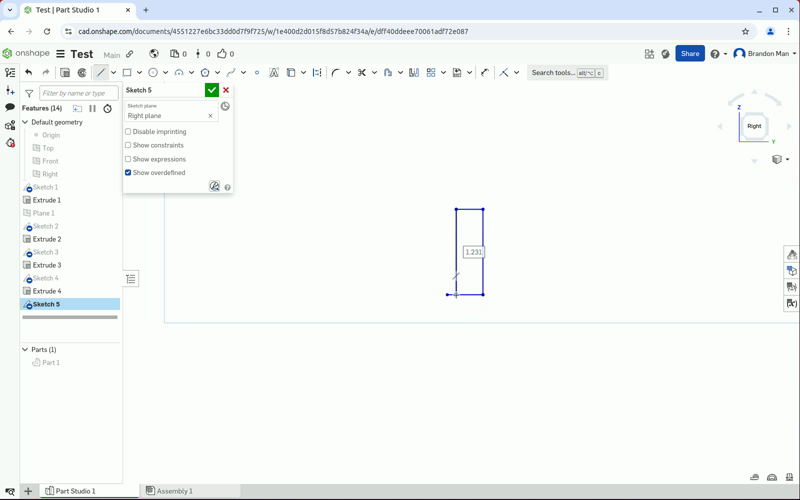
scroll(-6)
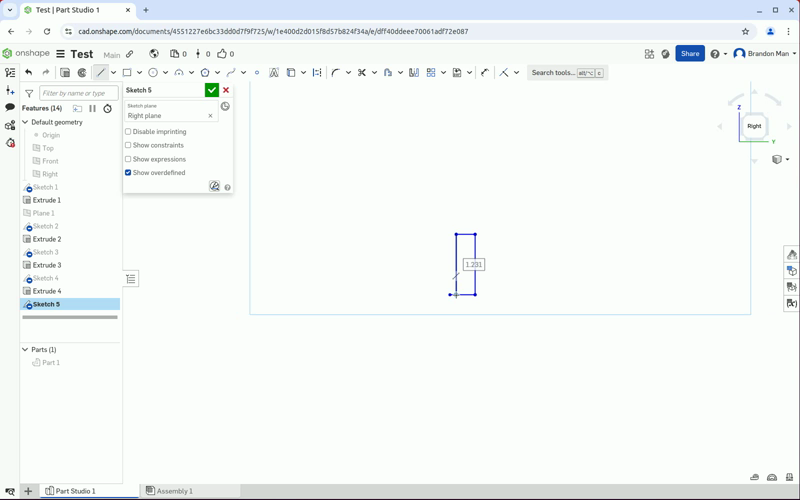
scroll(-6)
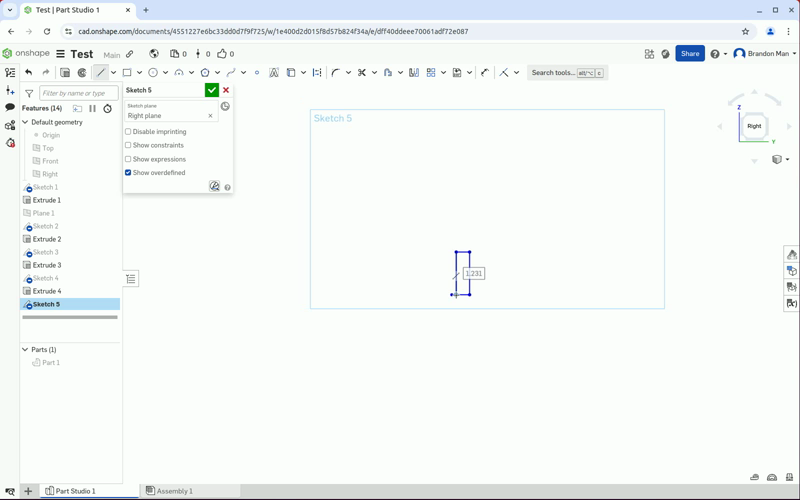
scroll(-6)
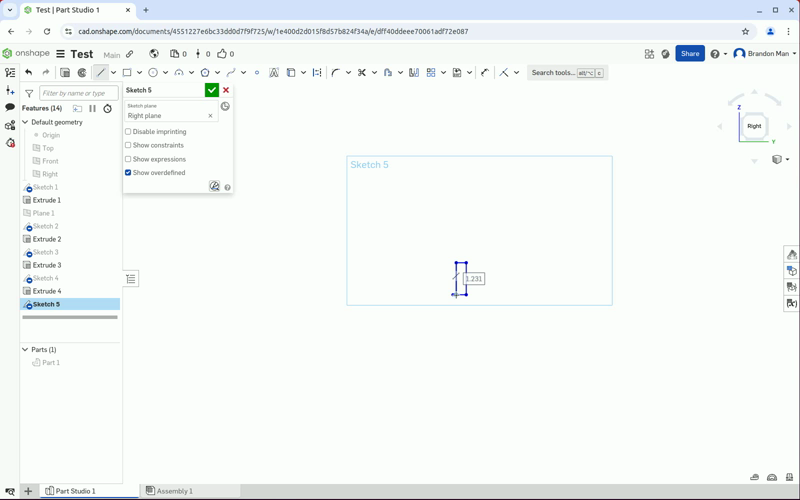
scroll(-6)
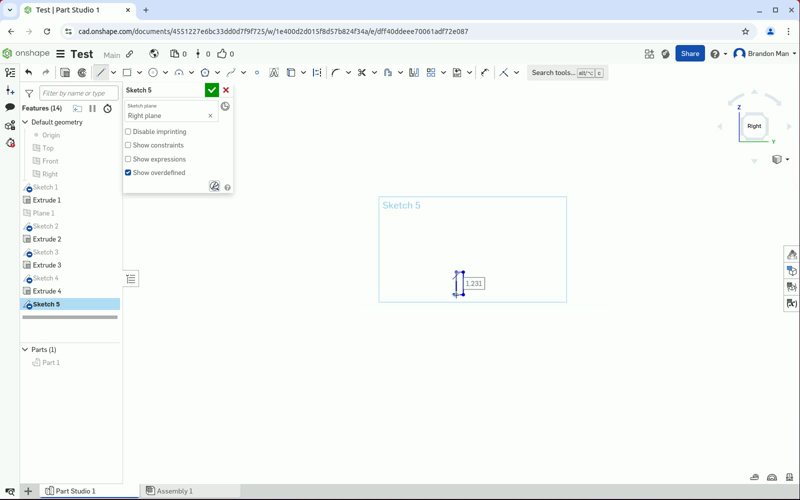
scroll(-6)
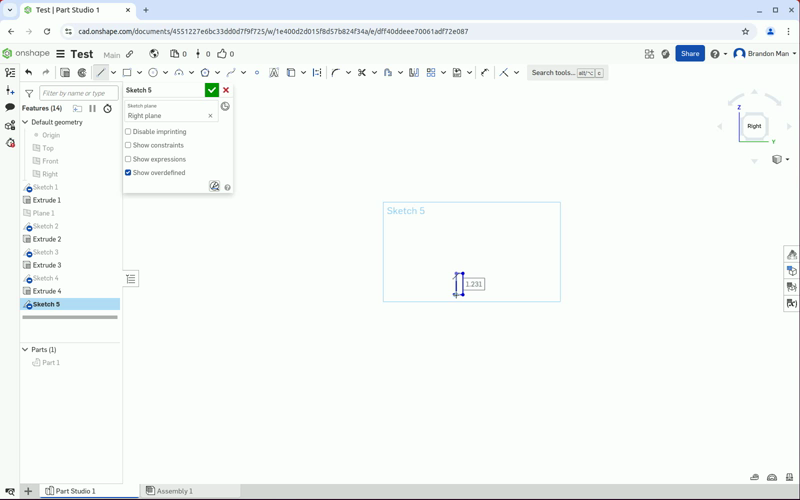
scroll(-6)
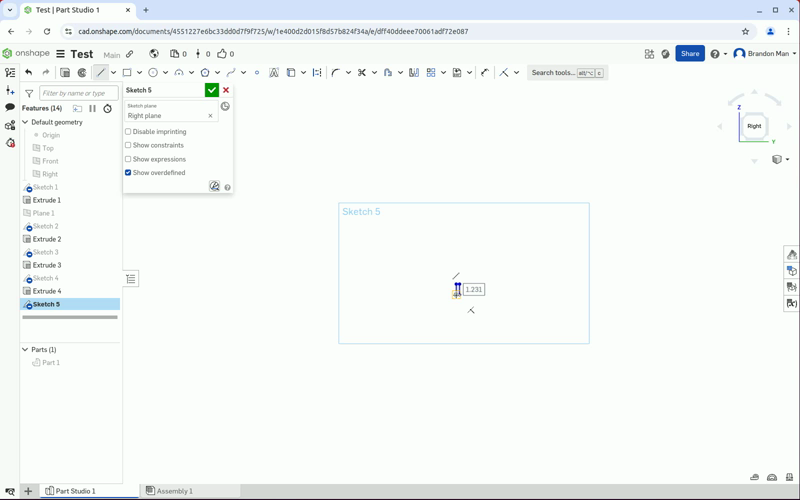
key(esc)
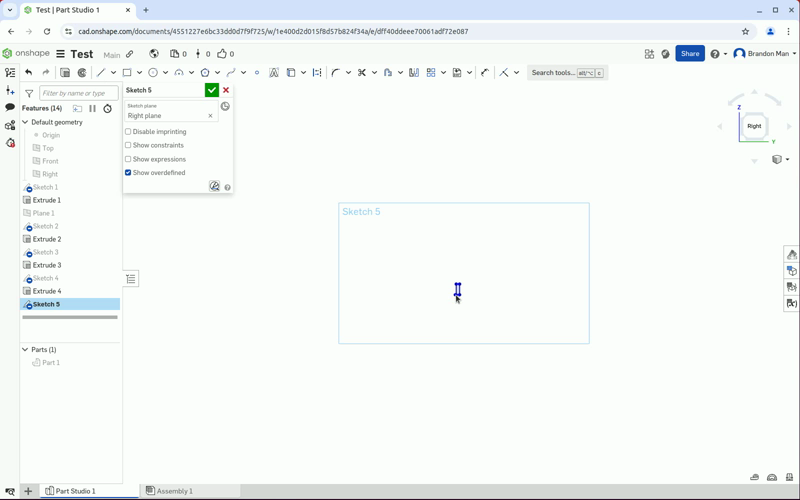
mouse_move(457, 289)
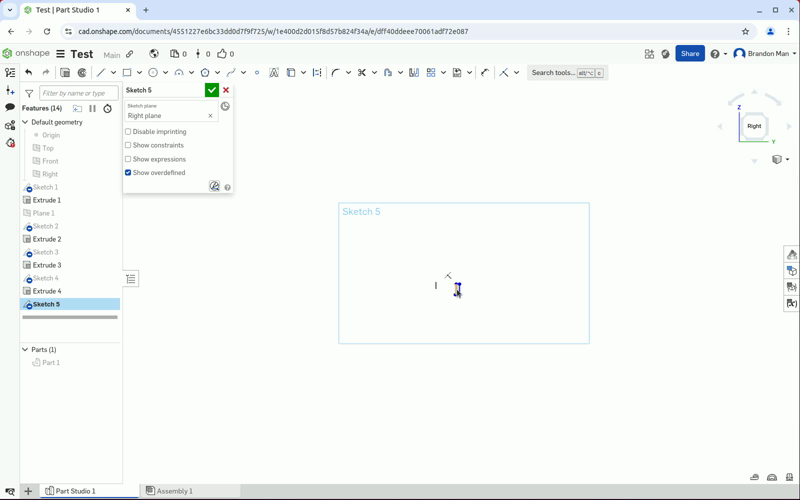
scroll(6)
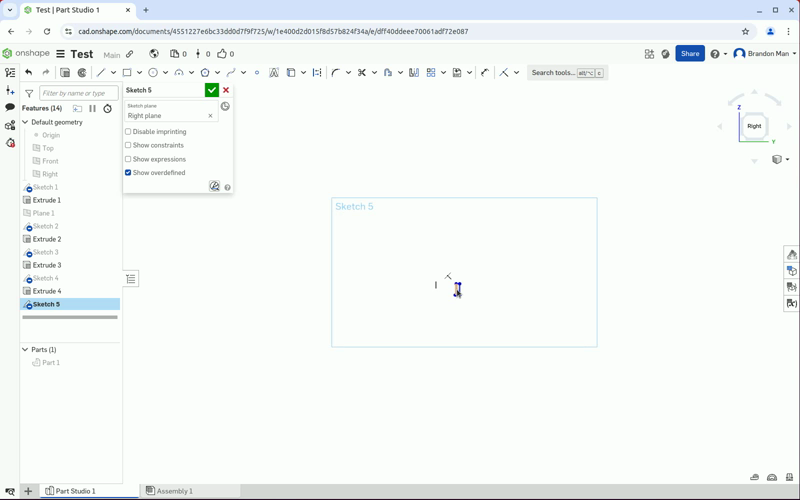
scroll(6)
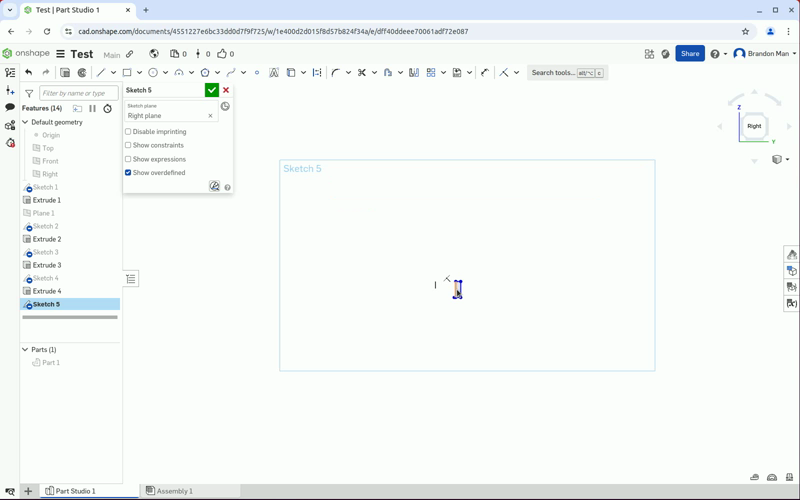
scroll(6)
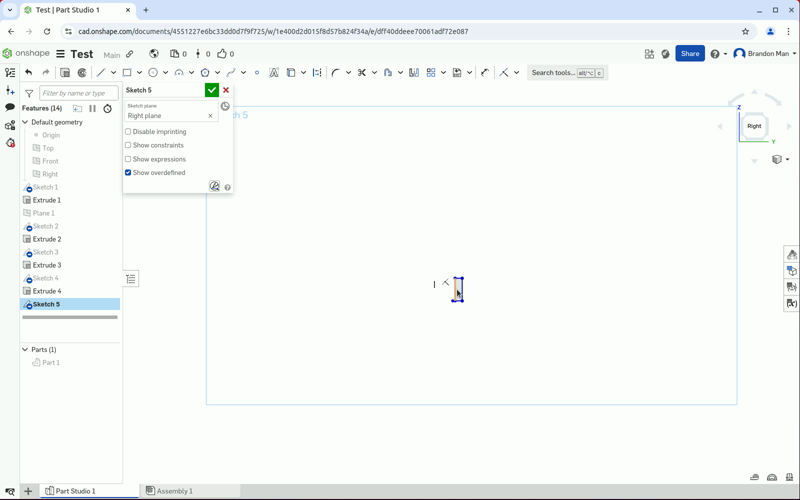
scroll(6)
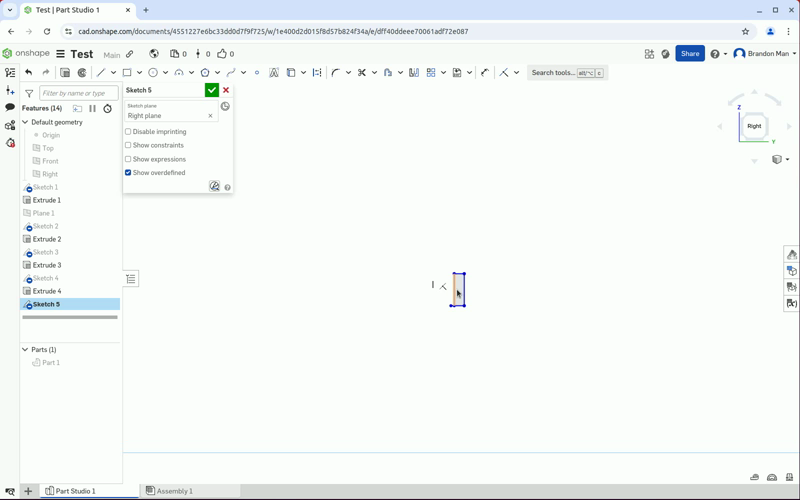
scroll(6)
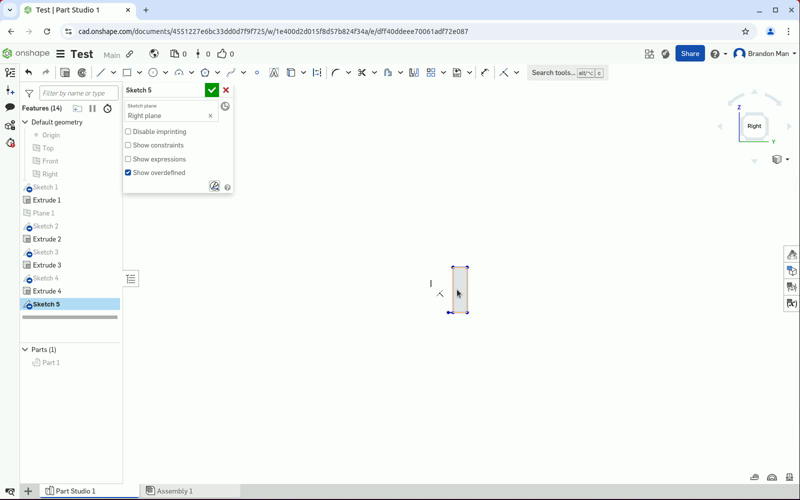
scroll(6)
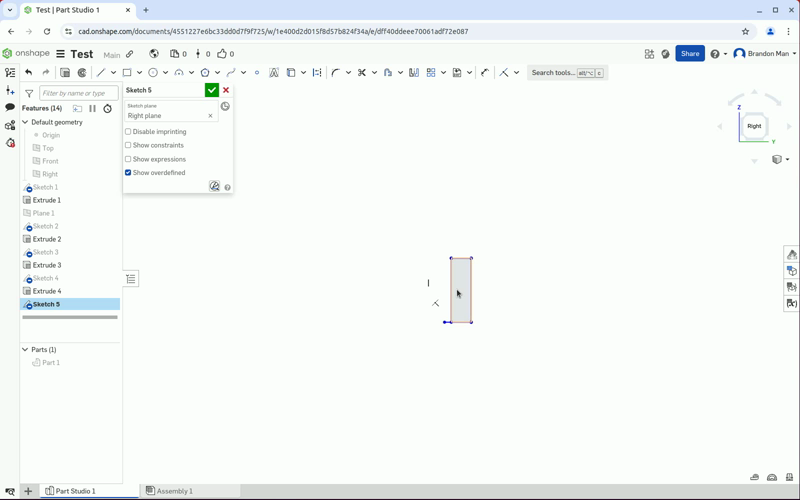
scroll(6)
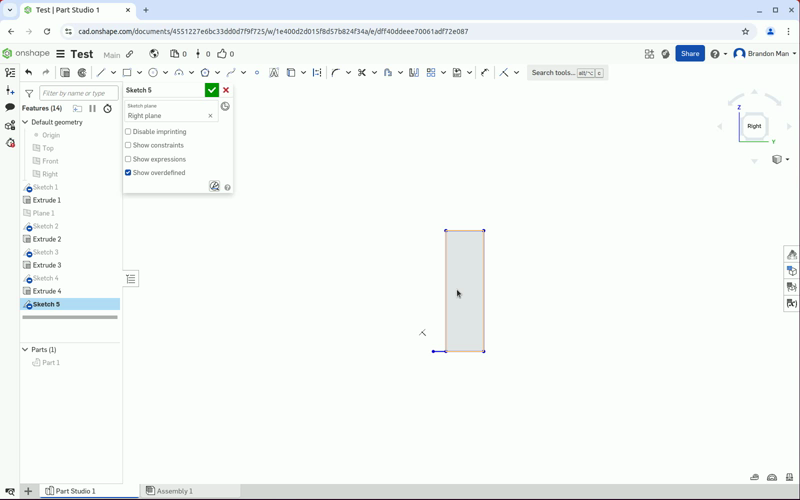
click(457, 289)
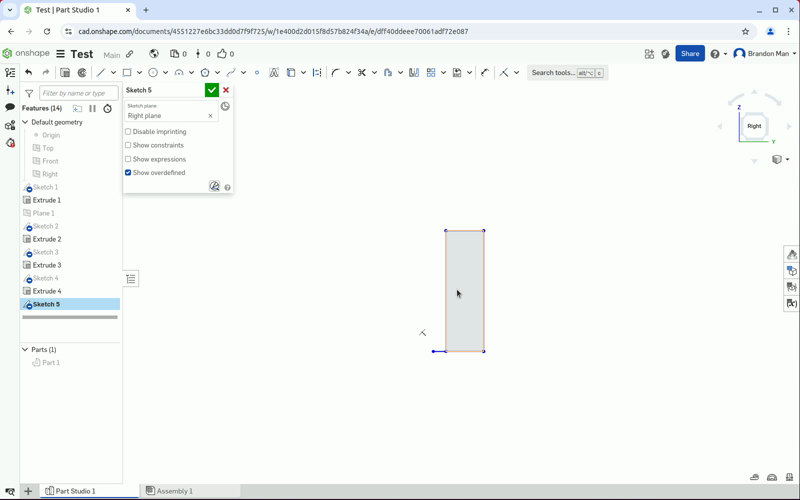
scroll(-6)
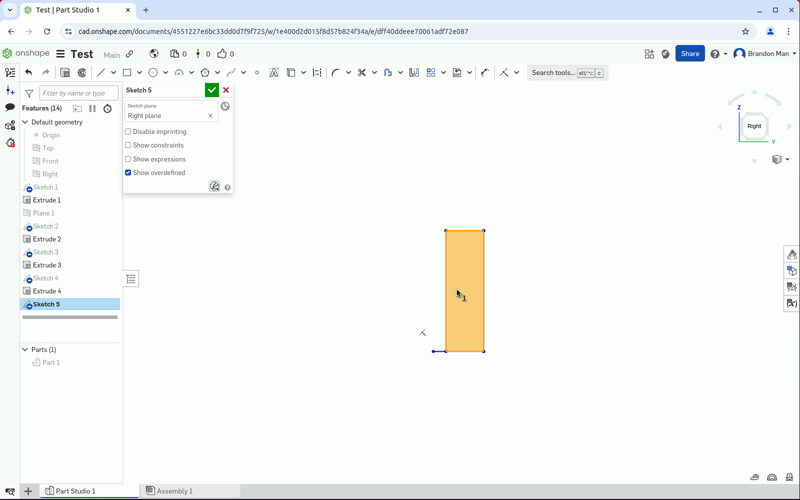
scroll(-6)
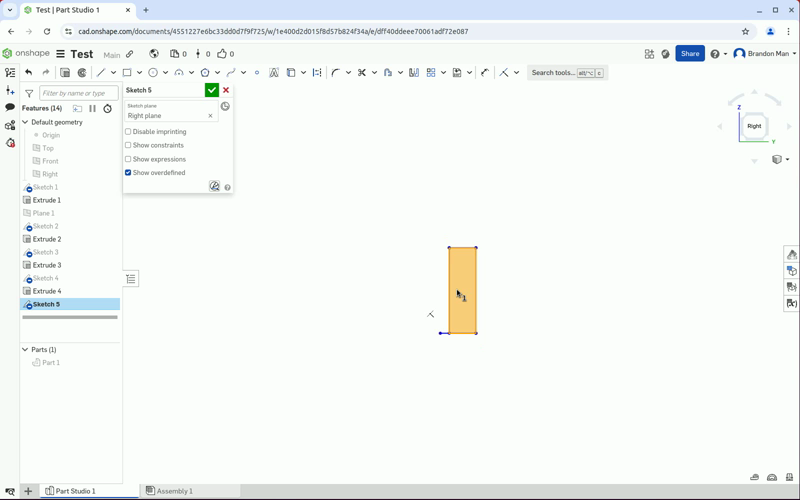
scroll(-6)
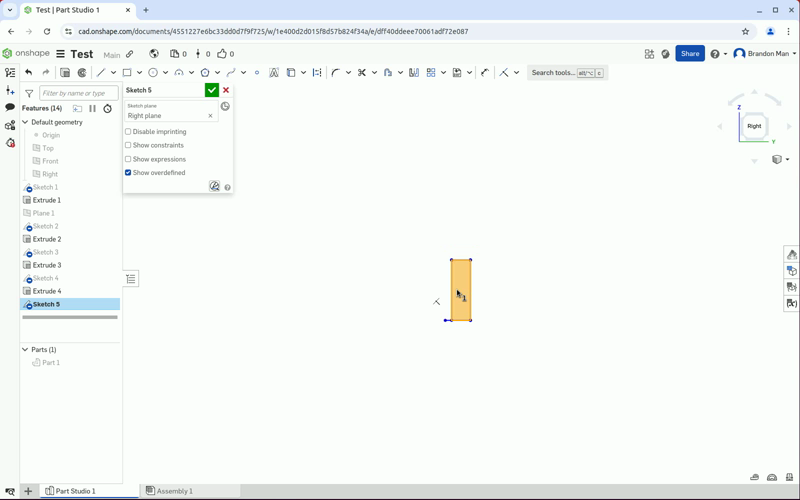
scroll(-6)
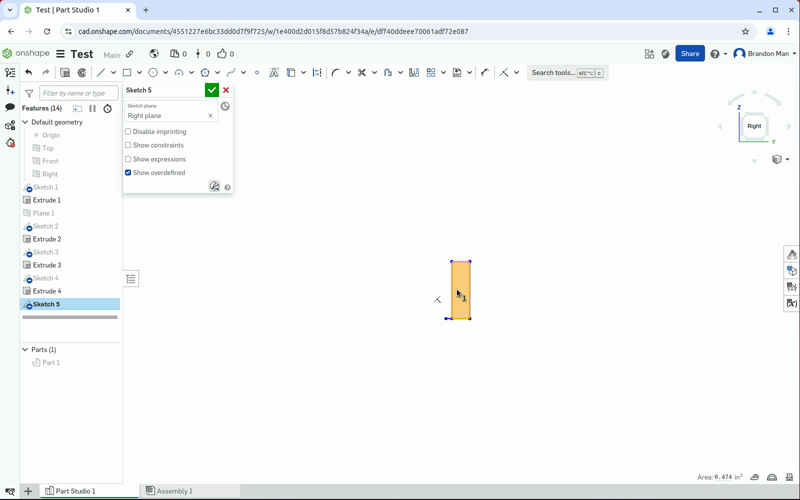
scroll(-6)
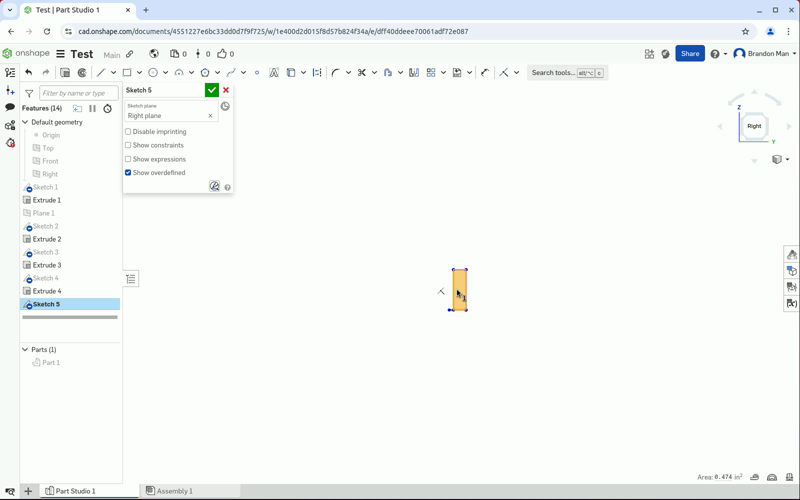
scroll(-6)
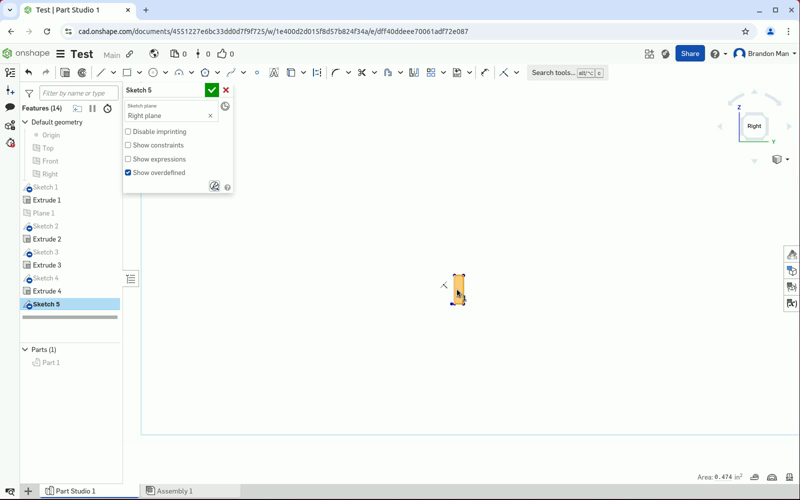
scroll(-6)
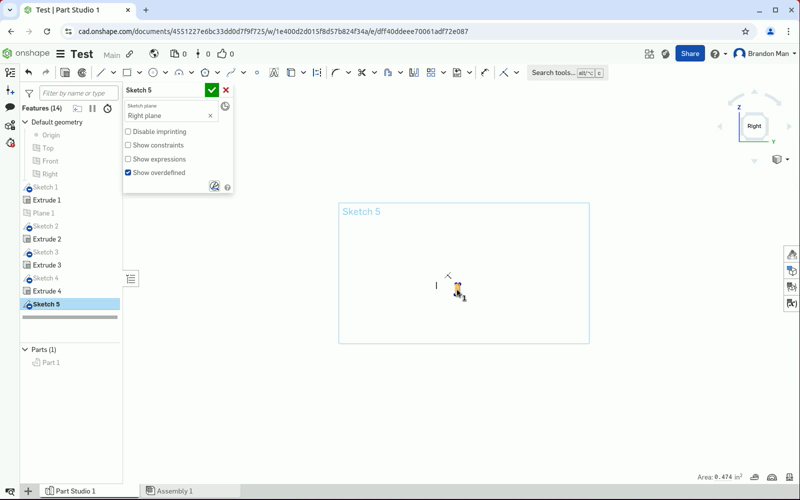
mouse_move(73, 352)
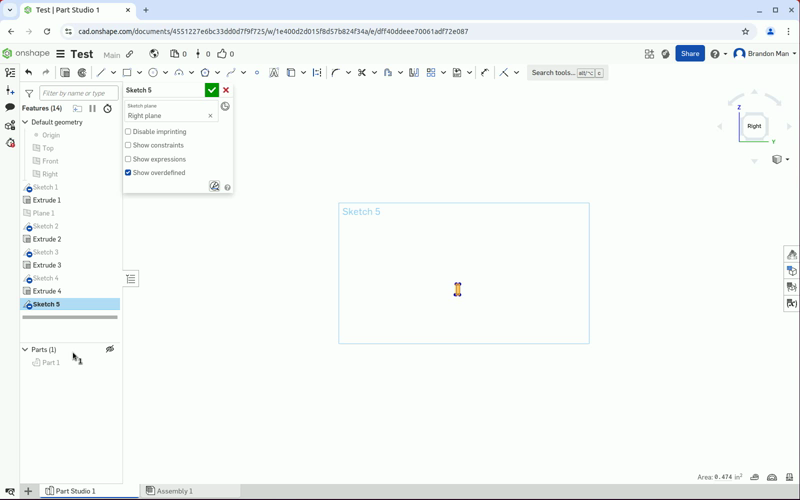
key(shift+y)
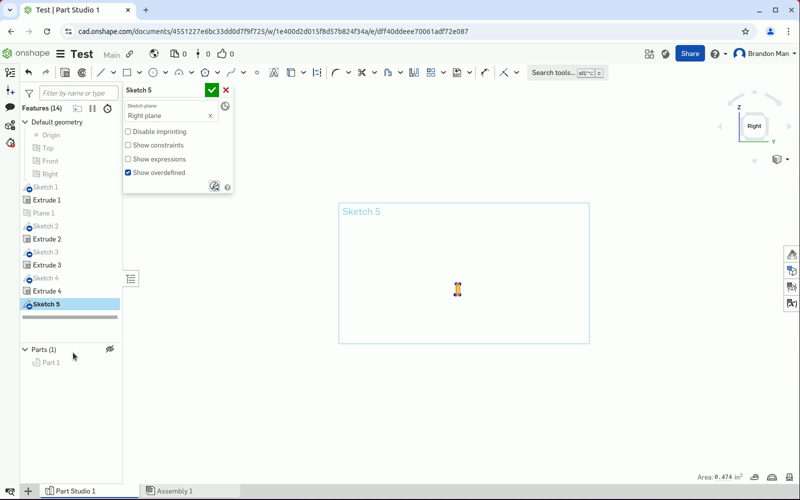
key(shift+e)
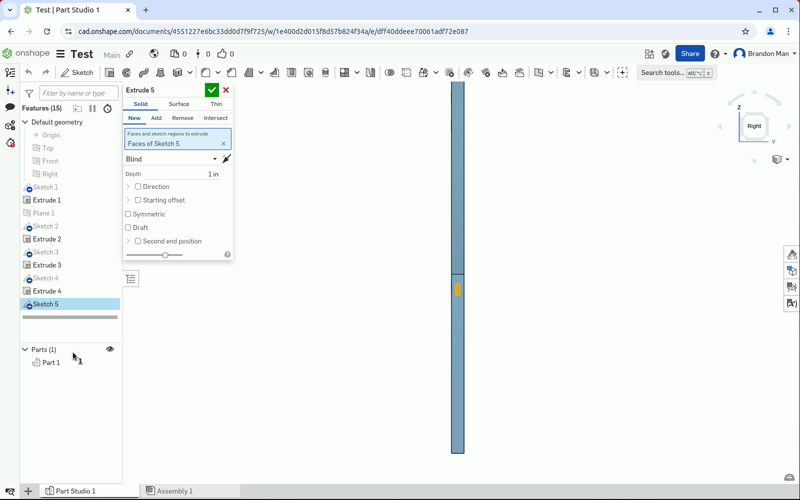
mouse_move(143, 106)
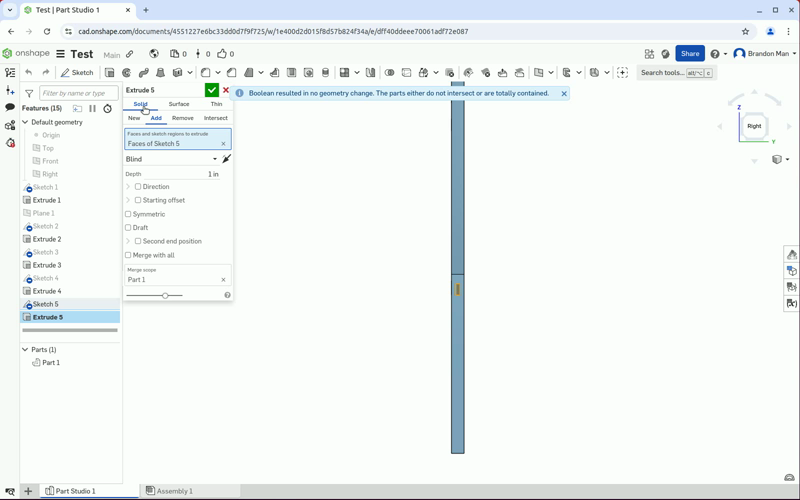
click(143, 106)
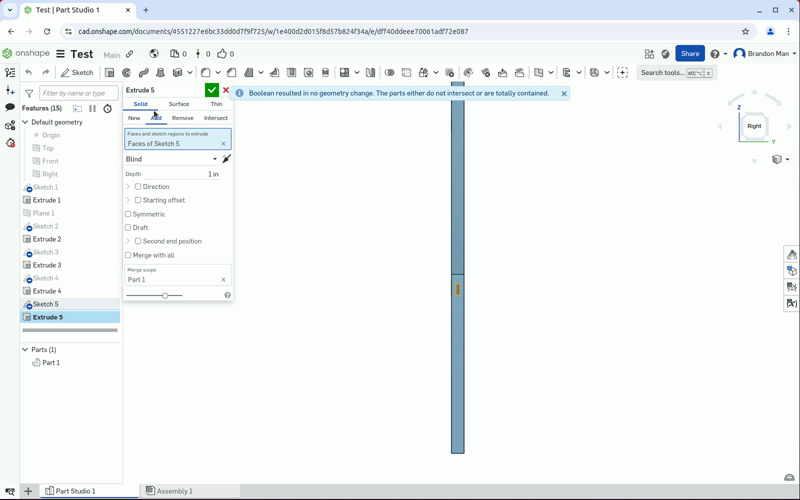
mouse_move(186, 120)
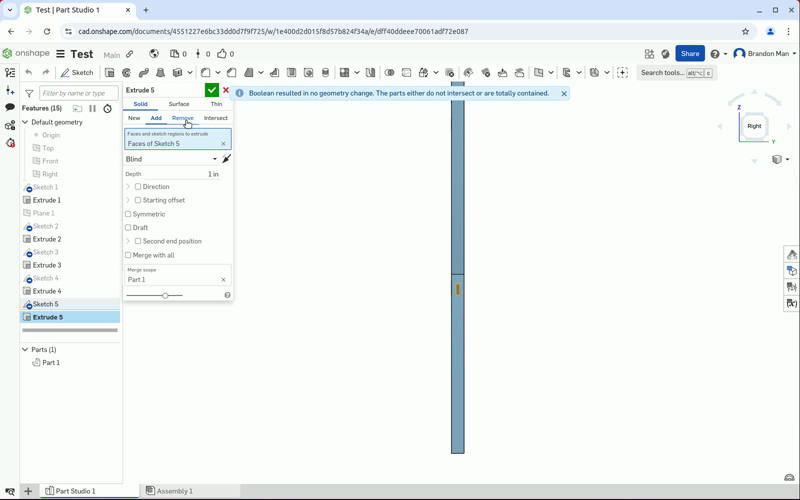
click(186, 120)
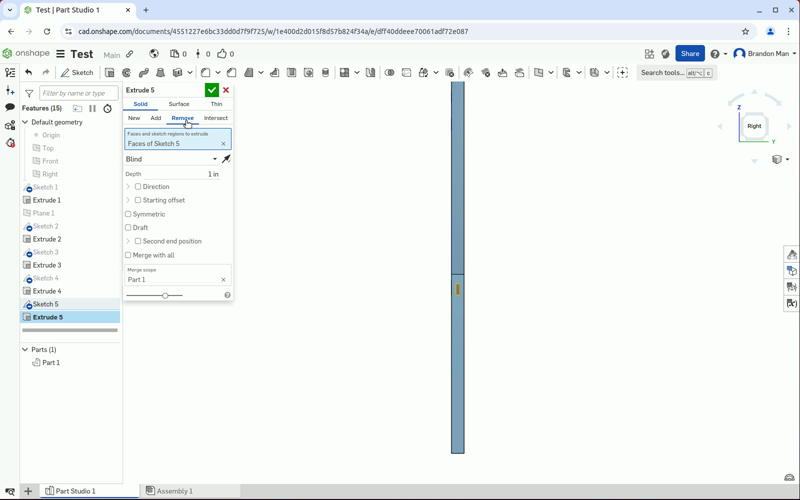
key(tab, 4)
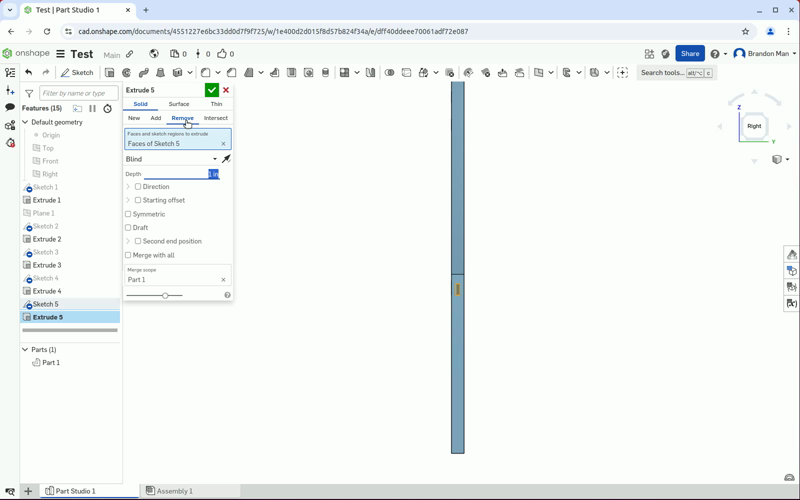
text(0.481)
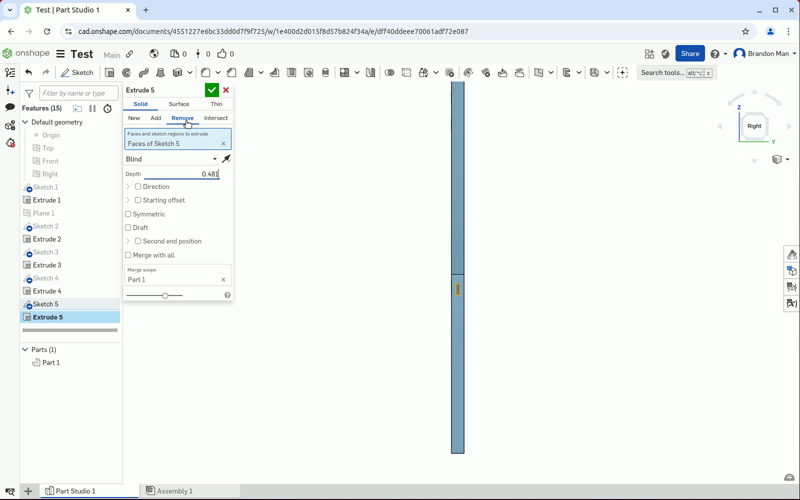
key(tab, 6)
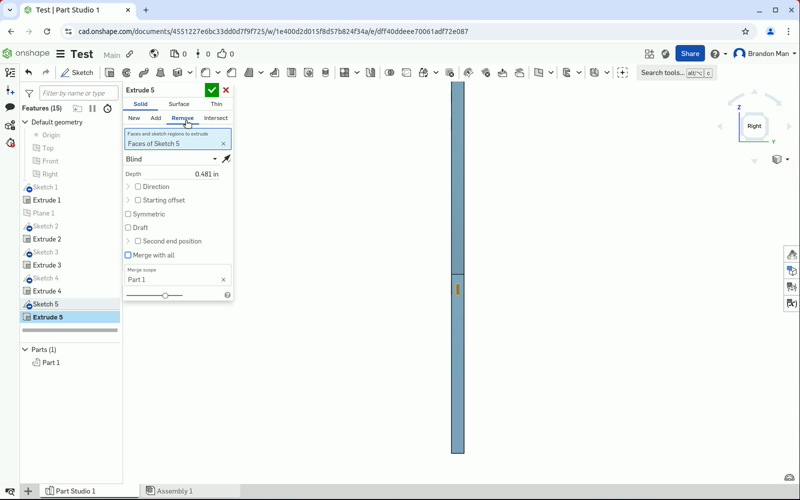
key(space)
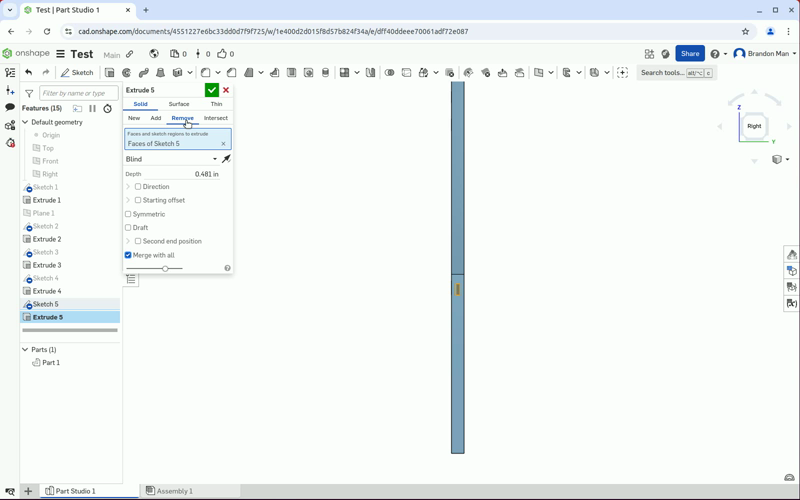
key(enter)
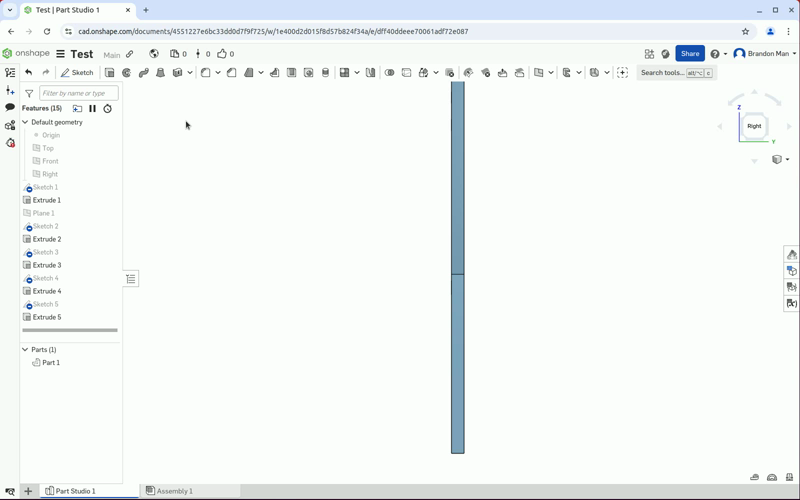
key(shift+h)
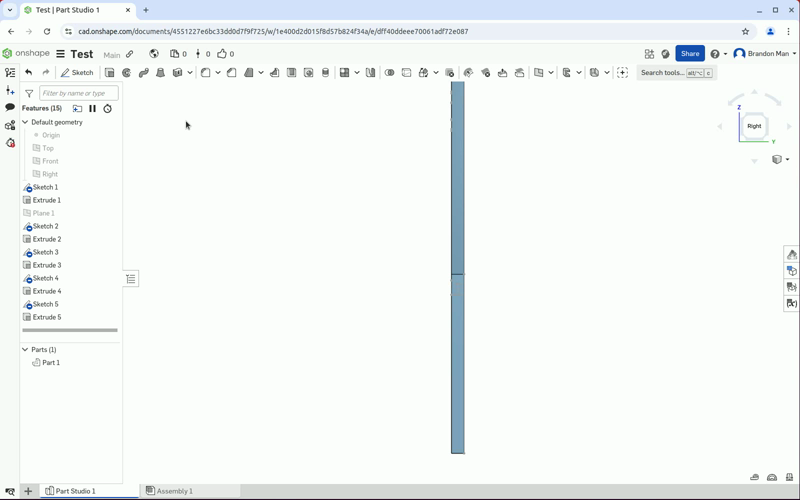
key(shift+h)
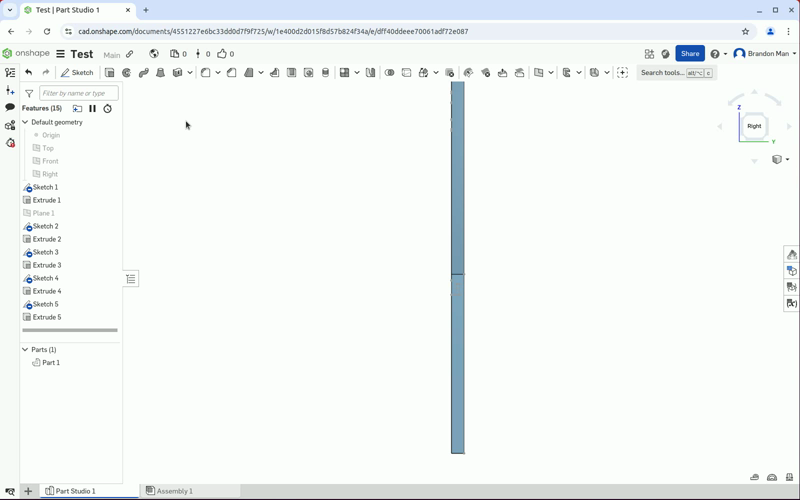
key(shift+7)
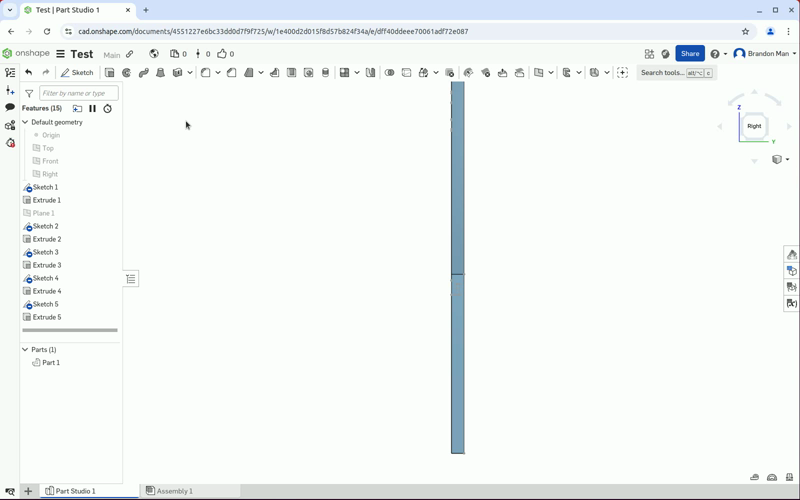
key(right, 2)
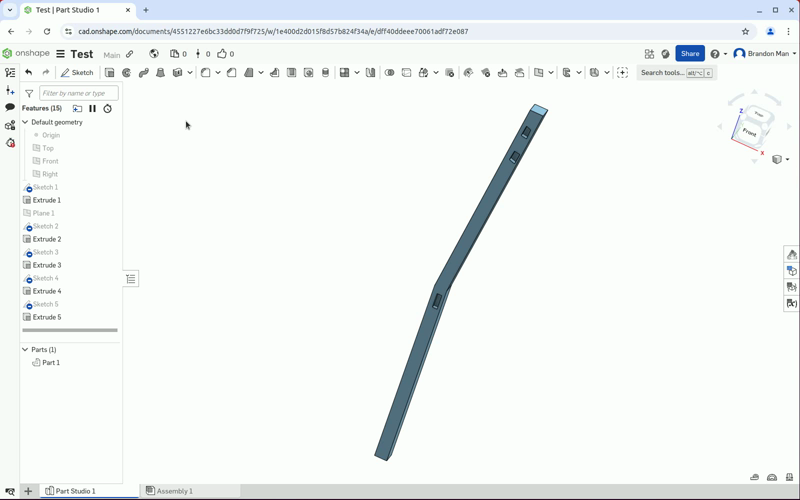
key(down, 2)
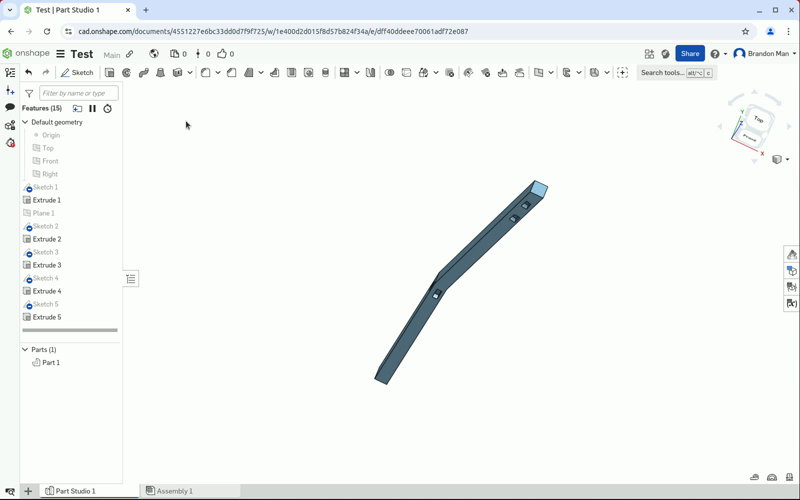
key(up, 2)
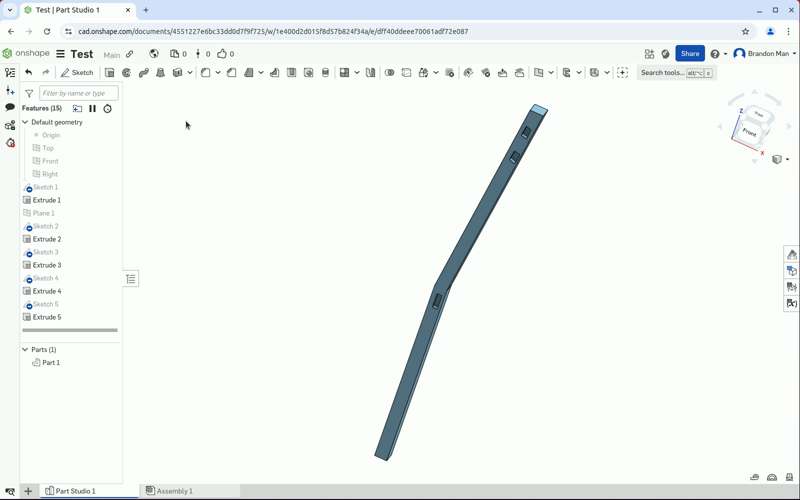
key(left, 2)
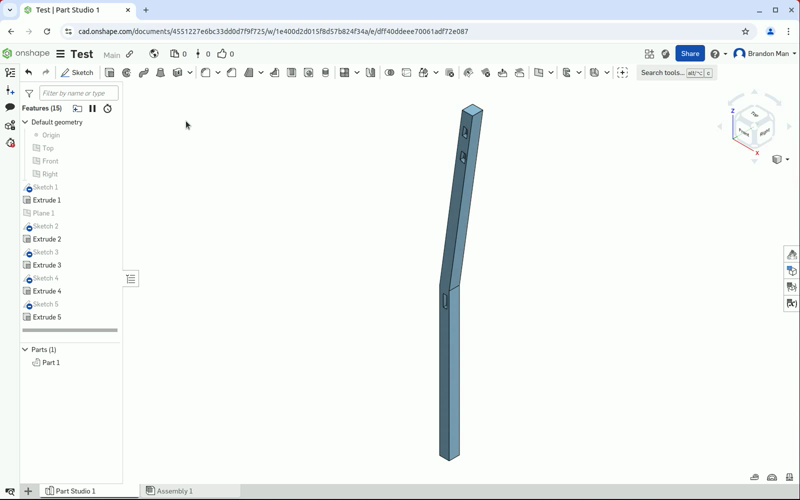
mouse_move(73, 189)
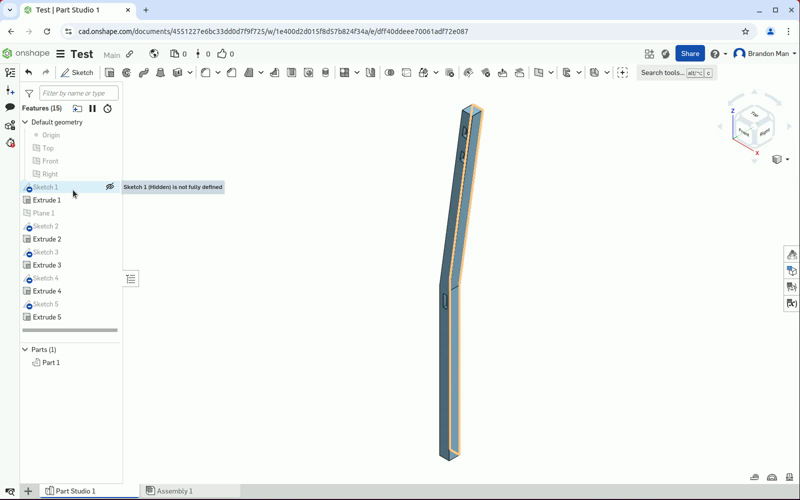
click(73, 189)